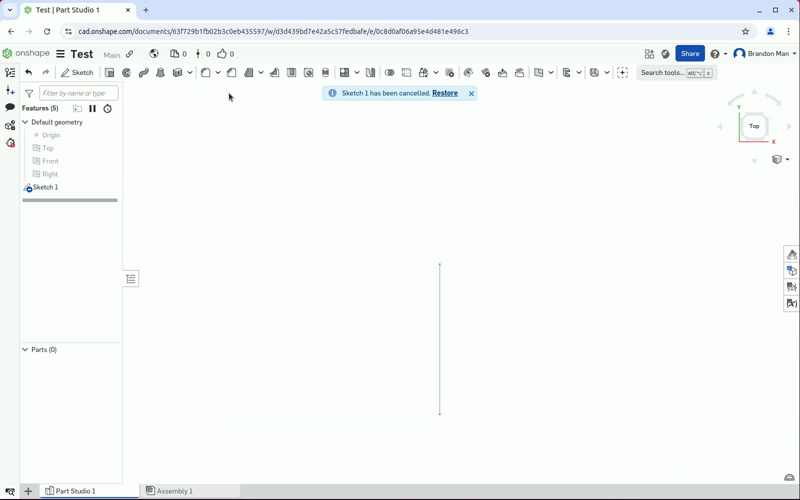
key(shift+h)
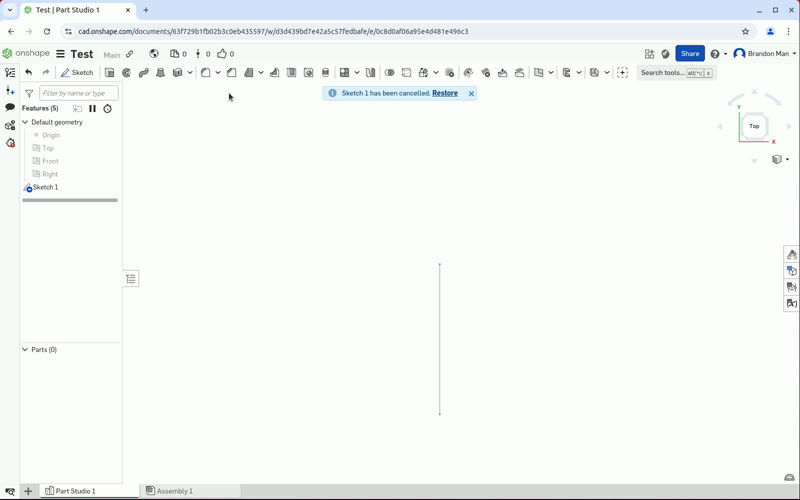
key(shift+s)
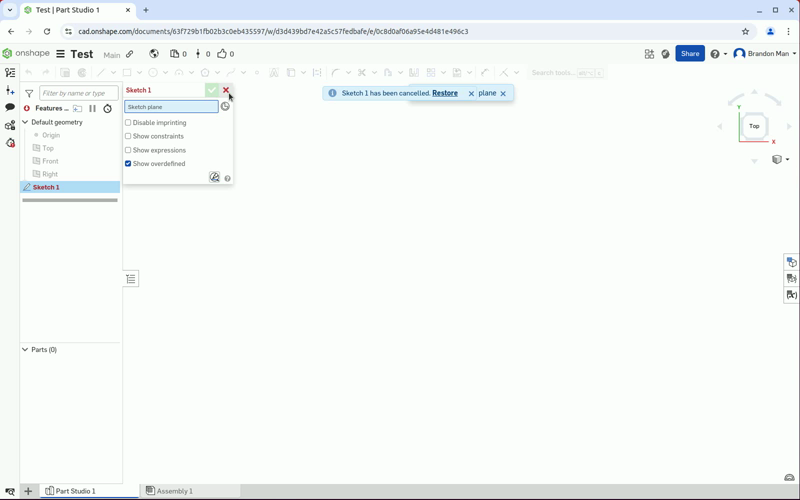
mouse_move(73, 150)
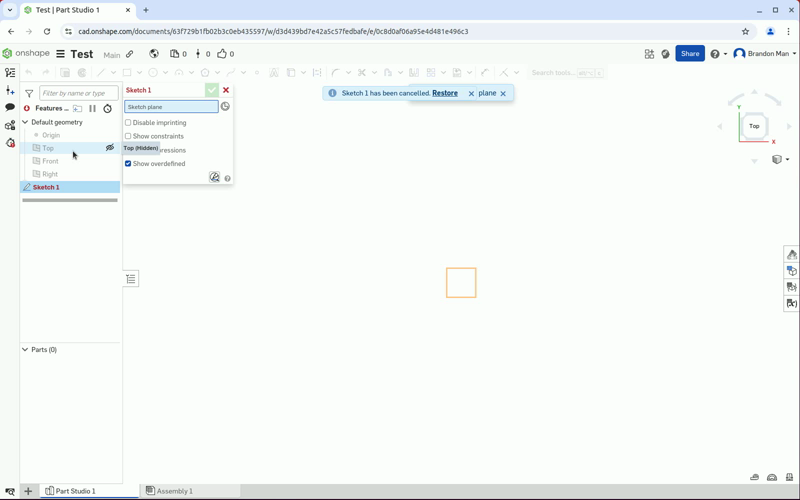
click(73, 150)
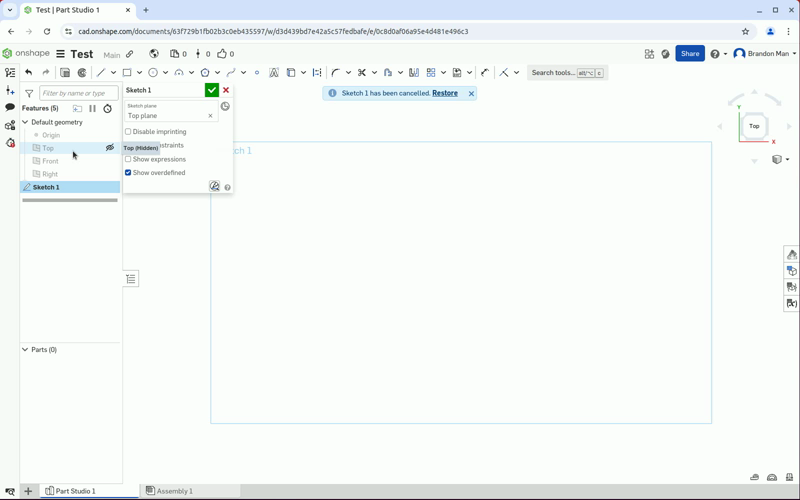
mouse_move(73, 352)
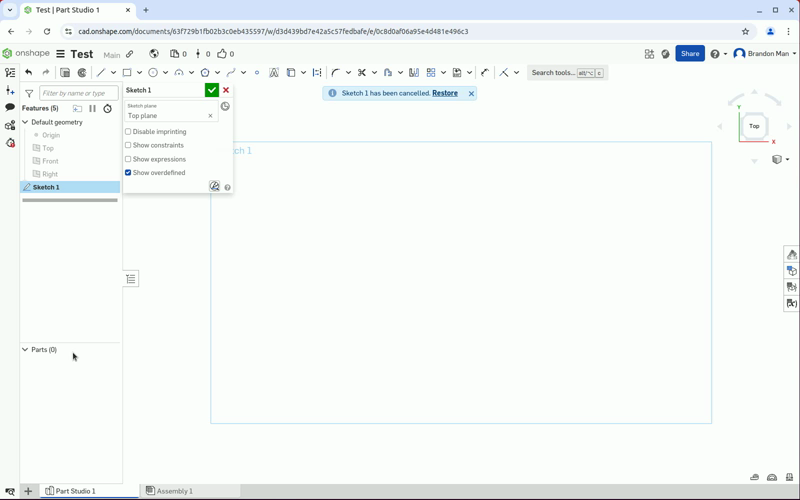
key(y)
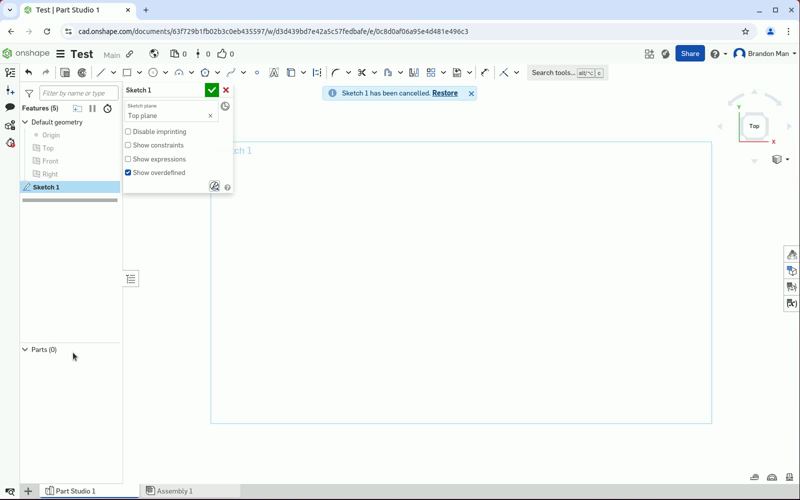
key(l)
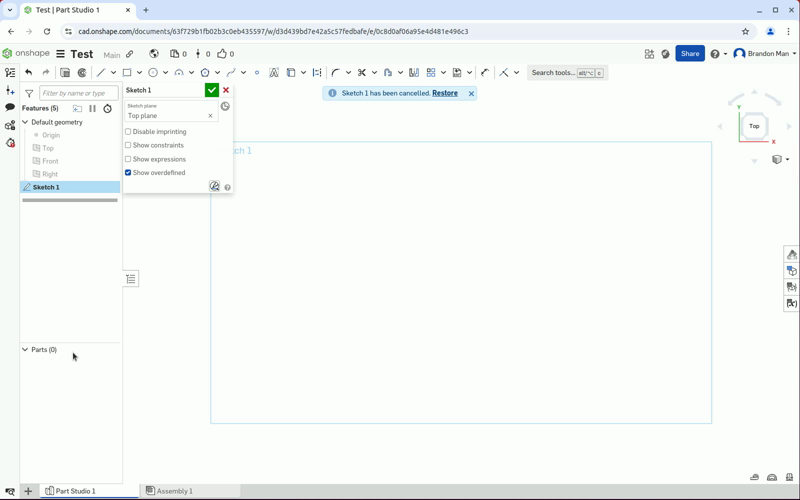
key_down(shift)
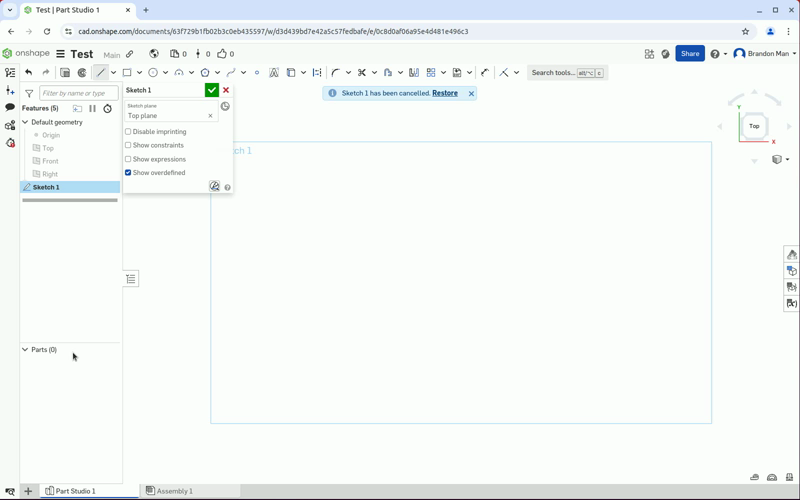
mouse_move(460, 395)
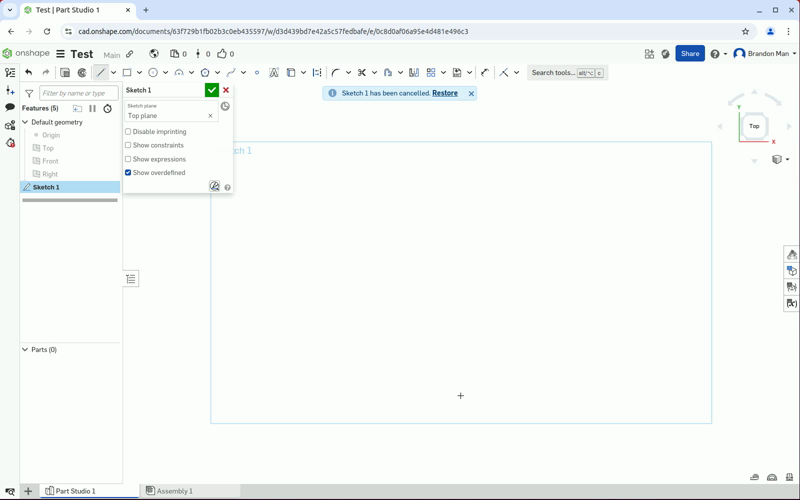
click(460, 395)
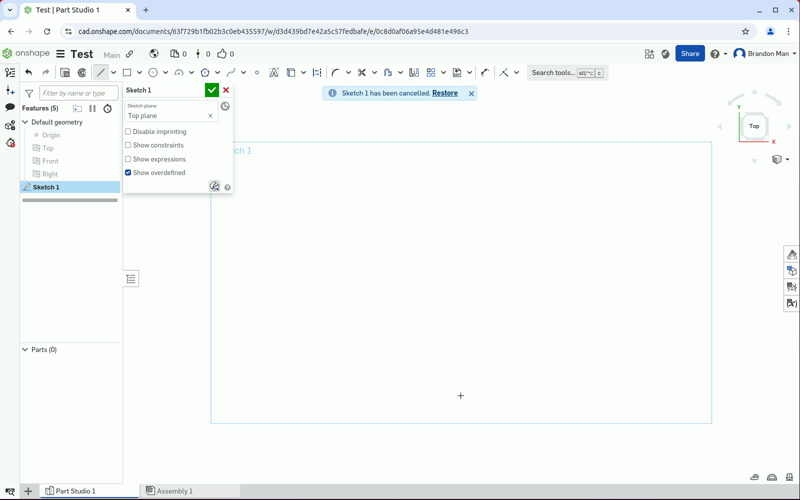
key_up(shift)
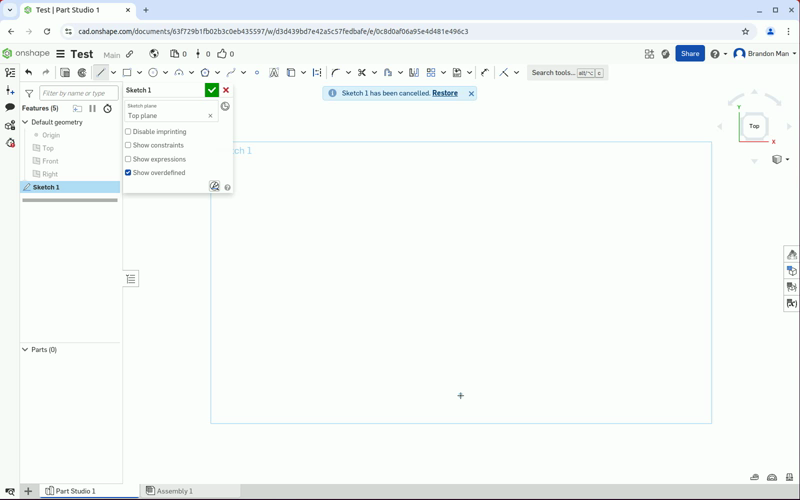
key_down(shift)
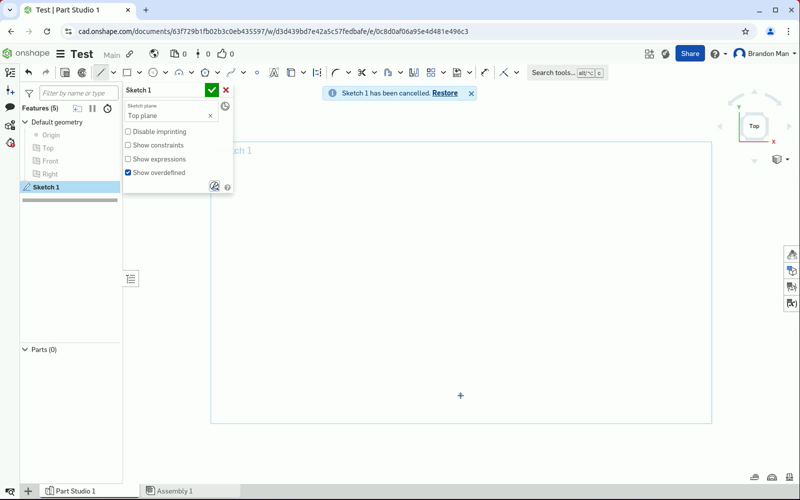
mouse_move(566, 388)
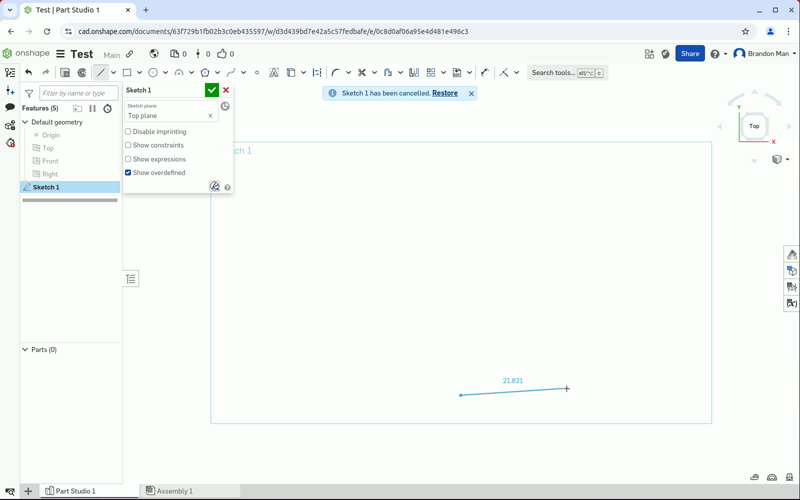
click(566, 388)
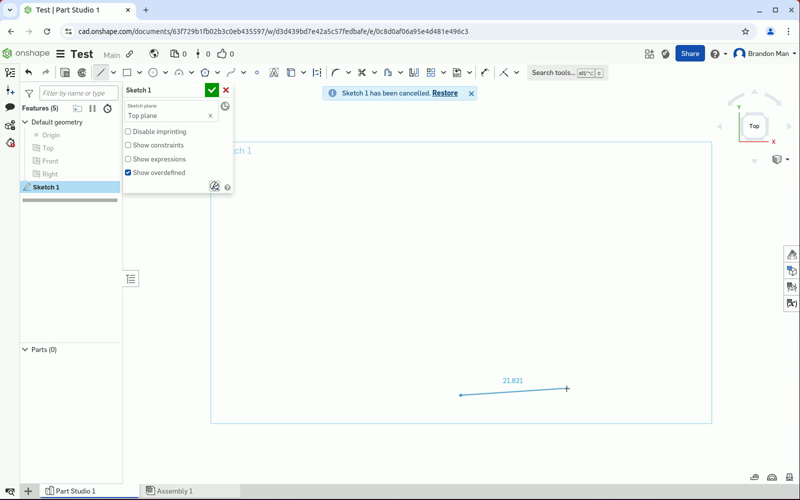
key_up(shift)
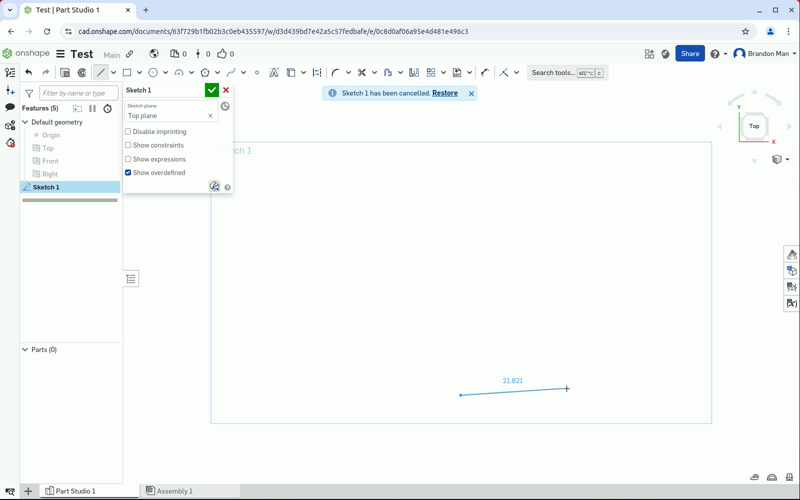
key(esc)
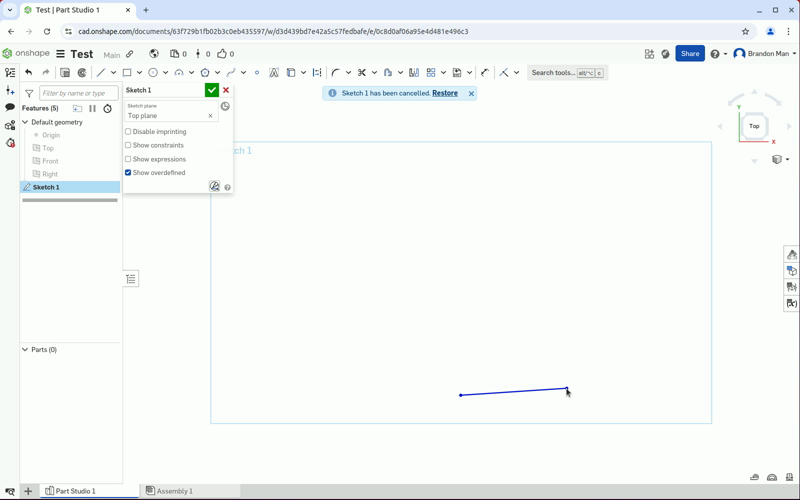
key(a)
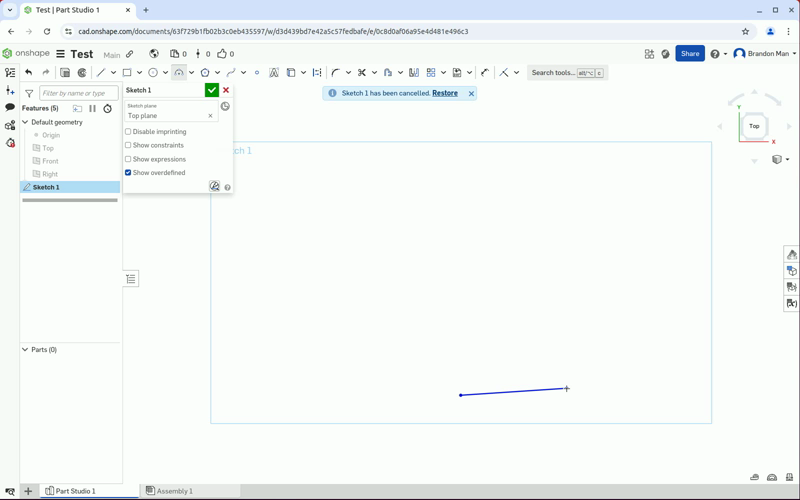
mouse_move(566, 388)
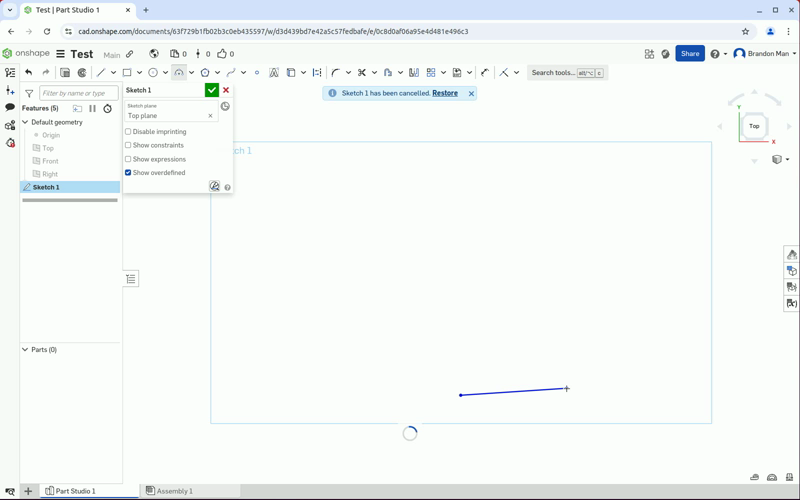
click(566, 388)
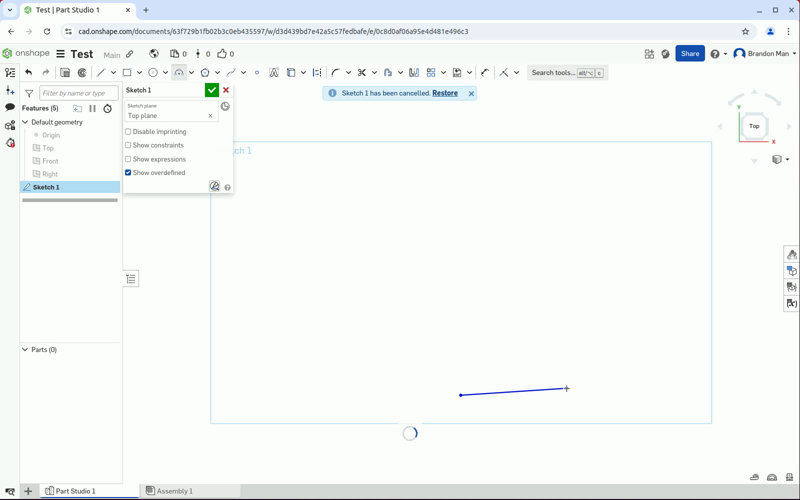
key_down(shift)
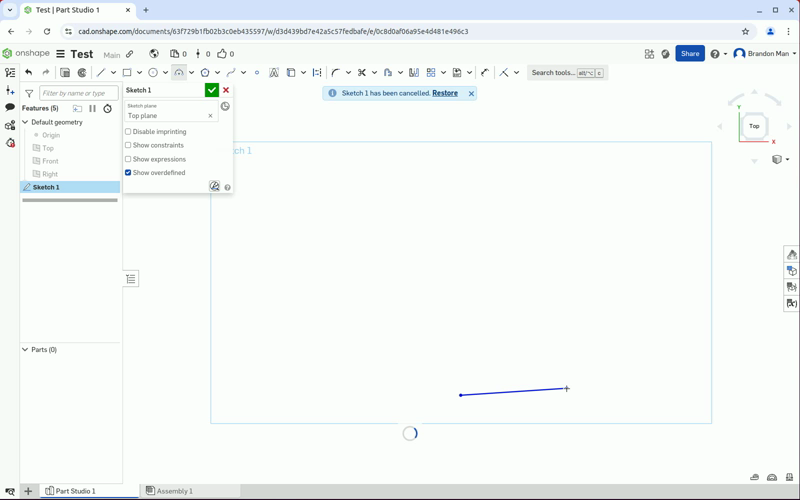
mouse_move(566, 178)
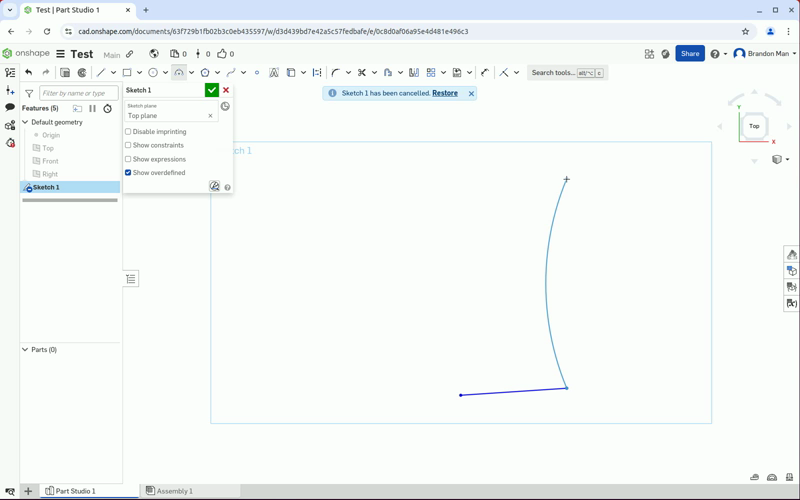
click(566, 178)
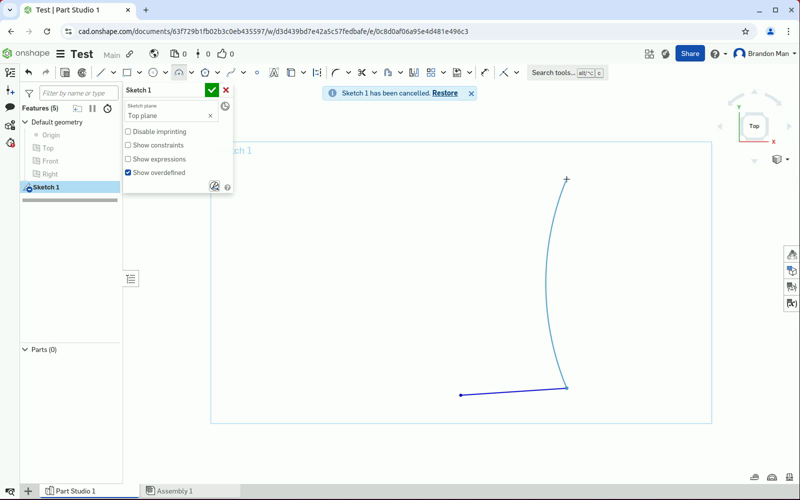
mouse_move(461, 283)
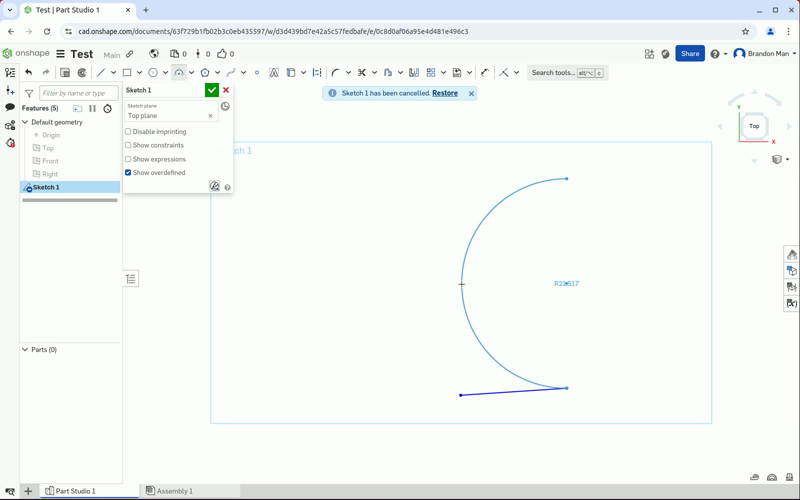
click(461, 283)
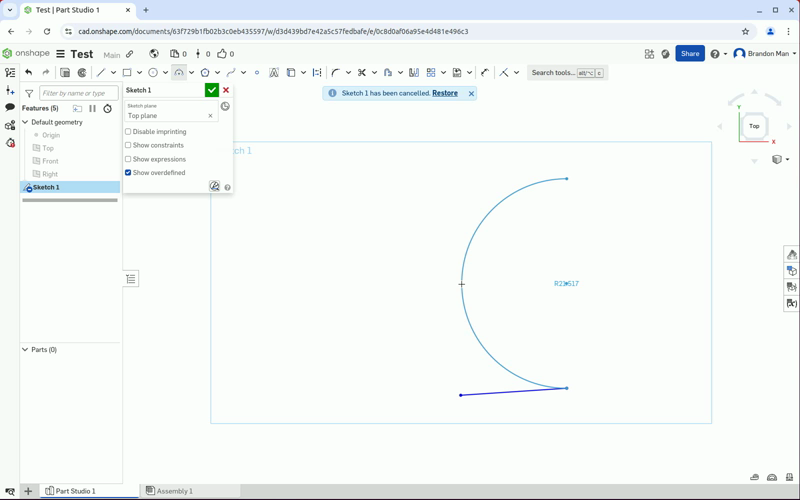
key_up(shift)
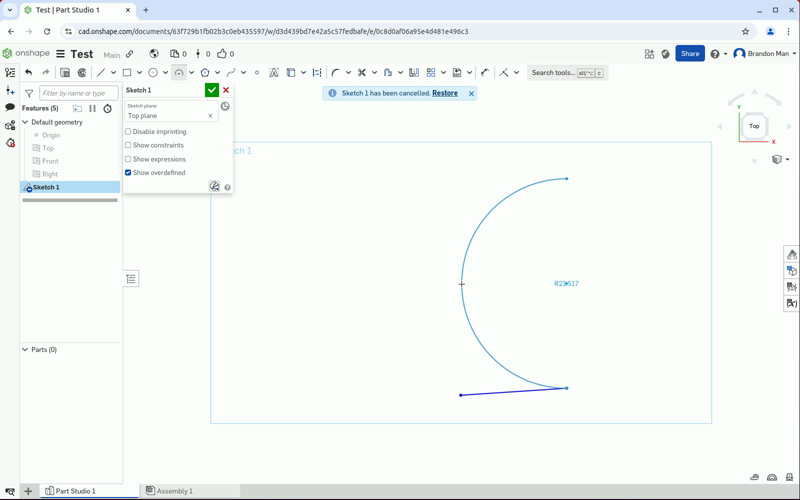
key(esc)
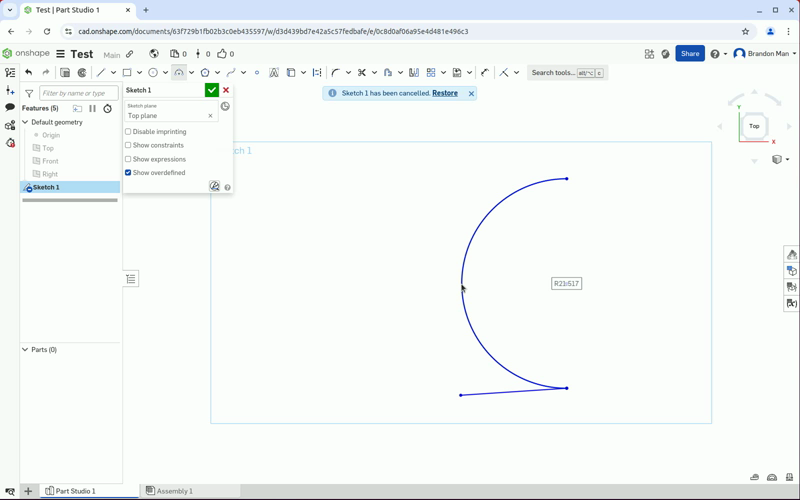
key(l)
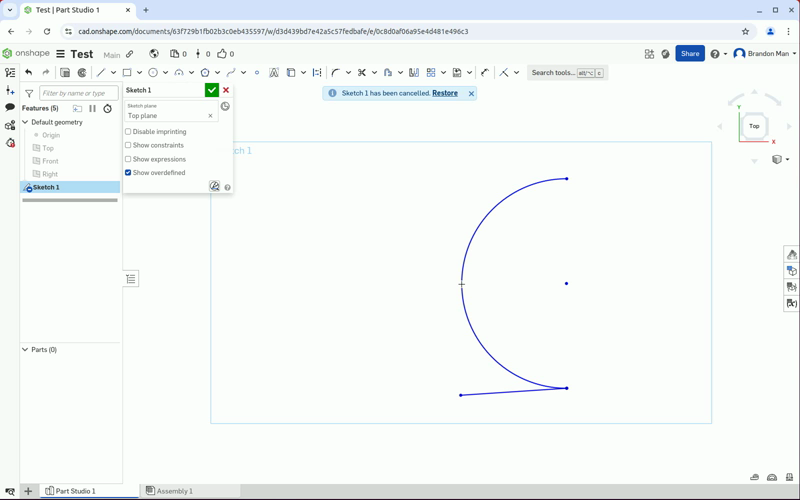
mouse_move(566, 178)
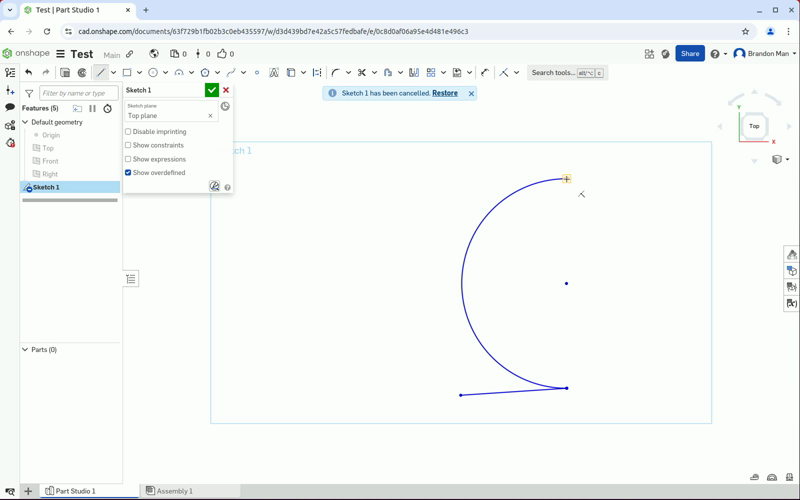
click(566, 178)
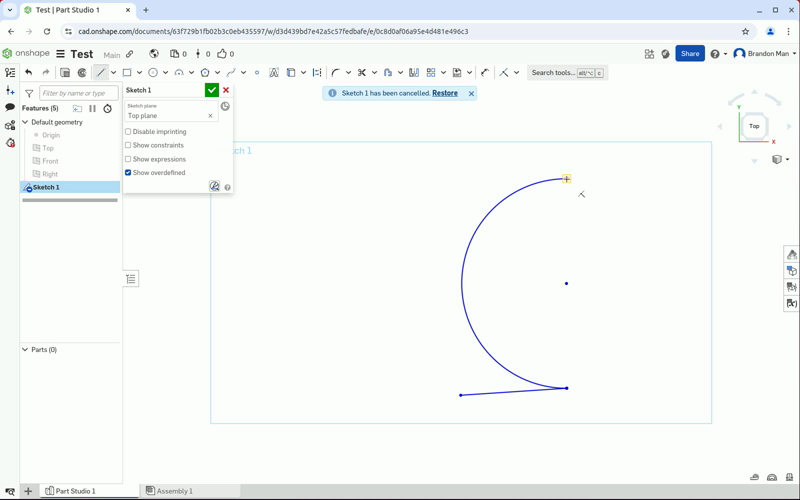
key_down(shift)
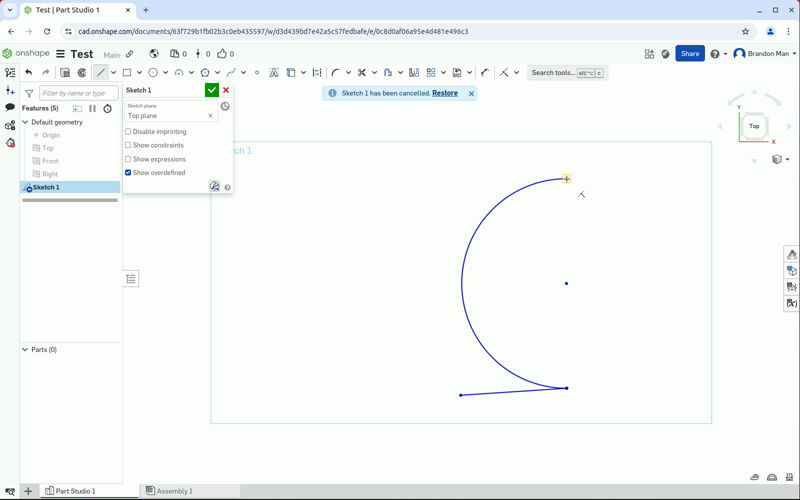
mouse_move(460, 171)
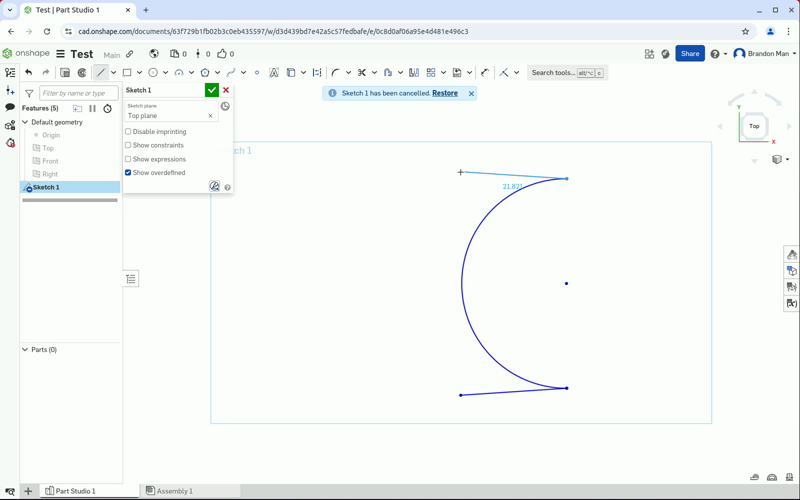
click(460, 171)
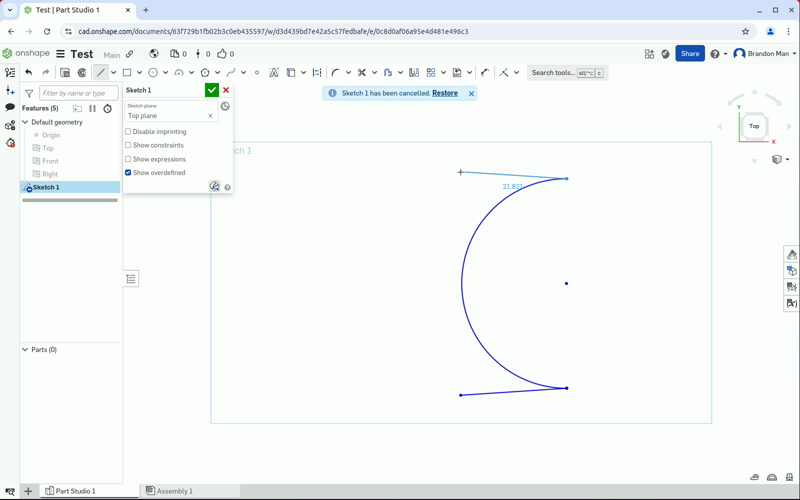
key_up(shift)
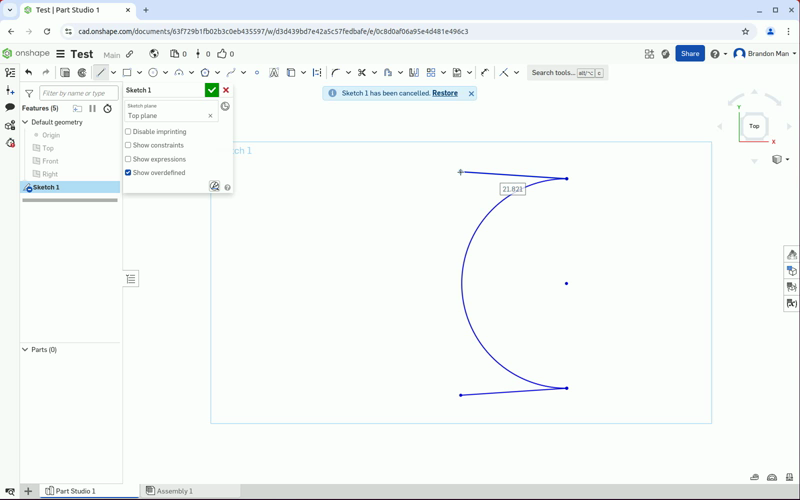
key_down(shift)
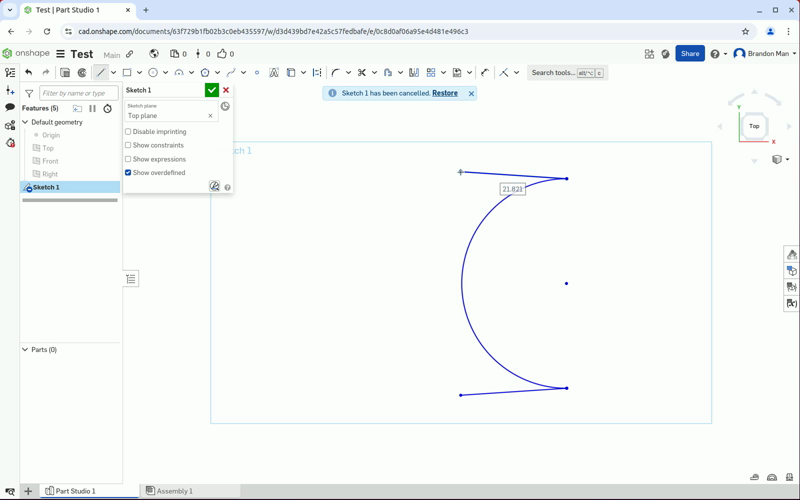
mouse_move(460, 395)
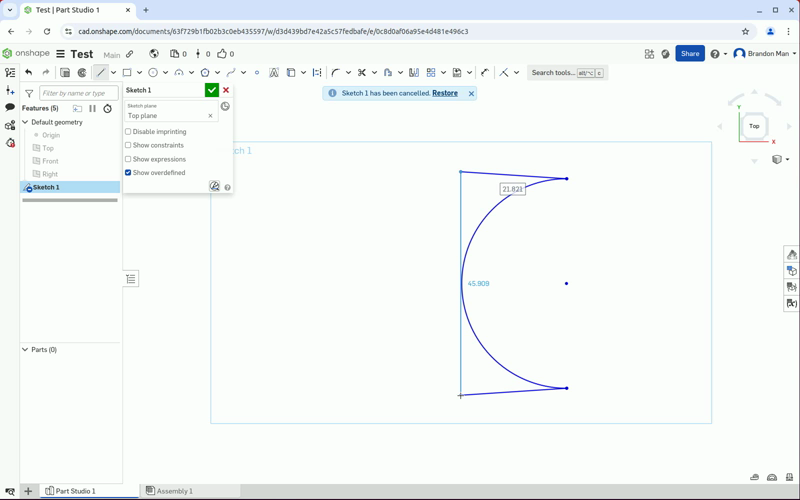
key_up(shift)
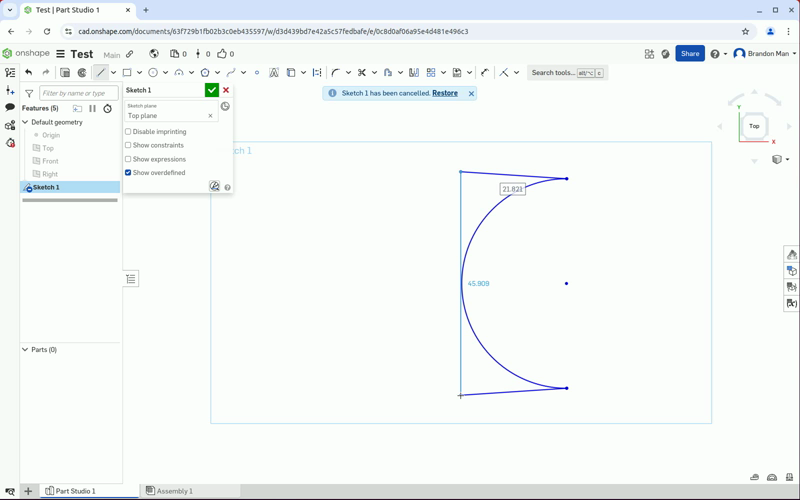
click(460, 395)
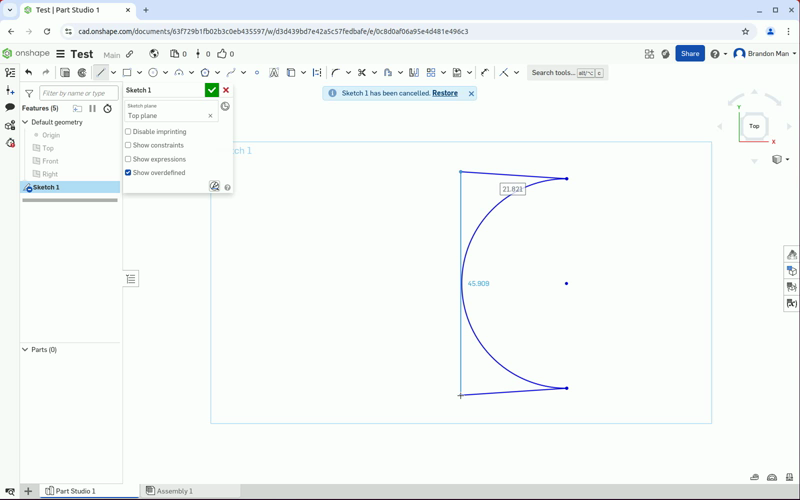
key(esc)
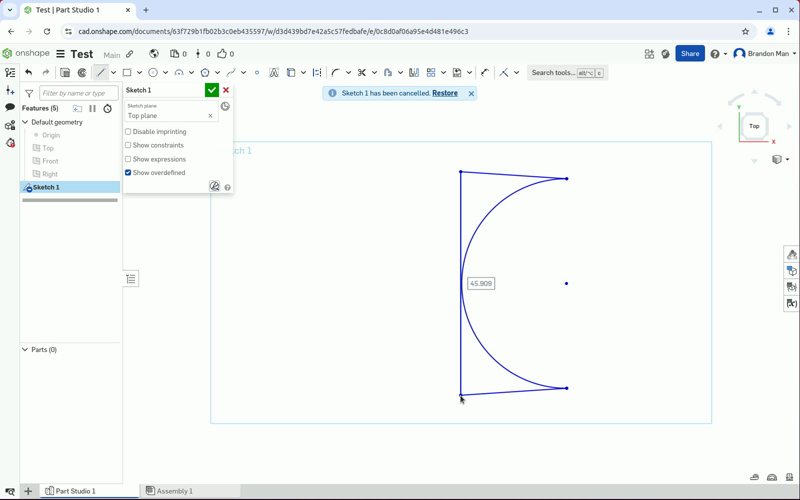
mouse_move(477, 207)
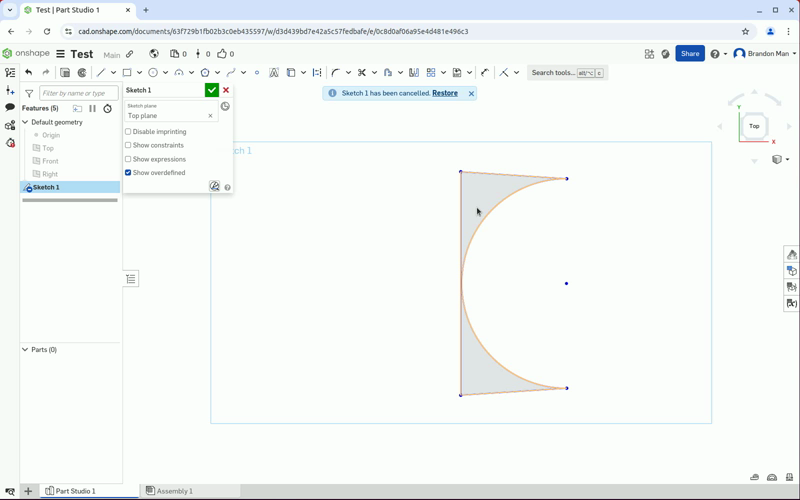
click(477, 207)
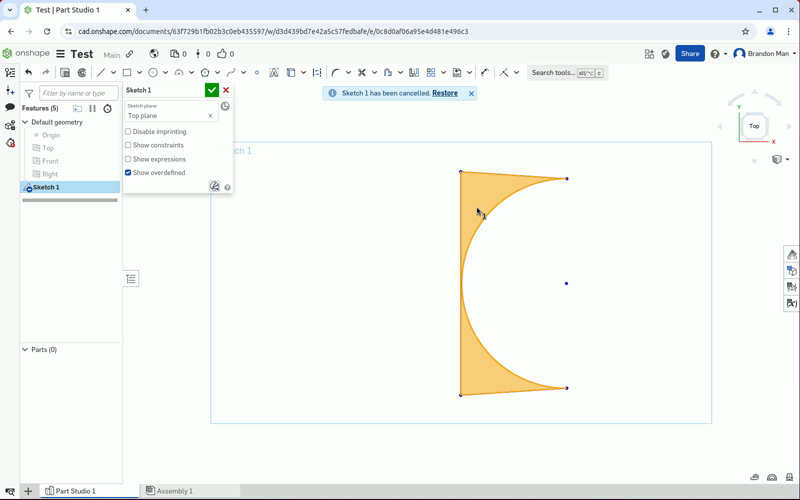
mouse_move(73, 352)
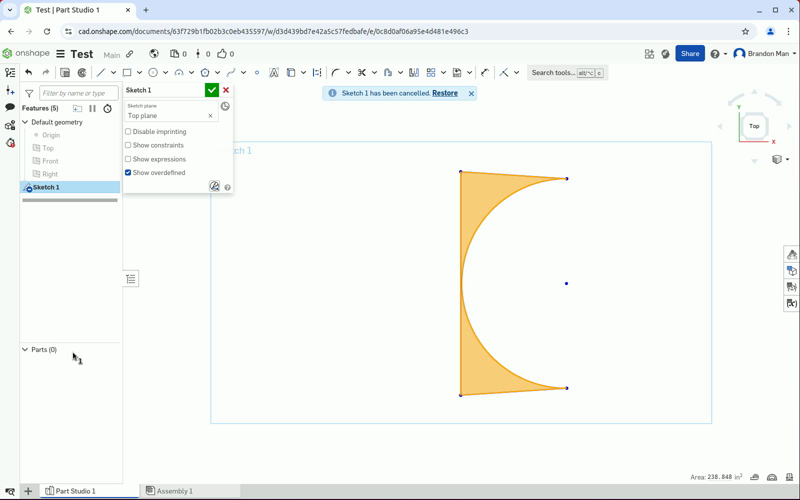
key(shift+y)
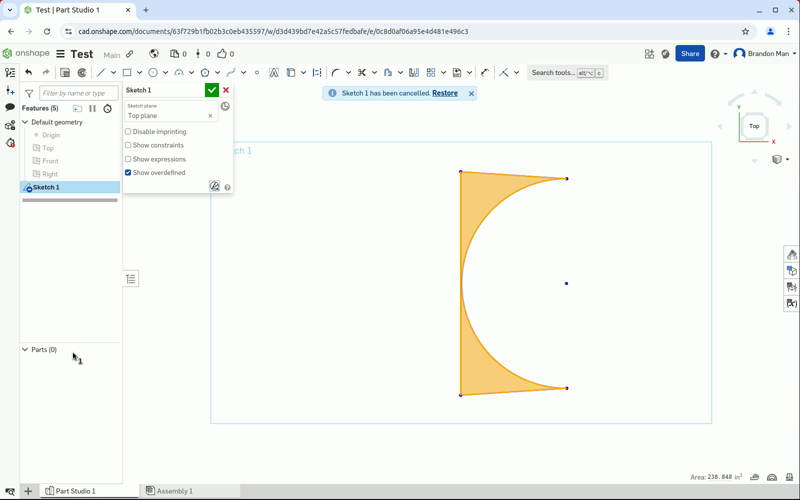
key(shift+e)
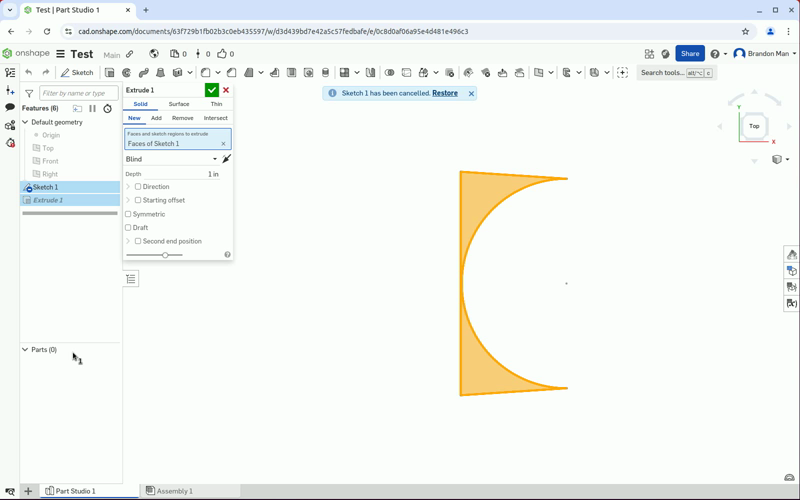
mouse_move(143, 106)
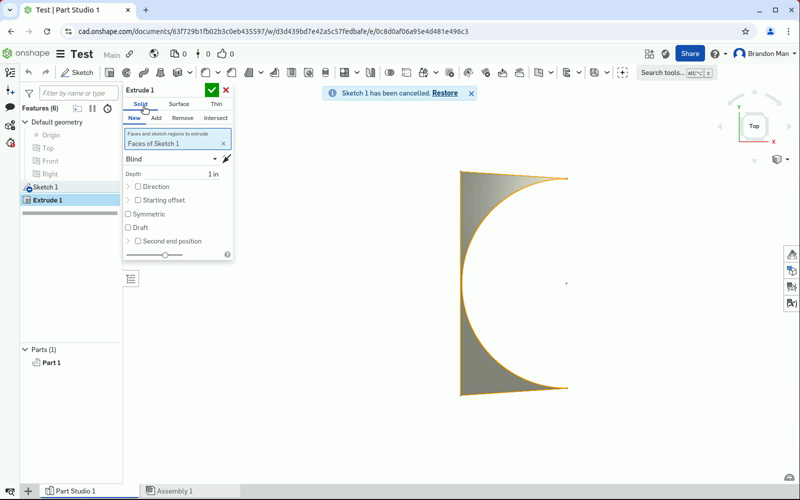
click(143, 106)
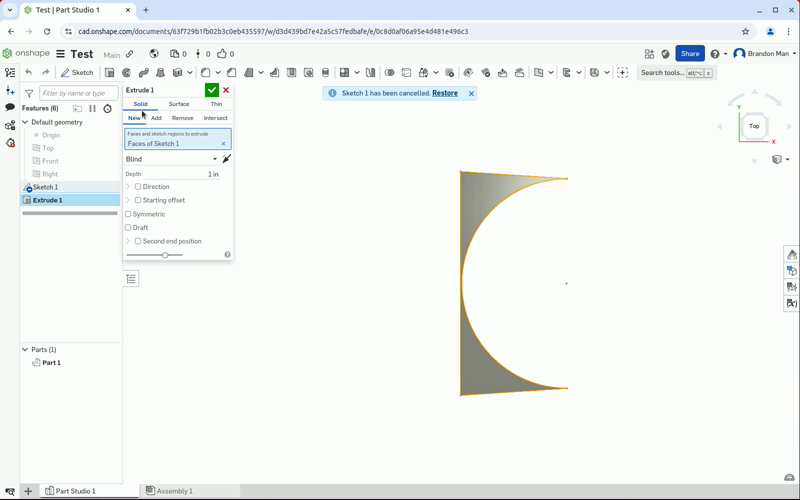
mouse_move(137, 120)
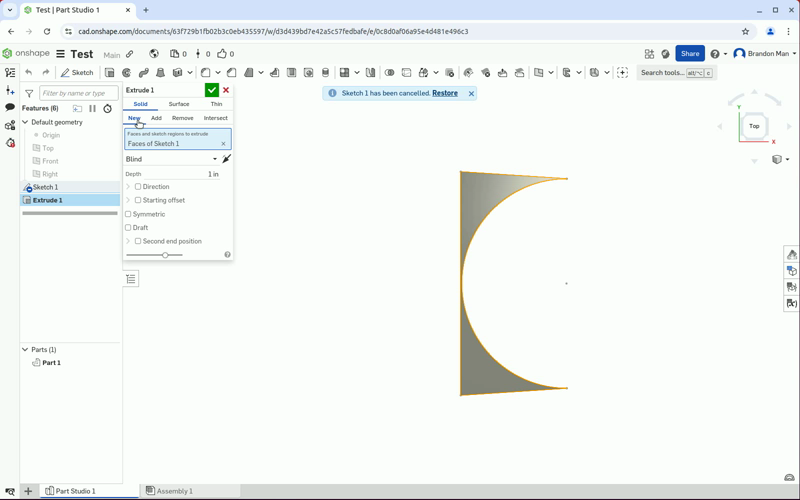
click(137, 120)
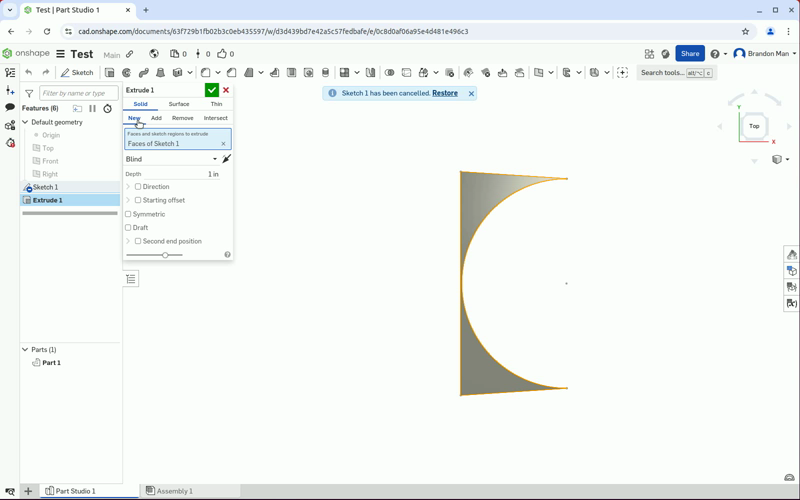
key(tab, 4)
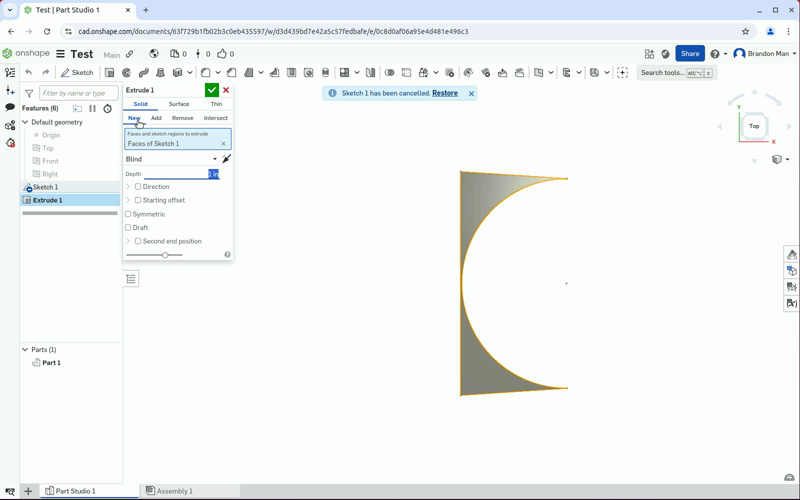
text(20.22)
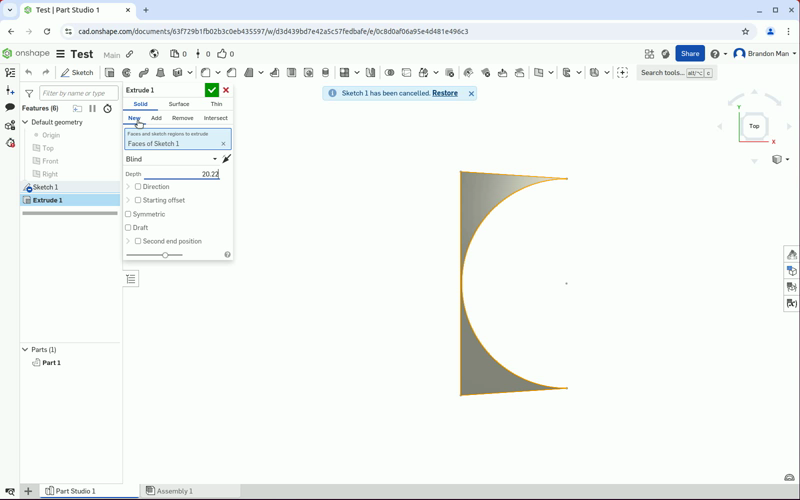
key(tab, 3)
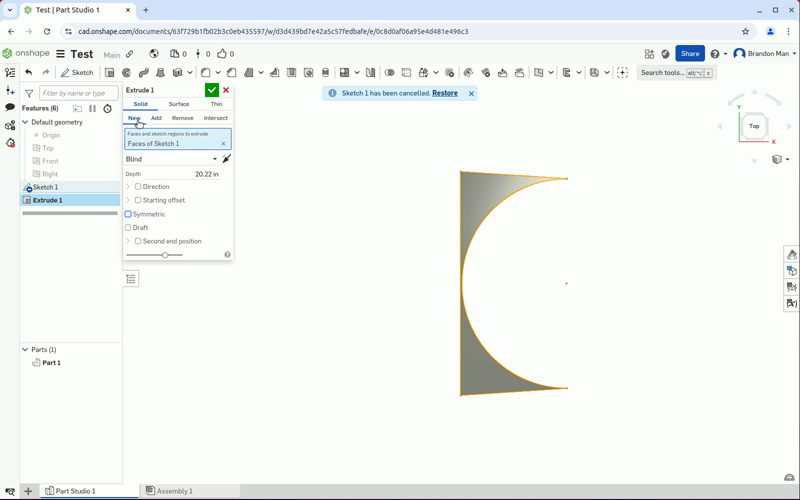
key(space)
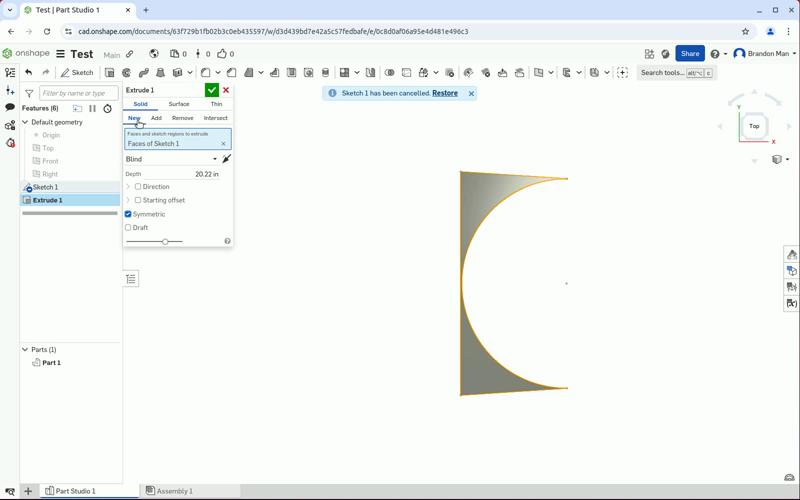
key(enter)
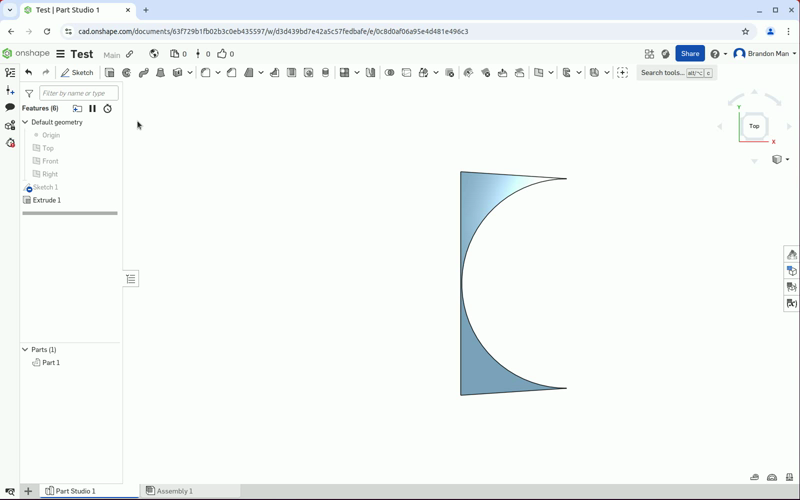
key(shift+h)
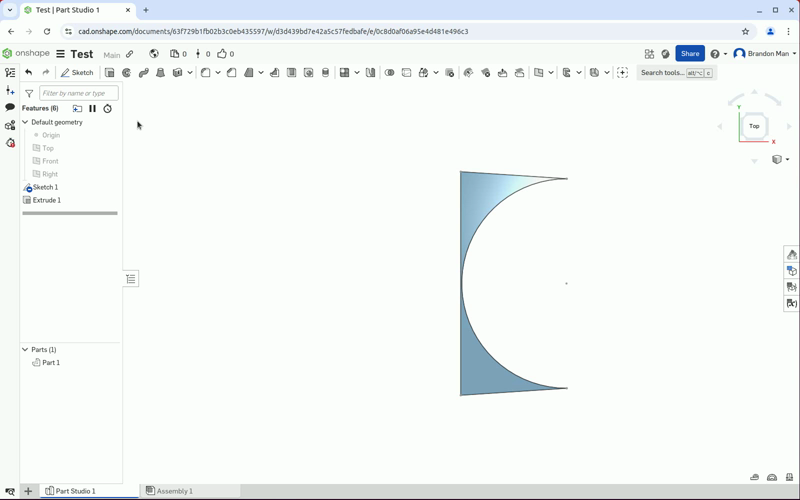
key(shift+h)
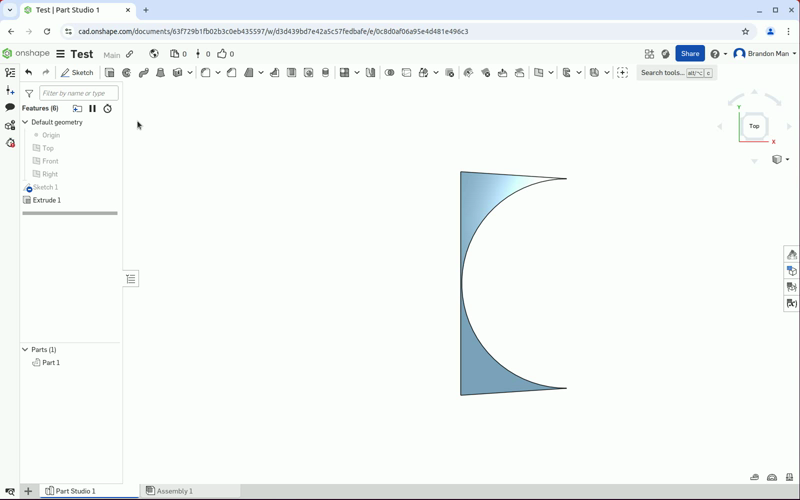
mouse_move(73, 189)
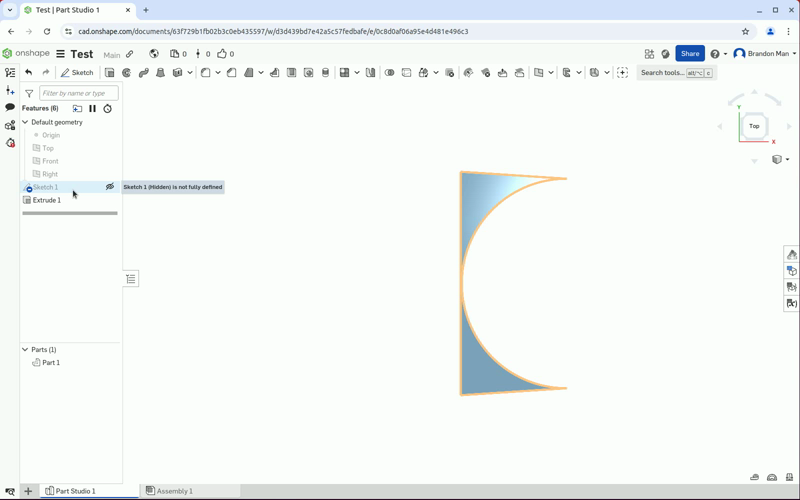
click(73, 189)
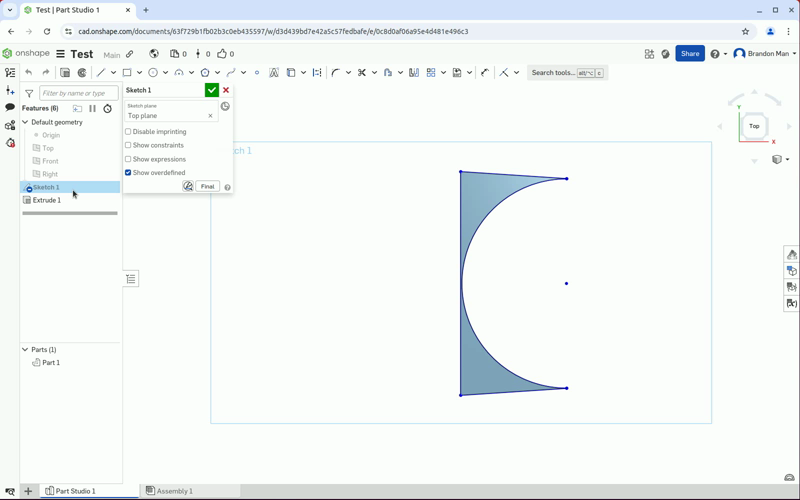
mouse_move(229, 92)
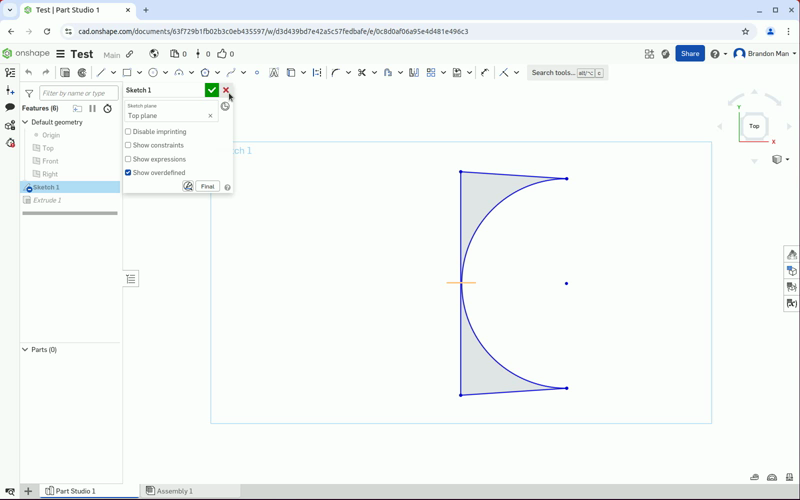
click(229, 92)
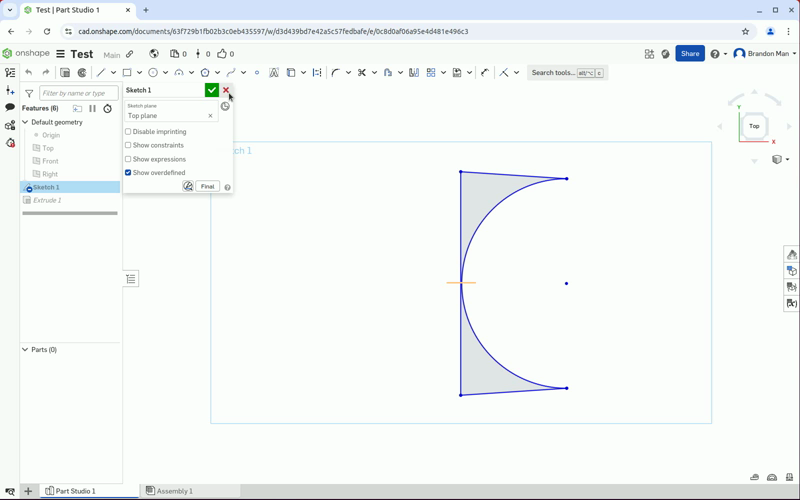
key(shift+s)
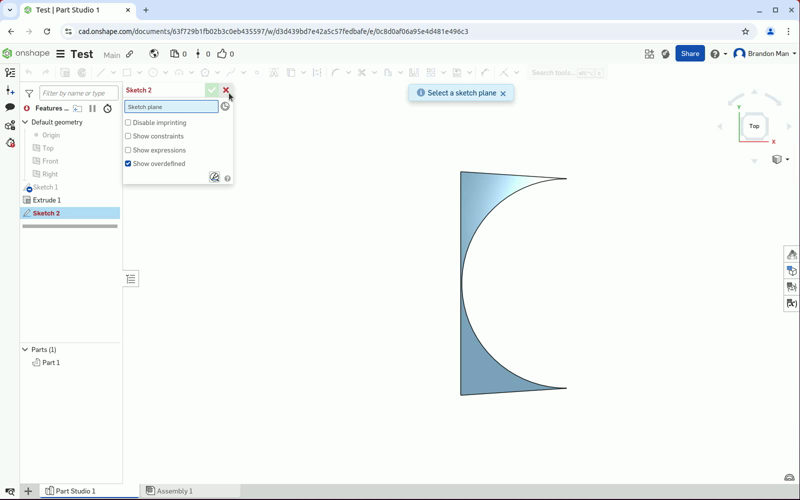
mouse_move(73, 150)
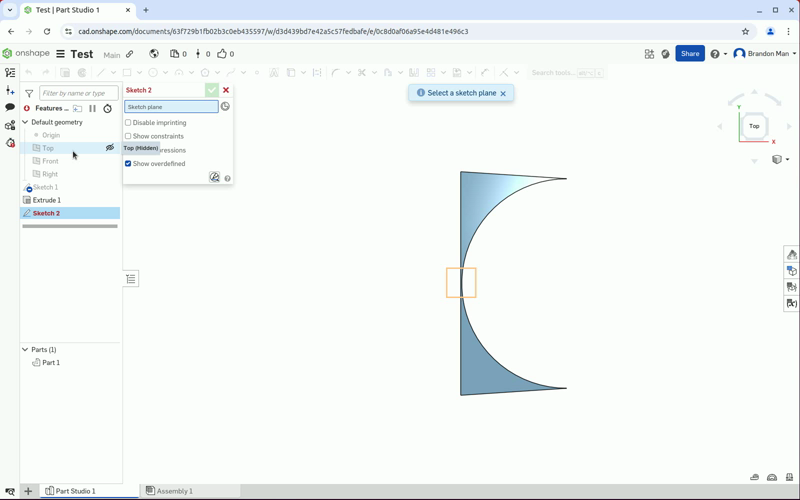
click(73, 150)
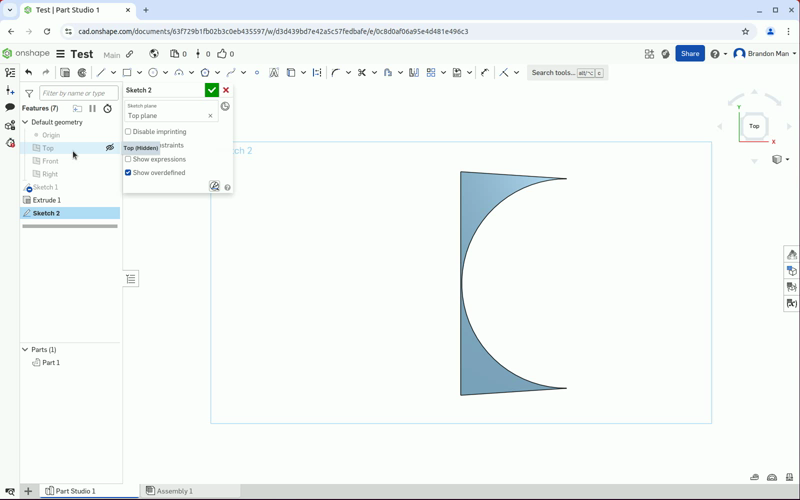
mouse_move(73, 352)
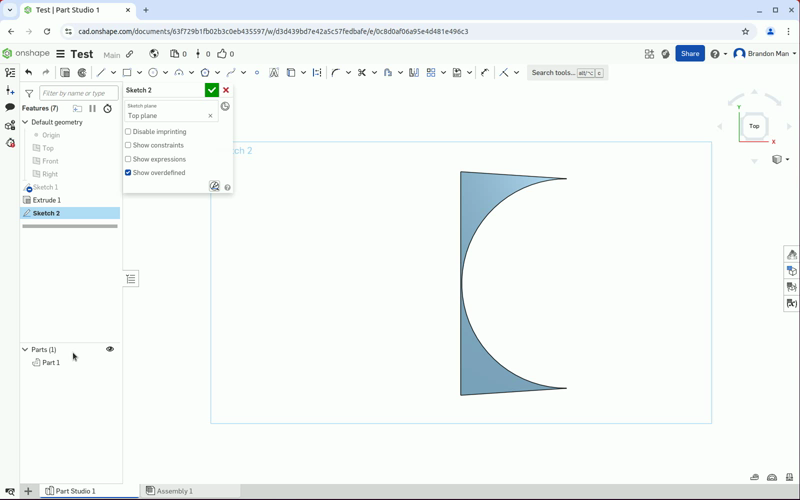
key(y)
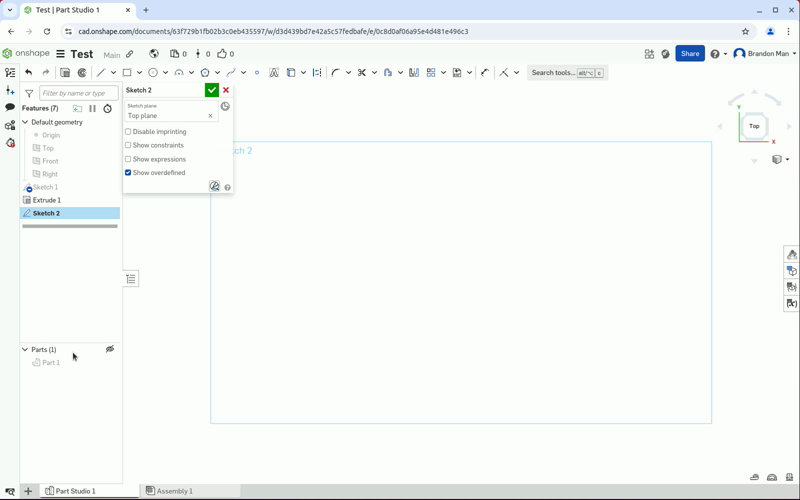
key(l)
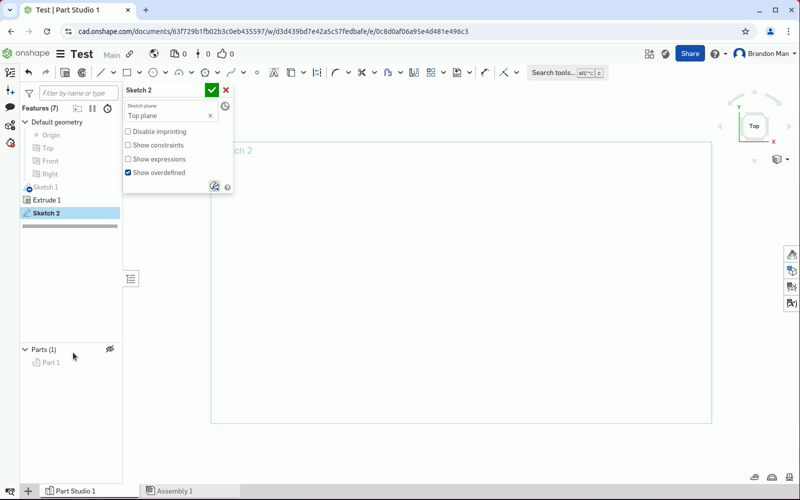
key_down(shift)
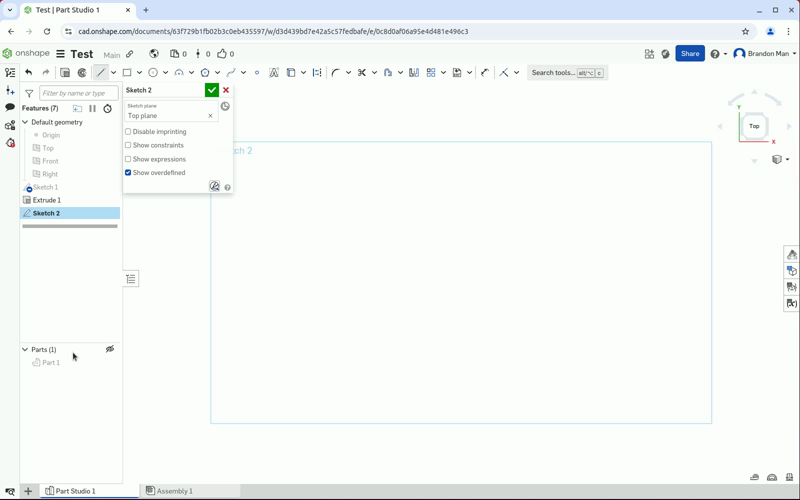
mouse_move(567, 388)
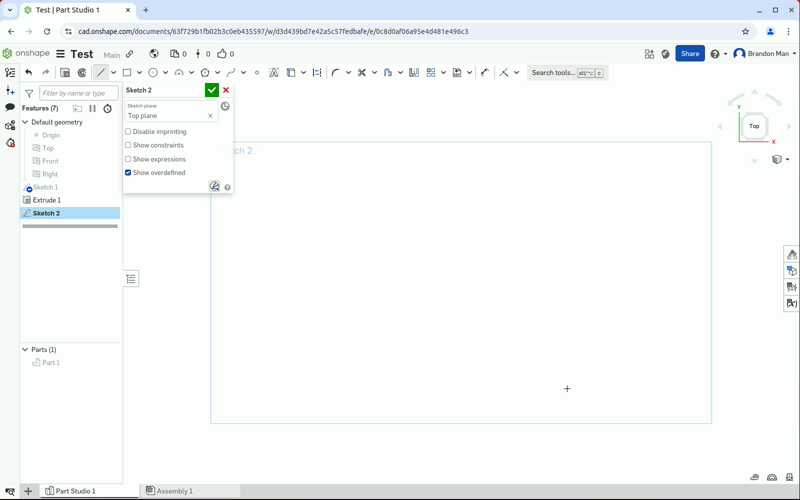
click(567, 388)
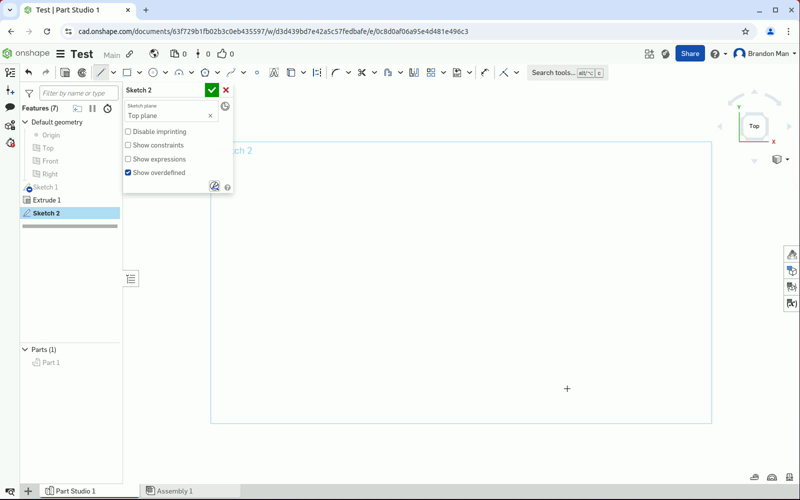
key_up(shift)
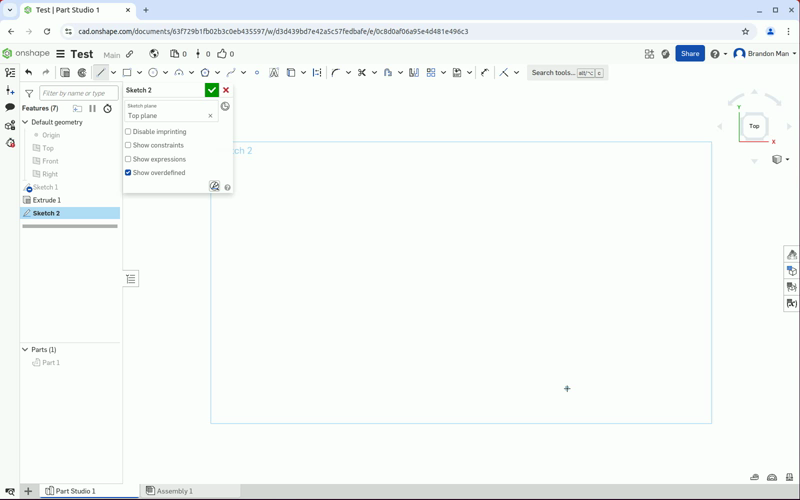
key_down(shift)
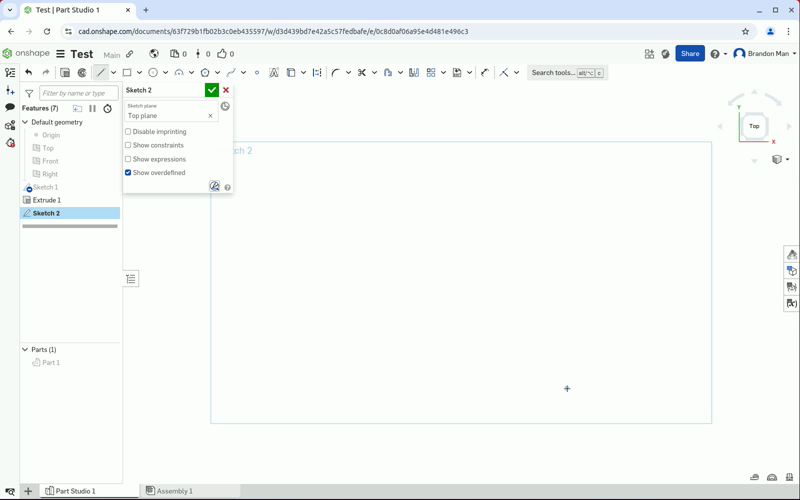
mouse_move(589, 388)
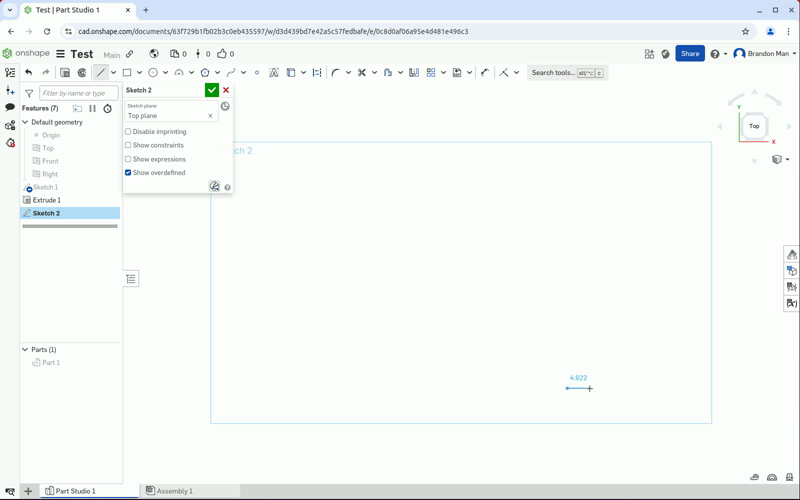
mouse_move(567, 368)
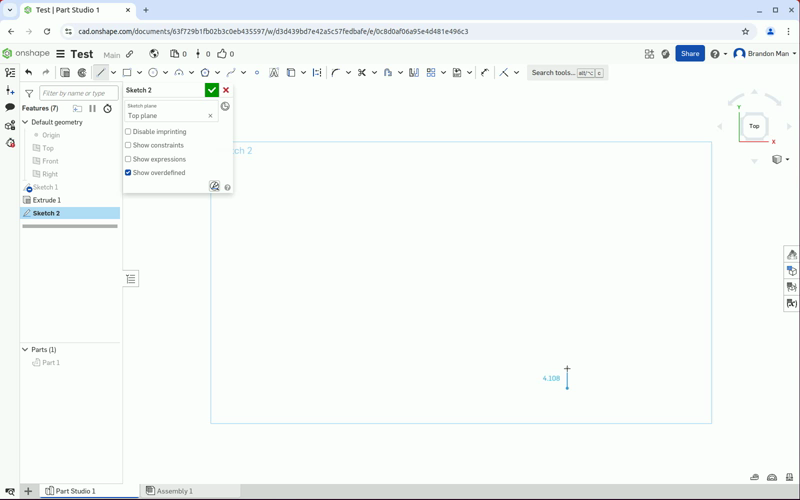
click(567, 368)
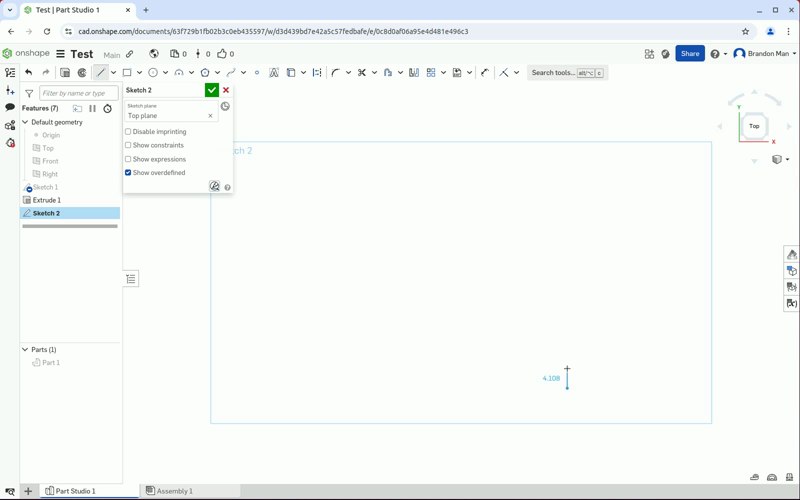
key_up(shift)
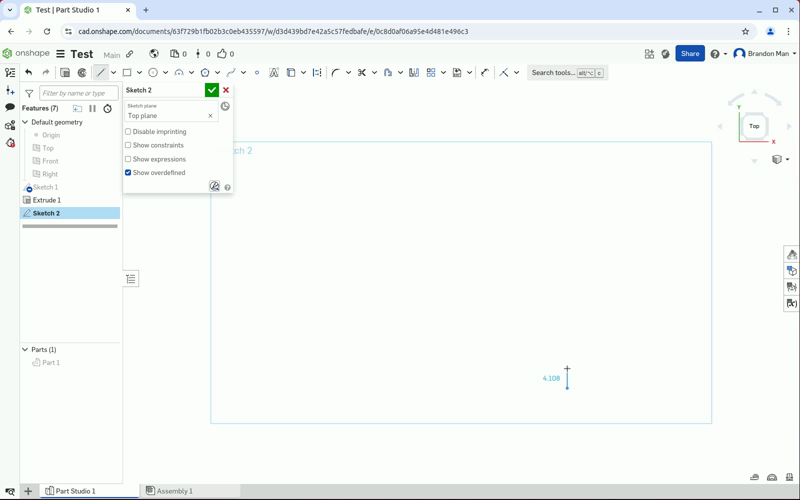
key(esc)
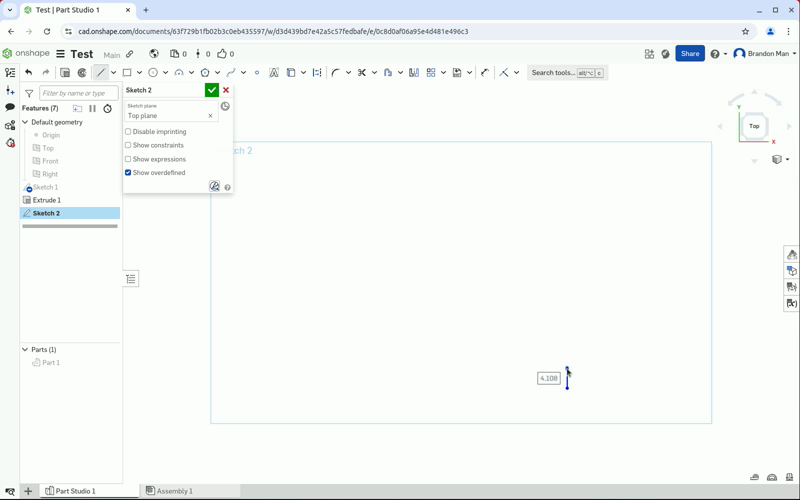
key(a)
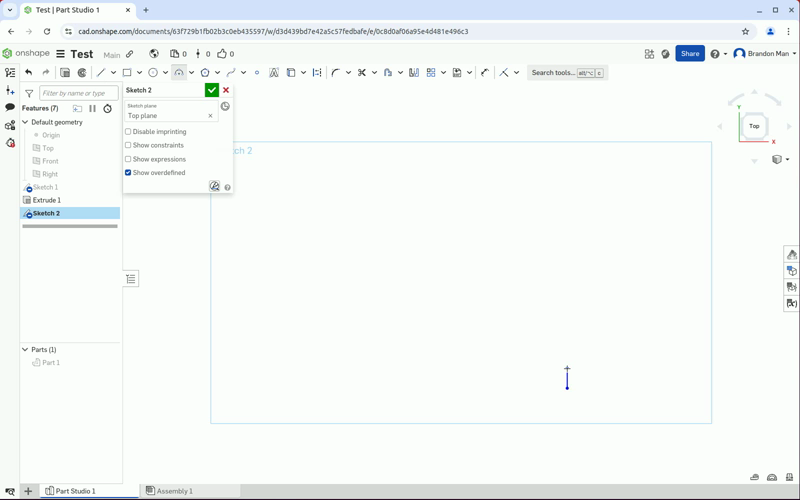
mouse_move(567, 368)
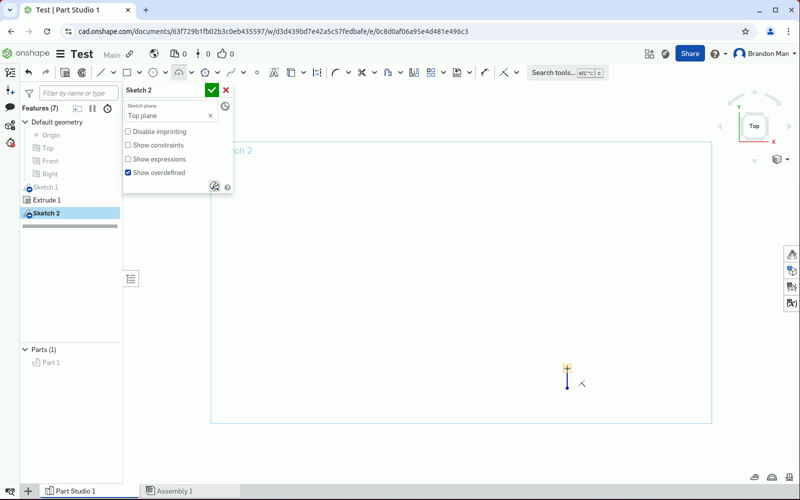
click(567, 368)
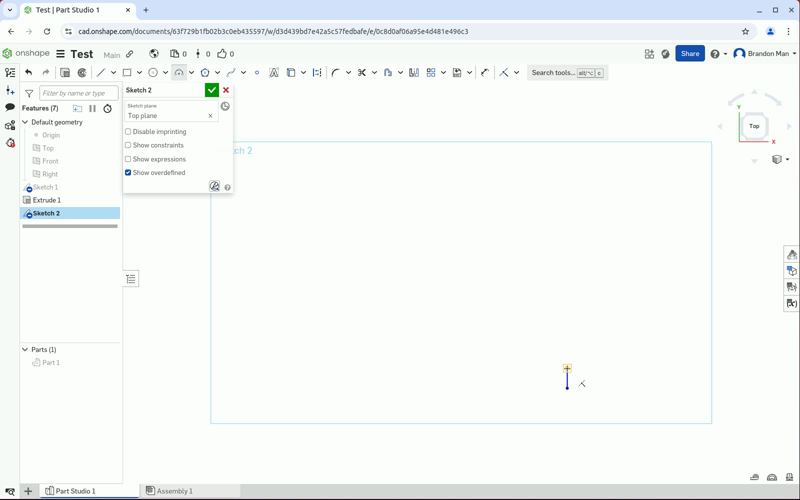
key_down(shift)
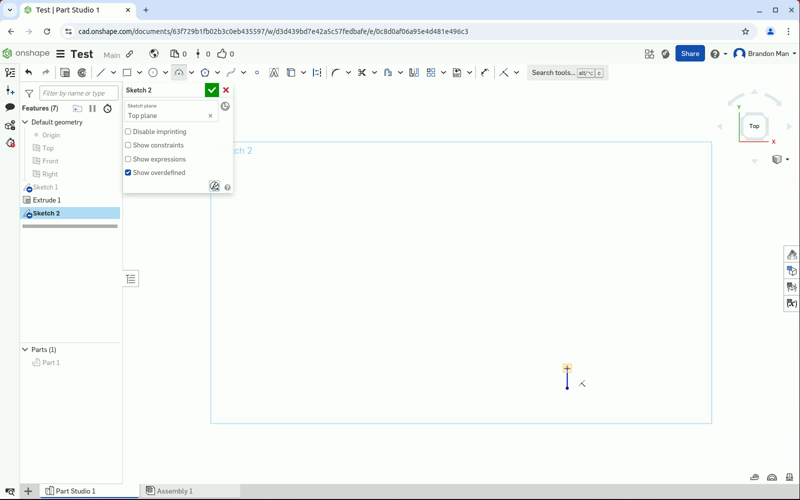
mouse_move(567, 197)
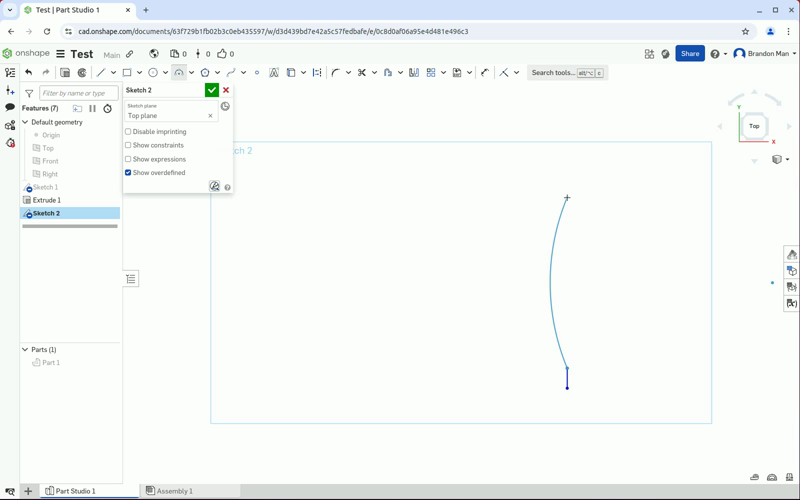
click(567, 197)
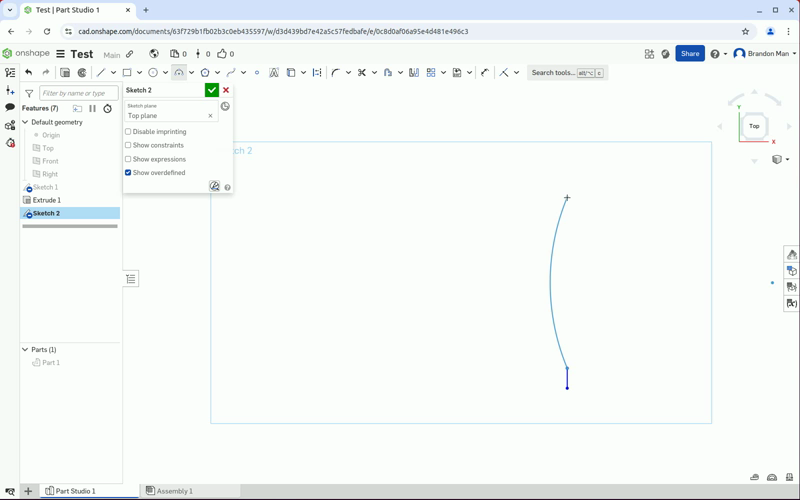
mouse_move(481, 282)
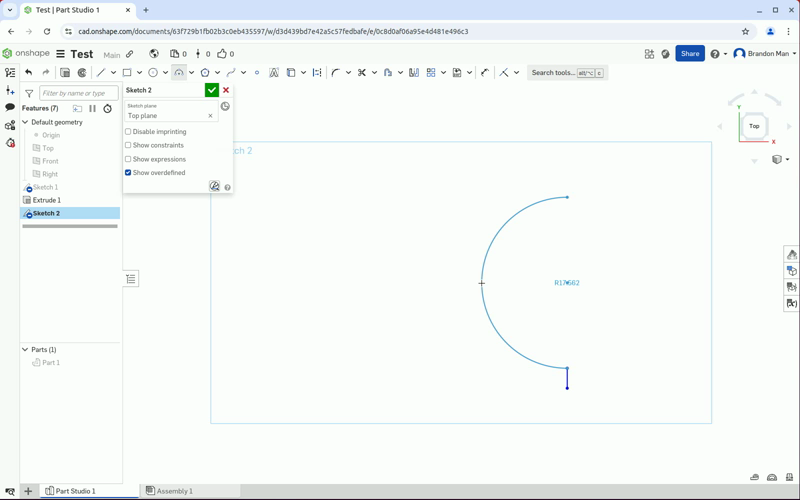
click(481, 282)
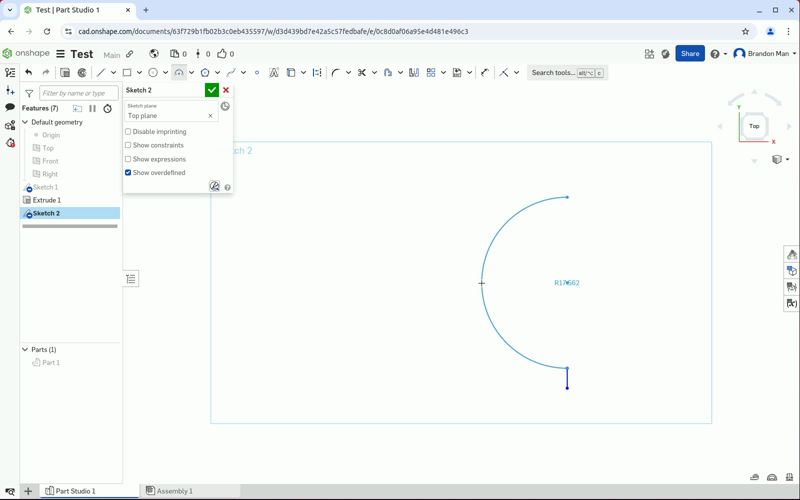
key_up(shift)
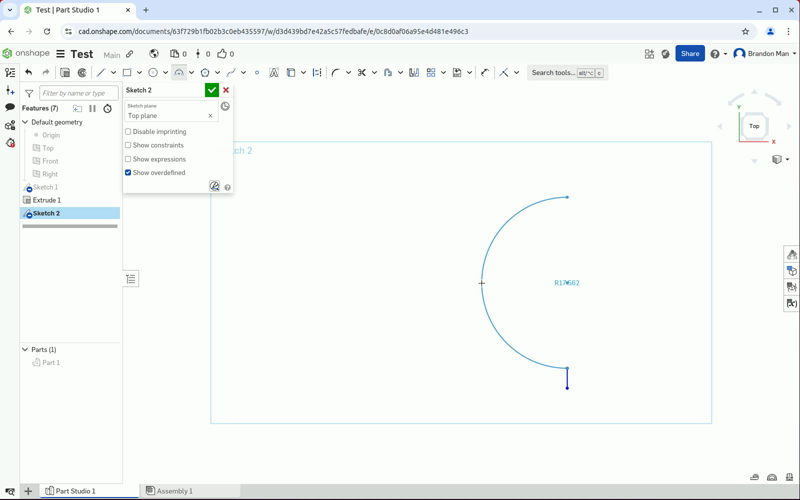
key(esc)
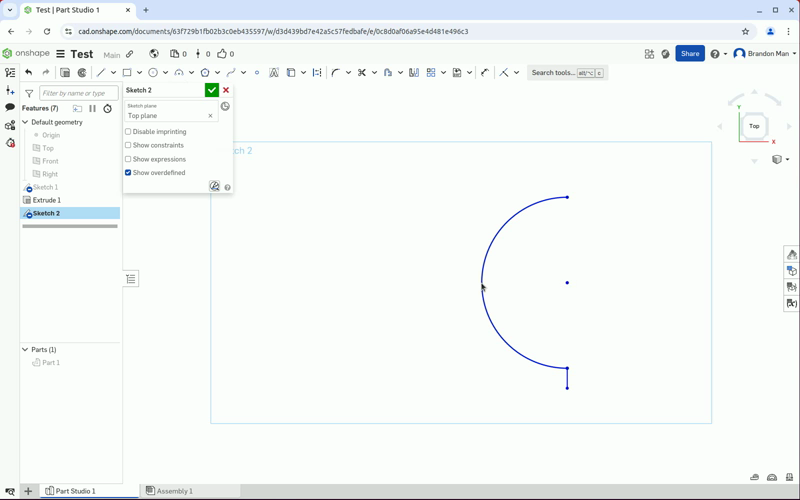
key(l)
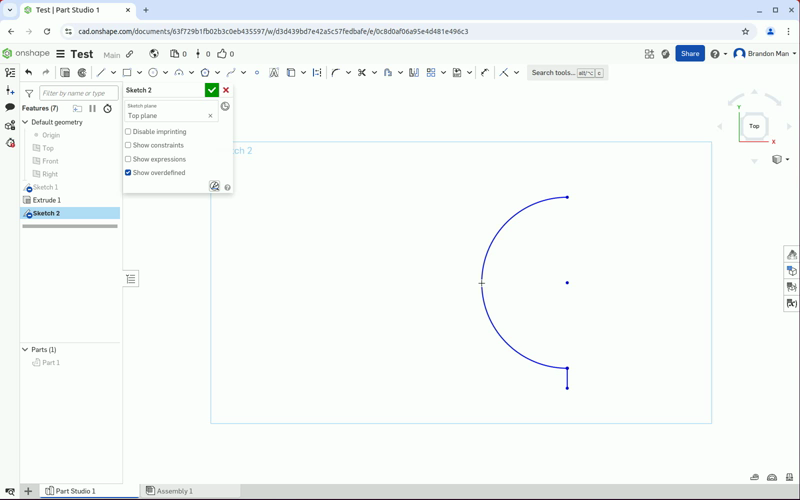
mouse_move(567, 197)
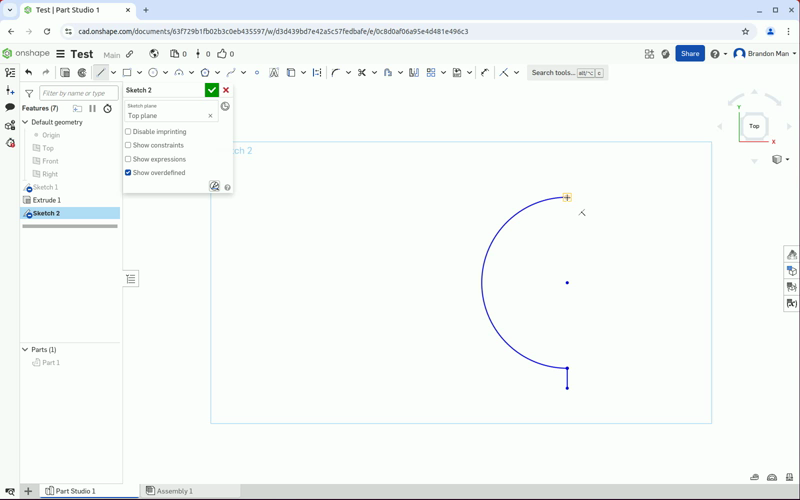
click(567, 197)
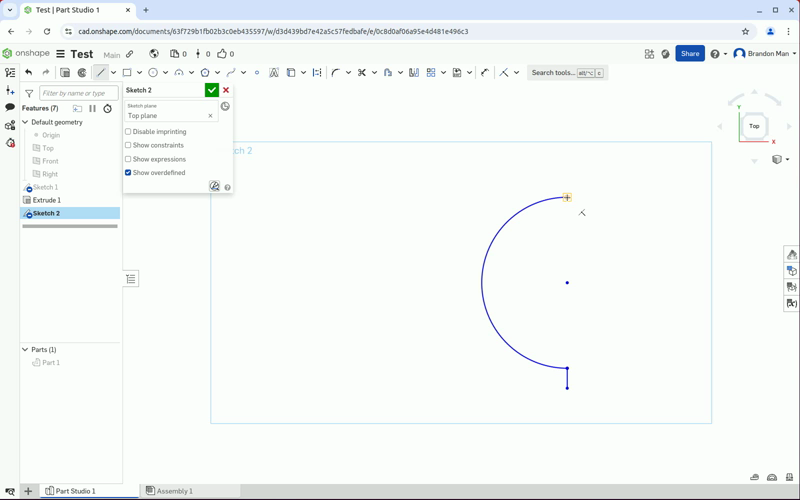
key_down(shift)
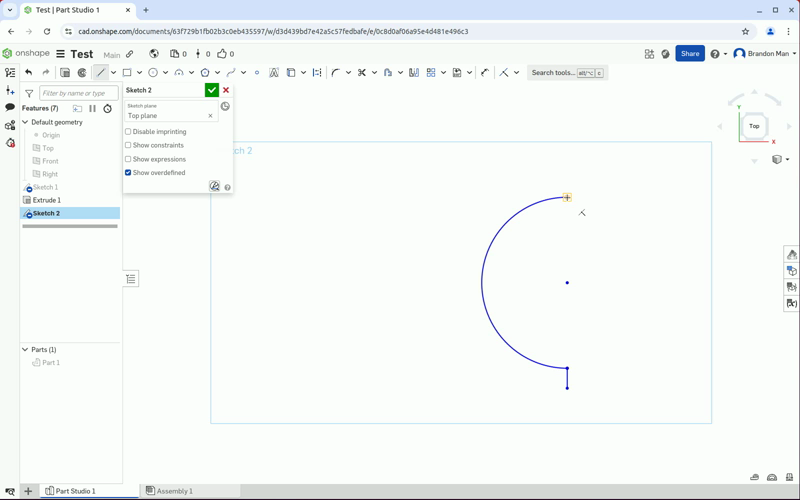
mouse_move(589, 197)
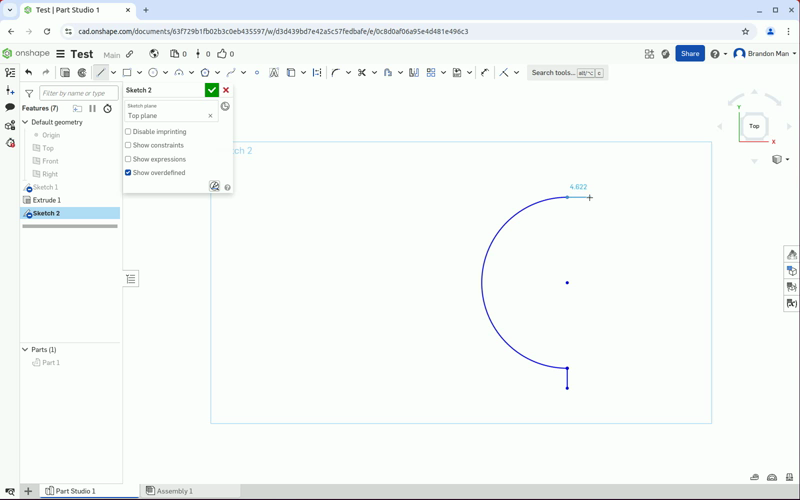
mouse_move(567, 177)
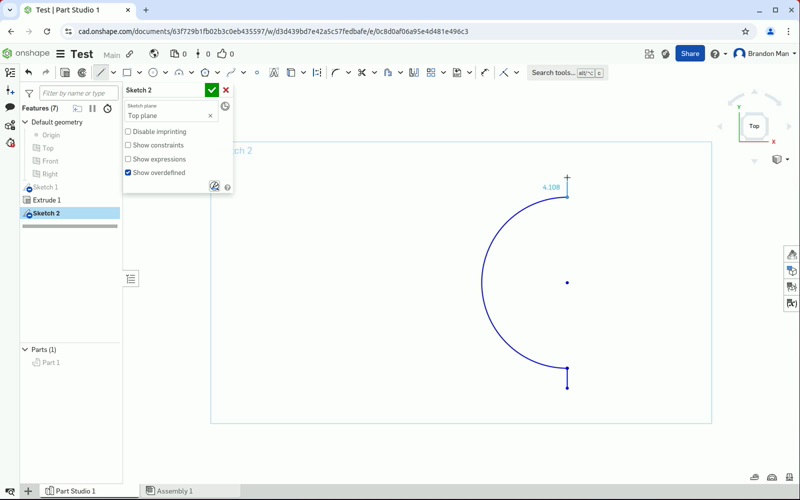
click(567, 177)
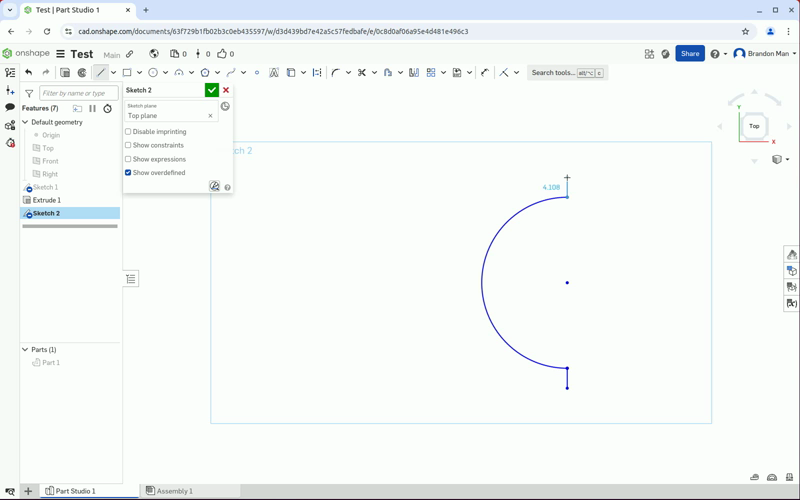
key_up(shift)
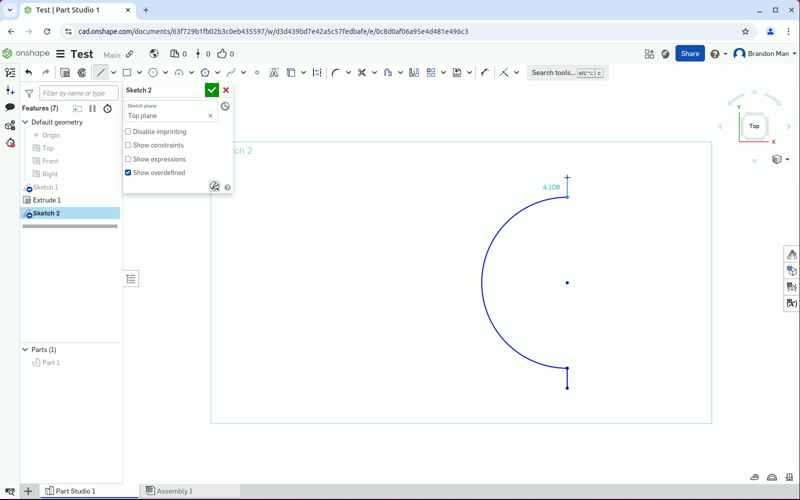
key(esc)
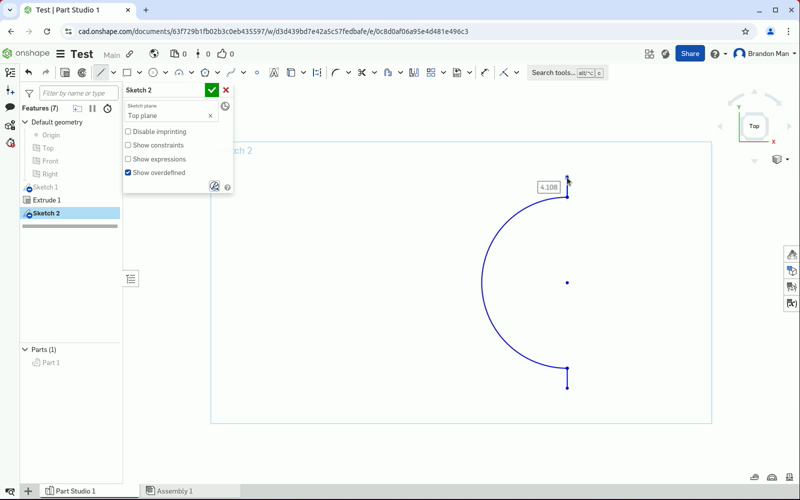
key(a)
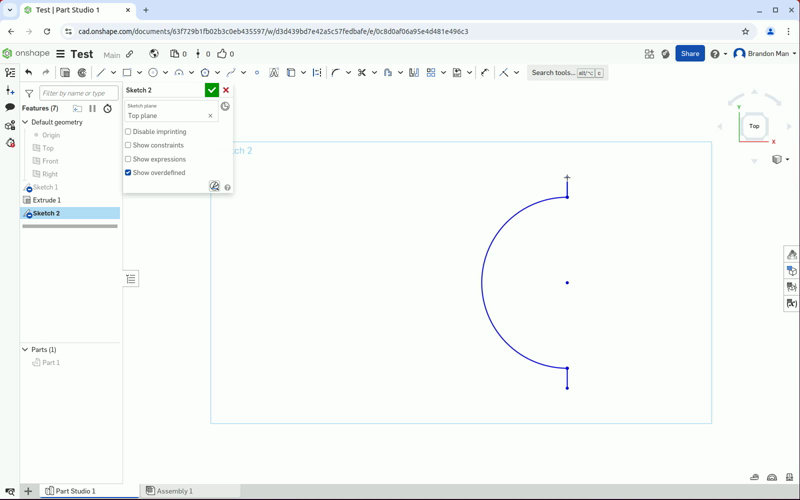
mouse_move(567, 177)
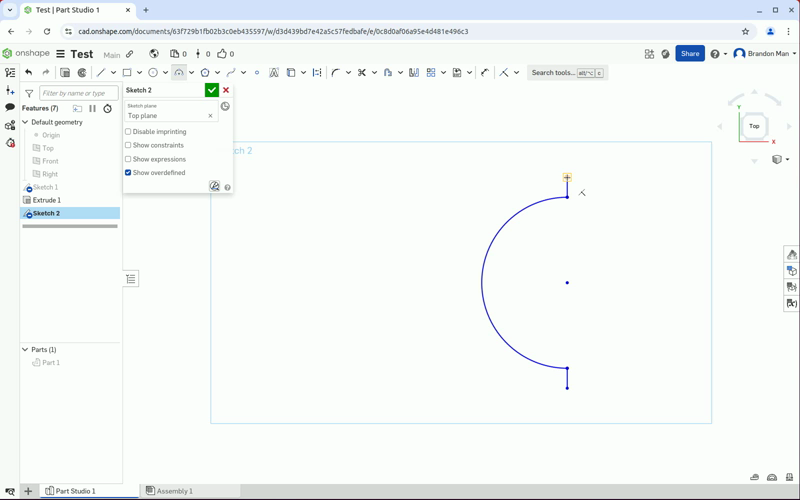
click(567, 177)
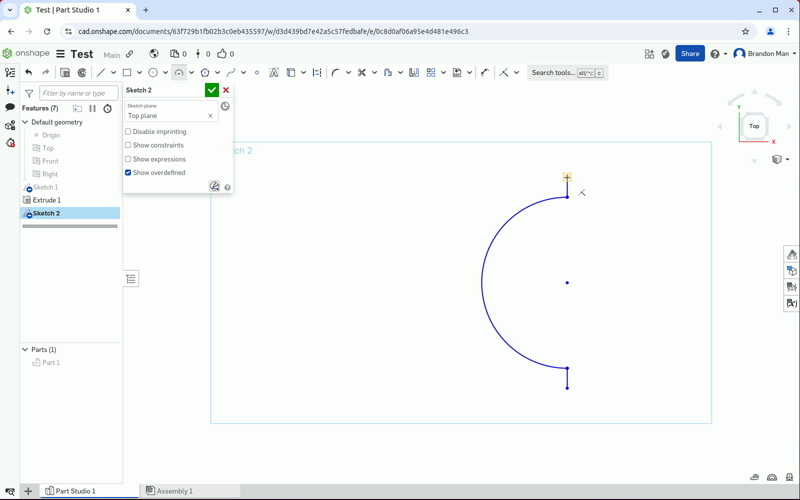
mouse_move(567, 388)
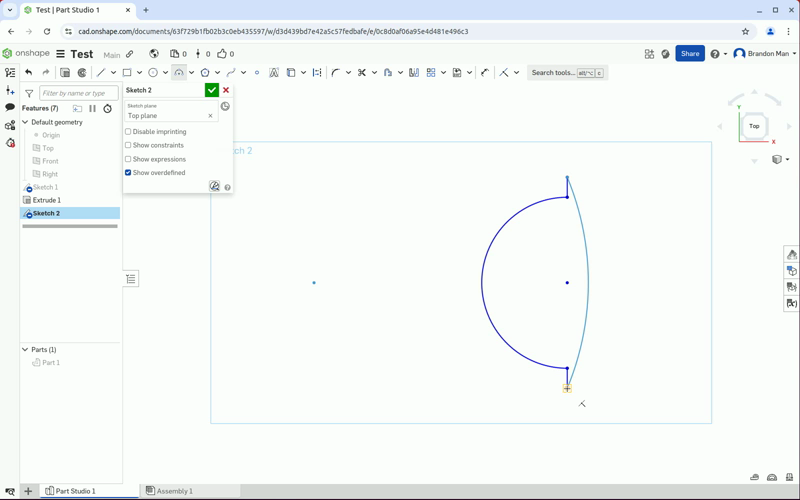
click(567, 388)
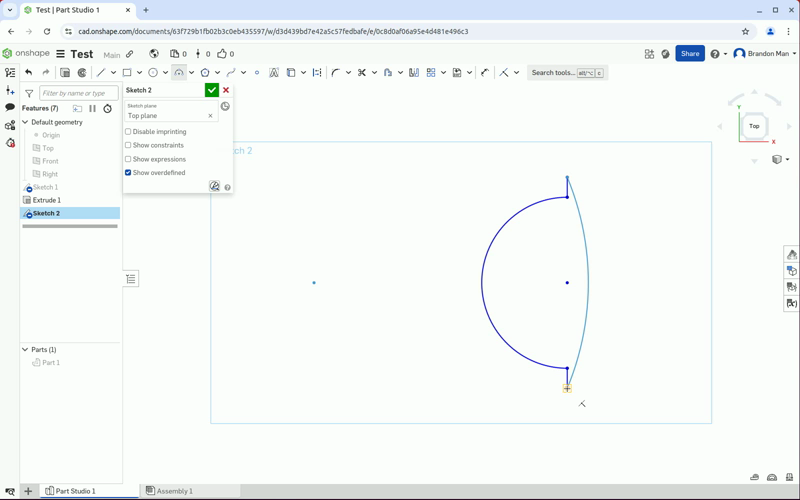
key_down(shift)
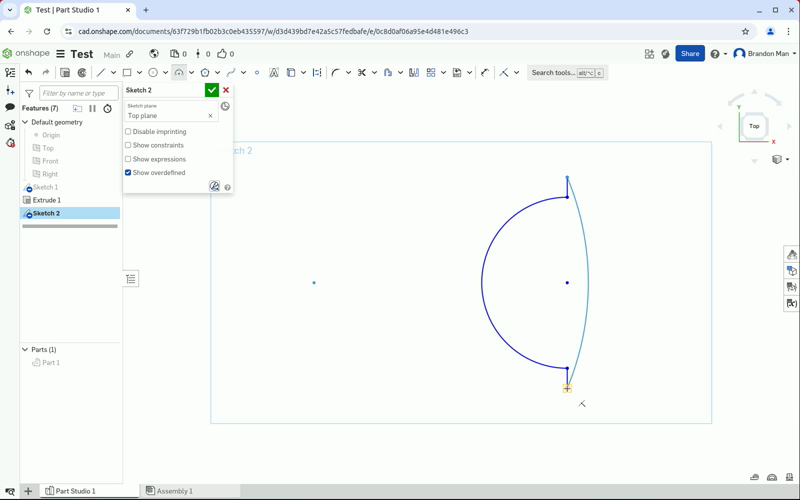
mouse_move(461, 282)
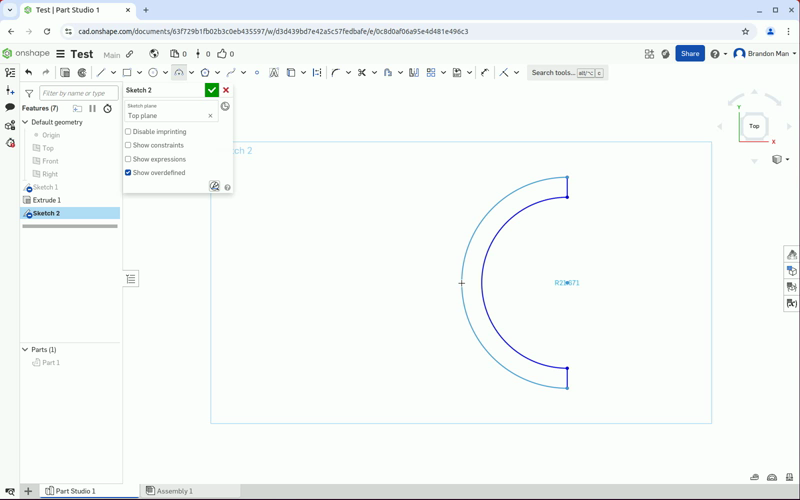
click(461, 282)
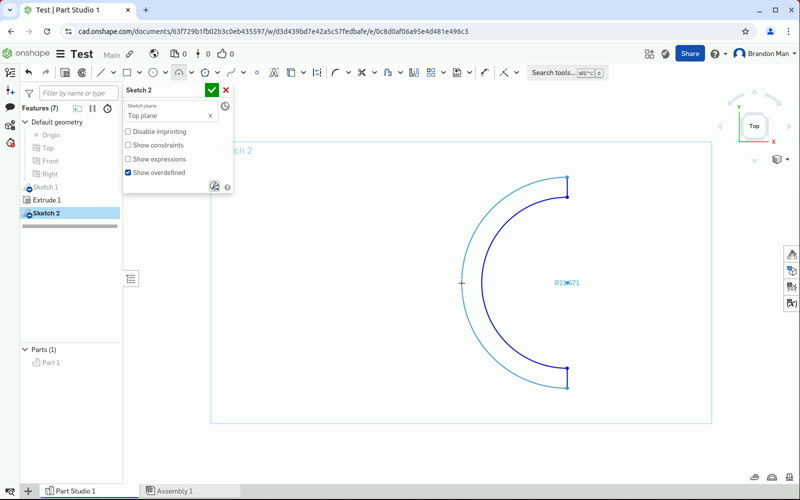
key_up(shift)
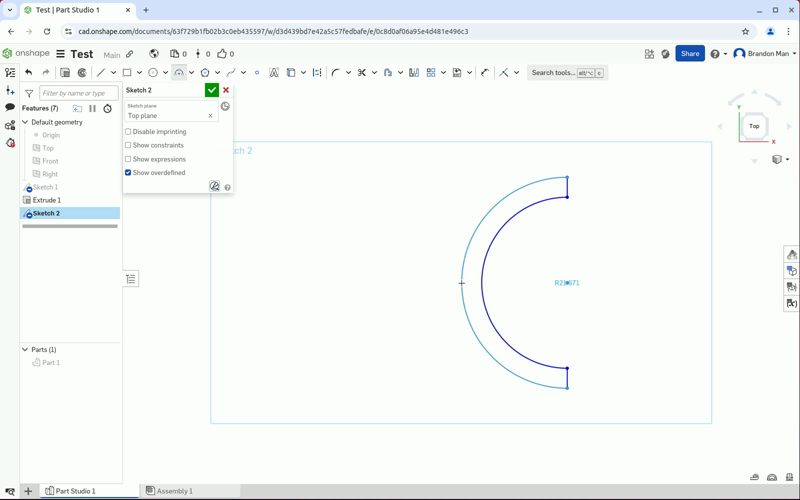
key(esc)
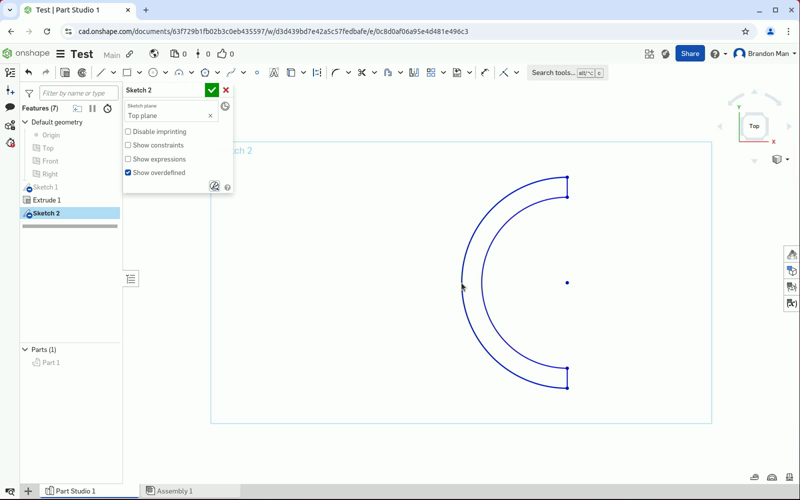
mouse_move(509, 355)
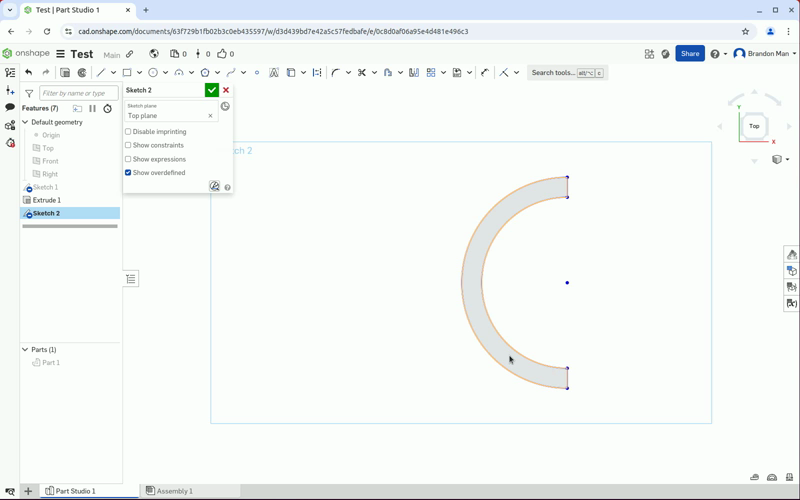
scroll(6)
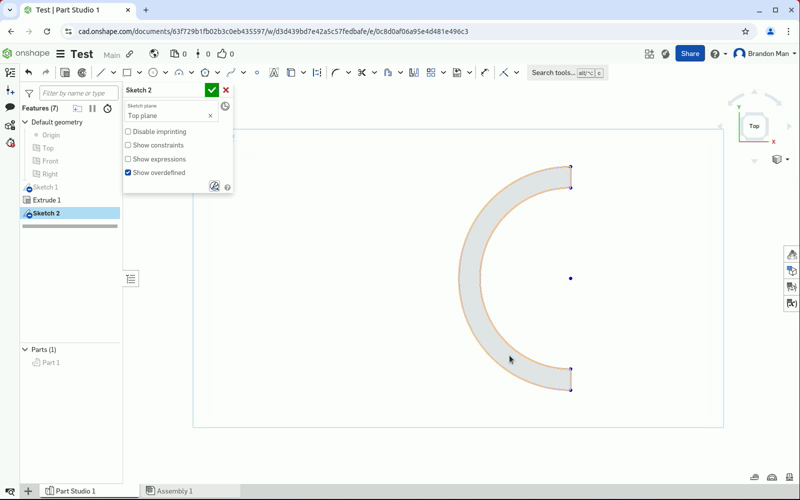
scroll(6)
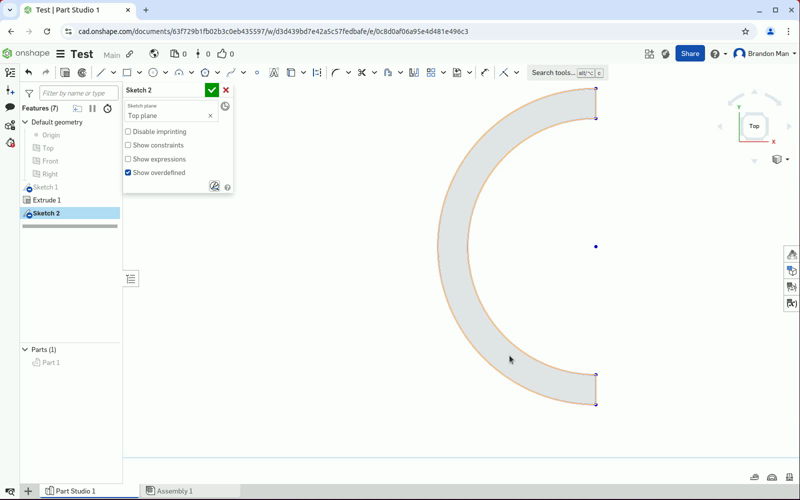
scroll(6)
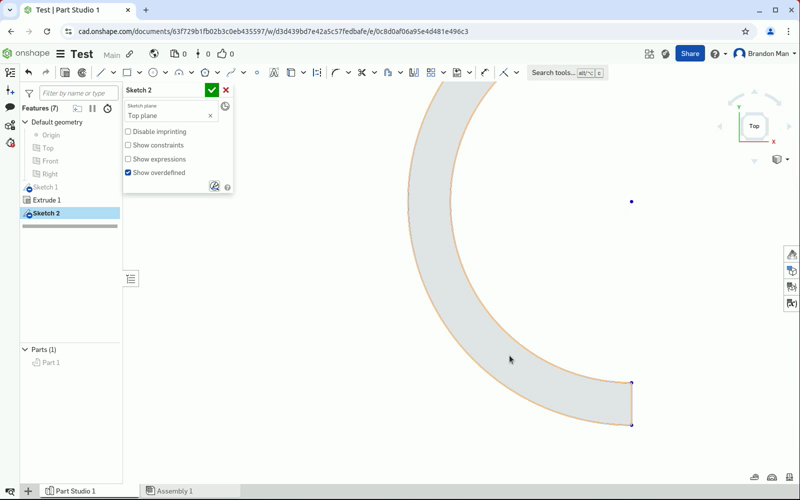
scroll(6)
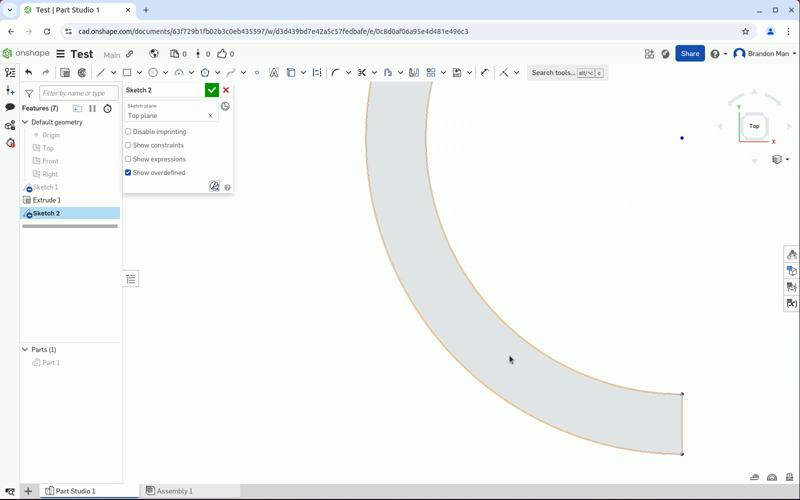
scroll(6)
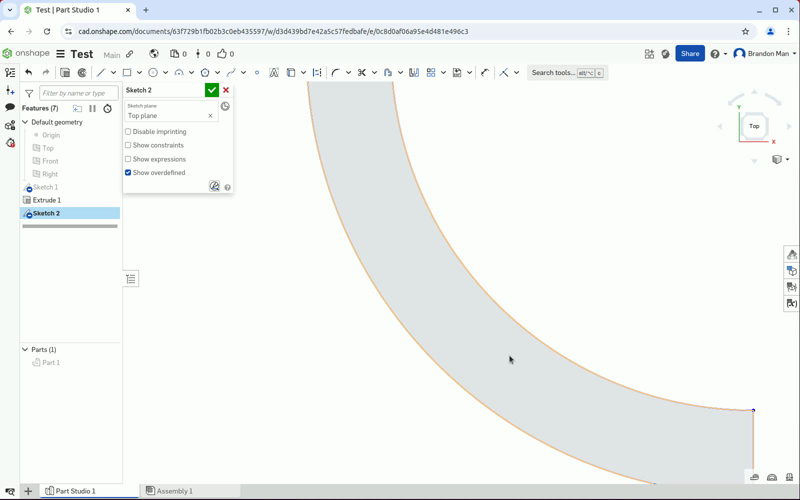
scroll(6)
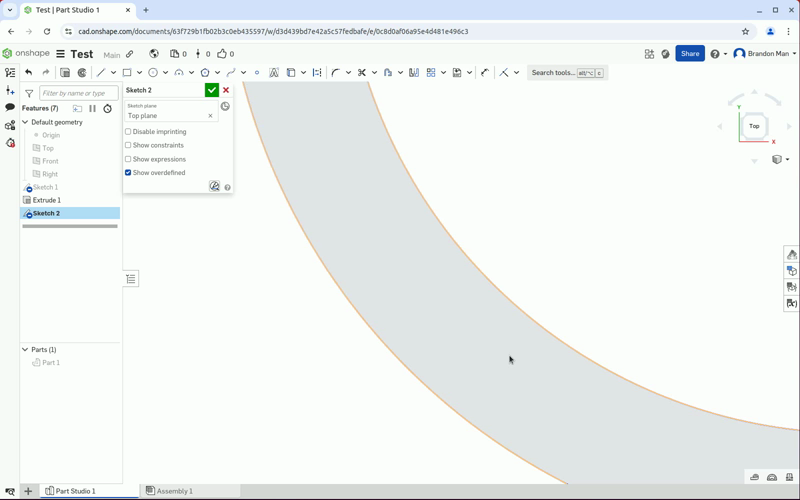
scroll(6)
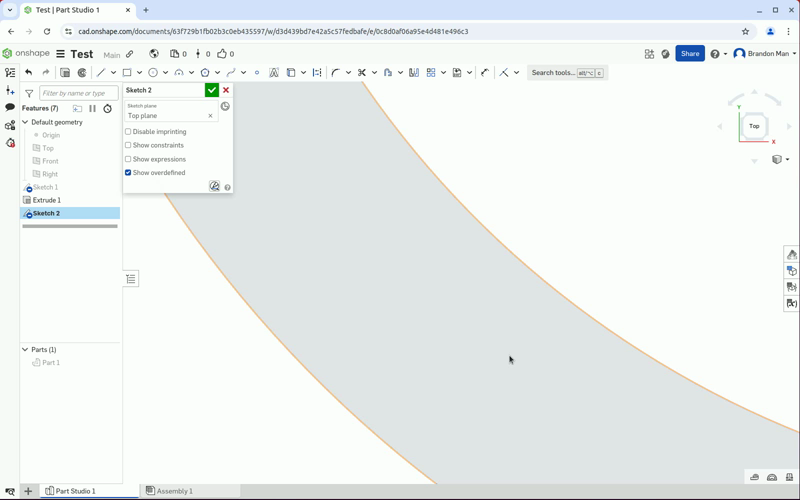
click(509, 355)
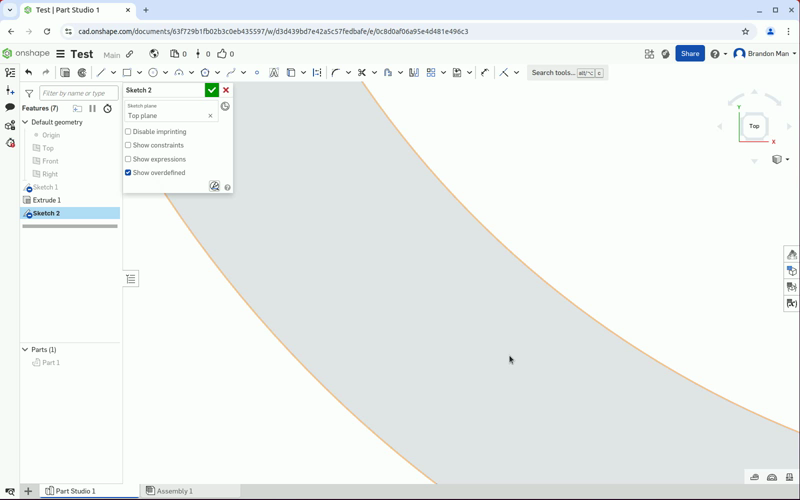
scroll(-6)
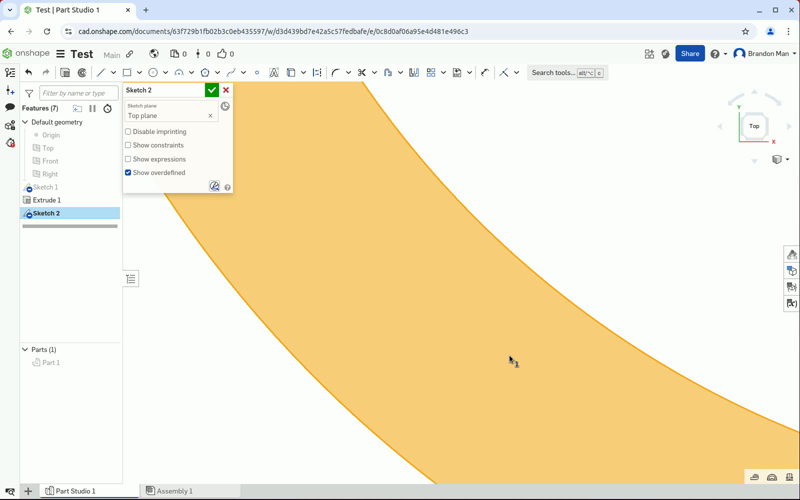
scroll(-6)
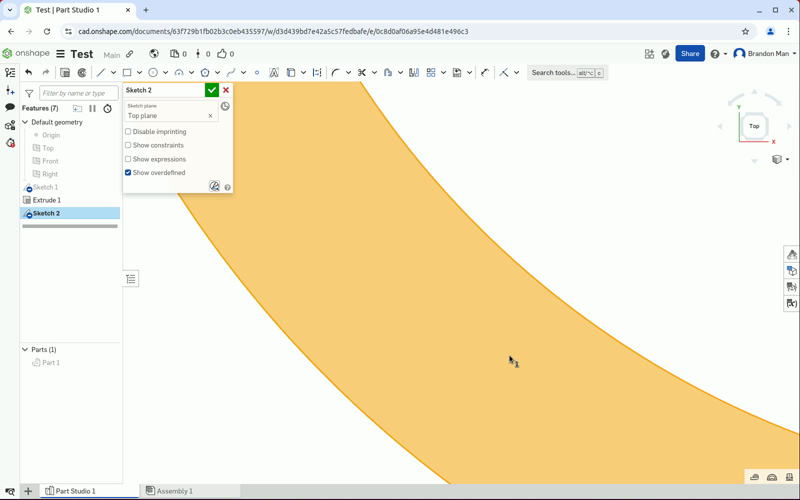
scroll(-6)
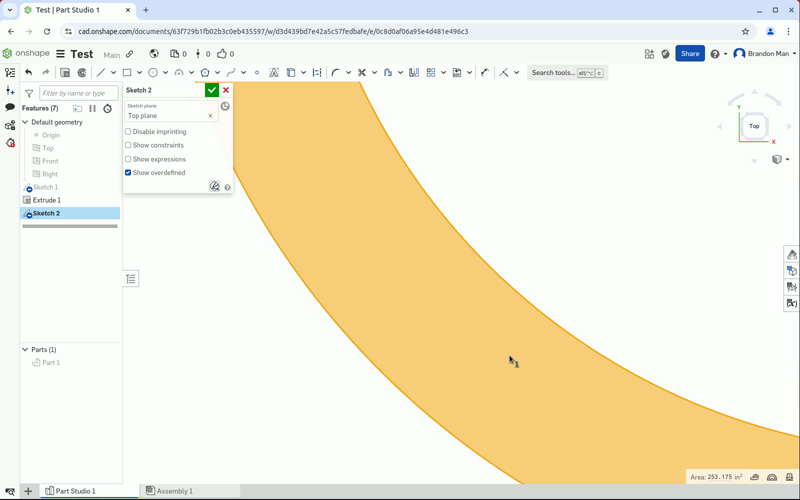
scroll(-6)
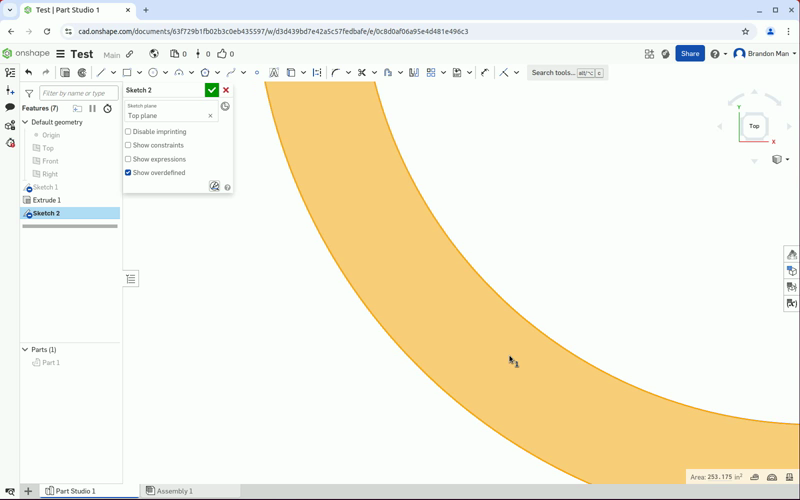
scroll(-6)
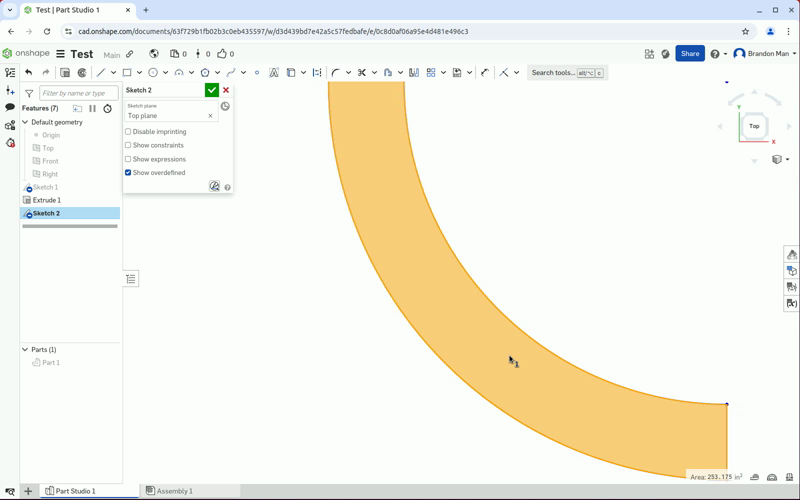
scroll(-6)
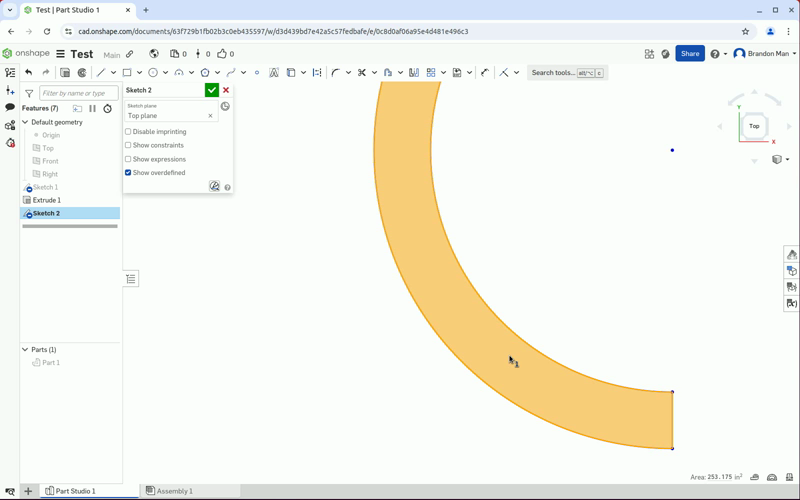
scroll(-6)
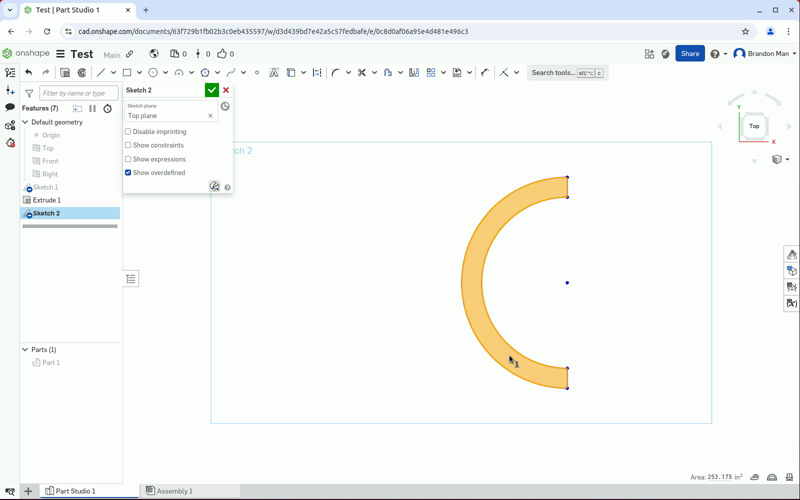
mouse_move(73, 352)
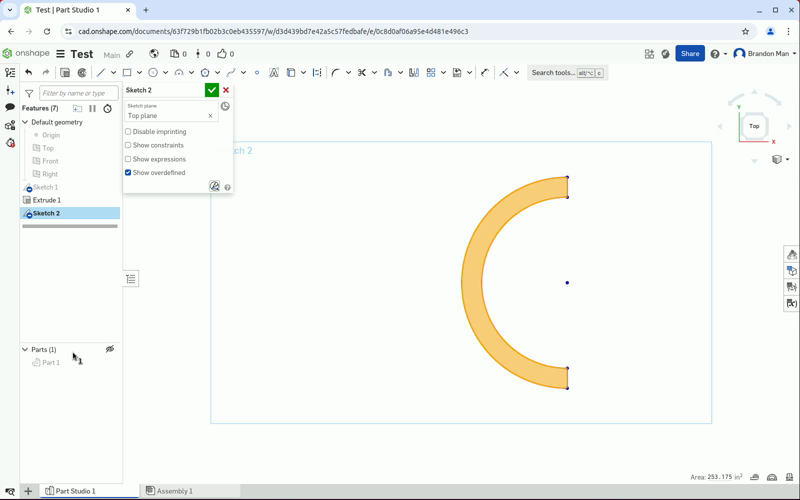
key(shift+y)
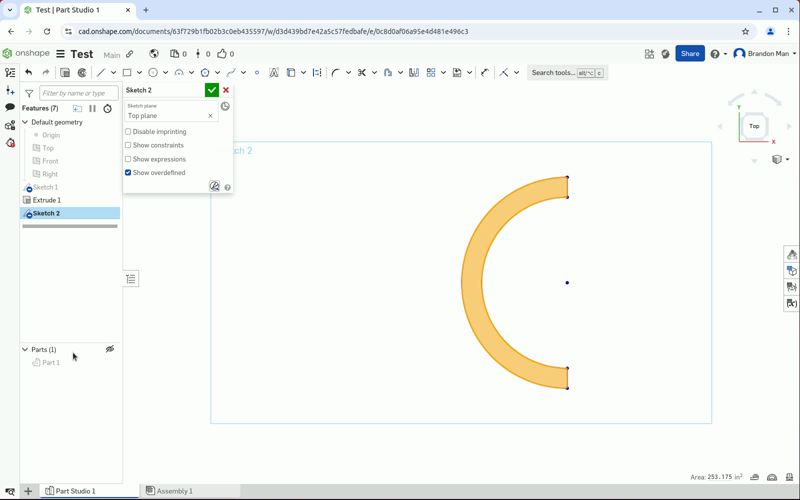
key(shift+e)
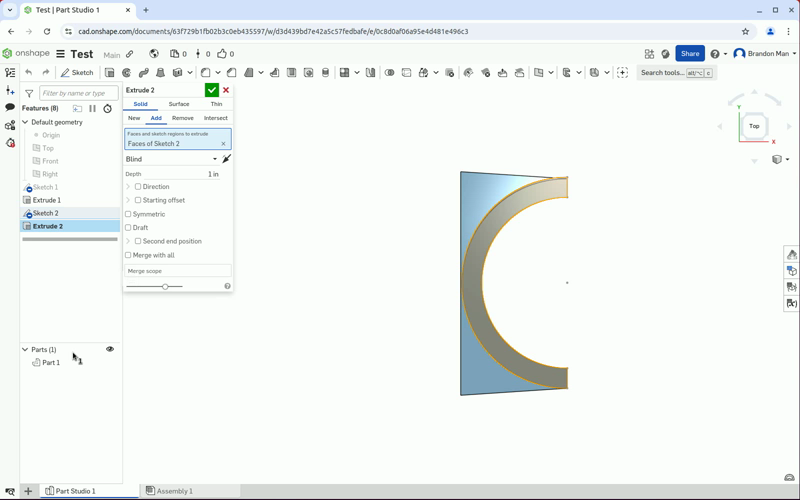
mouse_move(143, 106)
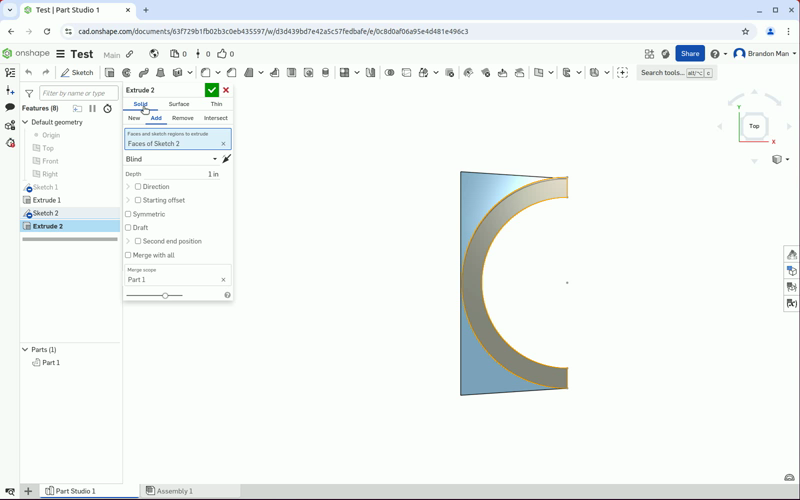
click(143, 106)
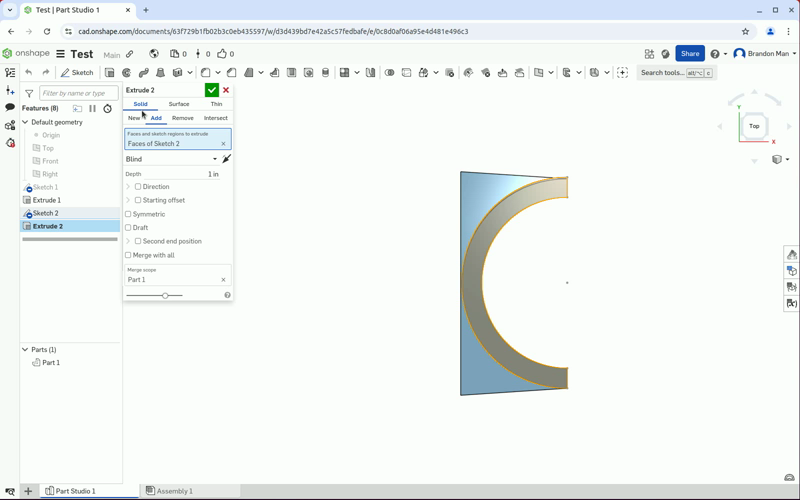
mouse_move(137, 120)
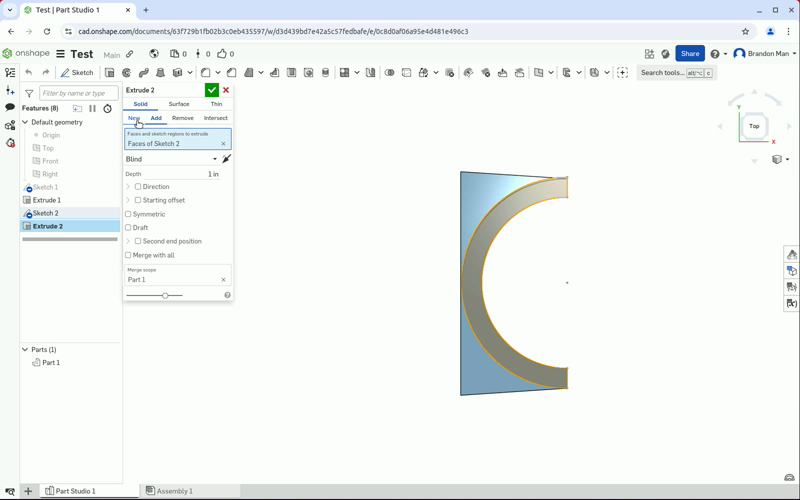
click(137, 120)
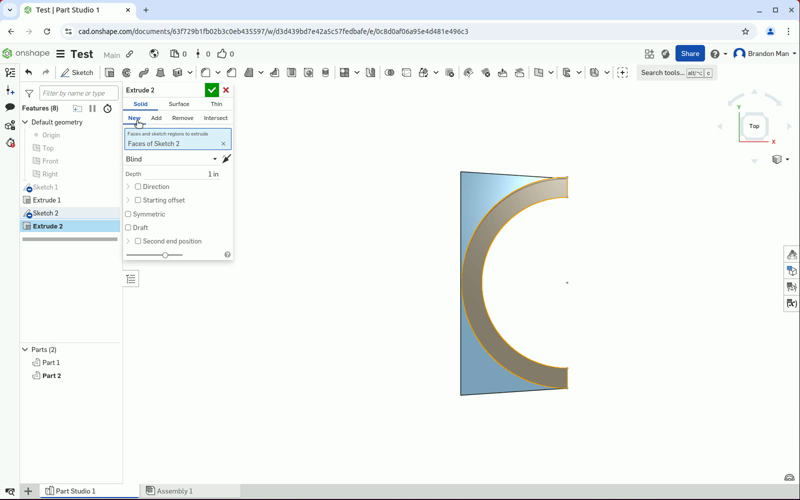
key(tab, 4)
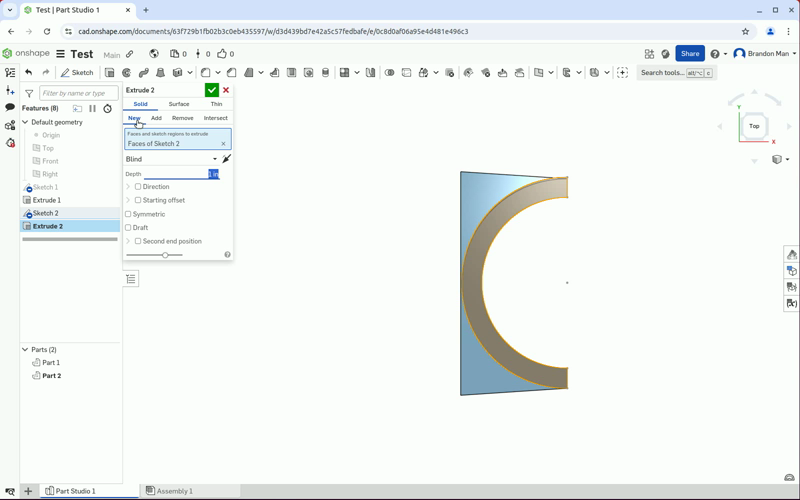
text(20.22)
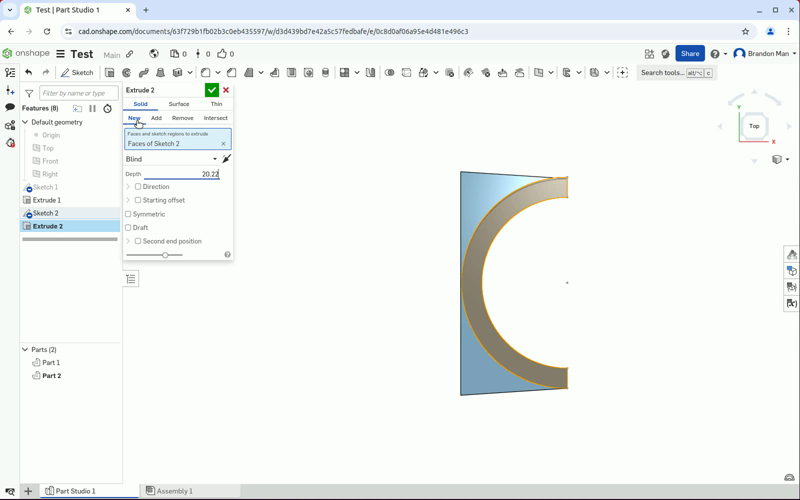
key(tab, 3)
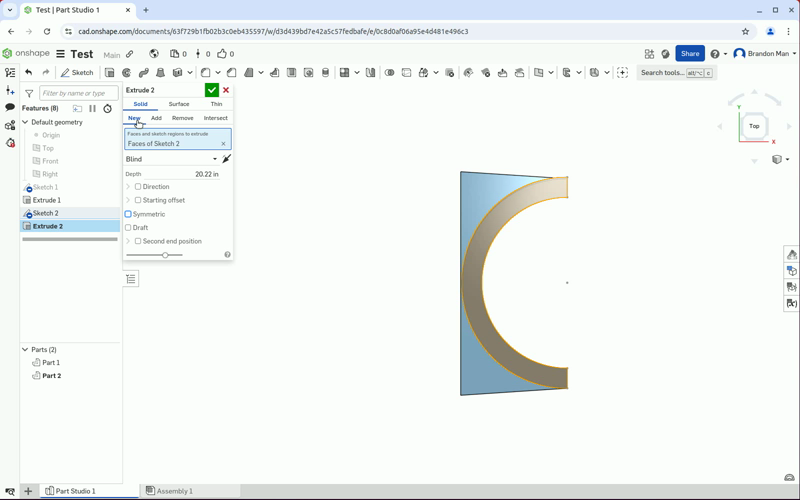
key(space)
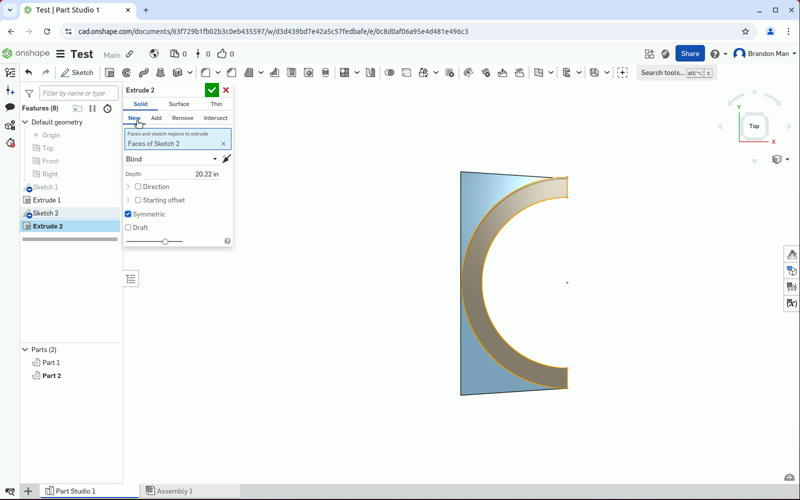
key(enter)
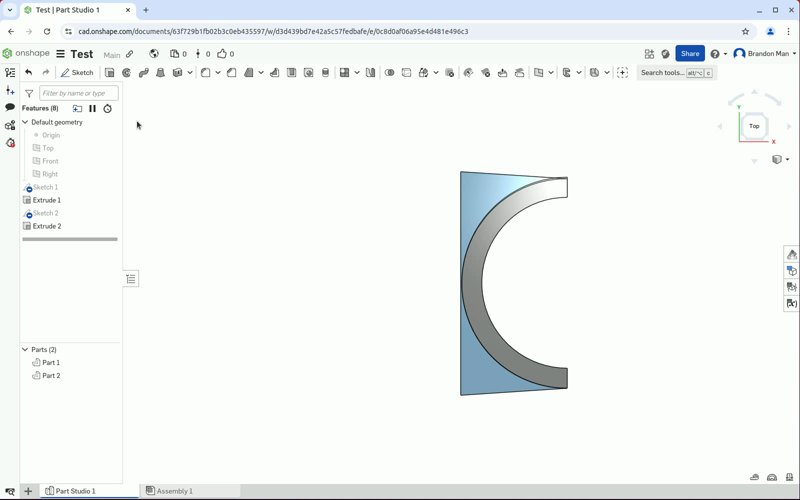
key(shift+h)
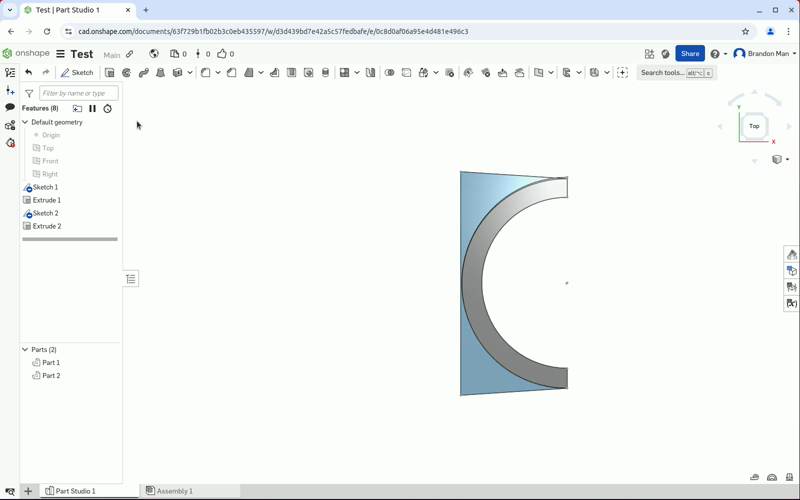
key(shift+h)
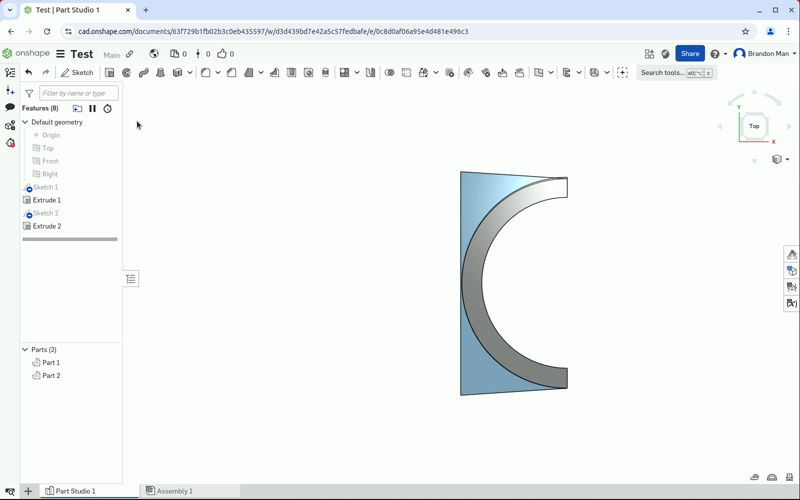
mouse_move(73, 189)
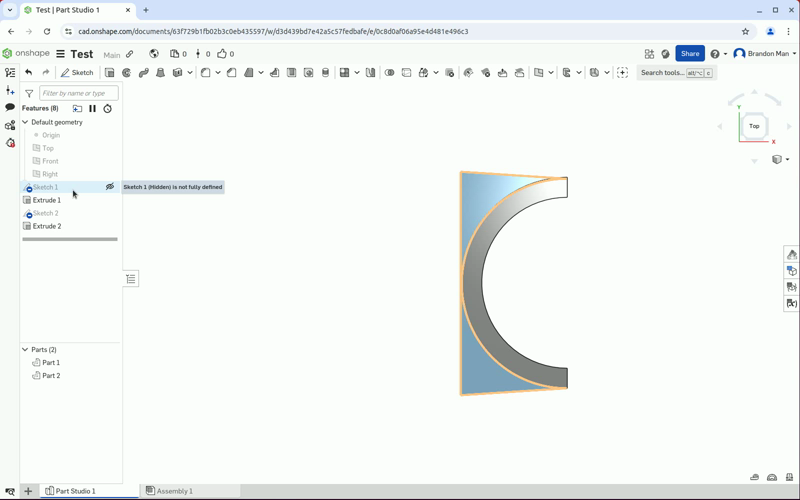
click(73, 189)
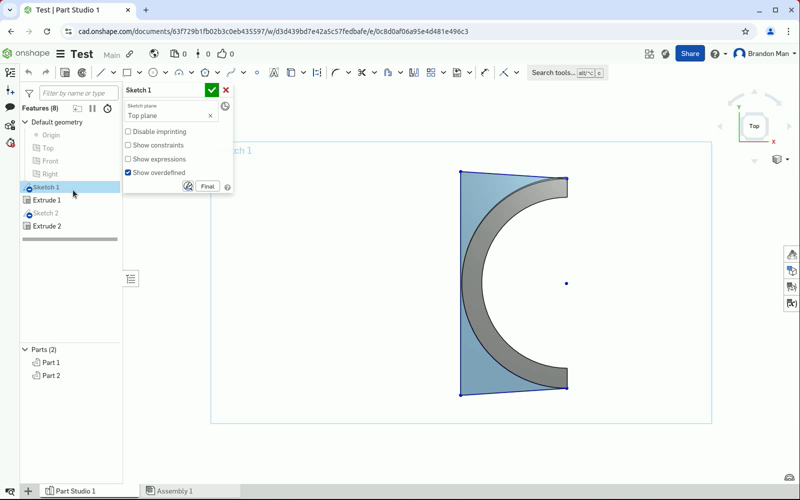
mouse_move(229, 92)
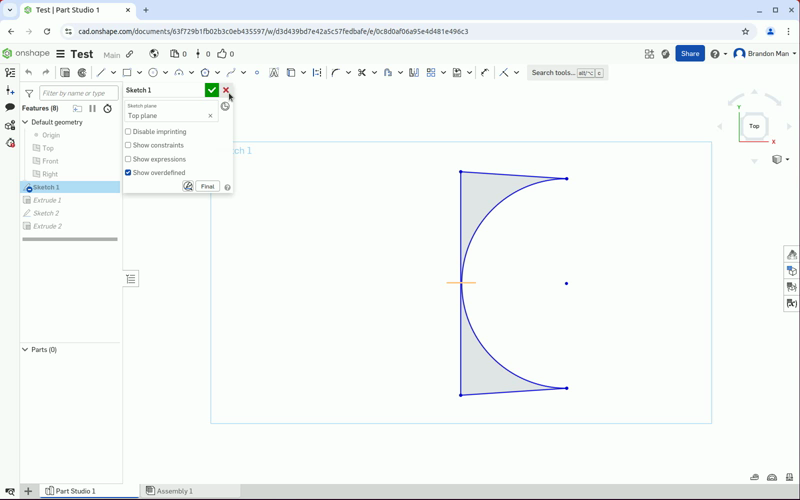
click(229, 92)
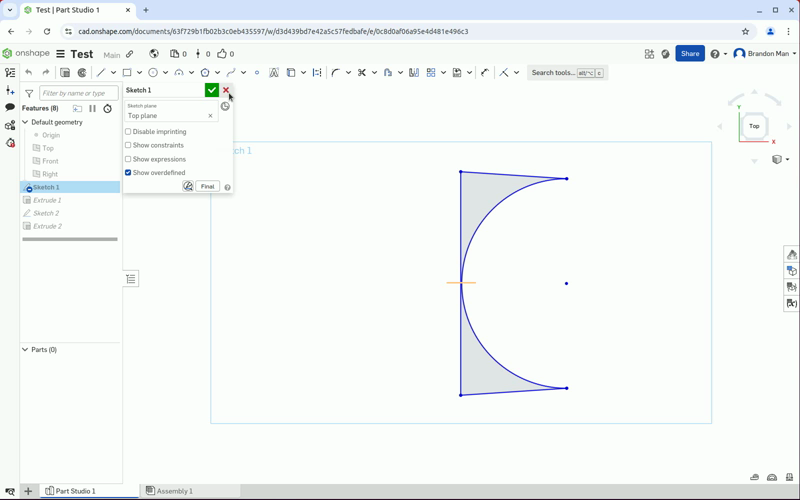
key(shift+s)
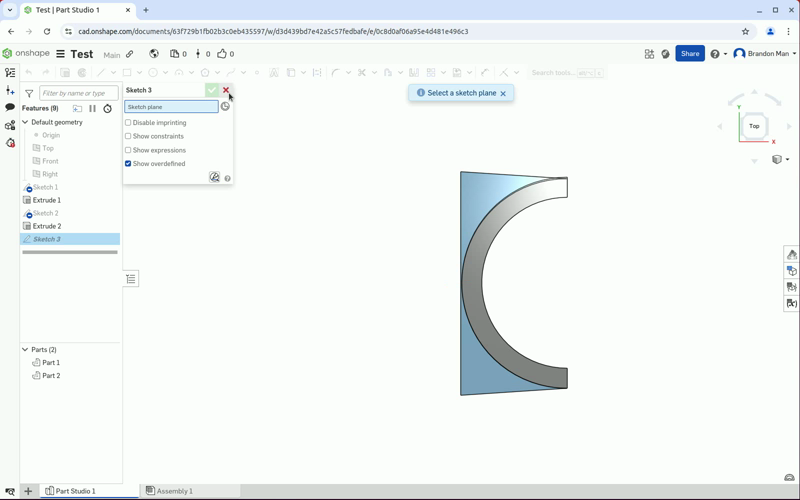
mouse_move(73, 150)
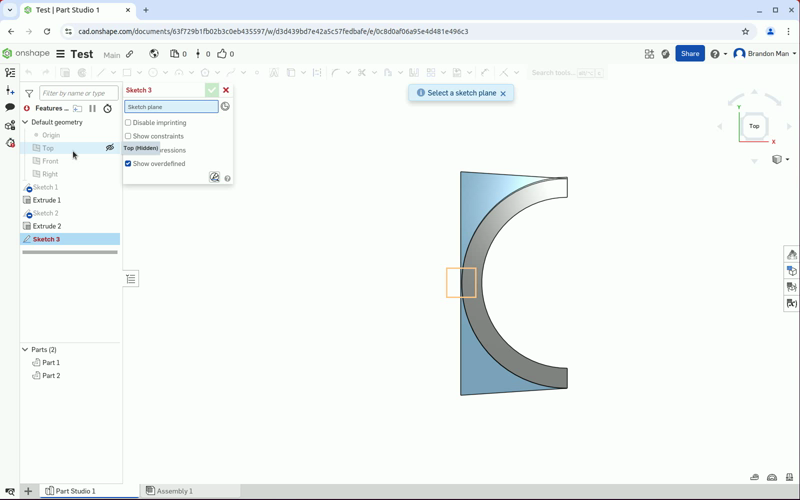
click(73, 150)
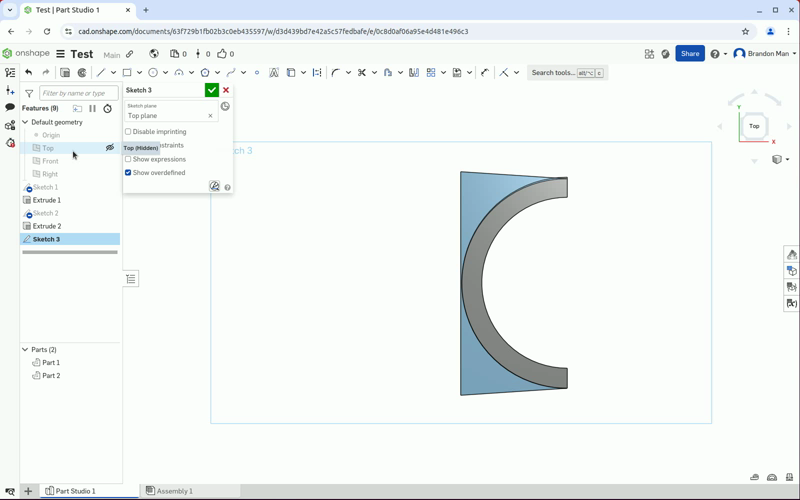
mouse_move(73, 352)
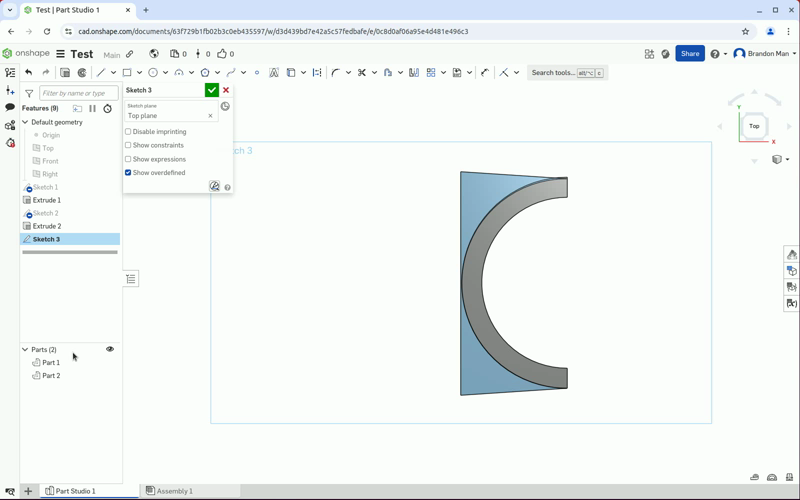
key(y)
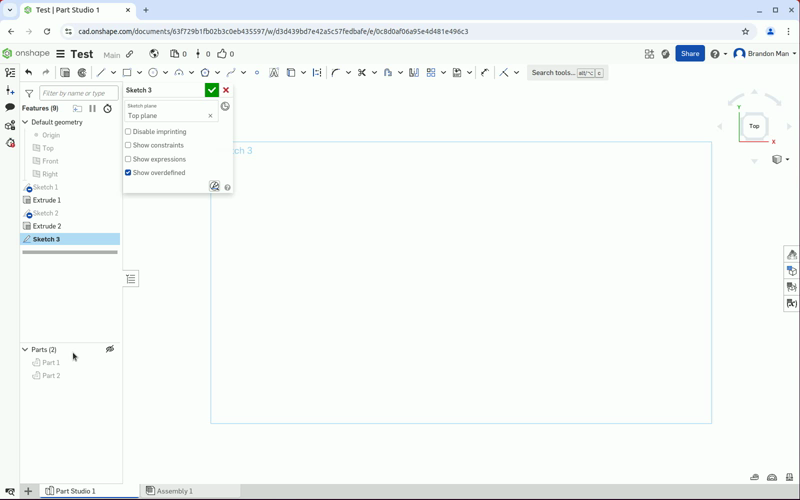
key(l)
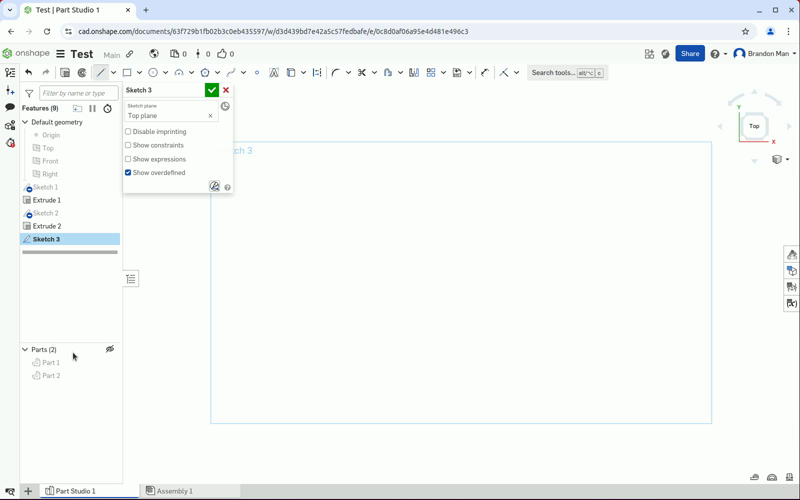
key_down(shift)
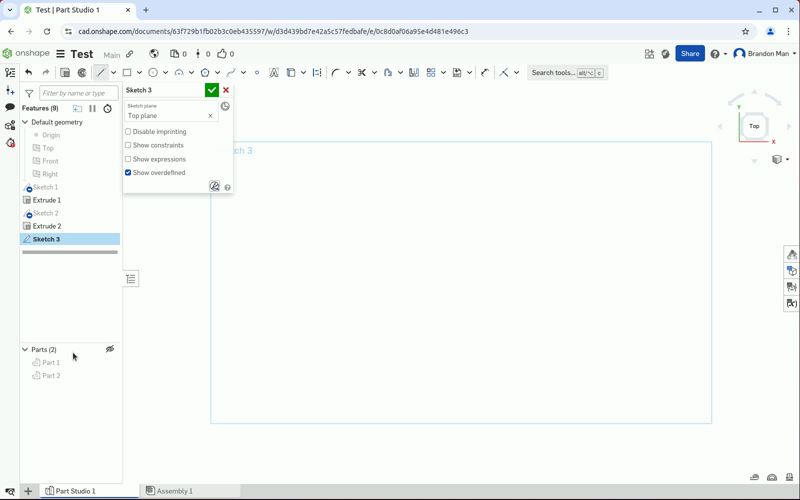
mouse_move(568, 368)
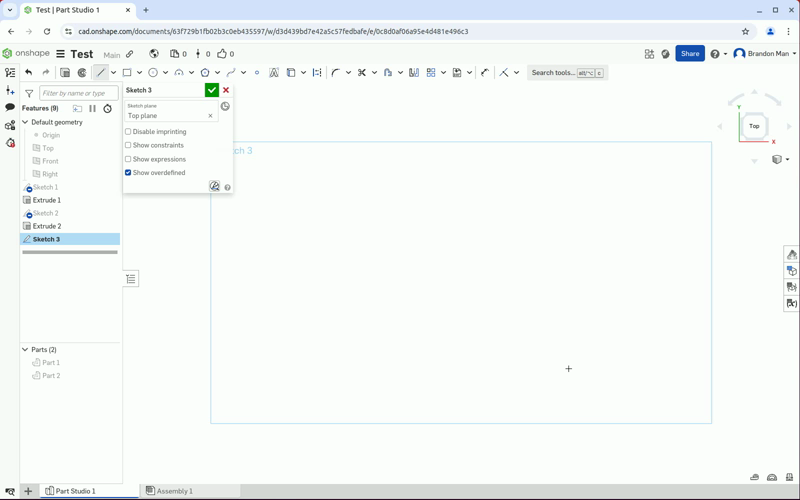
click(568, 368)
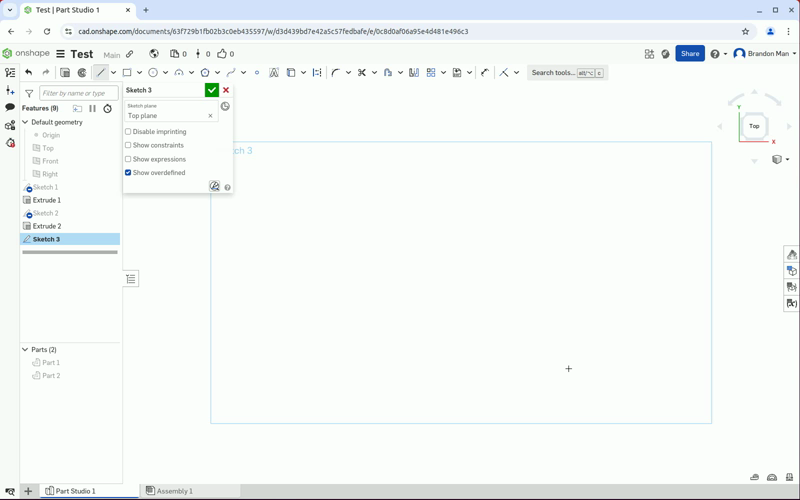
key_up(shift)
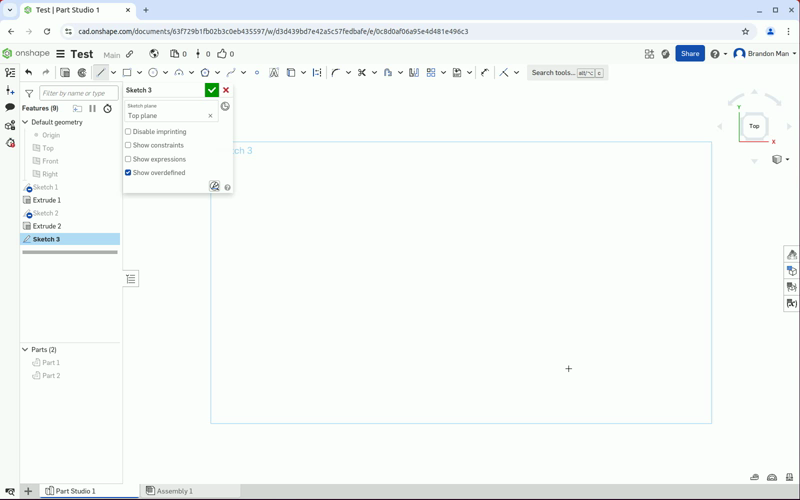
key_down(shift)
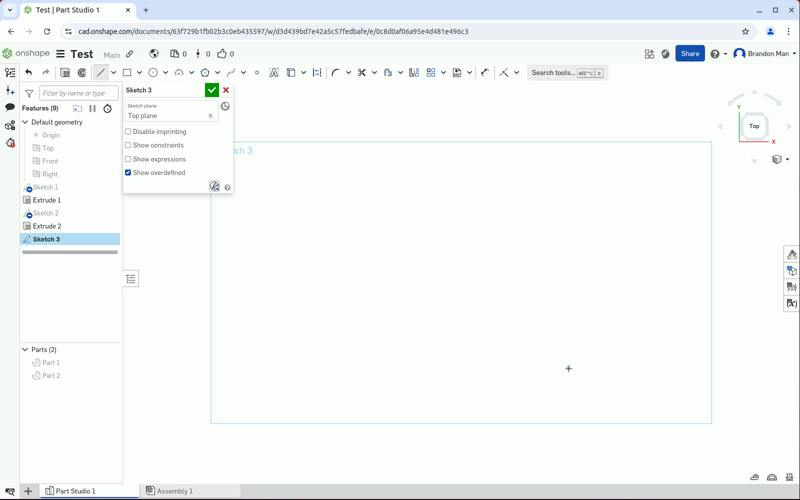
mouse_move(568, 196)
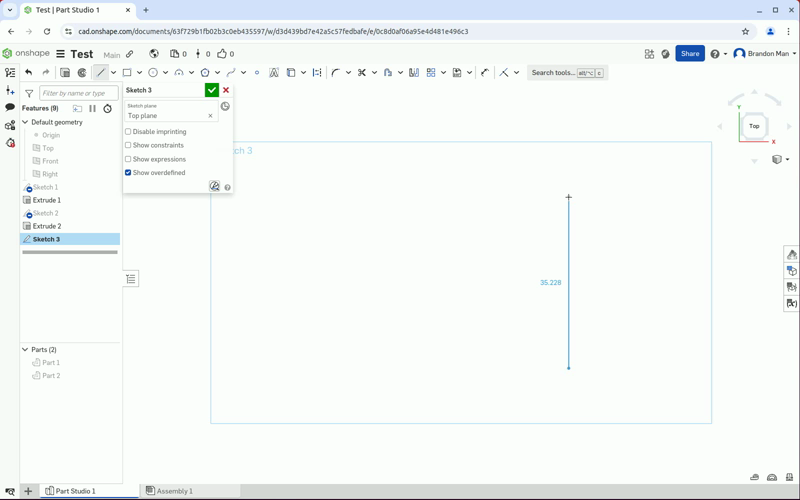
click(568, 196)
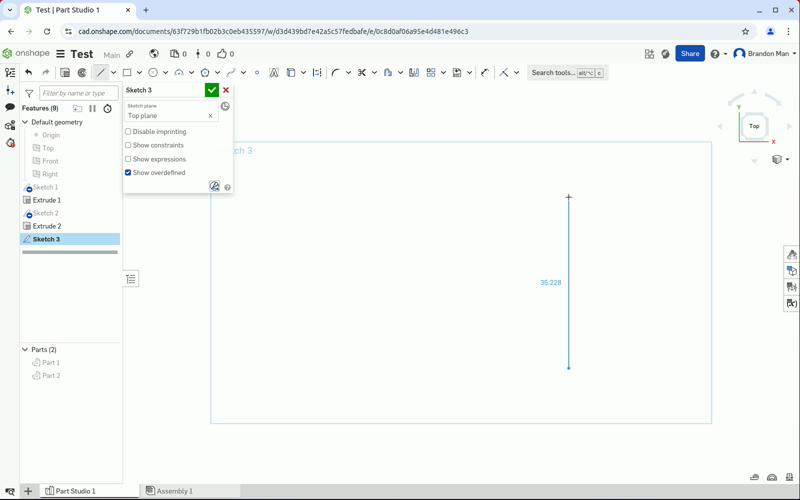
key_up(shift)
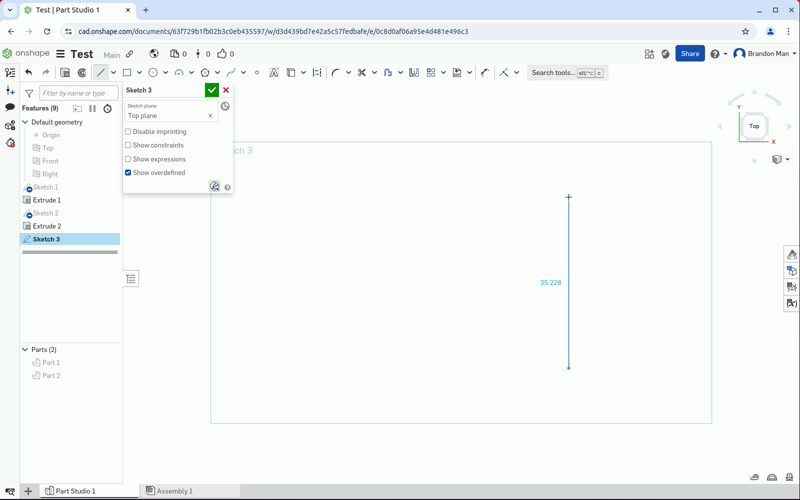
key(esc)
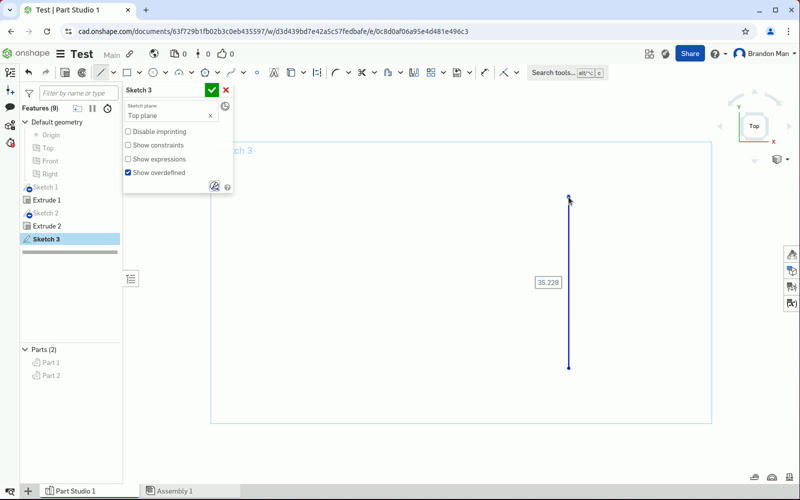
key(a)
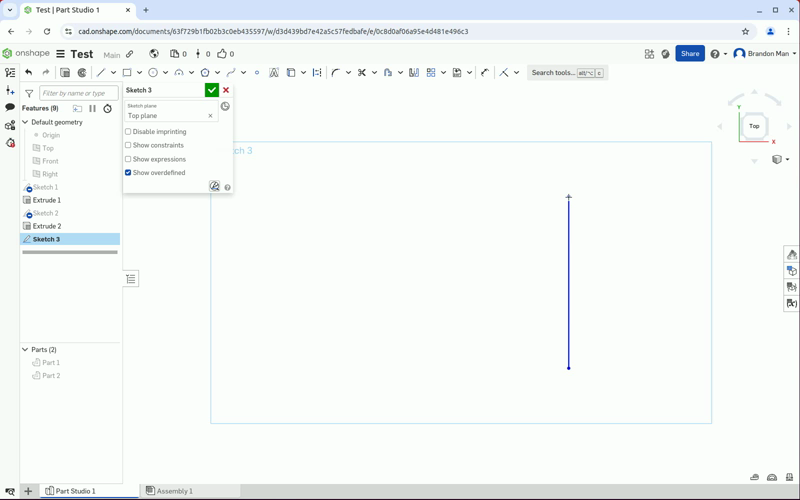
mouse_move(568, 196)
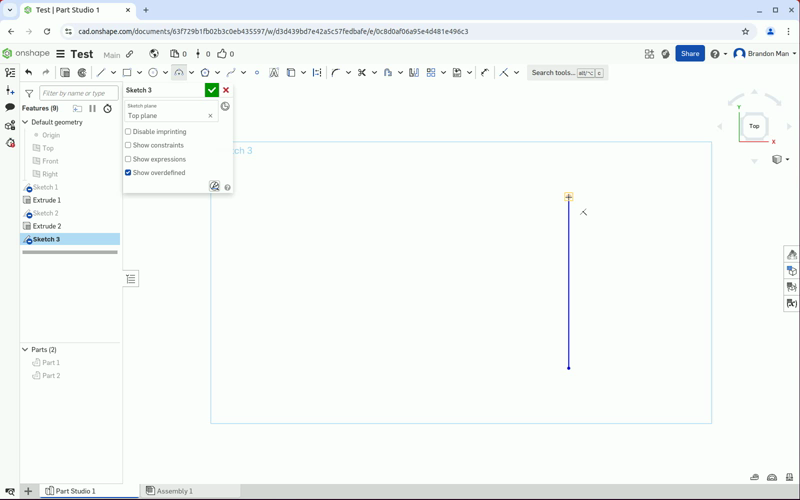
click(568, 196)
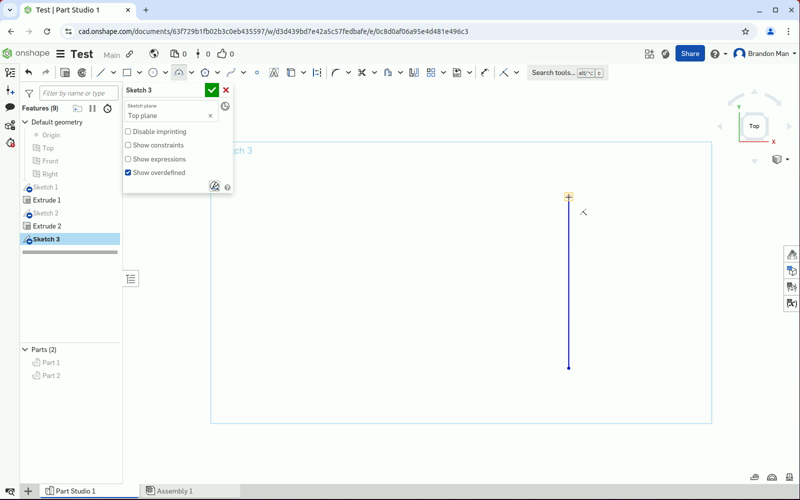
mouse_move(568, 368)
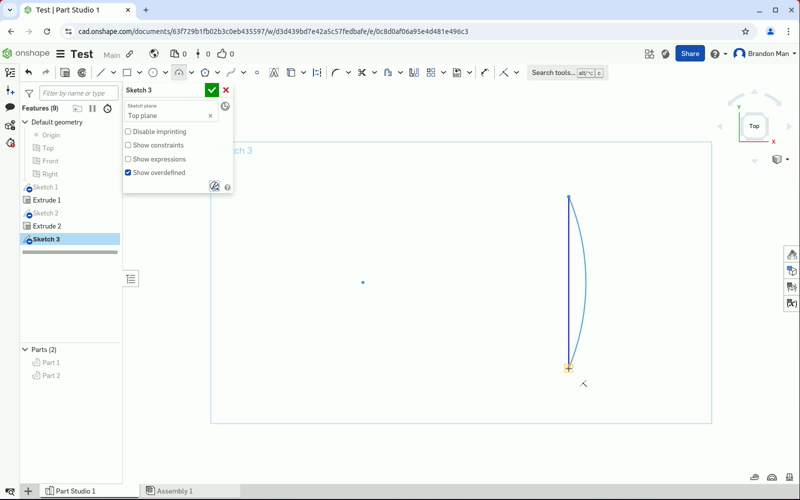
click(568, 368)
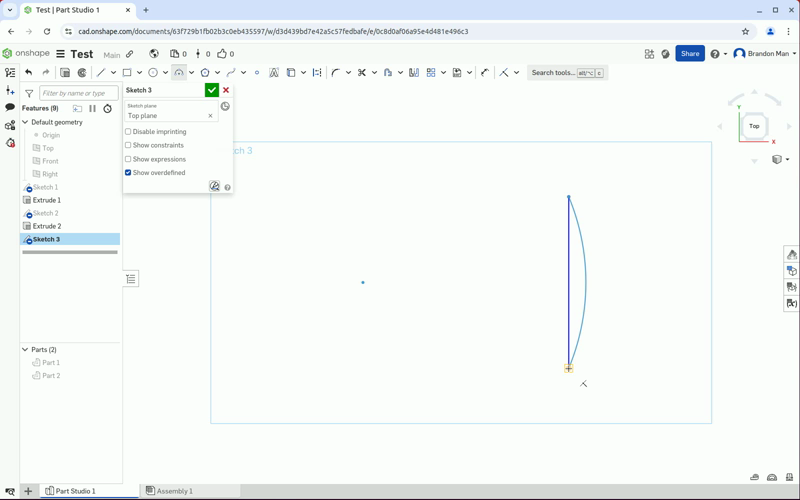
key_down(shift)
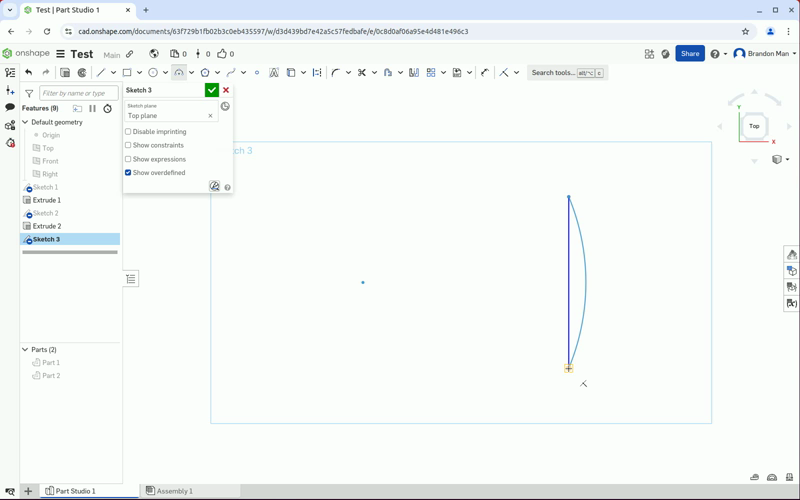
mouse_move(482, 282)
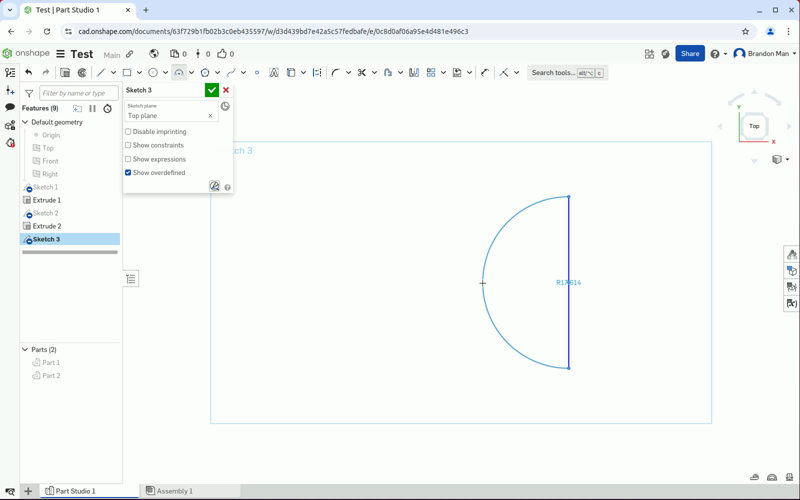
click(482, 282)
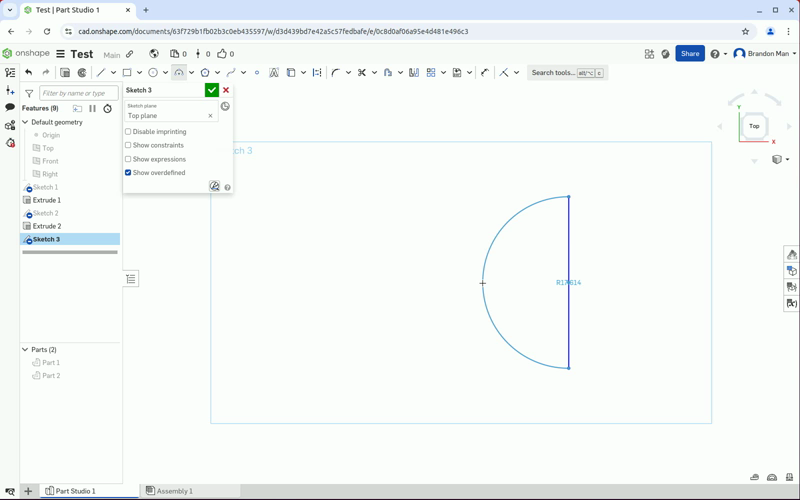
key_up(shift)
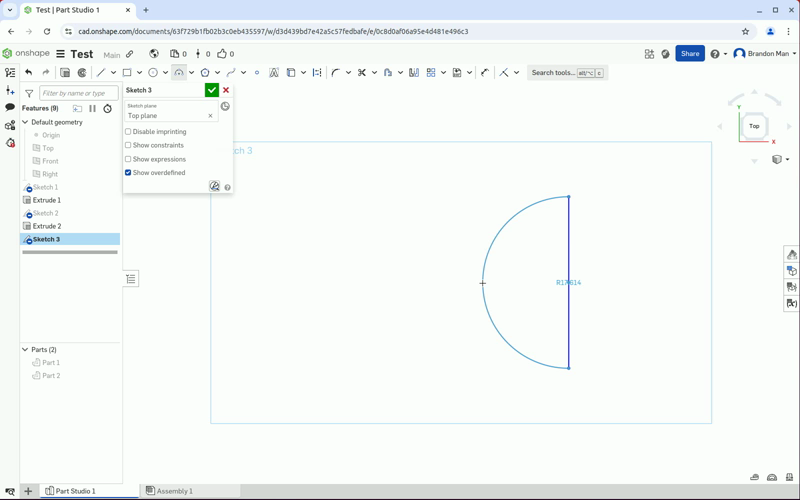
key(esc)
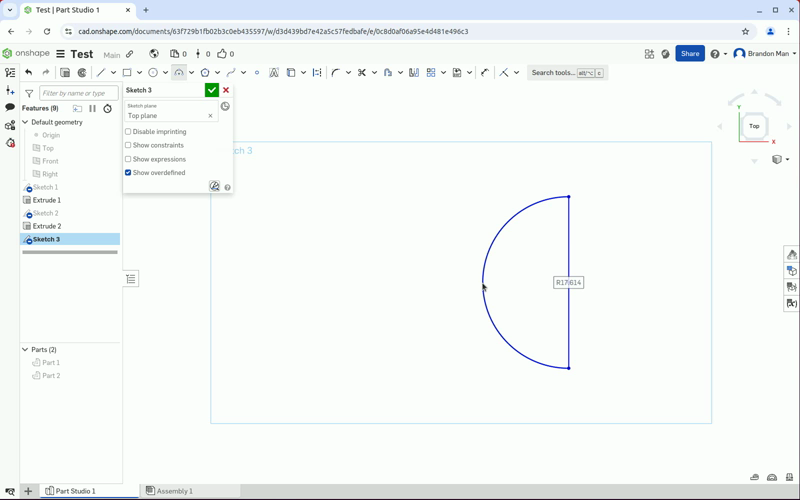
mouse_move(544, 352)
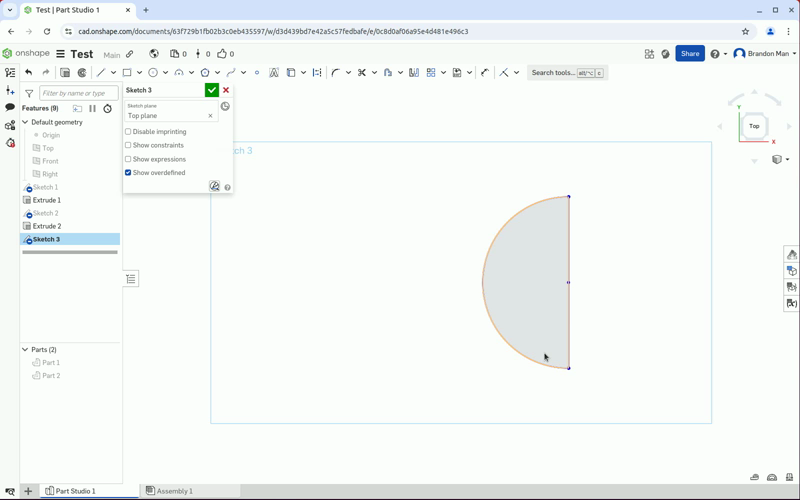
click(544, 352)
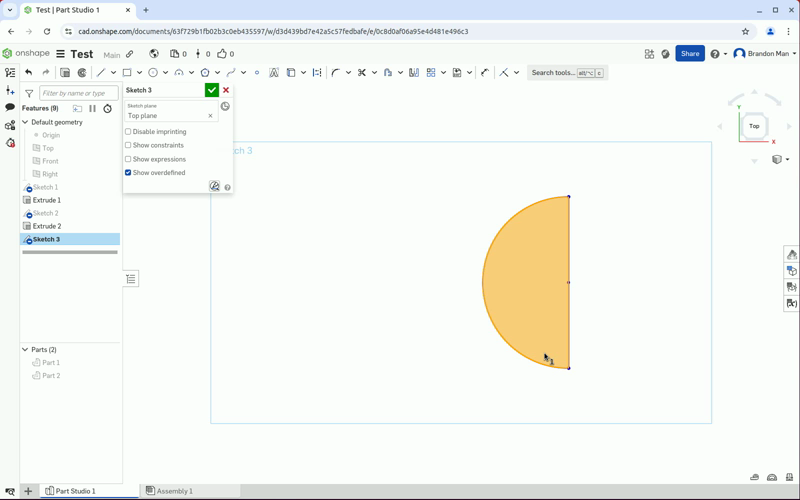
mouse_move(73, 352)
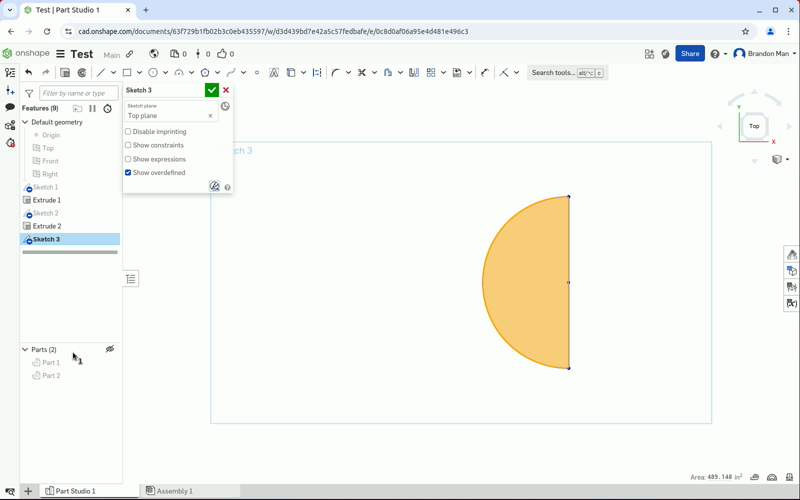
key(shift+y)
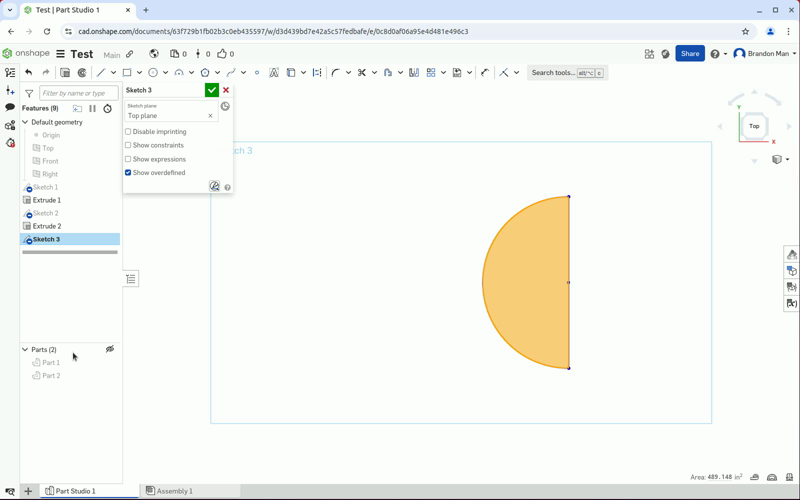
key(shift+e)
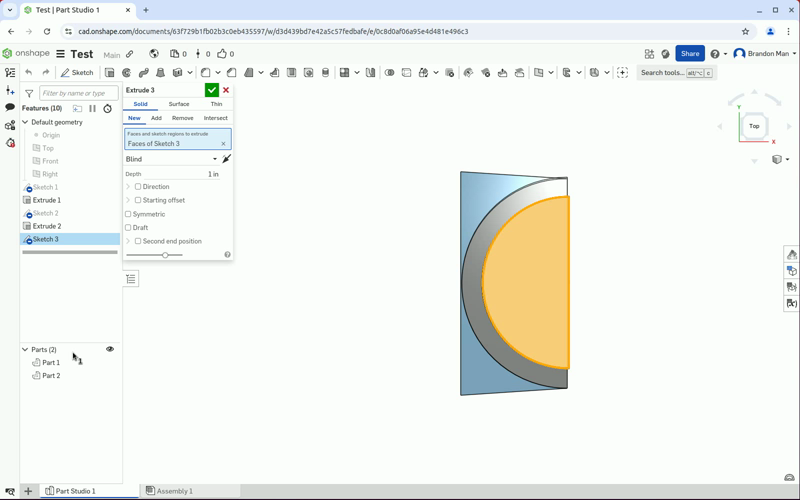
mouse_move(143, 106)
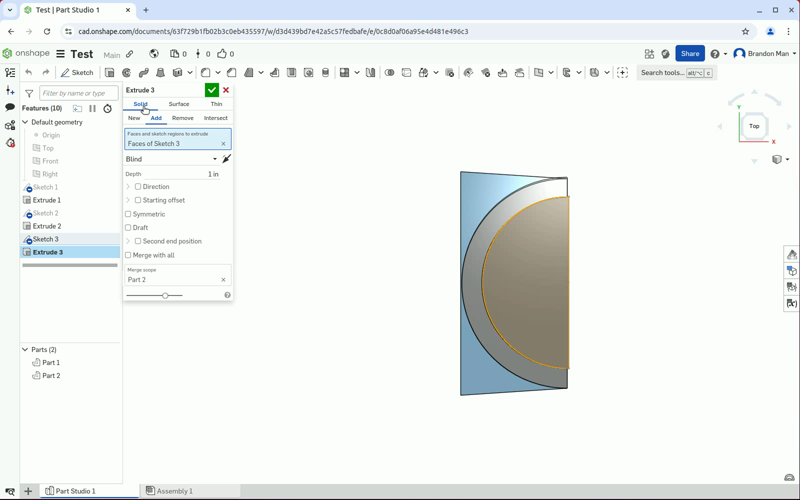
click(143, 106)
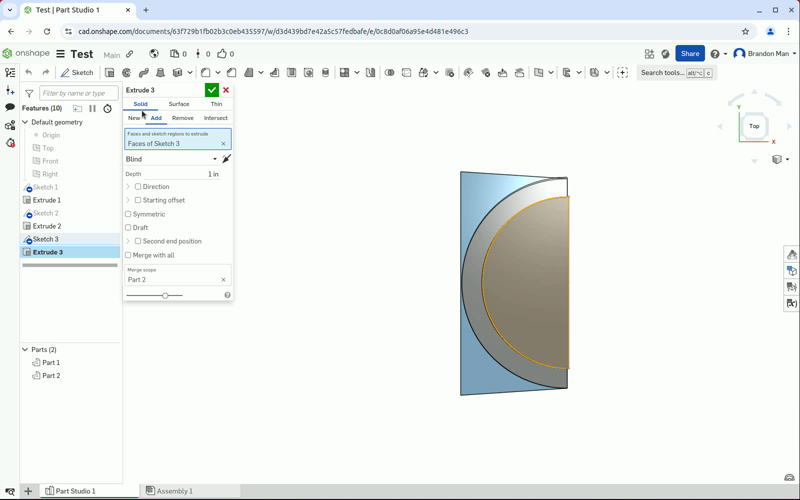
mouse_move(137, 120)
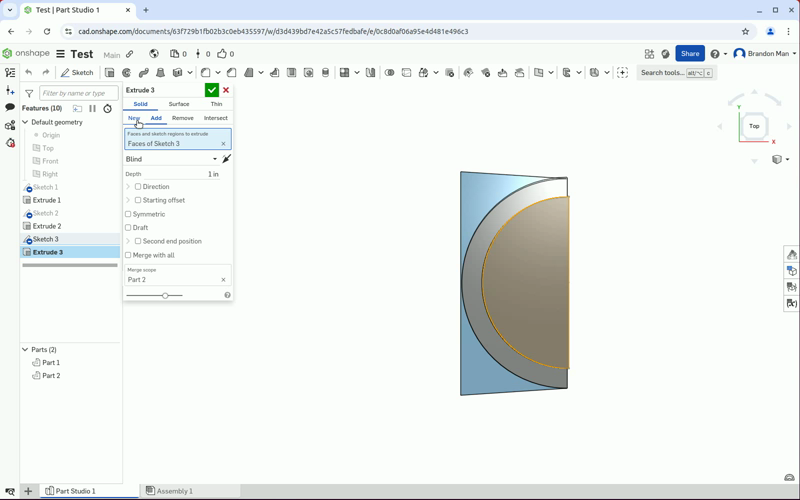
click(137, 120)
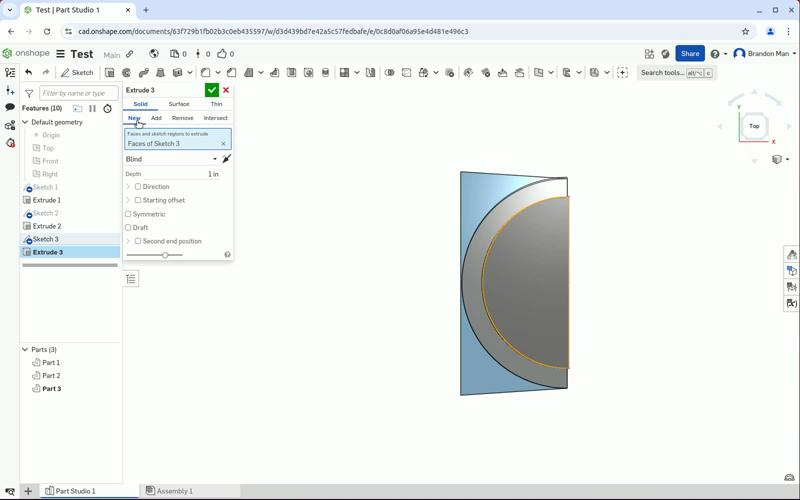
key(tab, 4)
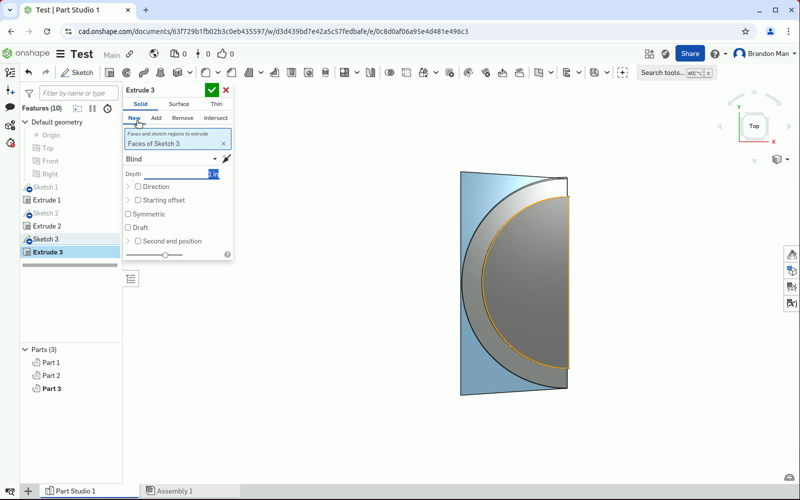
text(20.22)
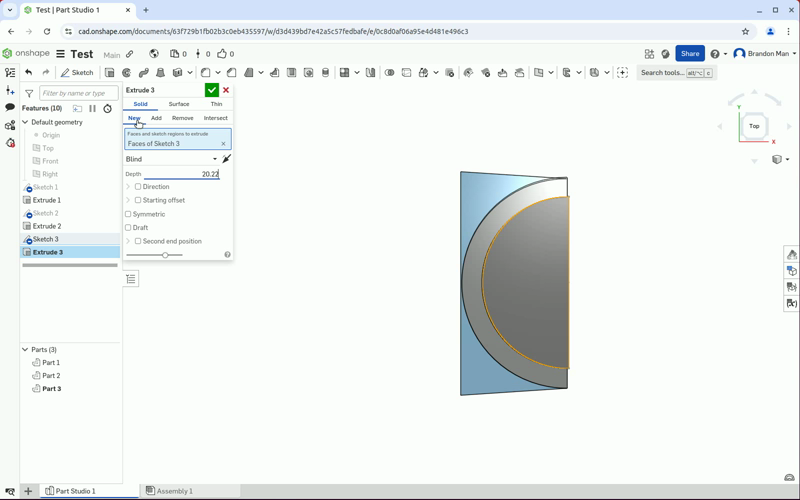
key(tab, 3)
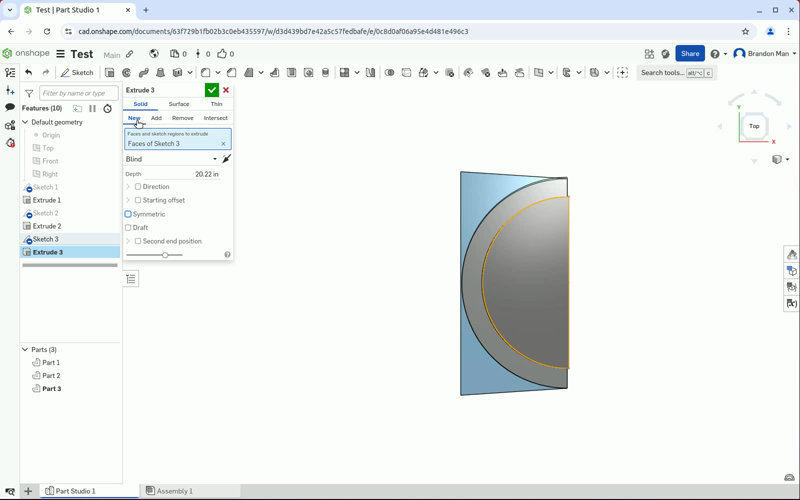
key(space)
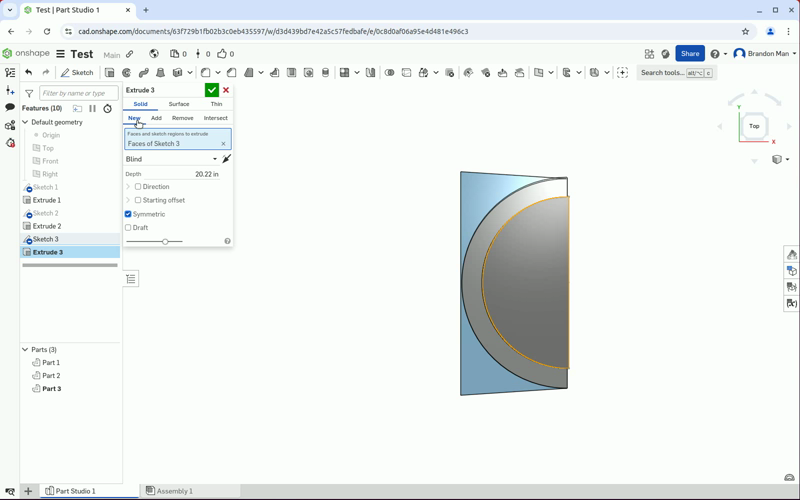
key(enter)
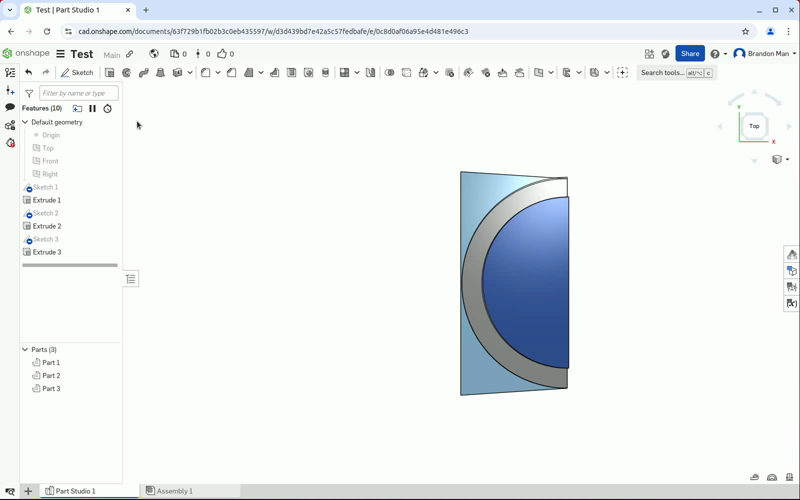
key(shift+h)
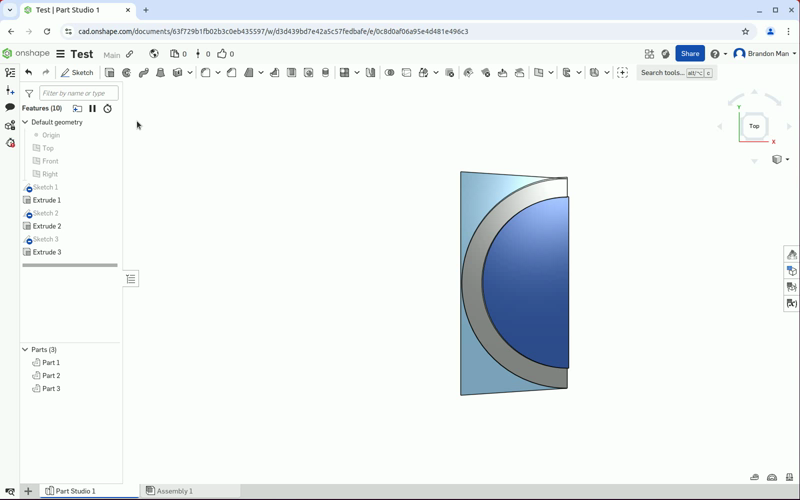
key(shift+h)
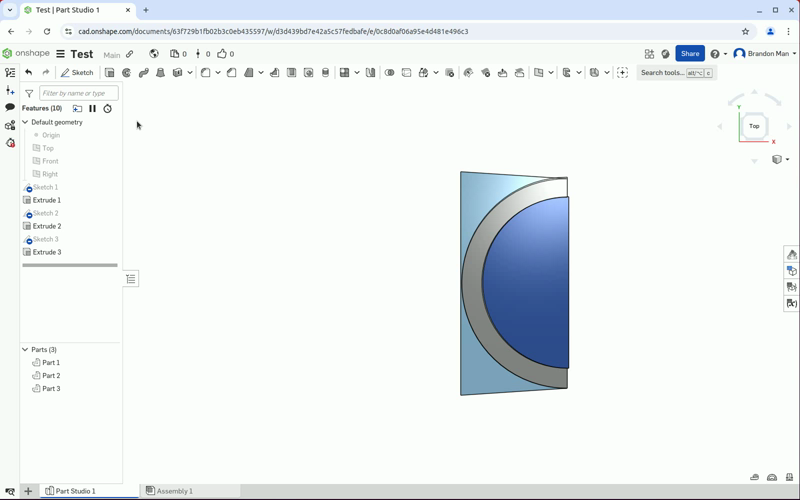
mouse_move(73, 189)
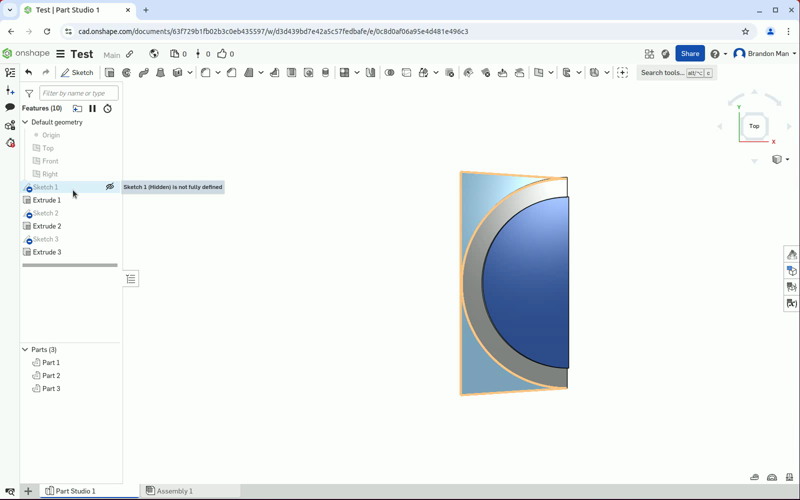
click(73, 189)
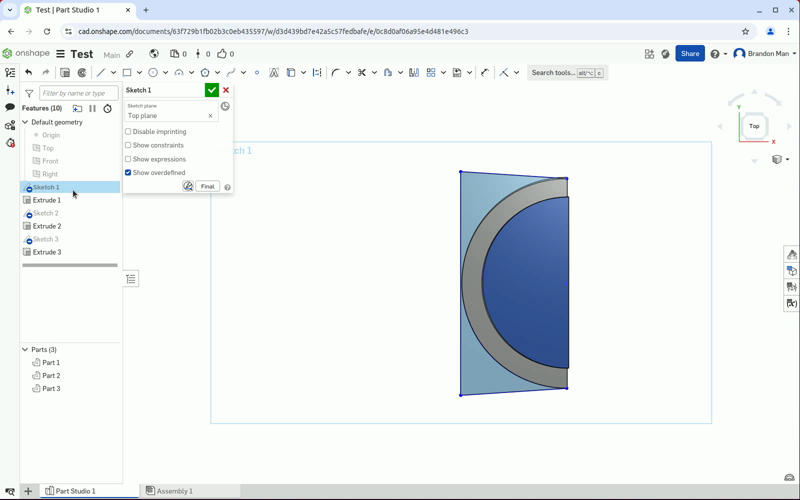
mouse_move(229, 92)
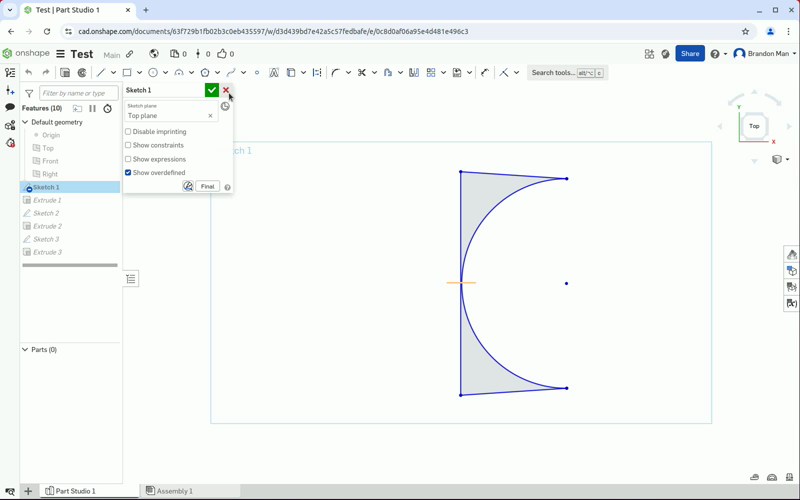
click(229, 92)
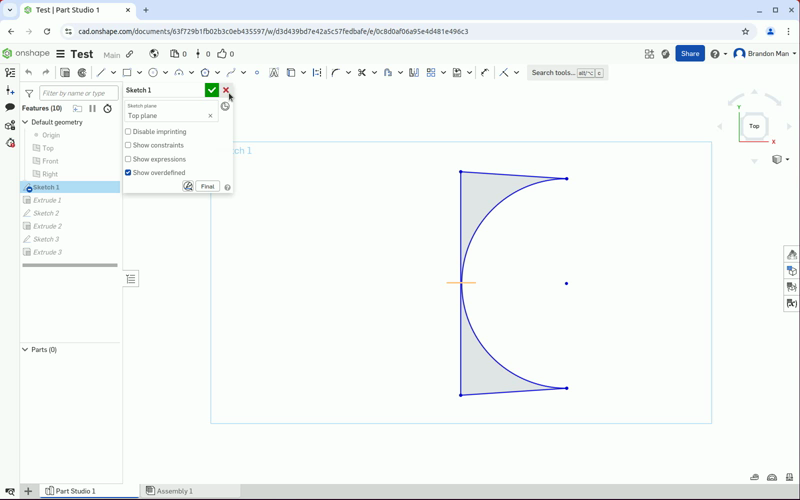
key(shift+s)
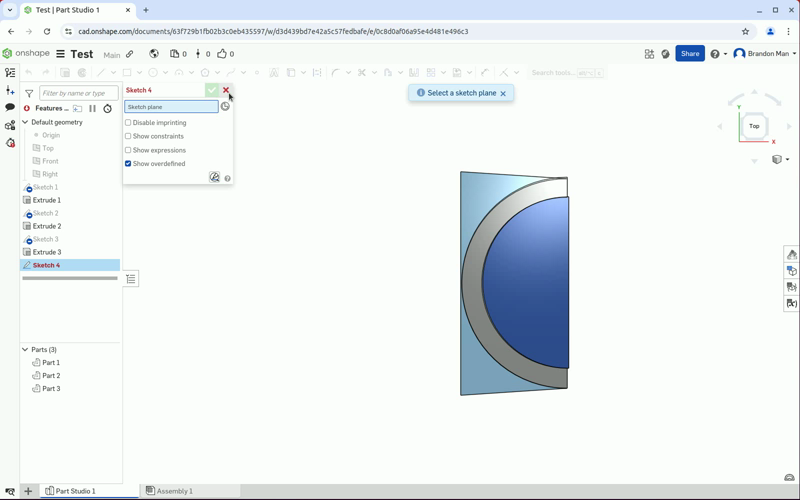
mouse_move(73, 150)
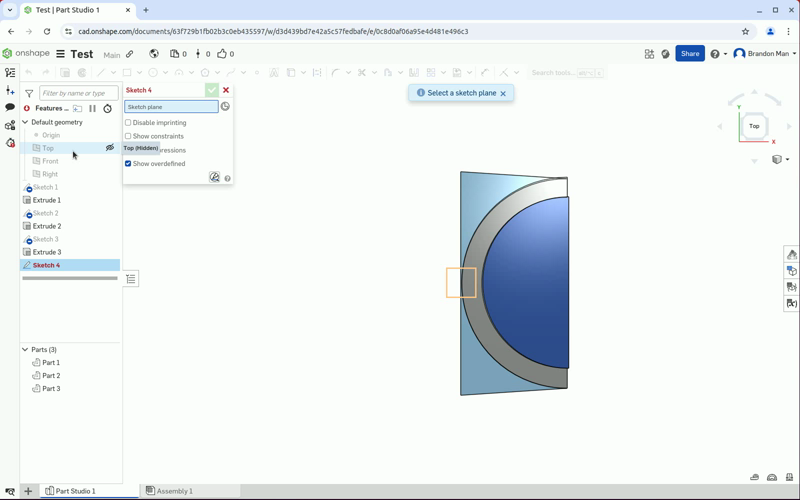
click(73, 150)
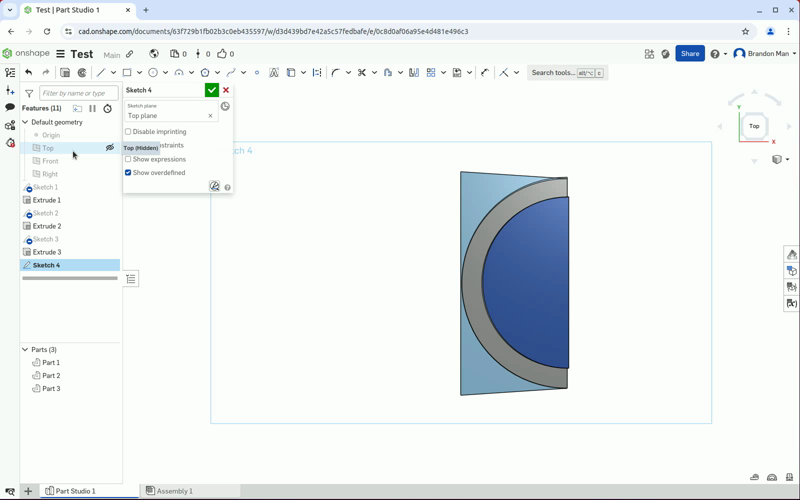
mouse_move(73, 352)
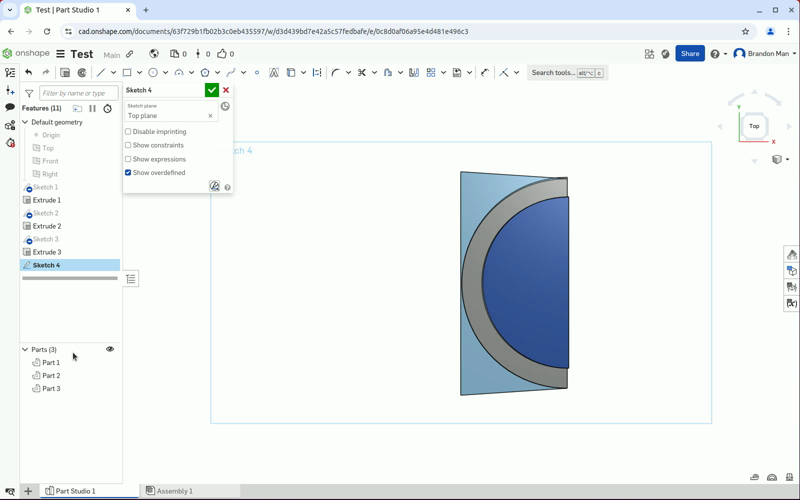
key(y)
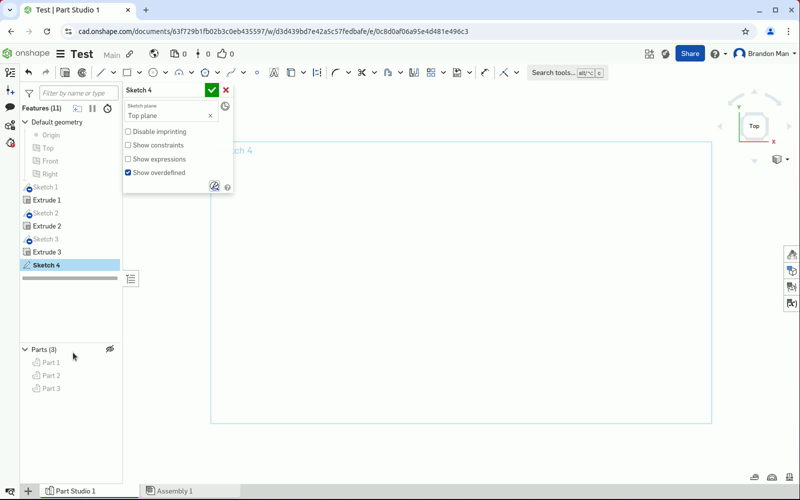
key(l)
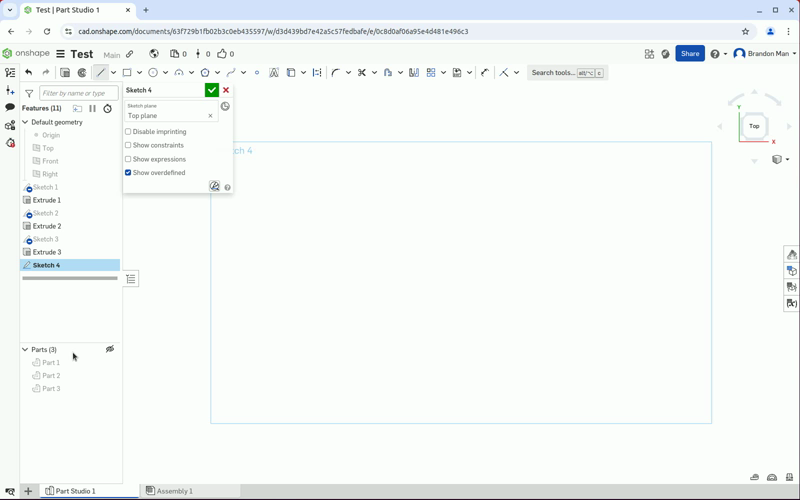
key_down(shift)
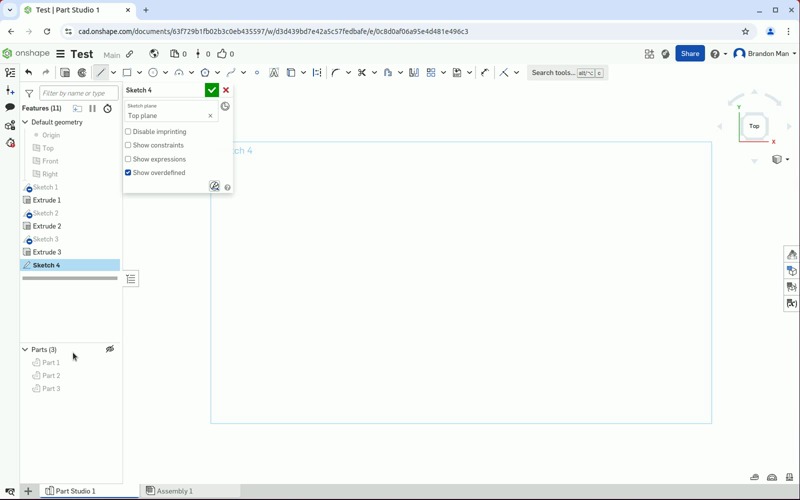
mouse_move(352, 387)
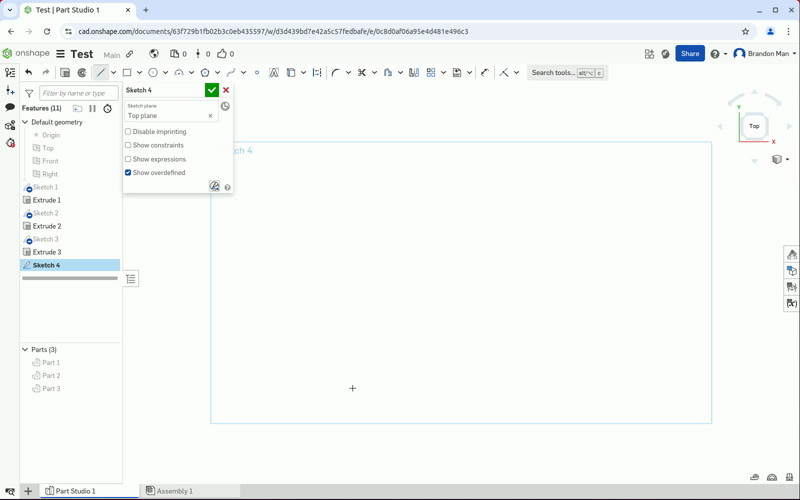
click(352, 387)
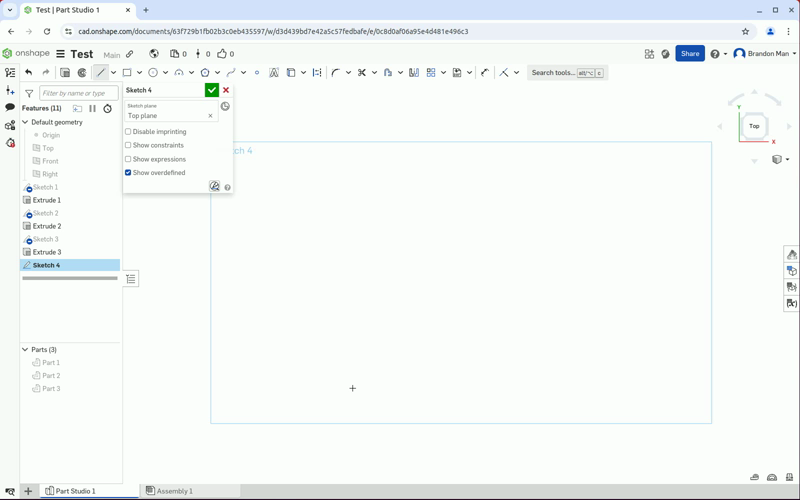
key_up(shift)
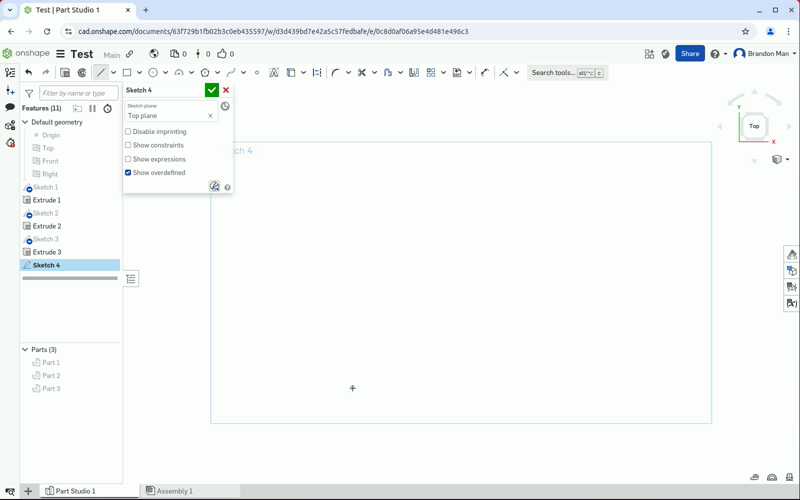
key_down(shift)
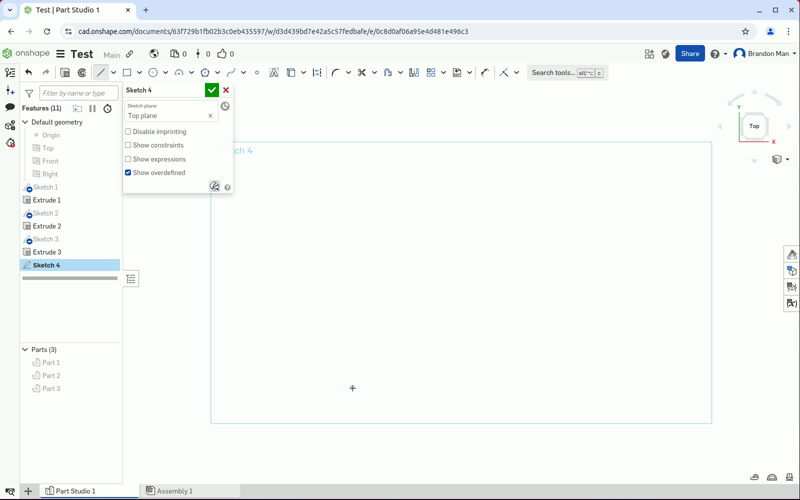
mouse_move(460, 394)
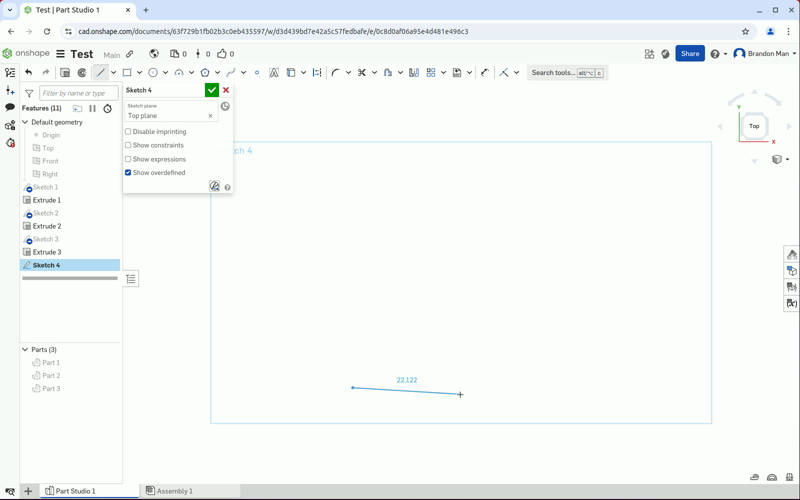
click(460, 394)
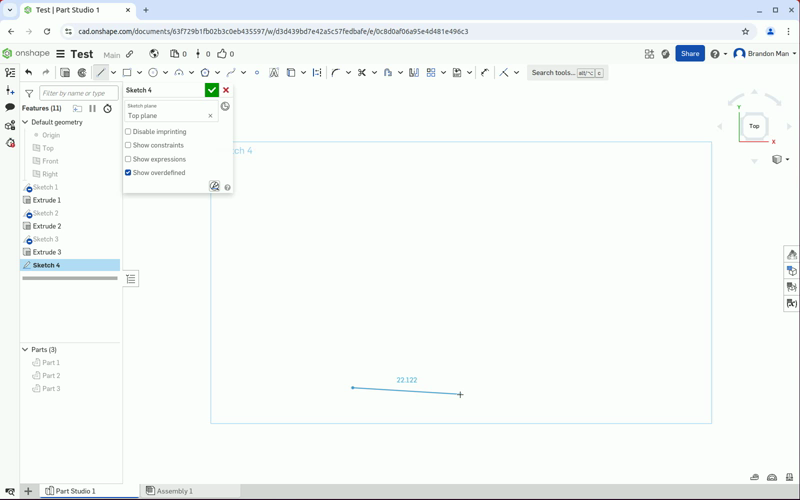
key_up(shift)
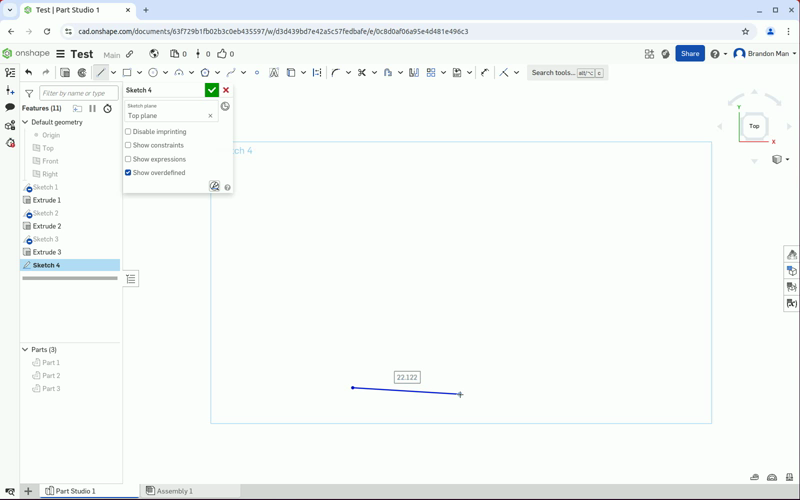
key_down(shift)
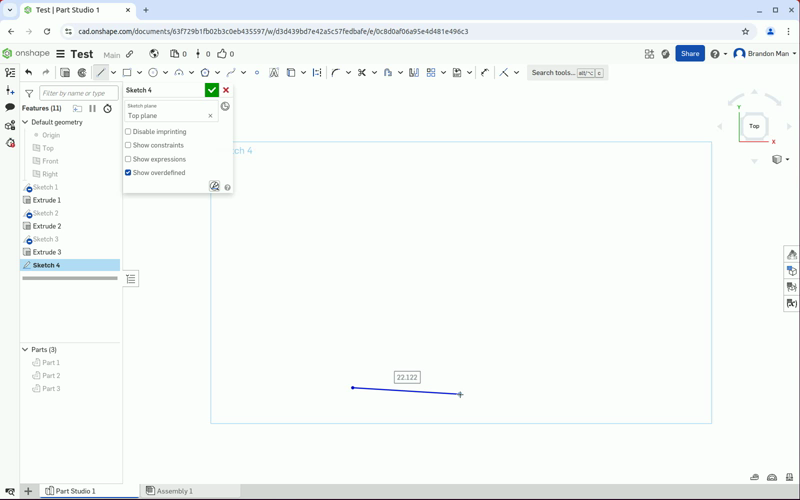
mouse_move(460, 170)
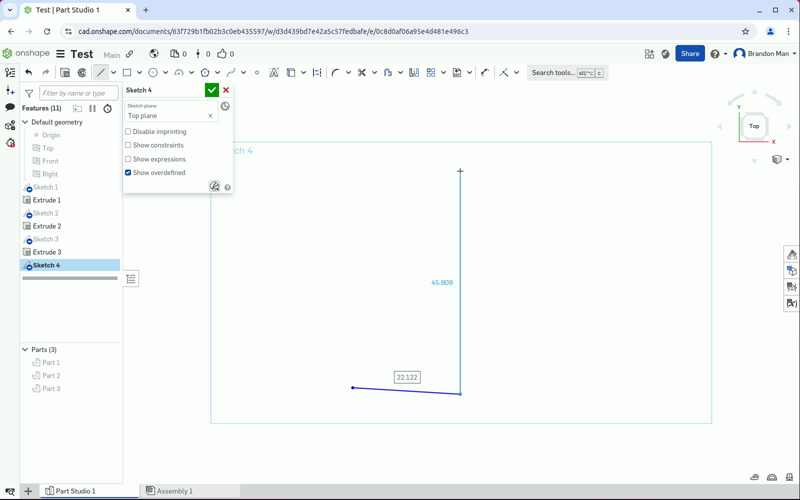
click(460, 170)
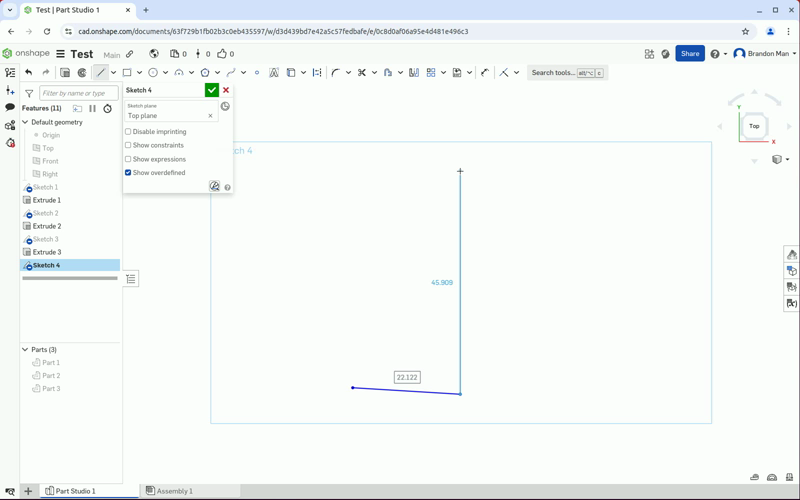
key_up(shift)
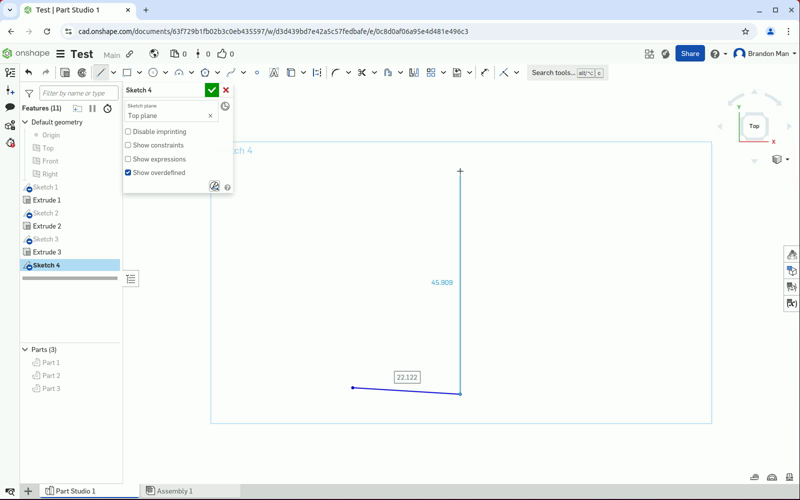
key_down(shift)
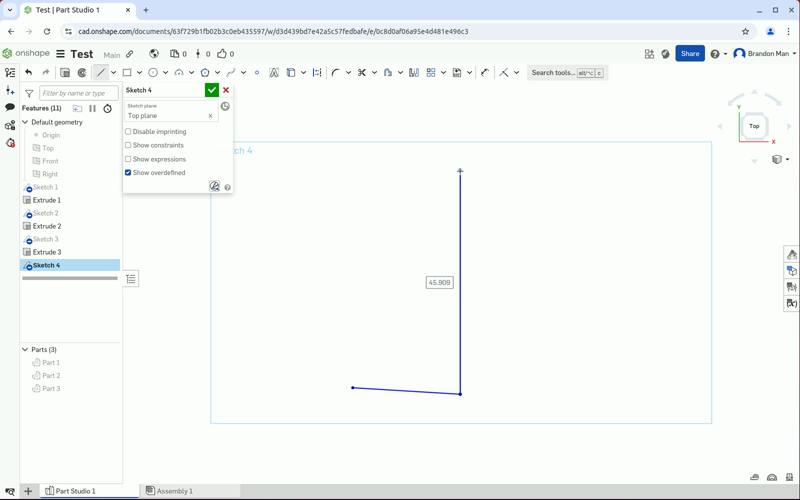
mouse_move(352, 177)
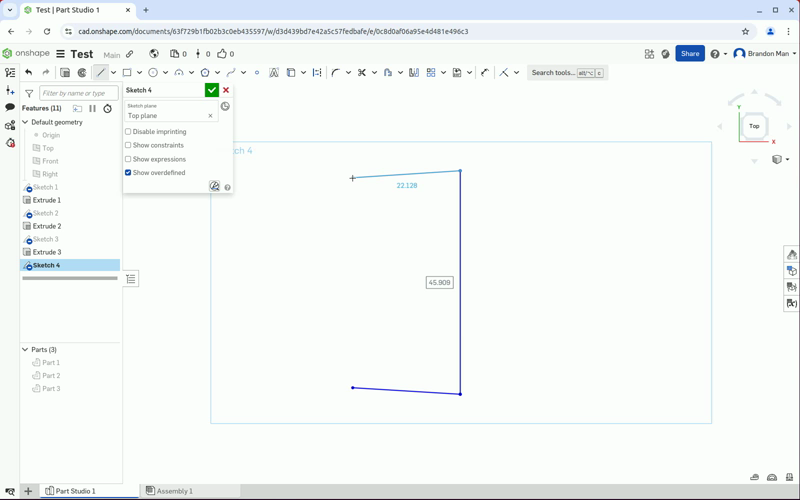
click(352, 177)
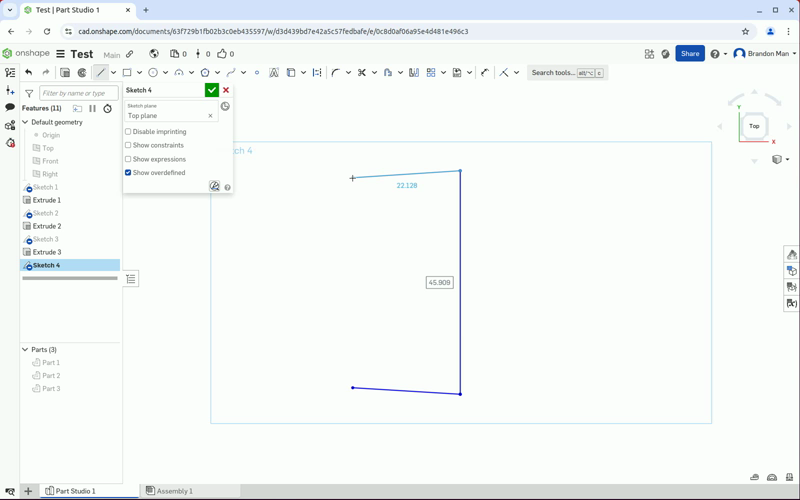
key_up(shift)
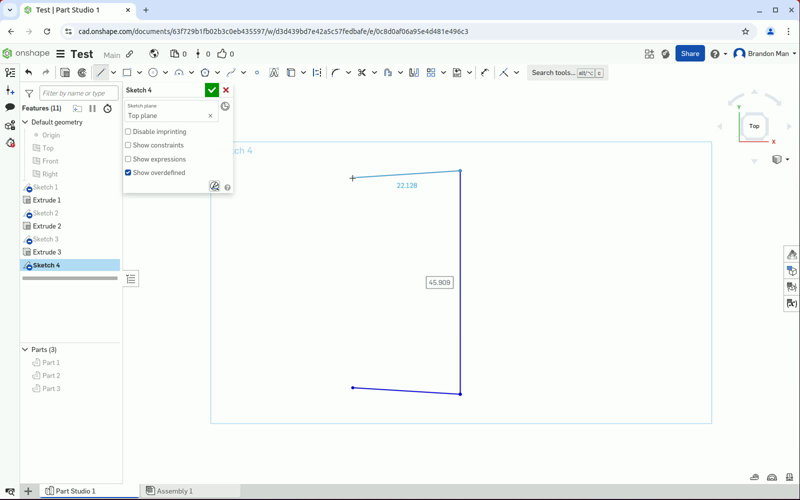
key(esc)
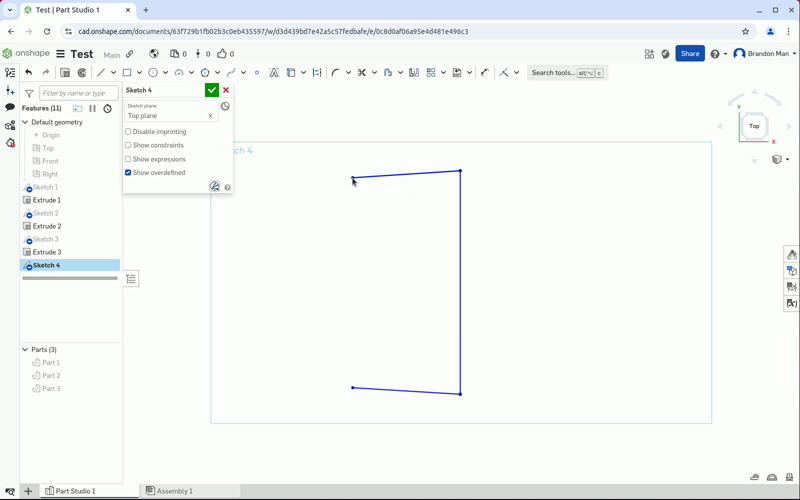
key(a)
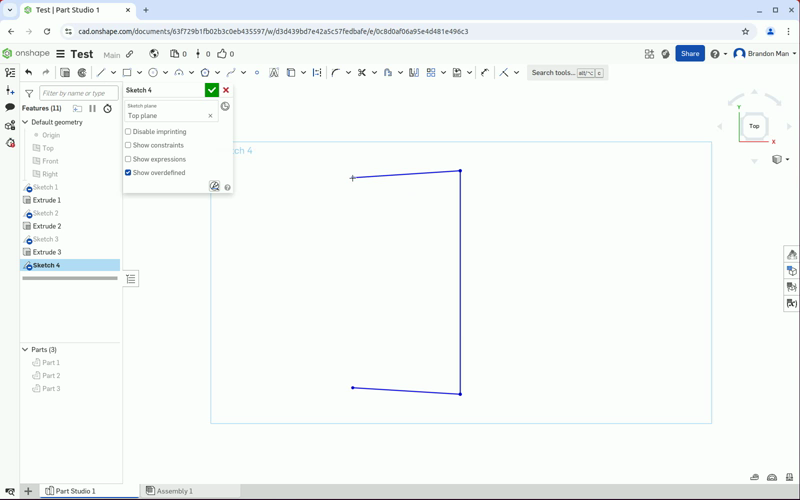
mouse_move(352, 177)
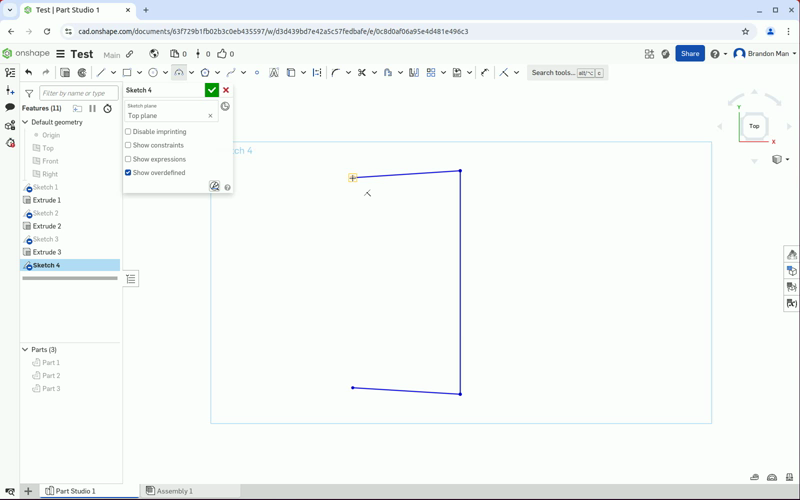
click(352, 177)
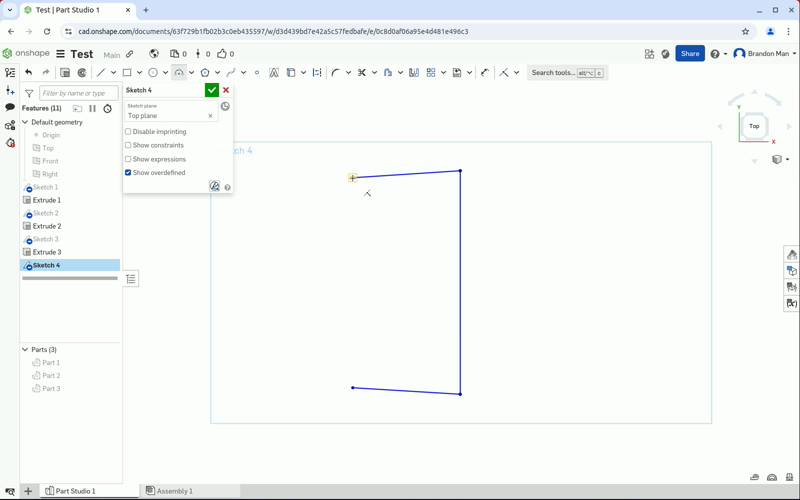
mouse_move(352, 387)
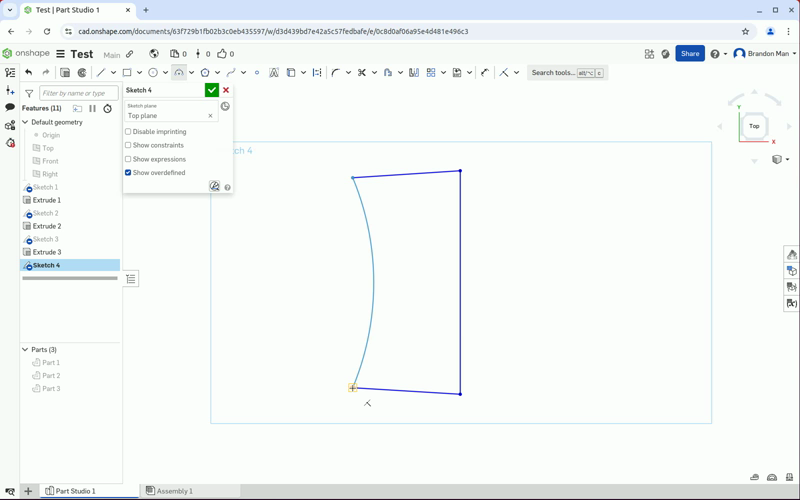
click(352, 387)
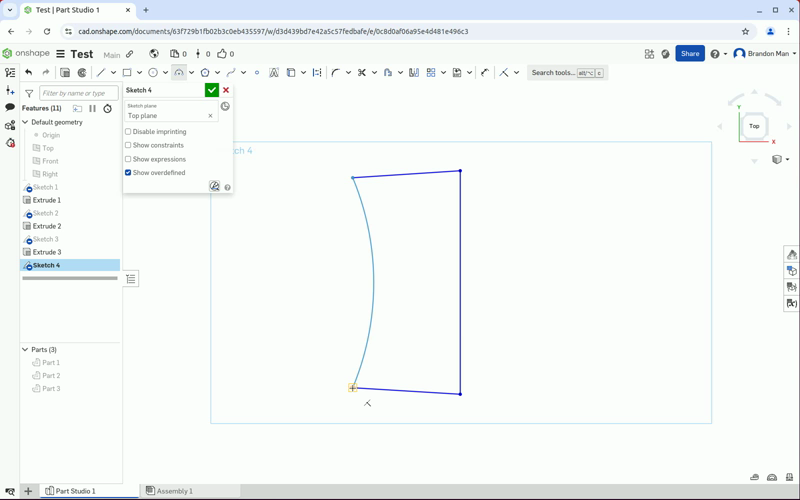
key_down(shift)
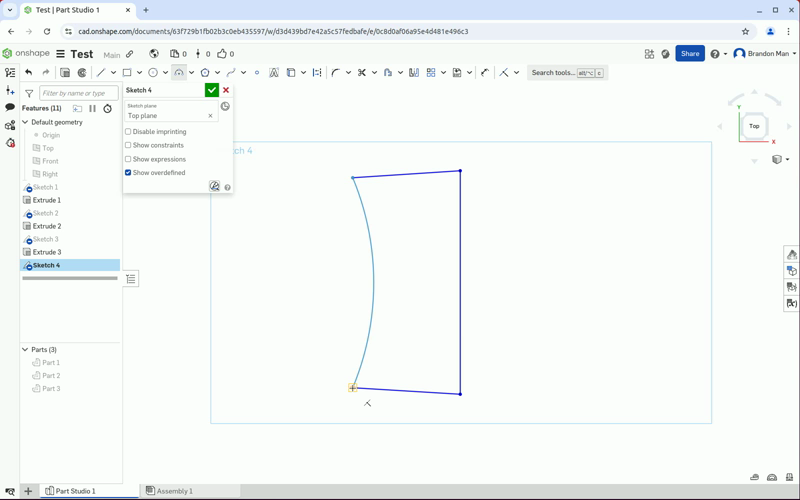
mouse_move(458, 282)
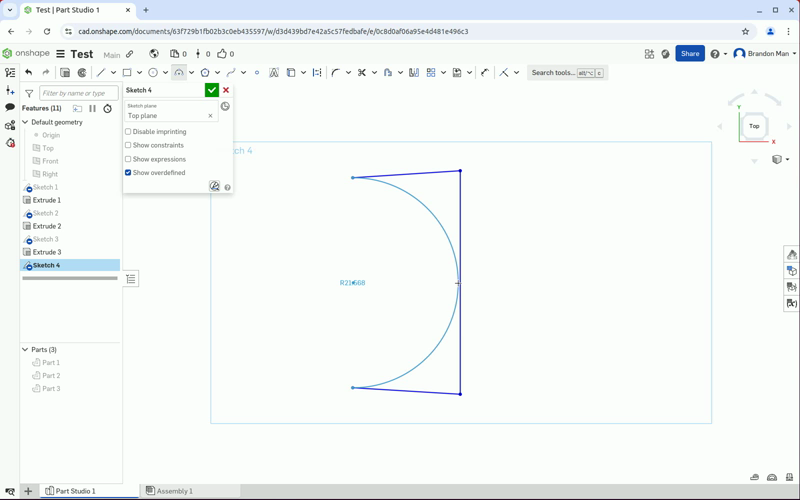
click(458, 282)
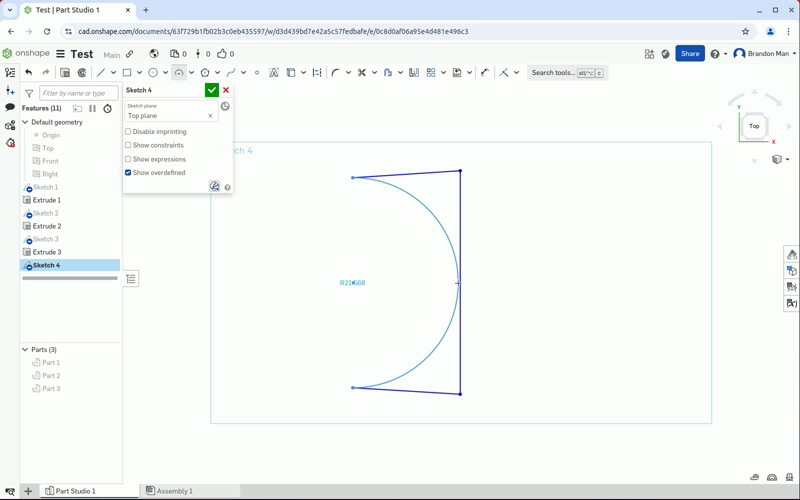
key_up(shift)
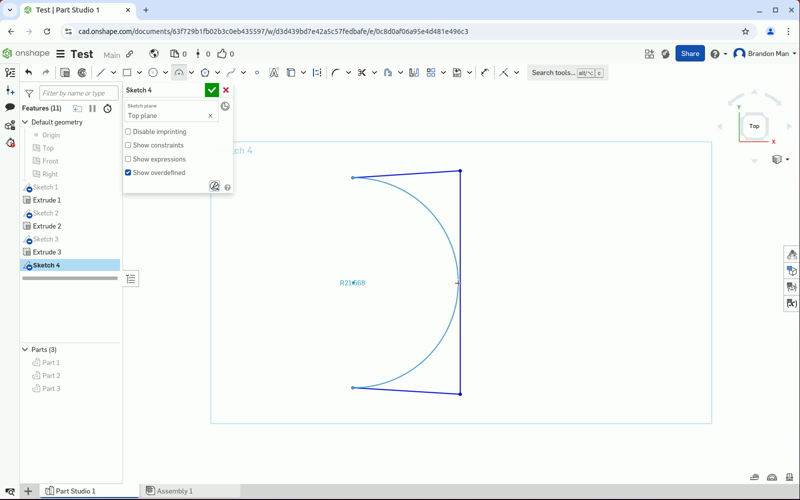
key(esc)
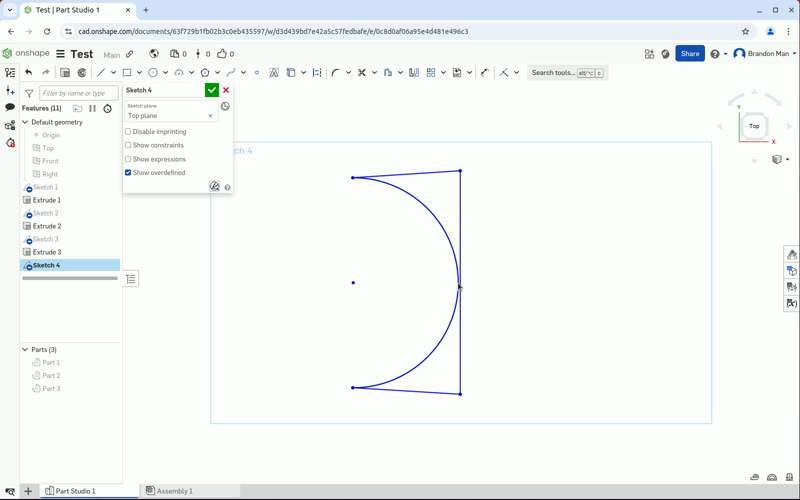
mouse_move(453, 352)
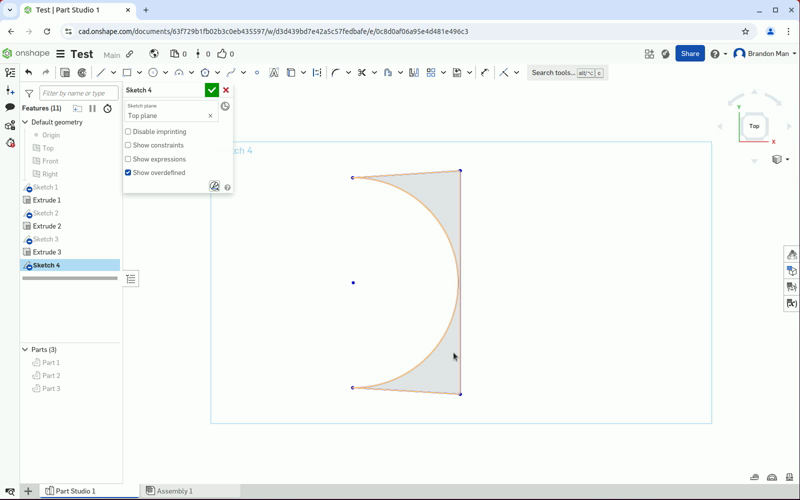
click(453, 352)
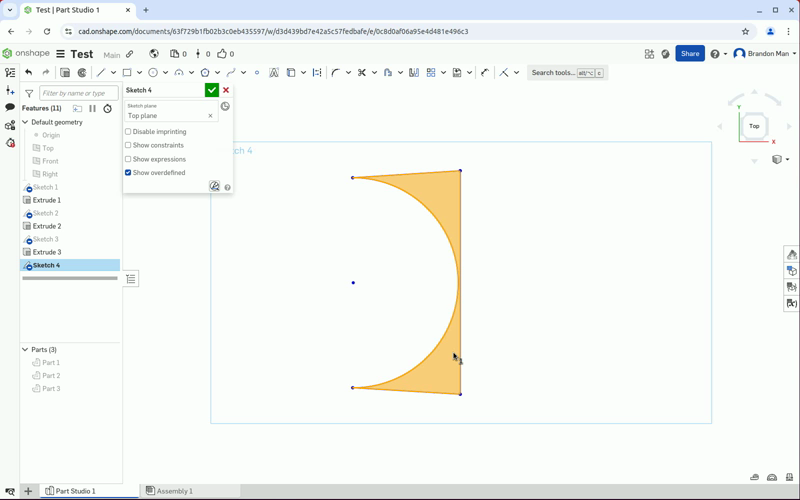
mouse_move(73, 352)
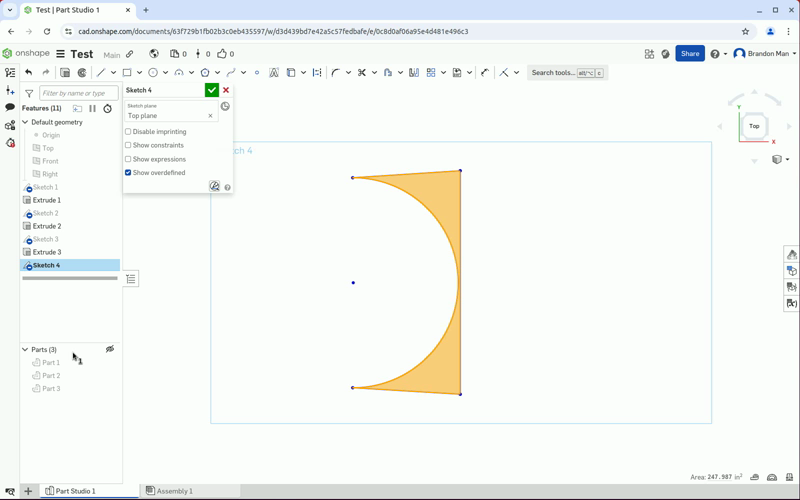
key(shift+y)
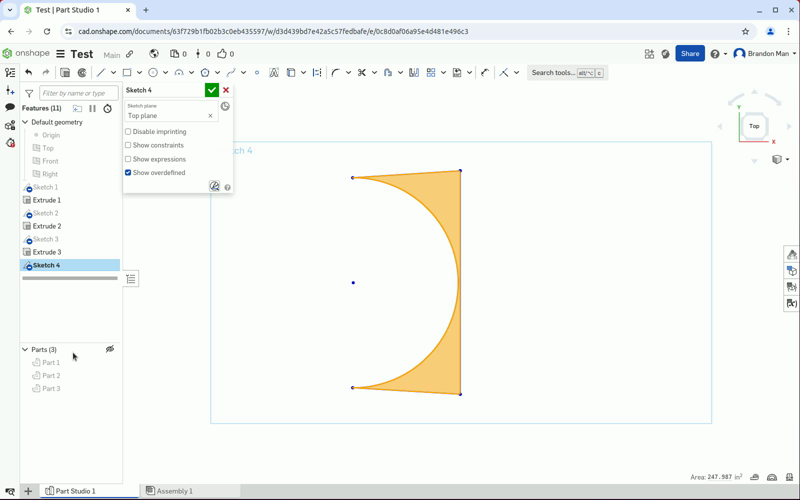
key(shift+e)
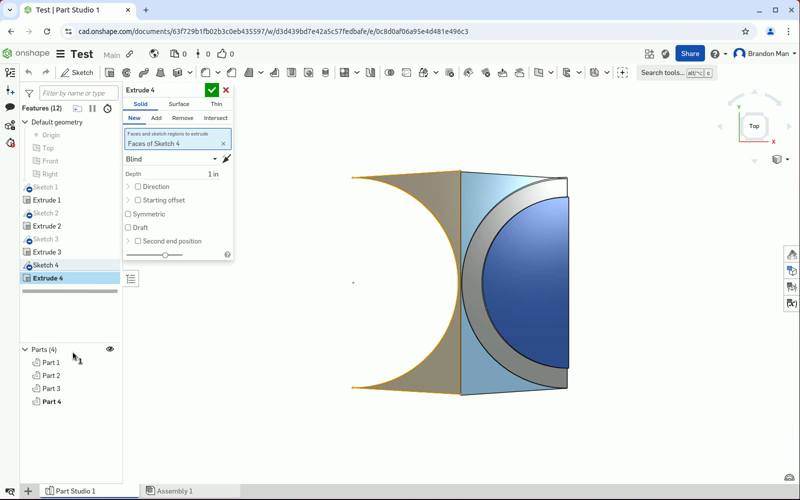
mouse_move(143, 106)
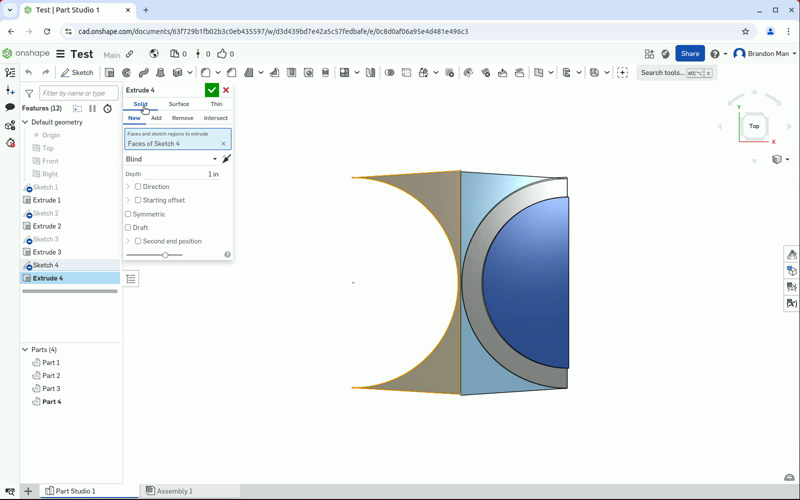
click(143, 106)
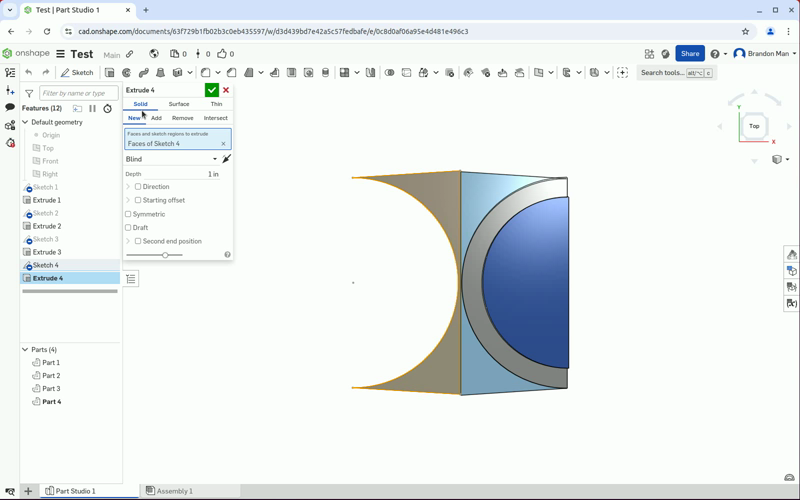
mouse_move(137, 120)
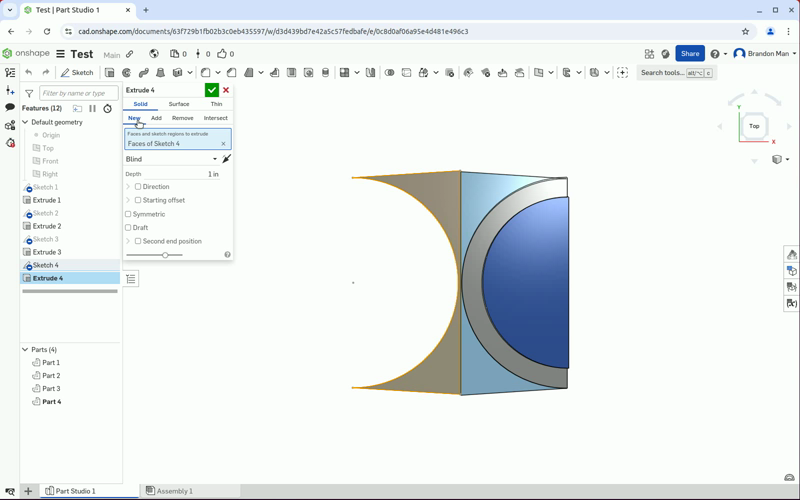
click(137, 120)
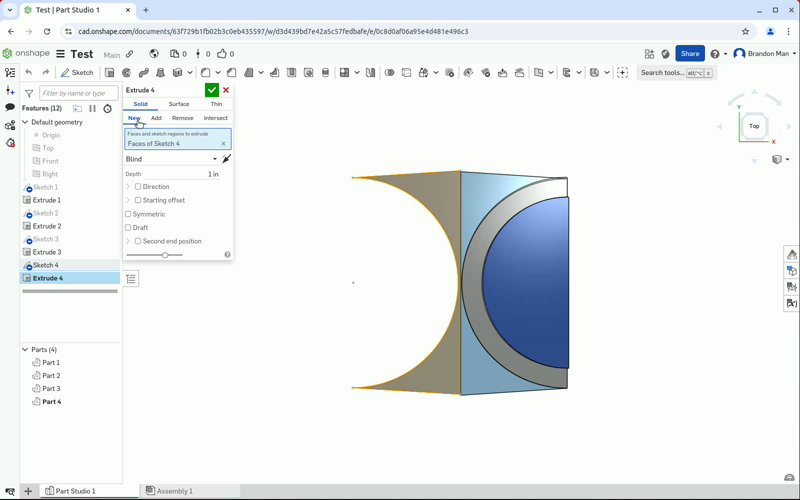
key(tab, 4)
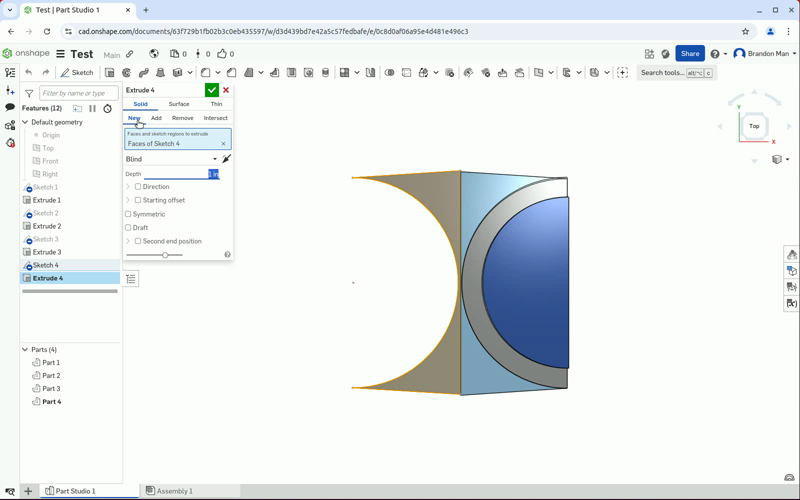
text(20.22)
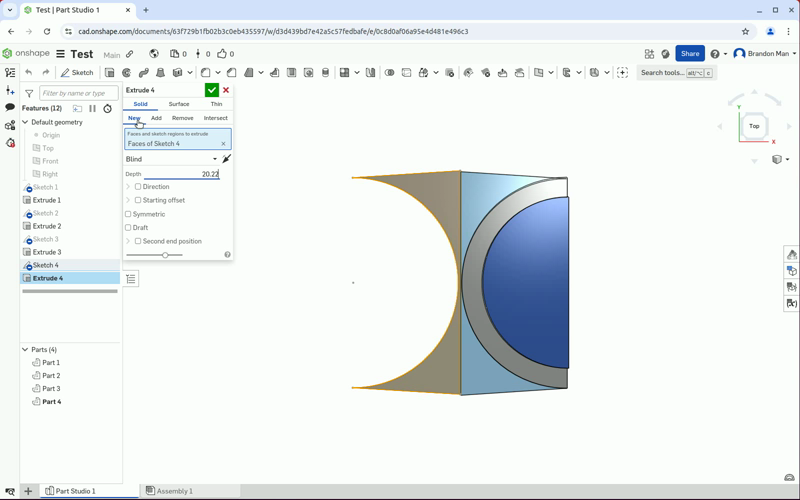
key(tab, 3)
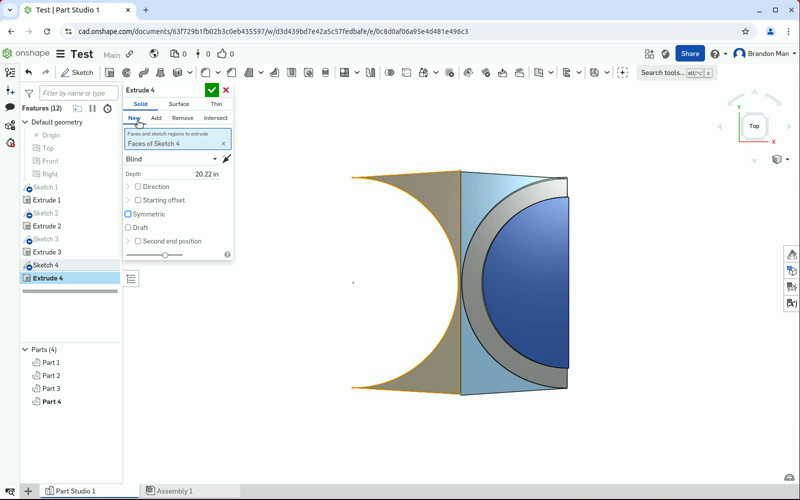
key(space)
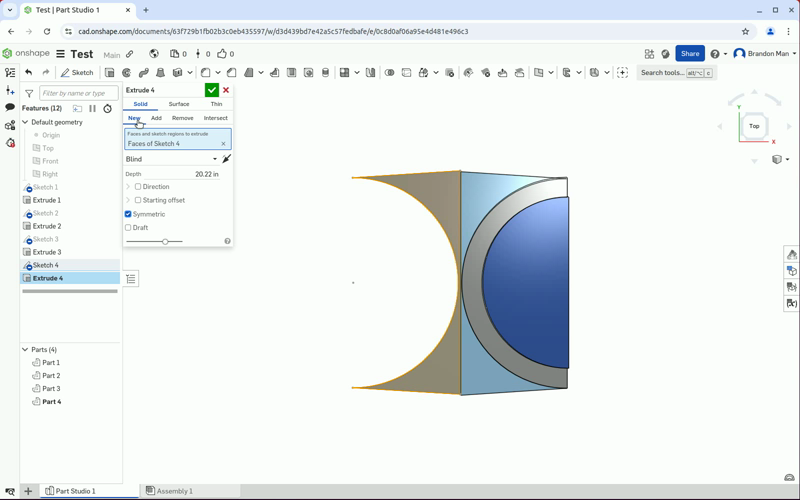
key(enter)
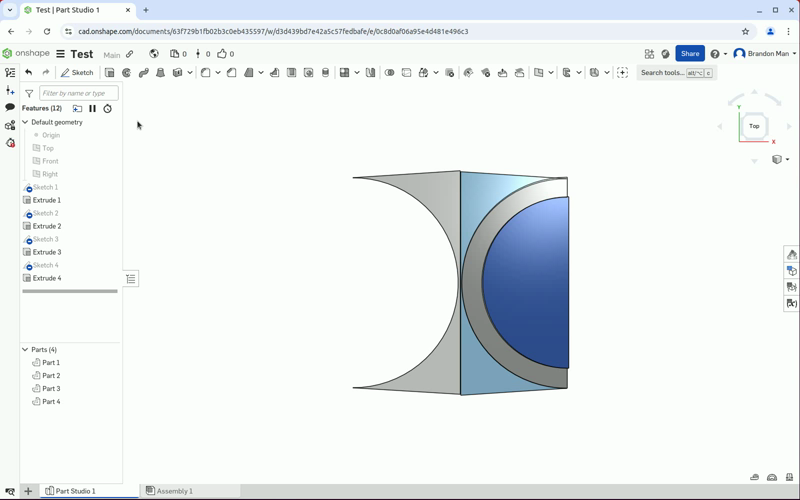
key(shift+h)
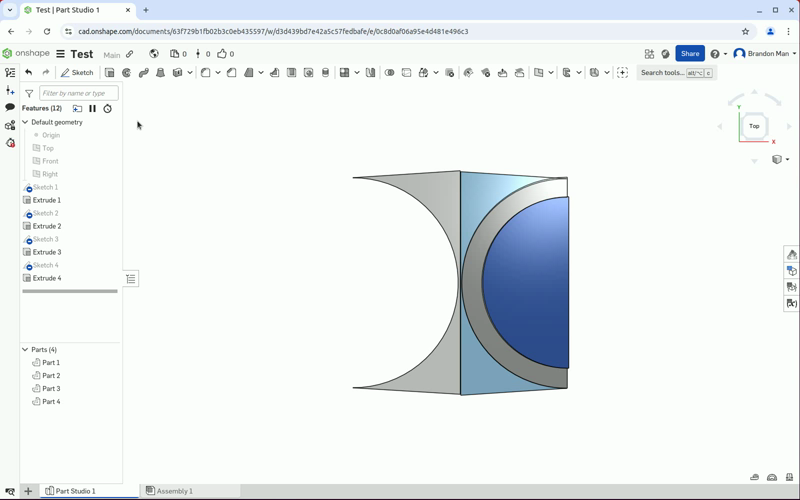
key(shift+h)
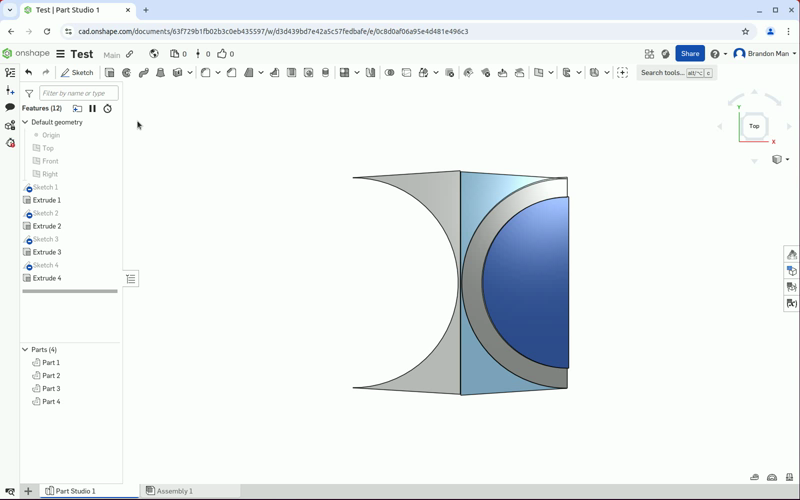
mouse_move(73, 189)
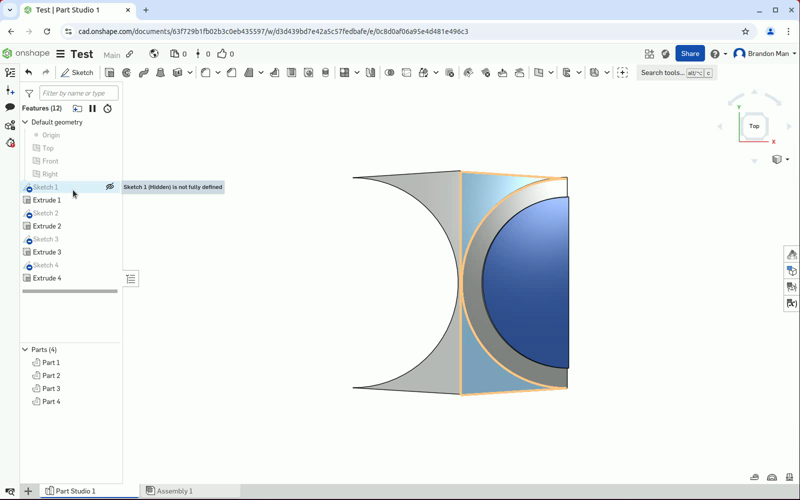
click(73, 189)
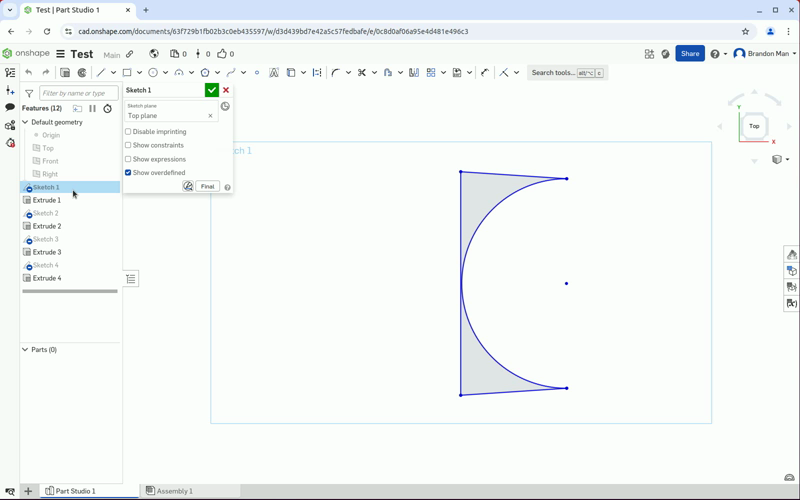
mouse_move(229, 92)
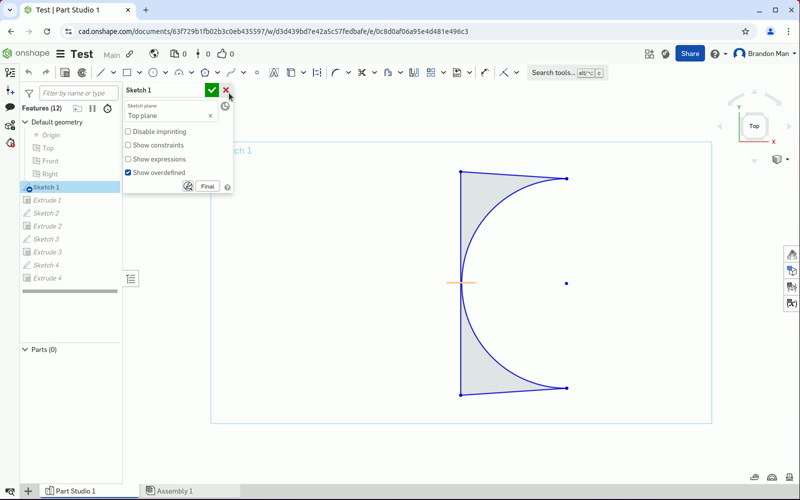
click(229, 92)
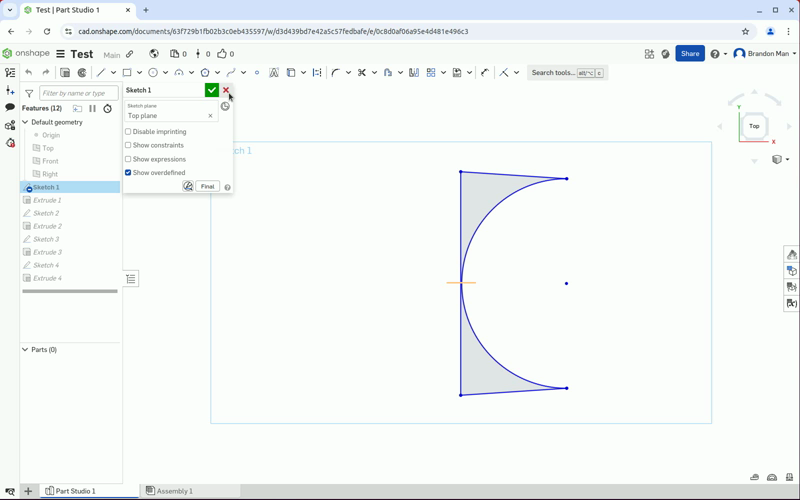
key(shift+s)
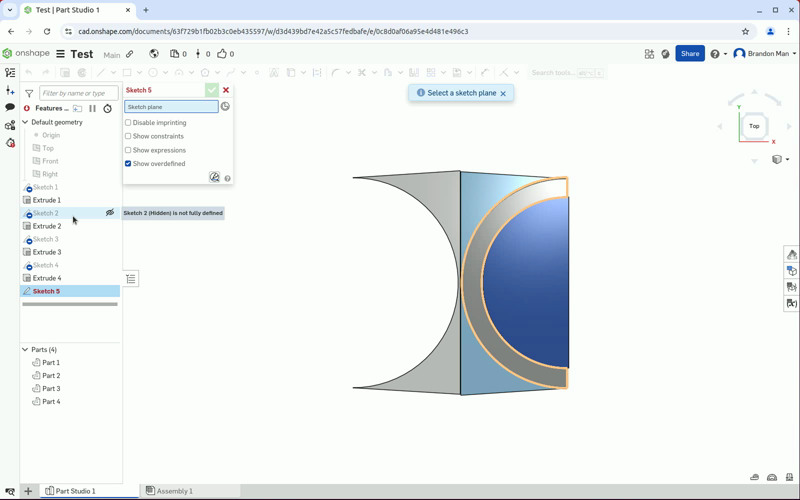
scroll(3)
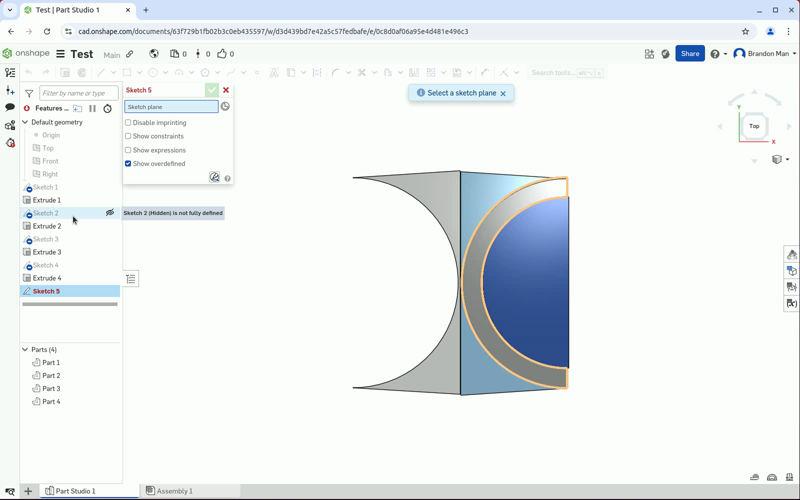
mouse_move(73, 150)
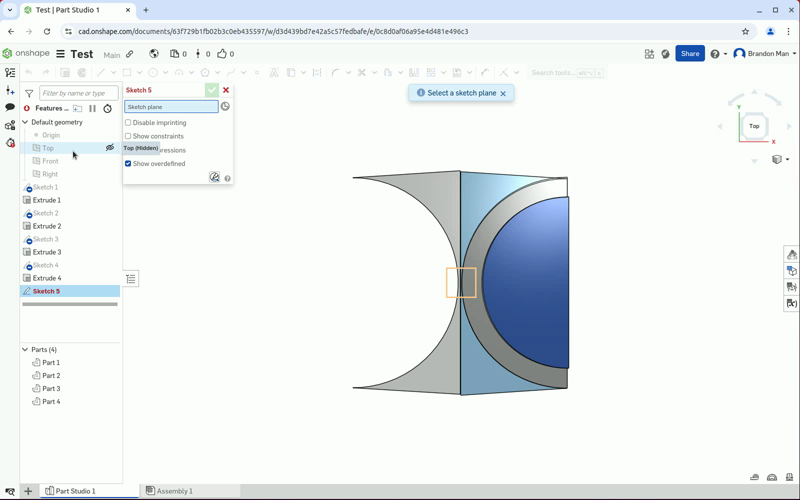
click(73, 150)
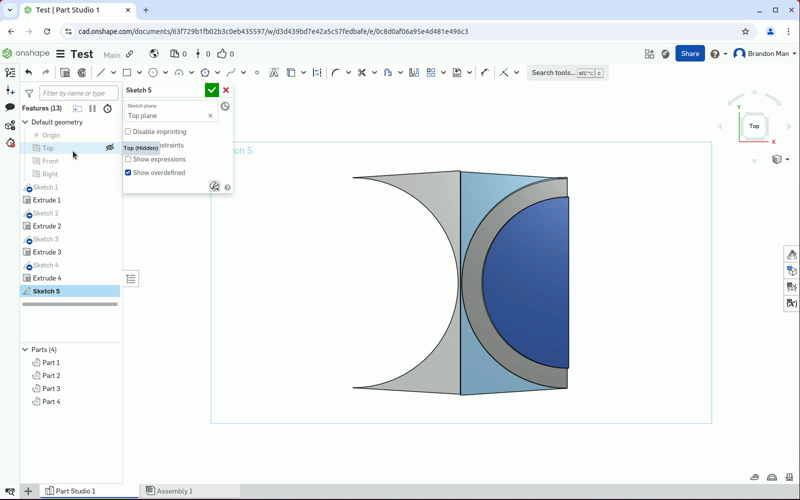
mouse_move(73, 352)
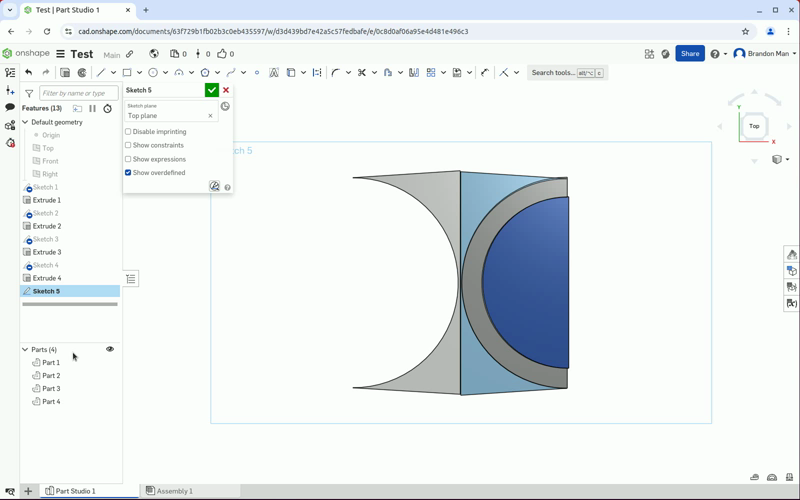
key(y)
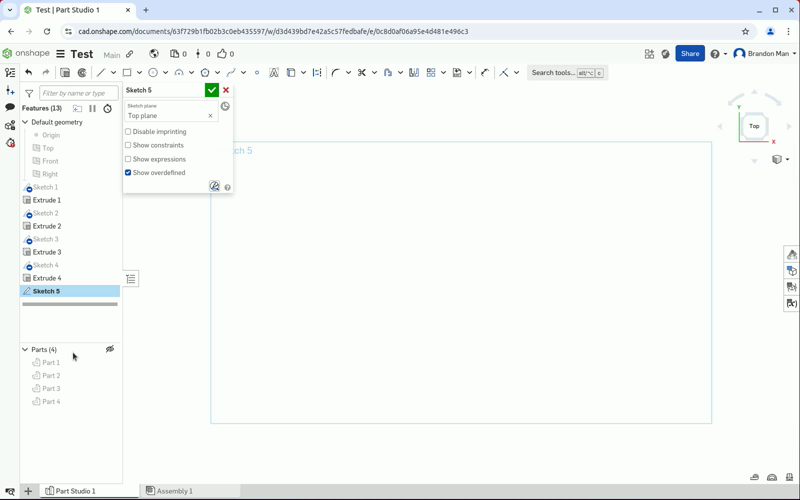
key(a)
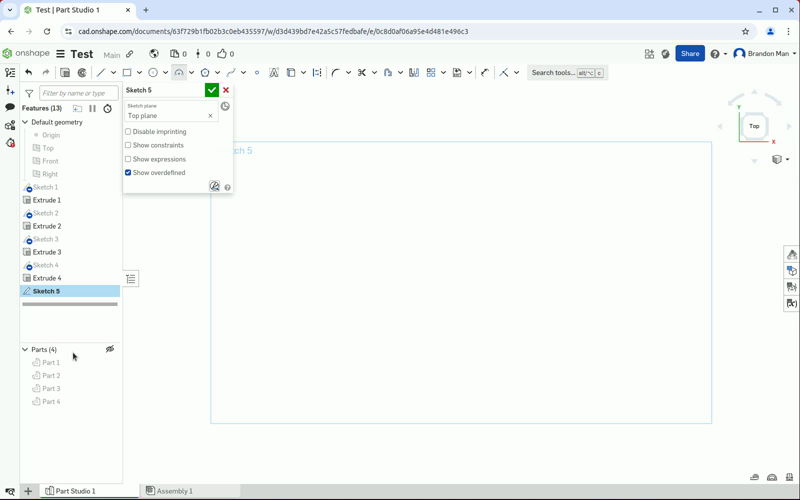
key_down(shift)
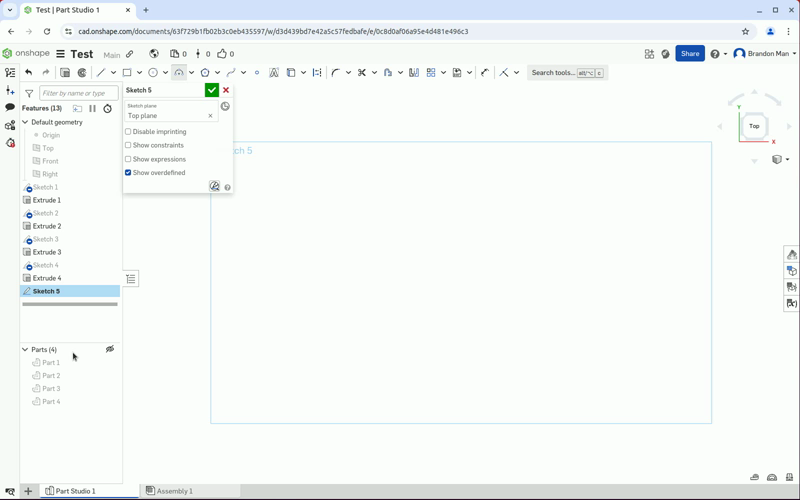
mouse_move(352, 388)
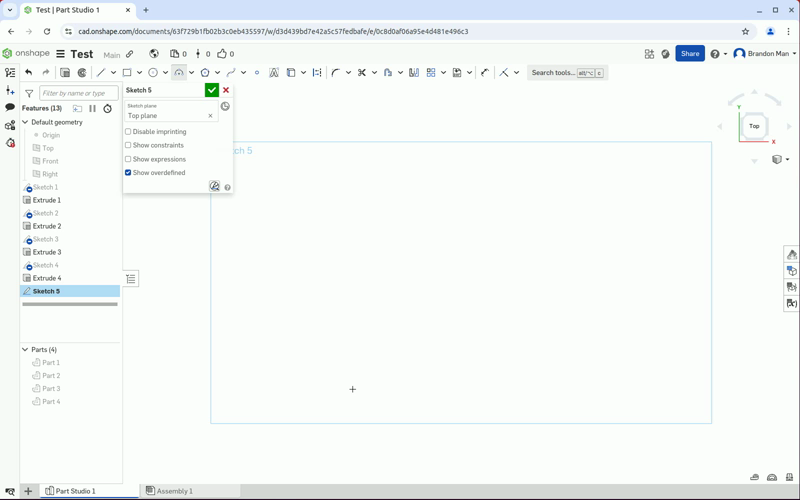
click(352, 388)
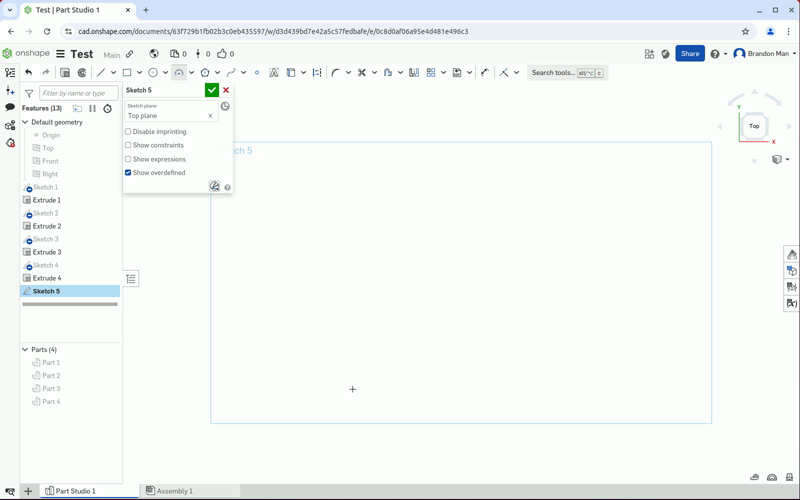
key_up(shift)
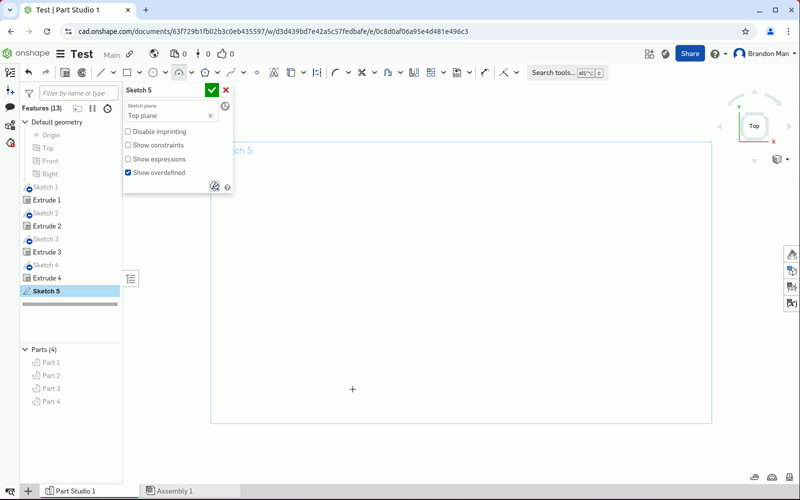
key_down(shift)
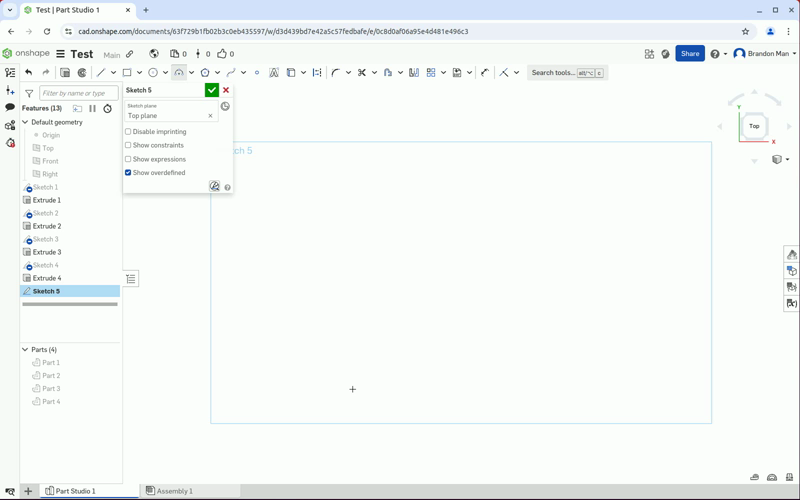
mouse_move(352, 177)
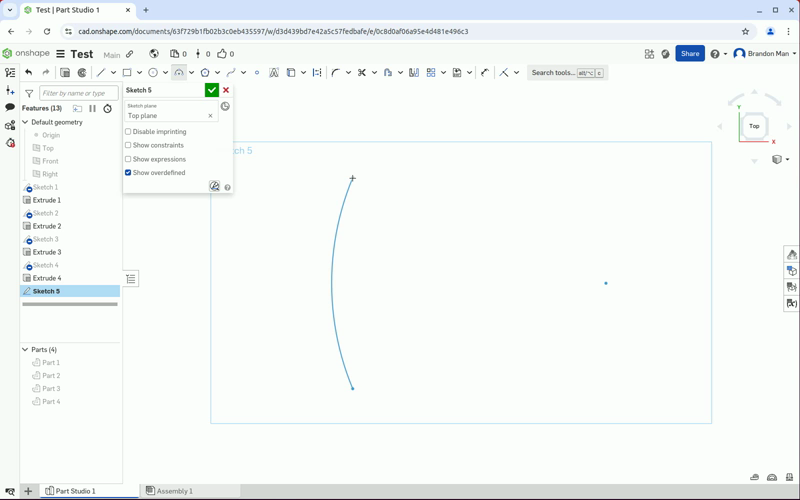
click(352, 177)
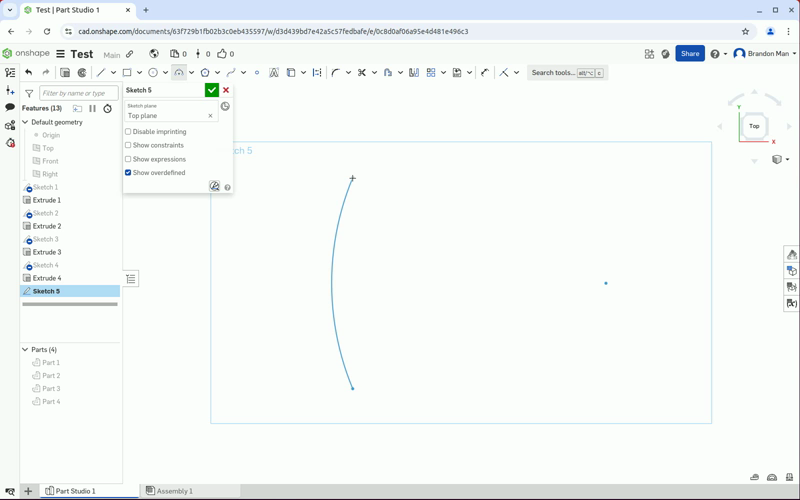
mouse_move(458, 282)
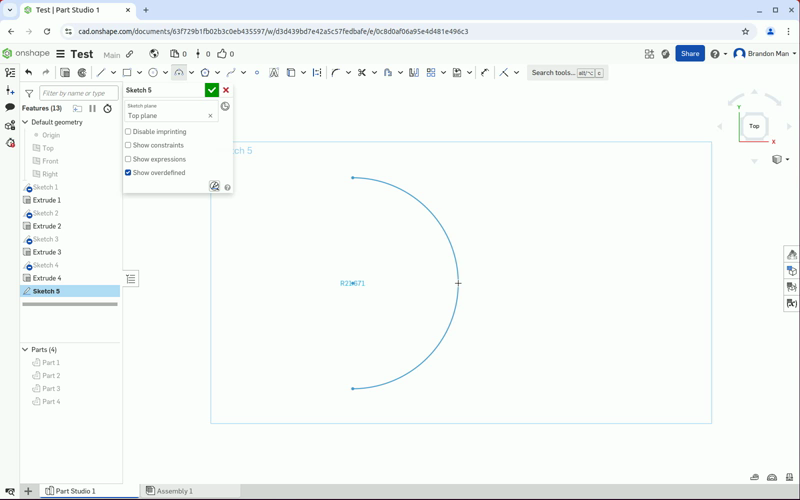
click(458, 282)
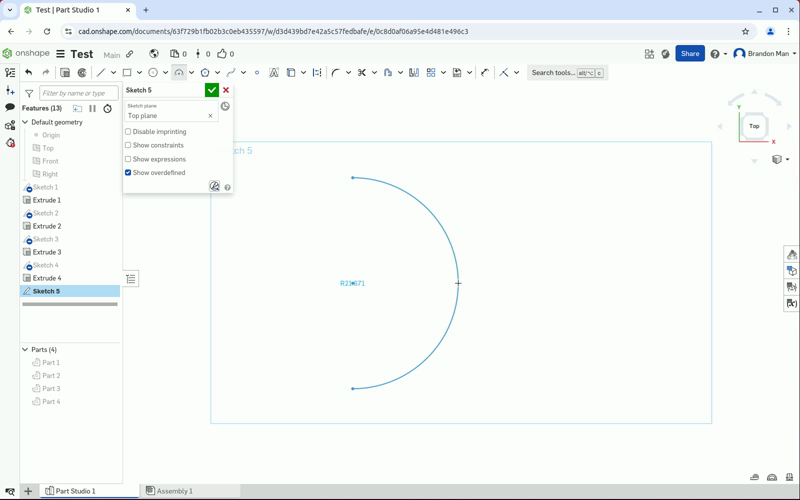
key_up(shift)
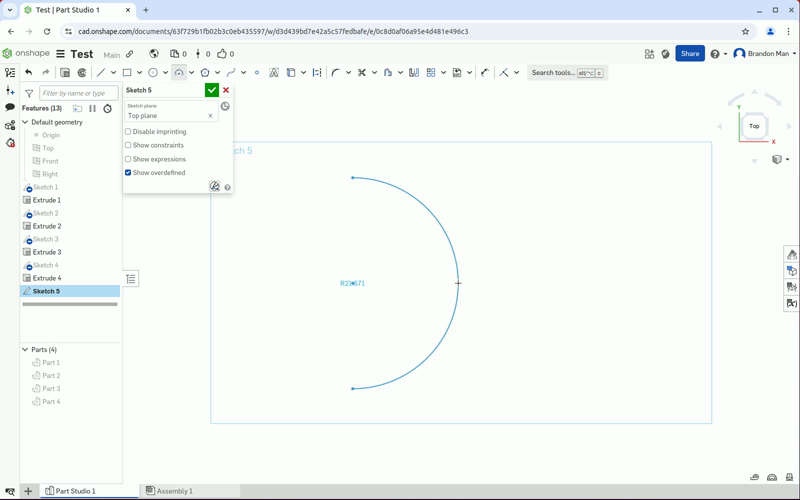
key(esc)
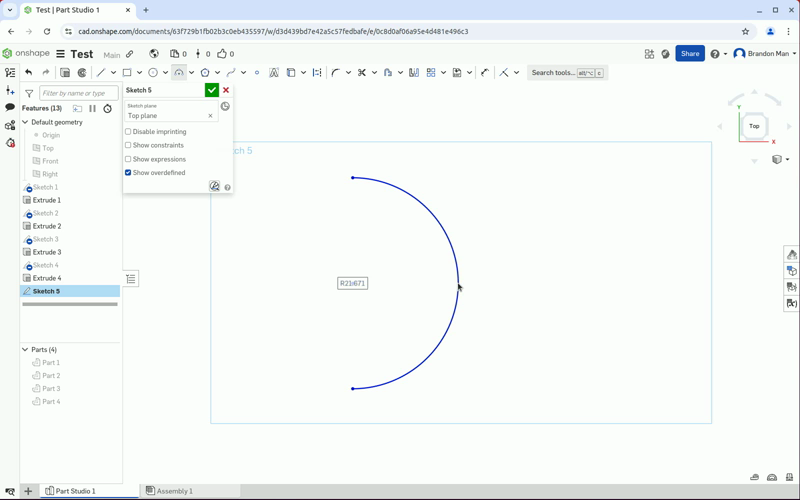
key(l)
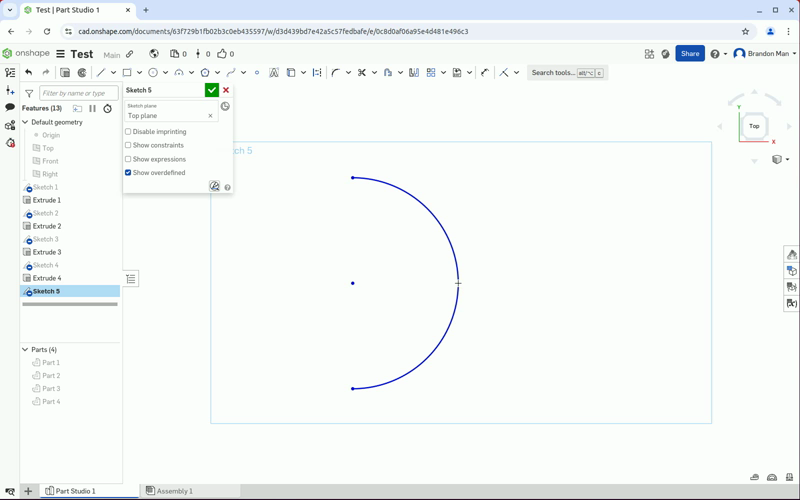
mouse_move(352, 177)
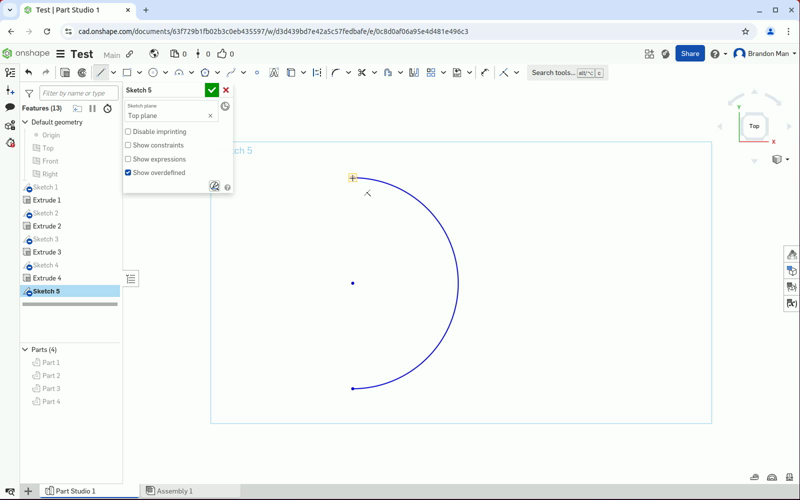
click(352, 177)
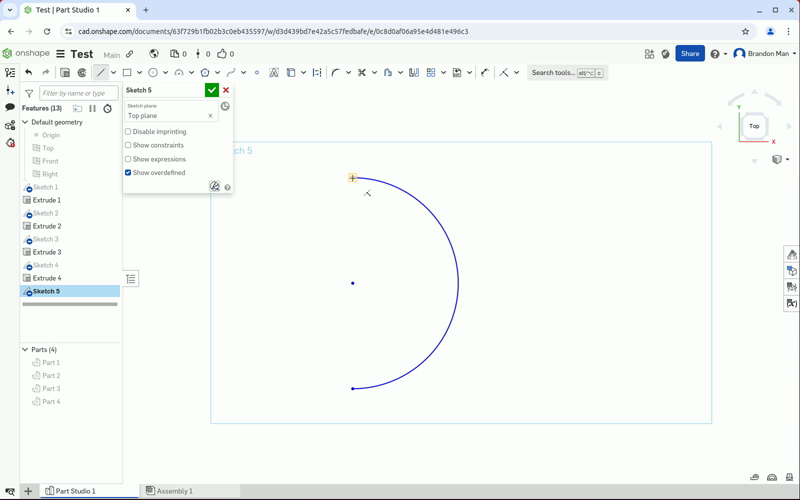
key_down(shift)
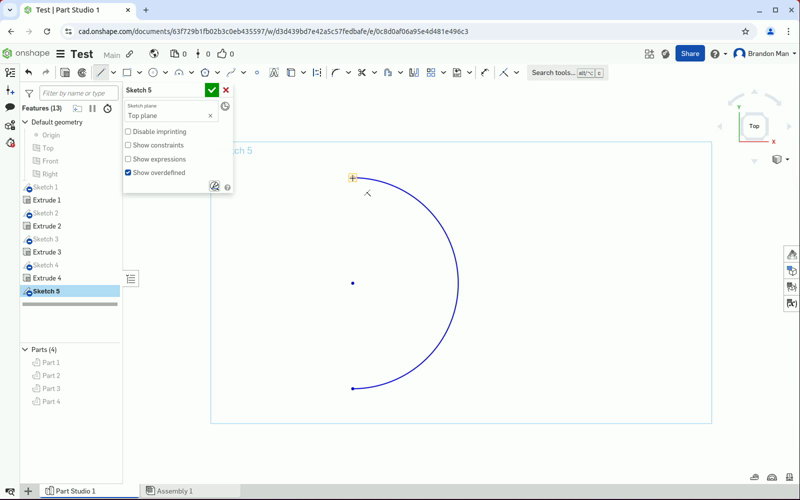
mouse_move(382, 177)
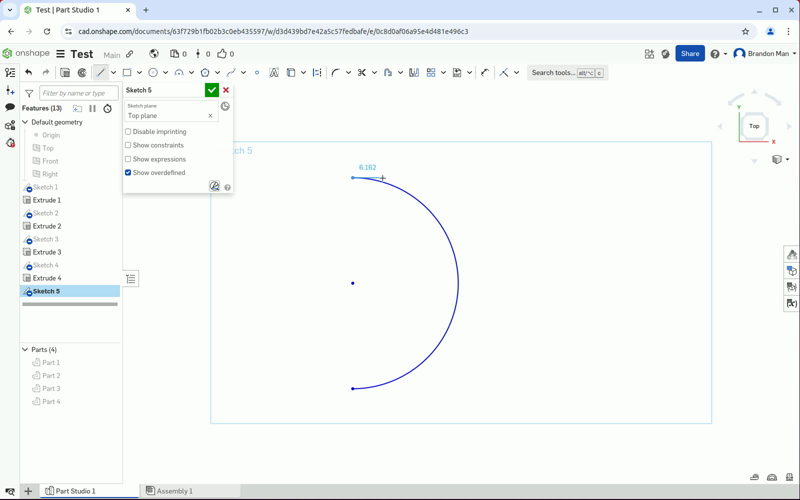
mouse_move(352, 197)
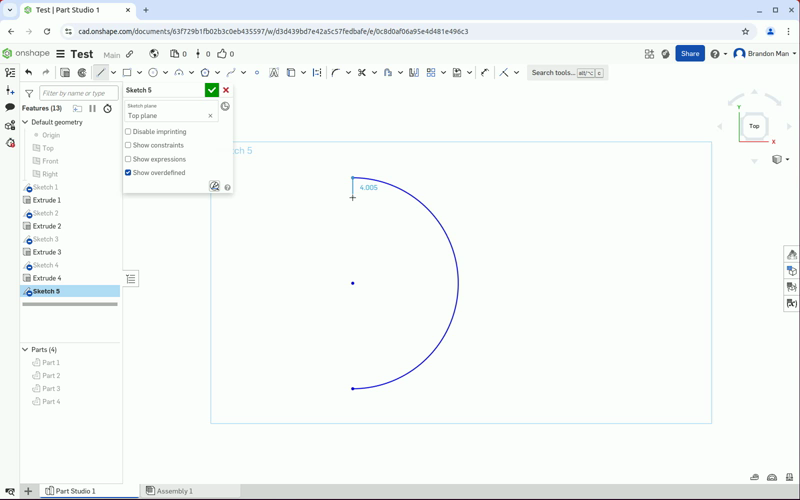
click(352, 197)
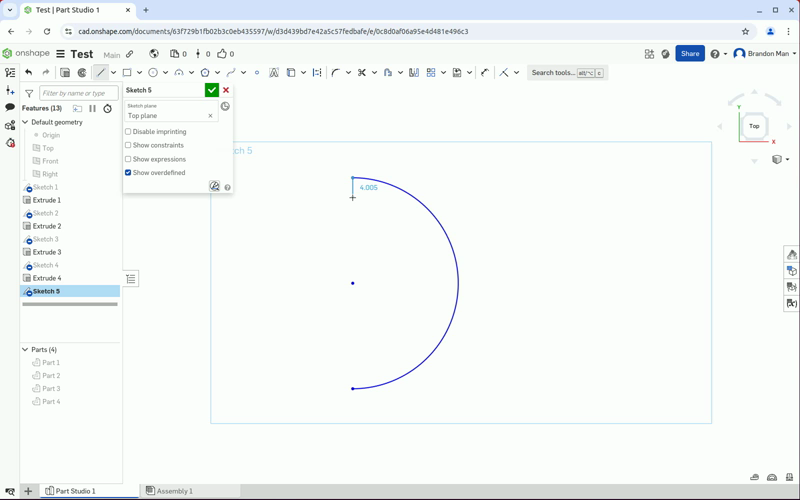
key_up(shift)
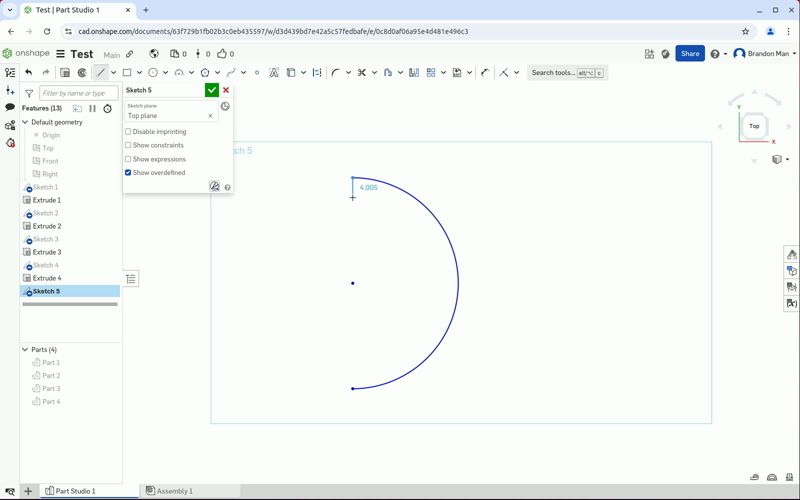
key(esc)
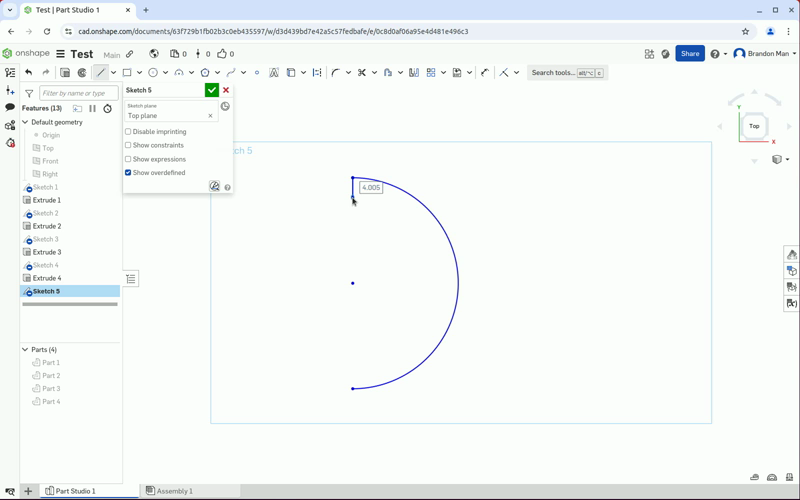
key(a)
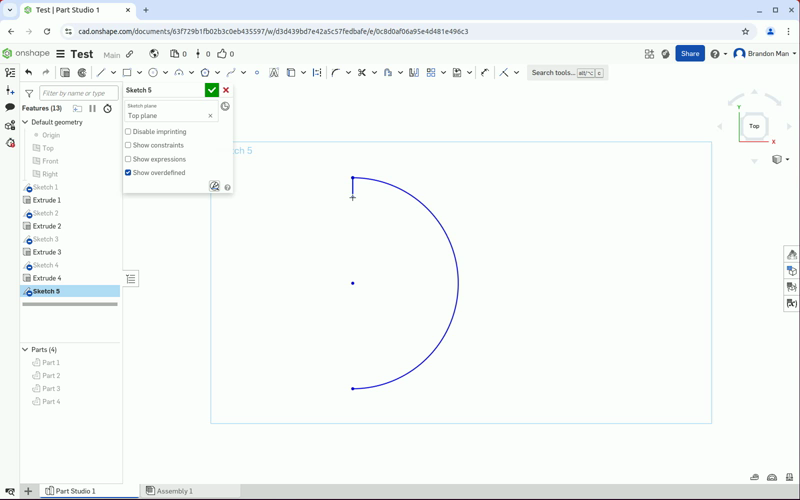
mouse_move(352, 197)
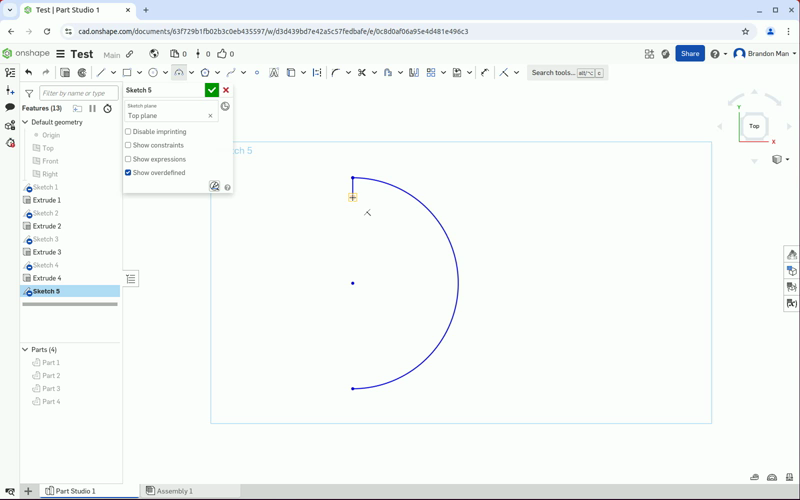
click(352, 197)
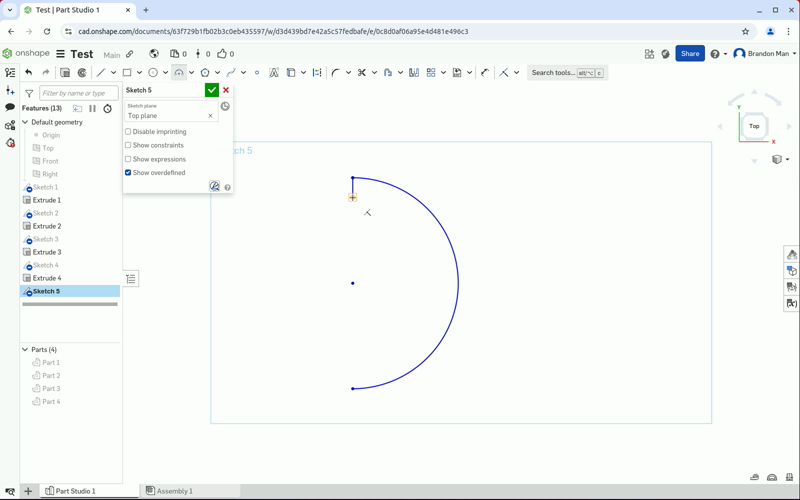
key_down(shift)
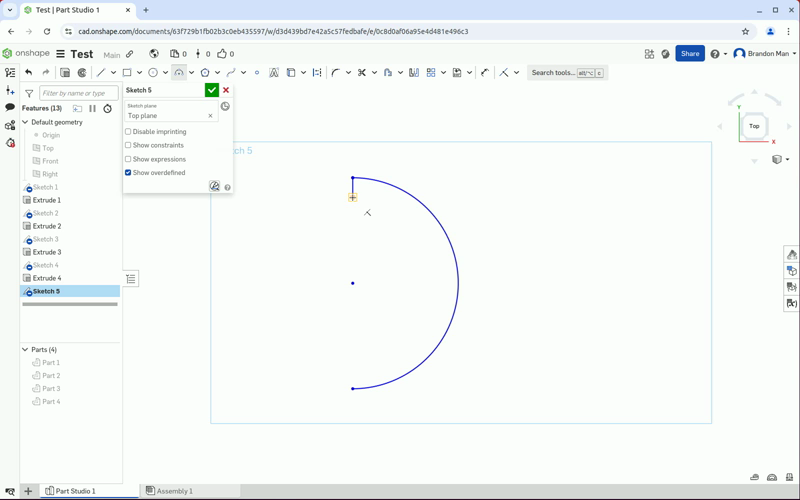
mouse_move(352, 368)
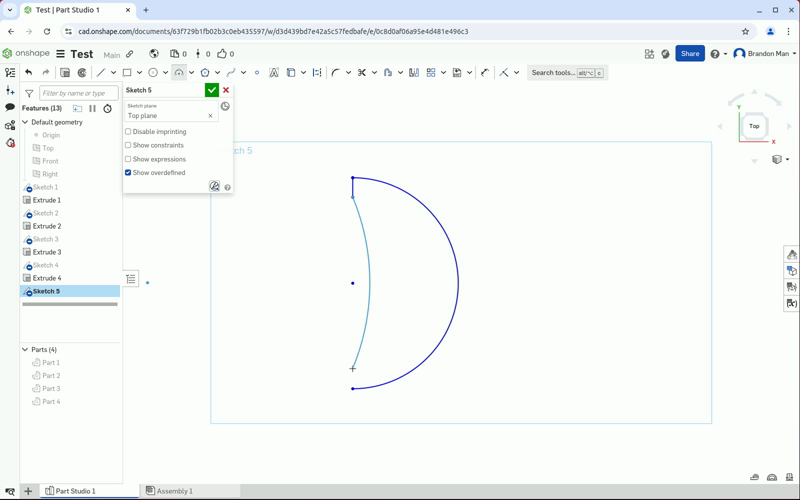
click(352, 368)
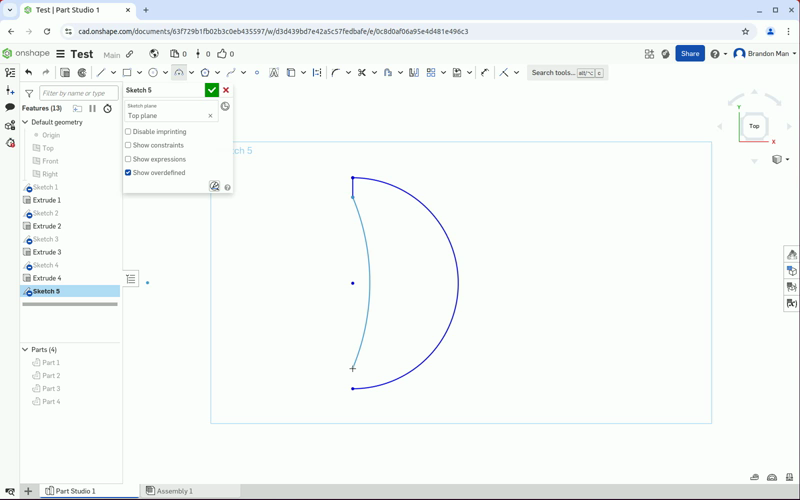
mouse_move(438, 282)
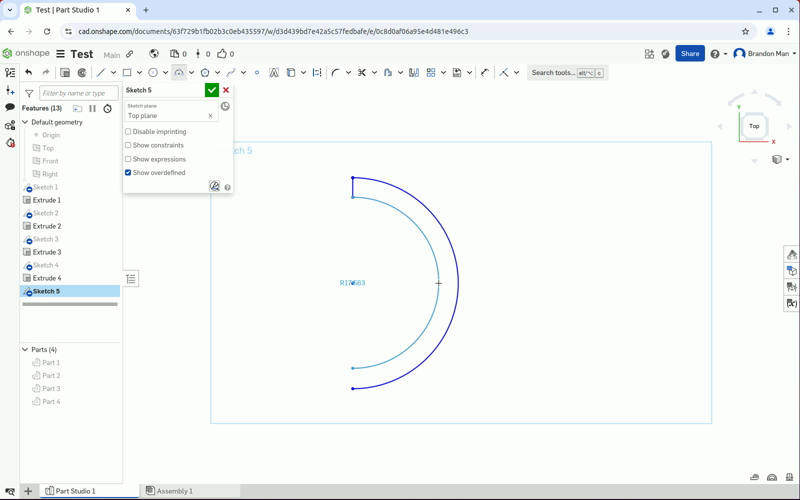
click(438, 282)
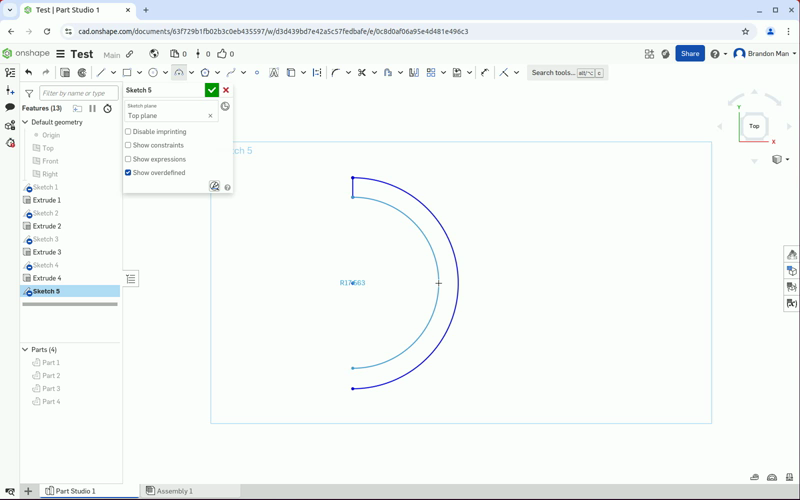
key_up(shift)
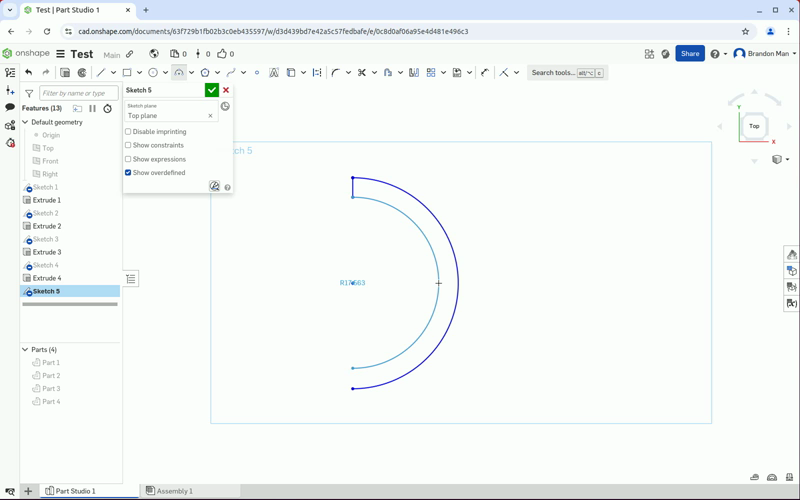
key(esc)
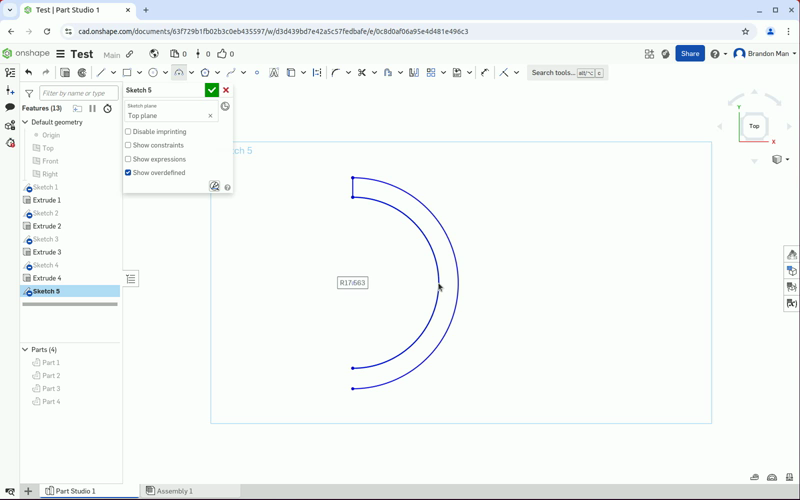
key(l)
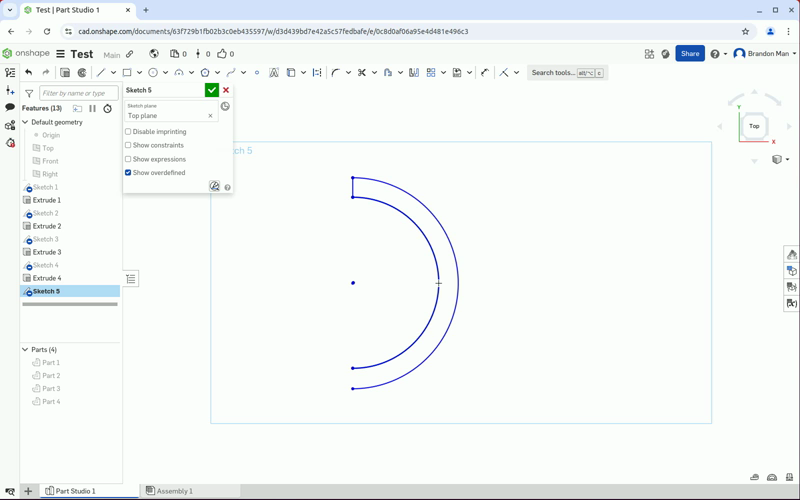
mouse_move(352, 368)
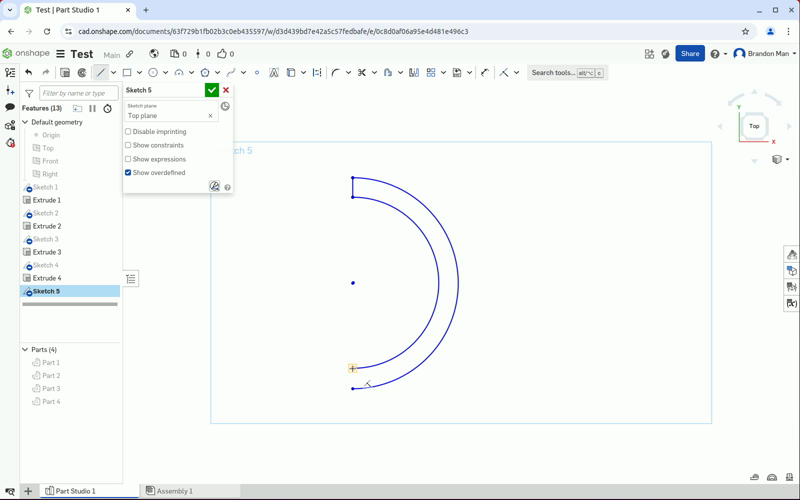
click(352, 368)
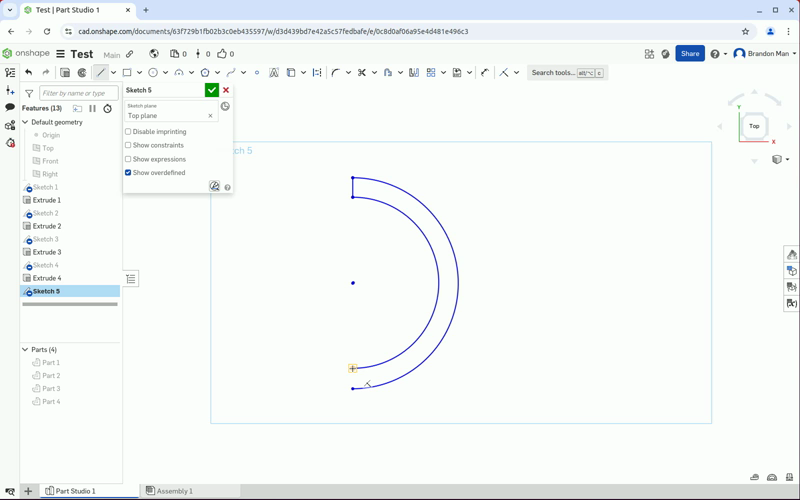
mouse_move(382, 368)
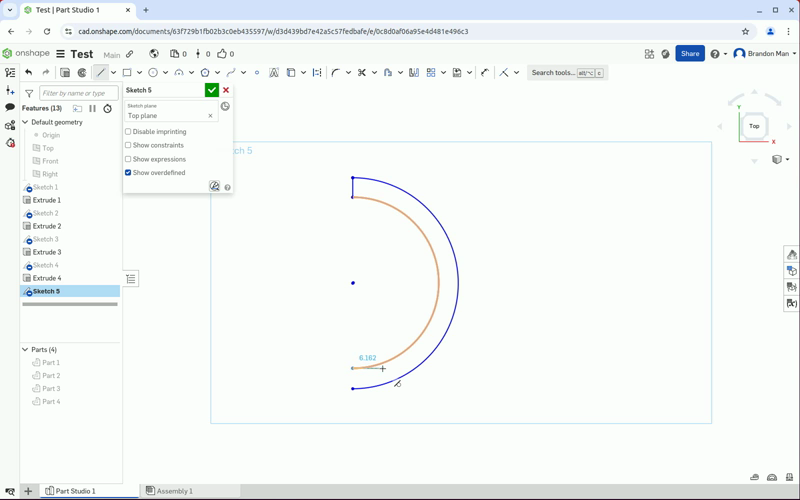
key_down(shift)
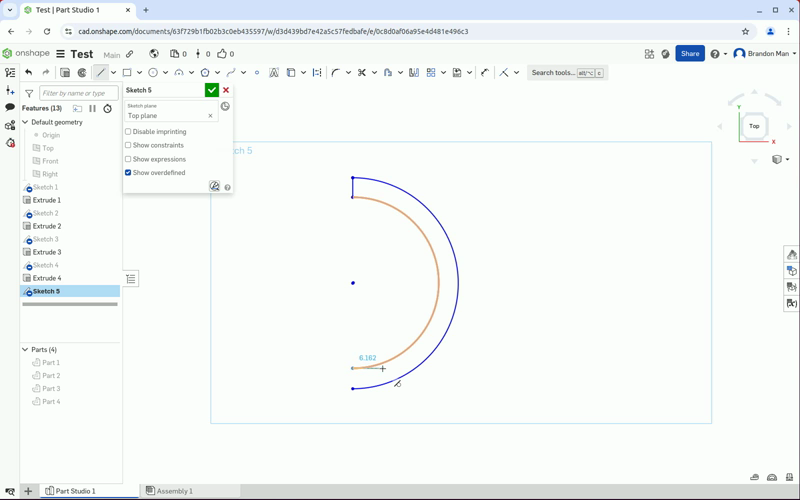
mouse_move(352, 388)
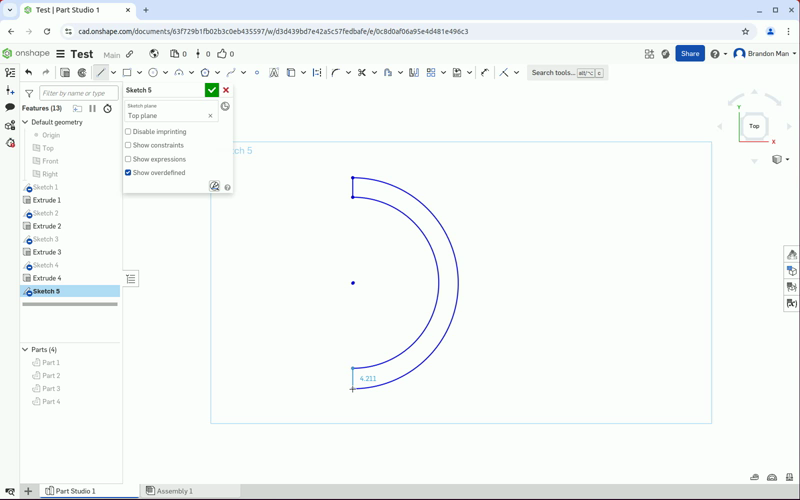
key_up(shift)
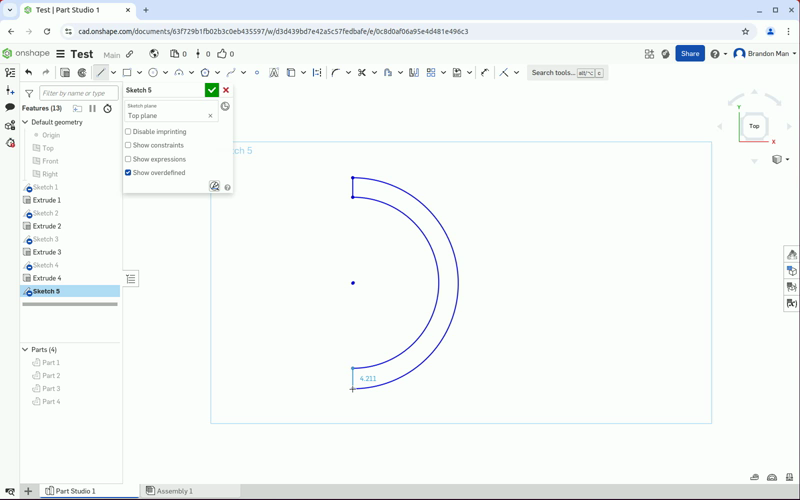
click(352, 388)
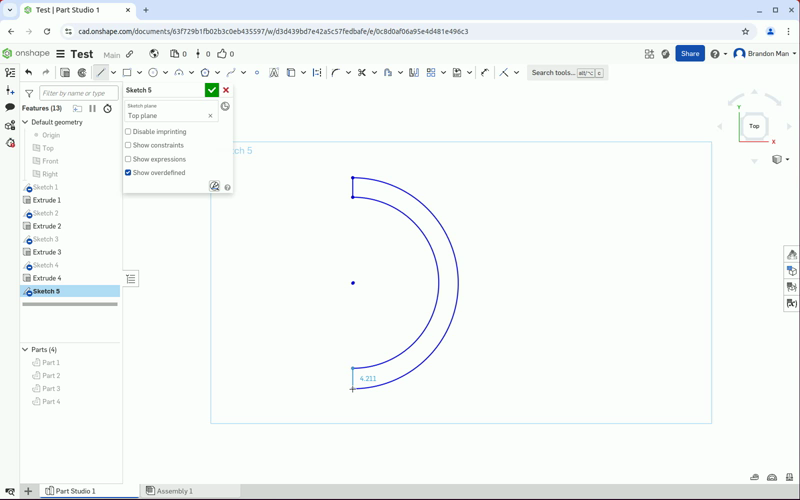
key(esc)
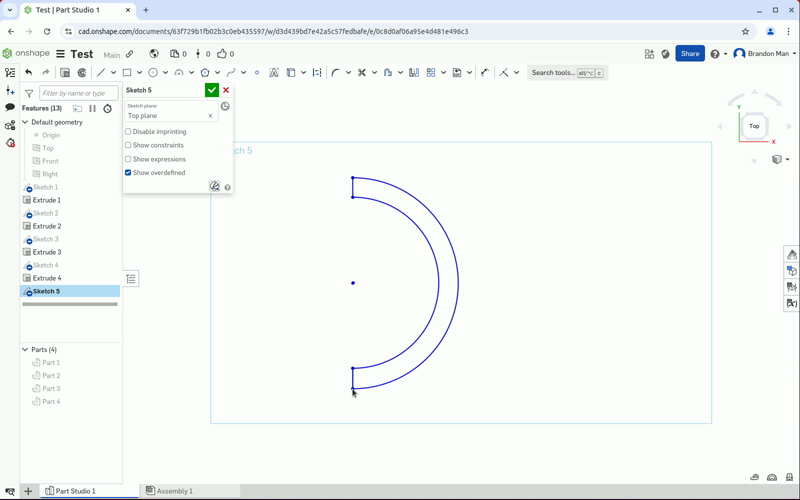
mouse_move(447, 307)
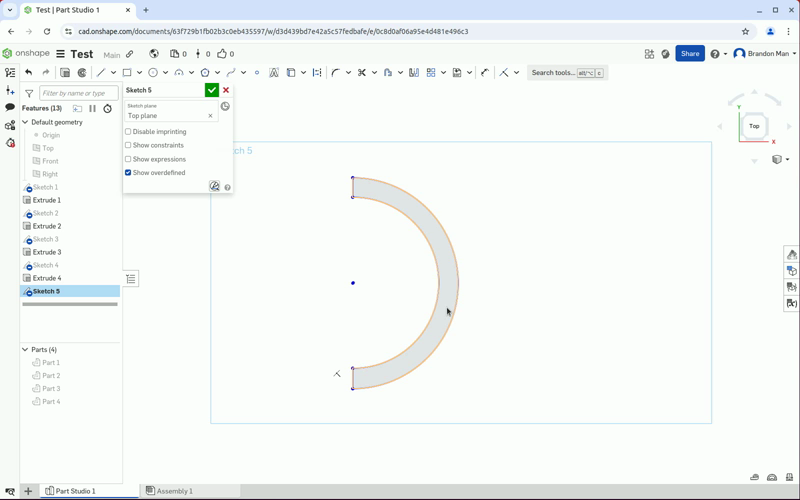
click(447, 307)
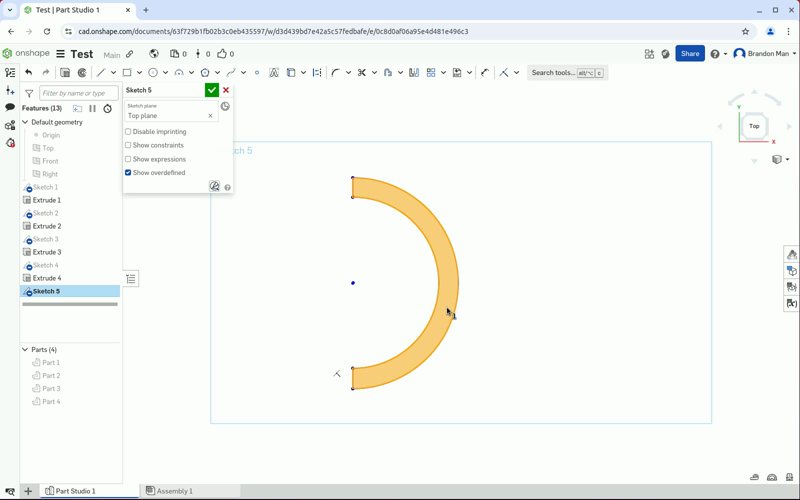
mouse_move(73, 352)
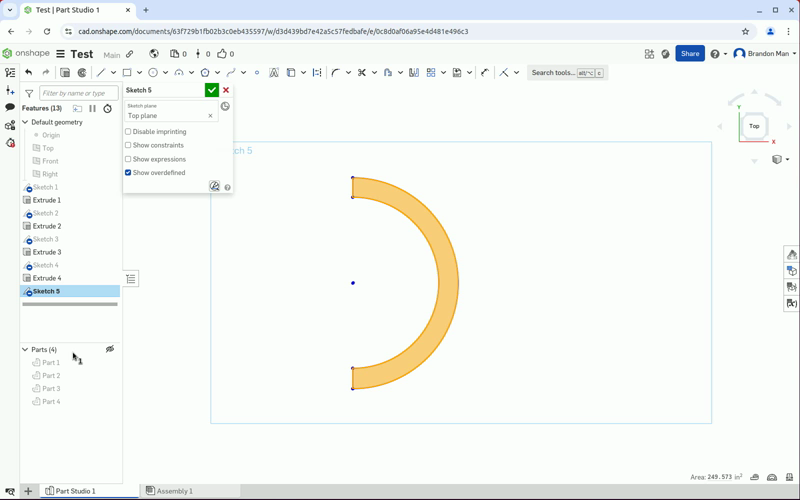
key(shift+y)
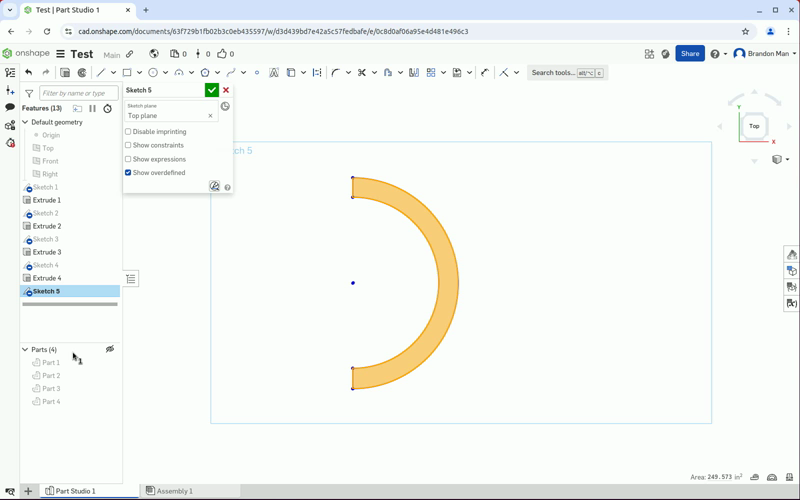
key(shift+e)
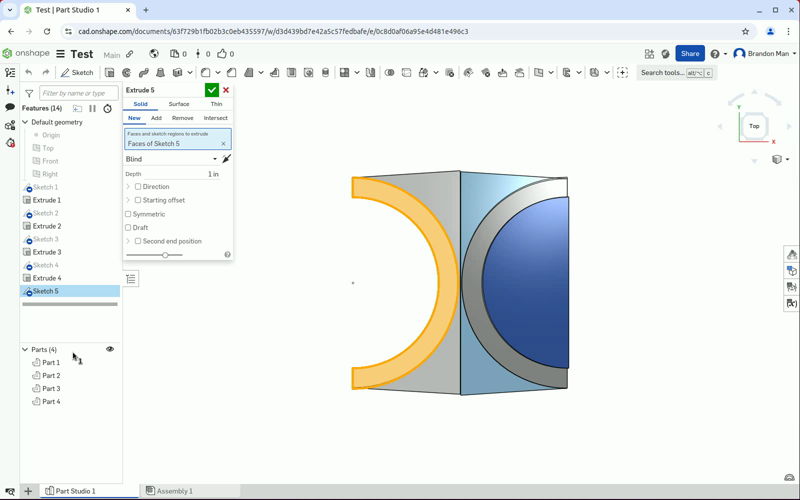
mouse_move(143, 106)
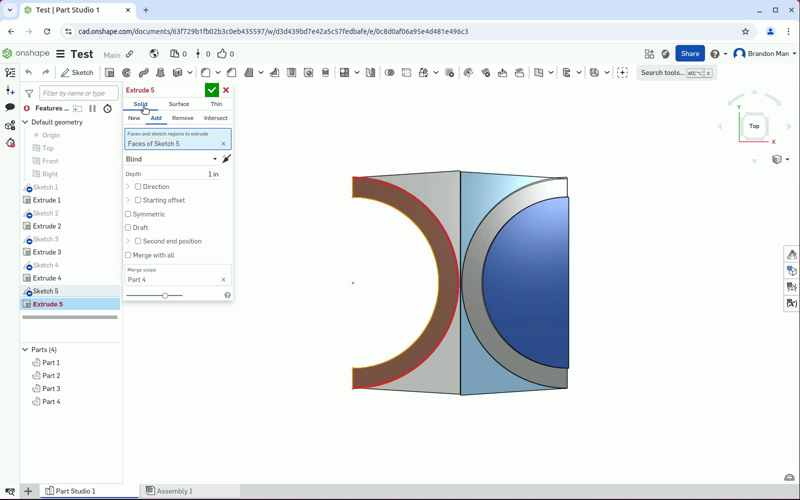
click(143, 106)
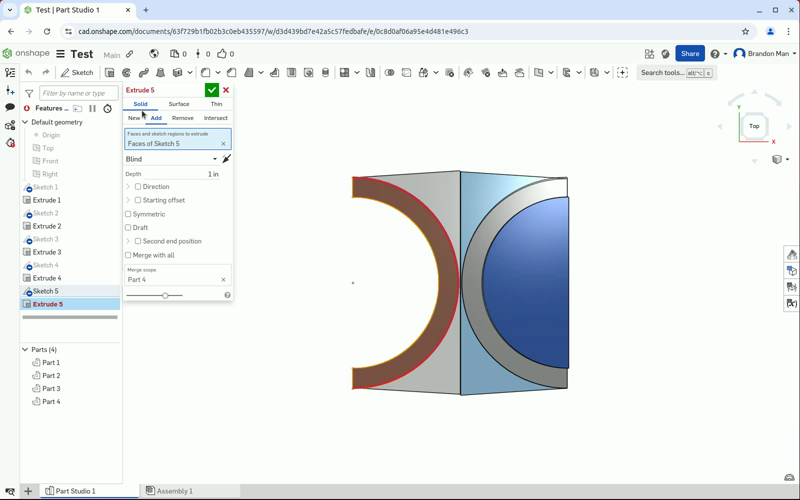
mouse_move(137, 120)
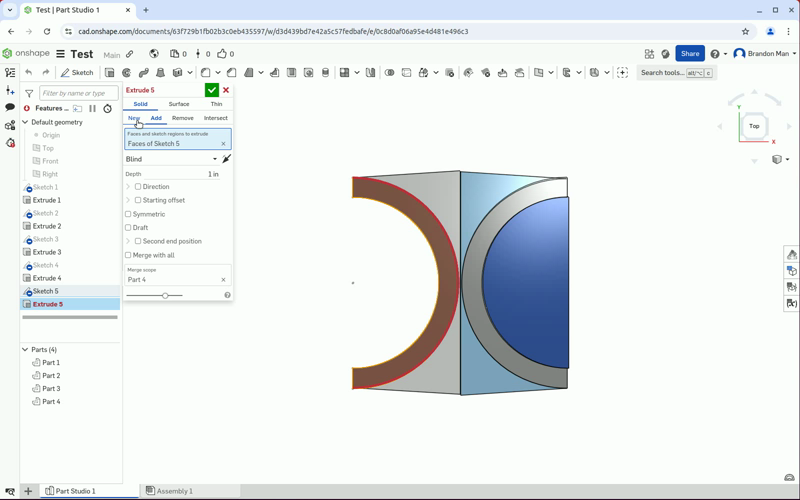
click(137, 120)
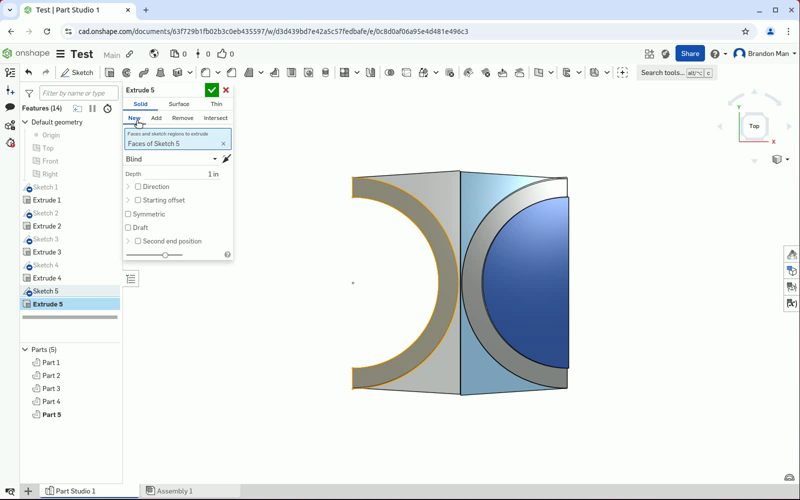
key(tab, 4)
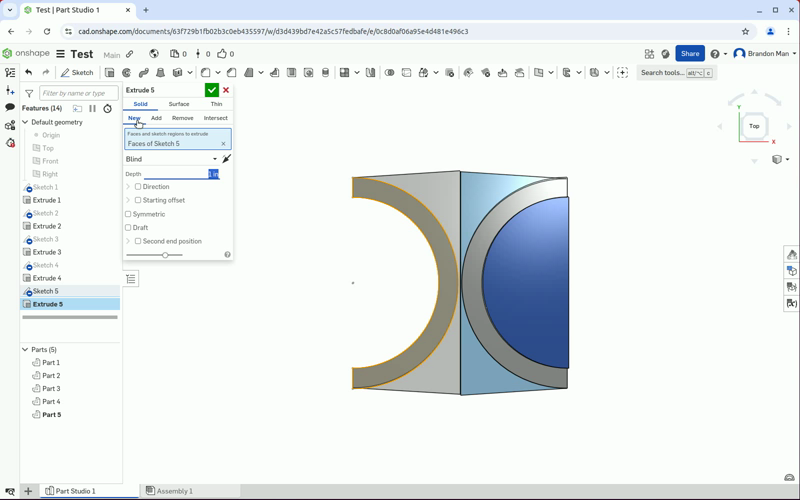
text(20.22)
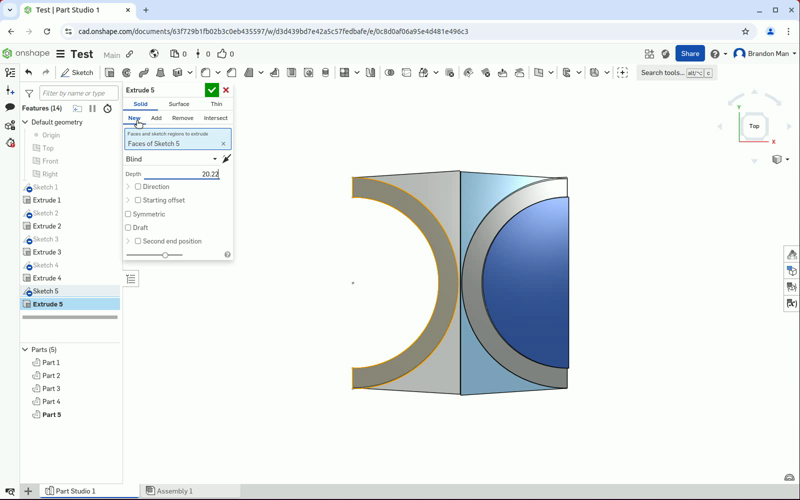
key(tab, 3)
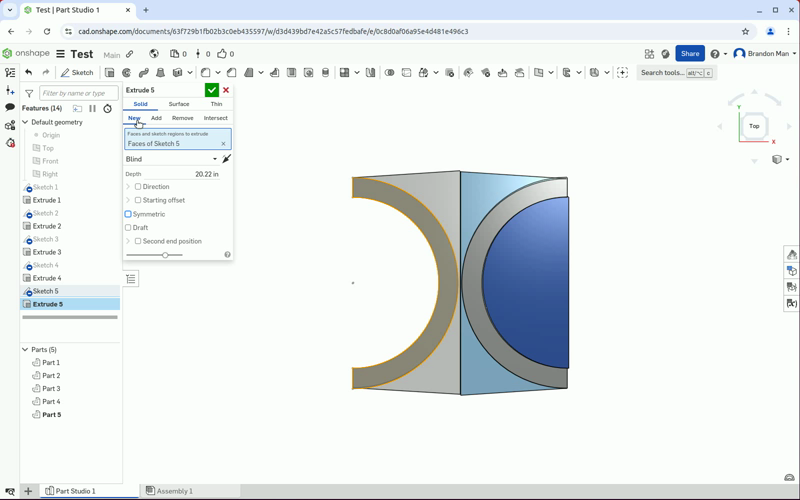
key(space)
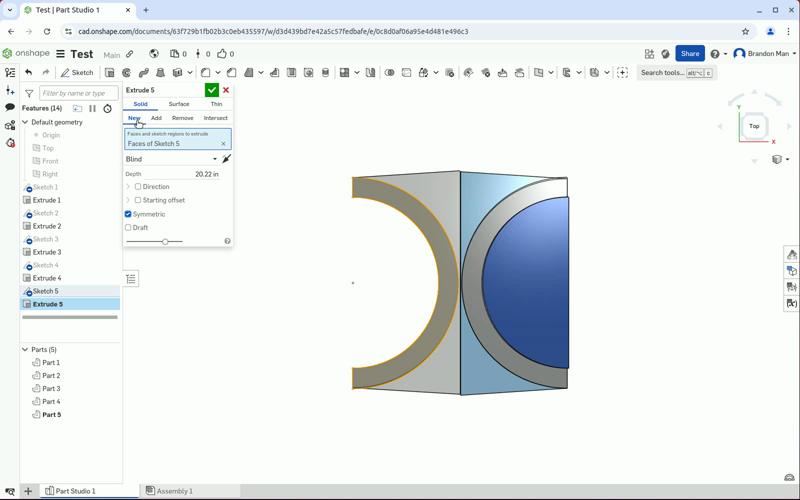
key(enter)
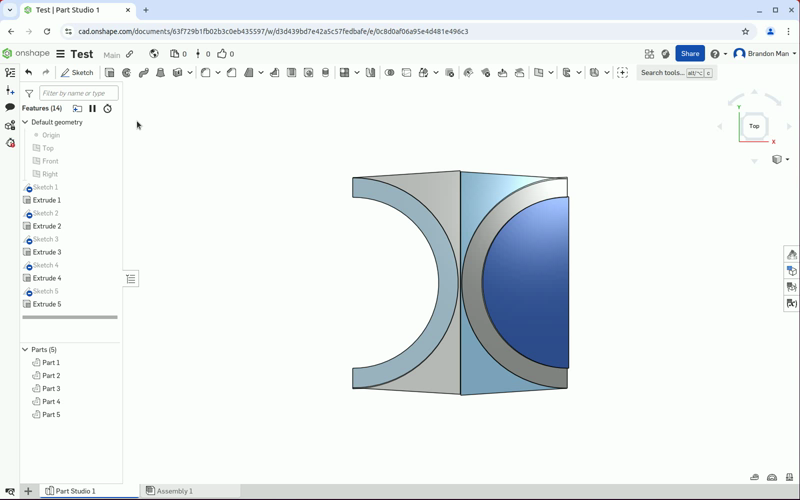
key(shift+h)
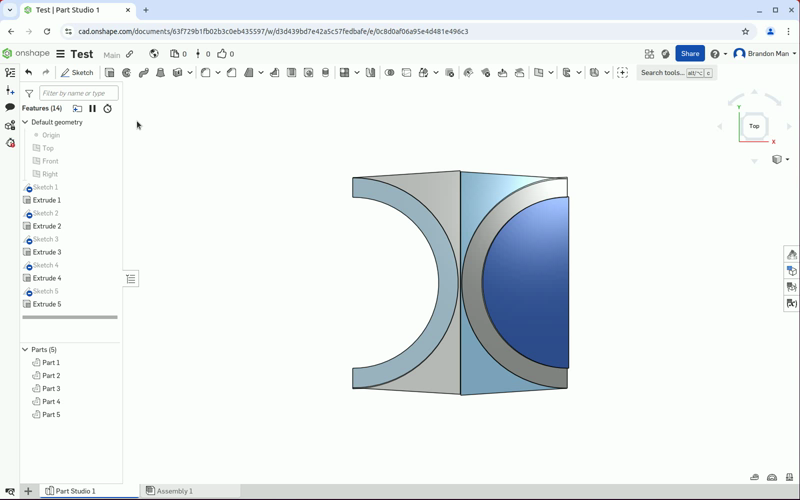
key(shift+h)
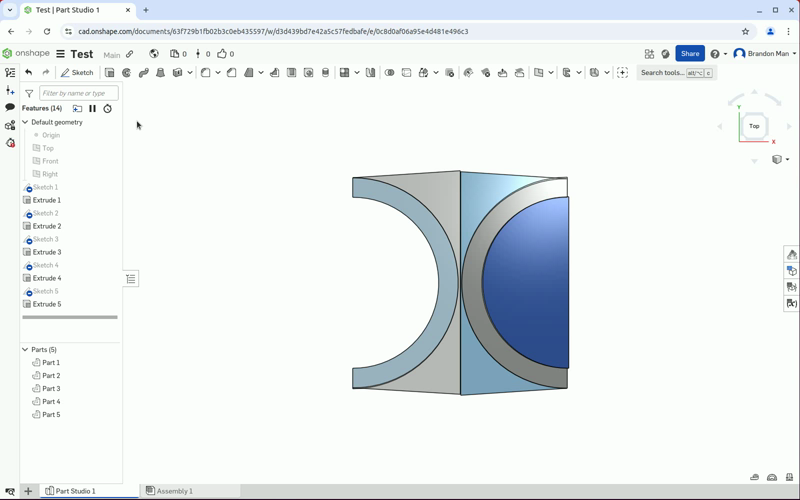
mouse_move(73, 189)
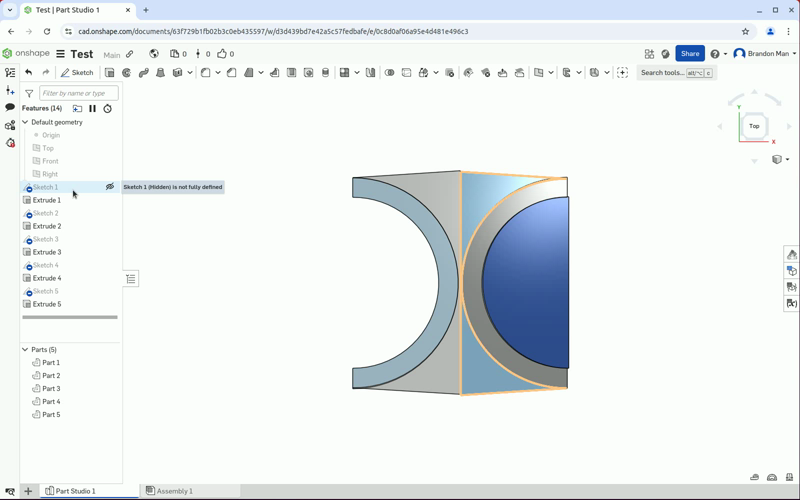
click(73, 189)
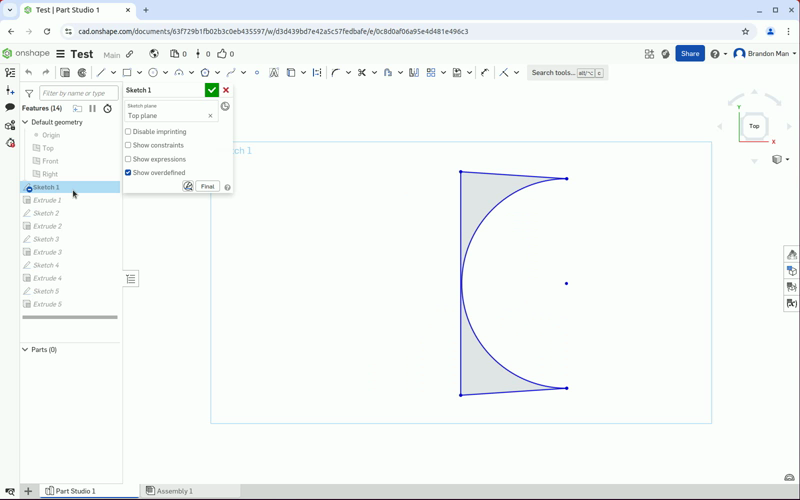
mouse_move(229, 92)
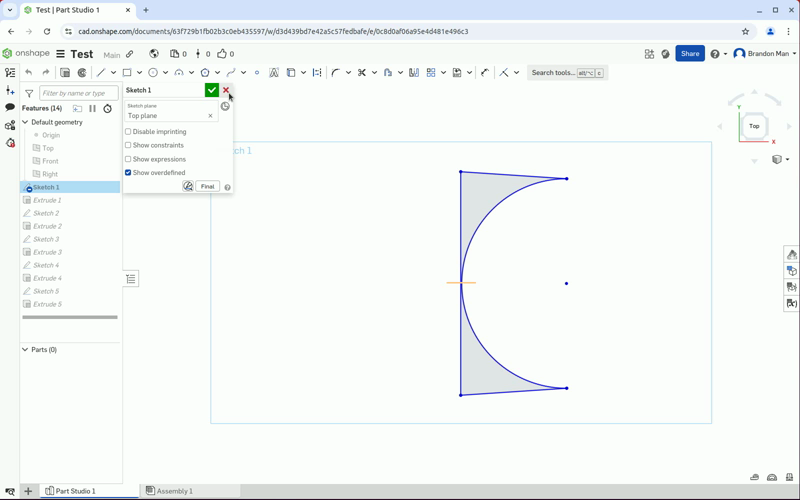
click(229, 92)
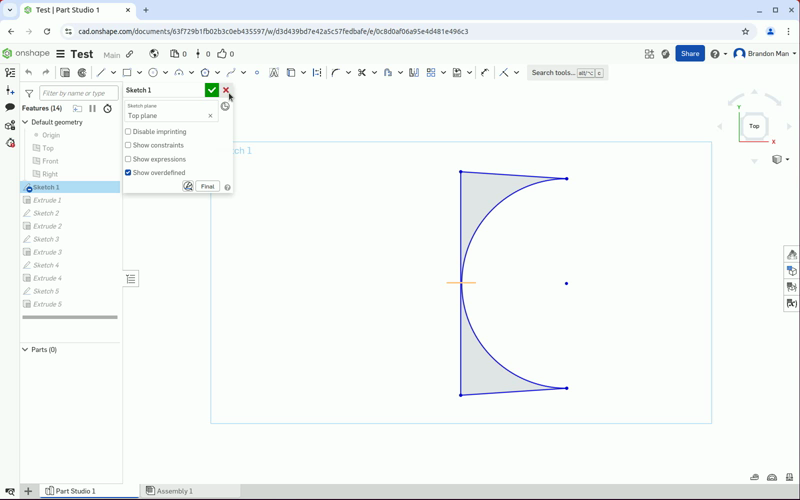
key(shift+s)
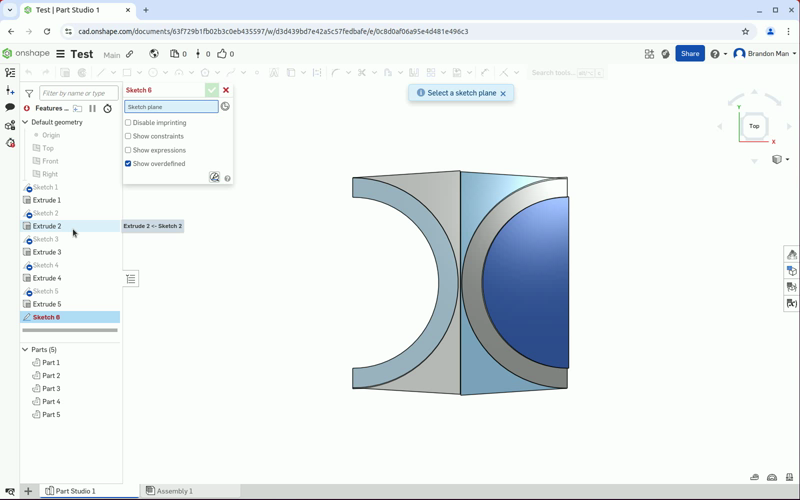
scroll(3)
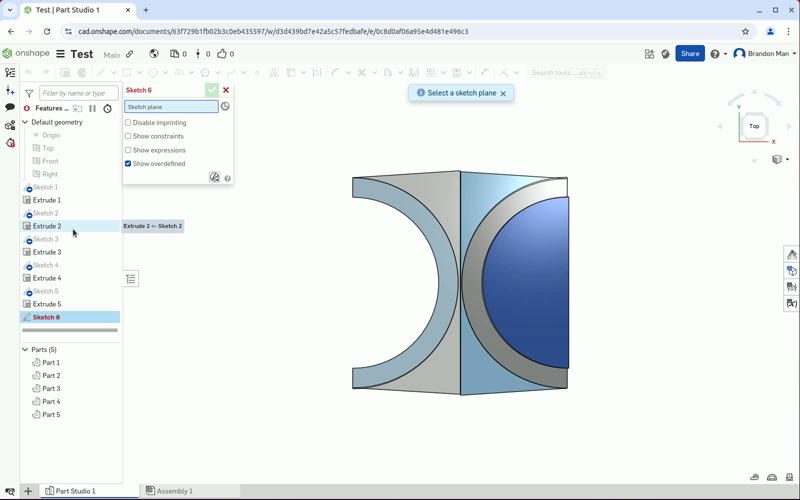
mouse_move(73, 150)
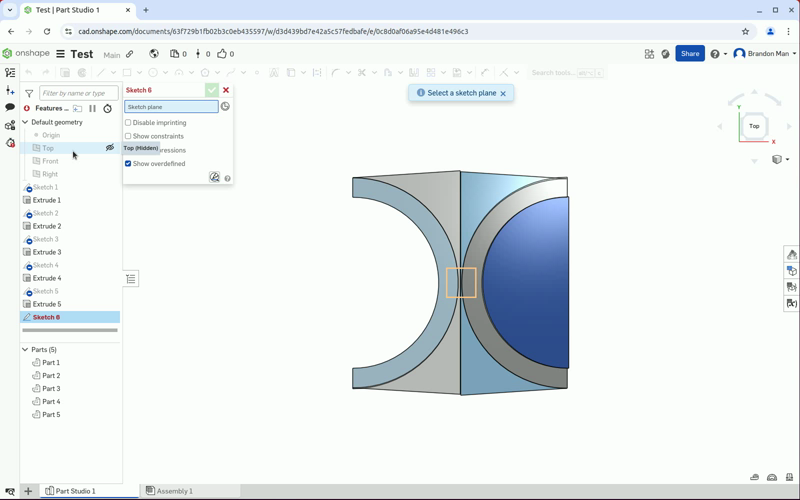
click(73, 150)
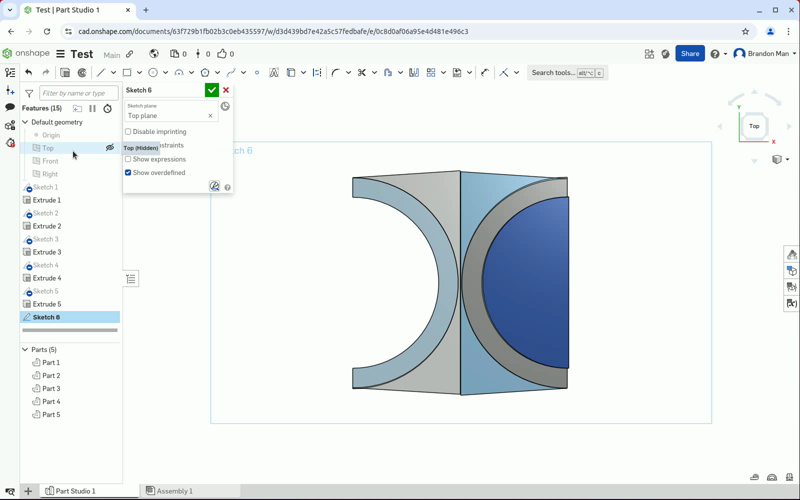
mouse_move(73, 352)
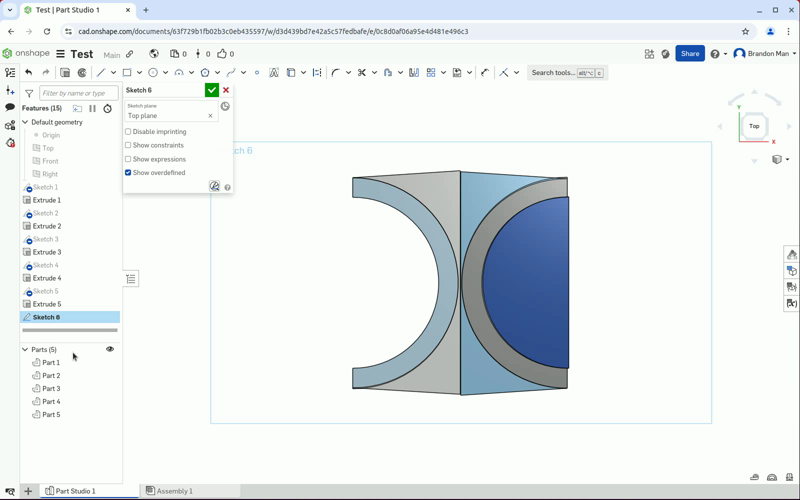
key(y)
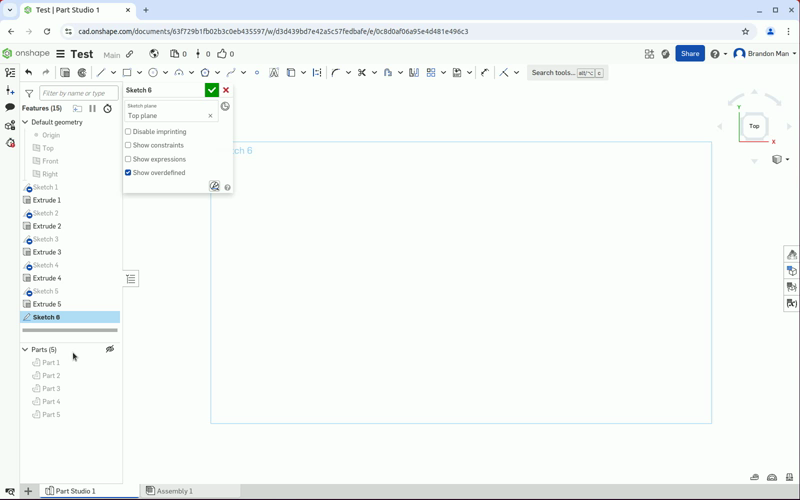
key(a)
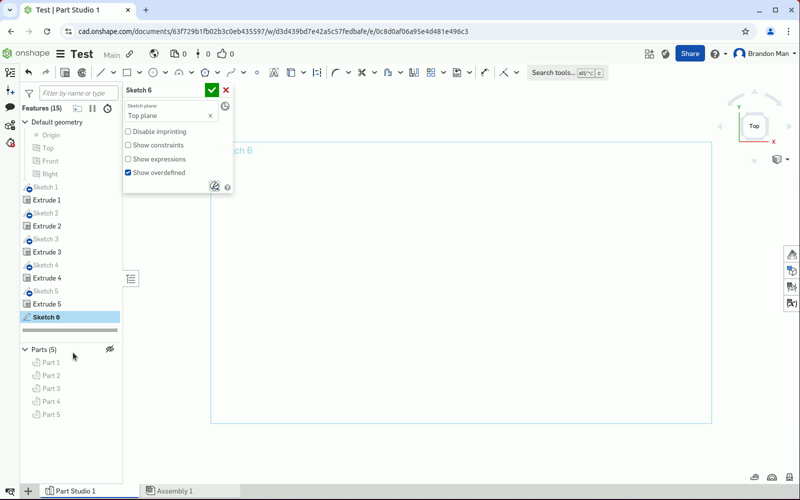
key_down(shift)
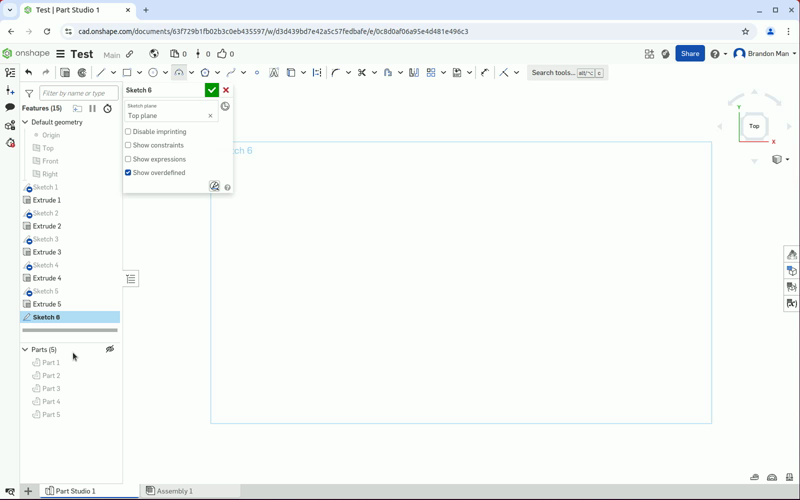
mouse_move(352, 369)
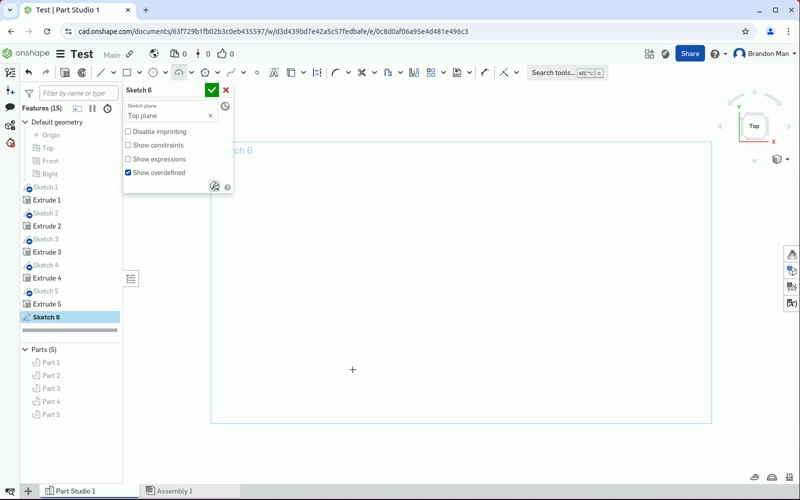
click(352, 369)
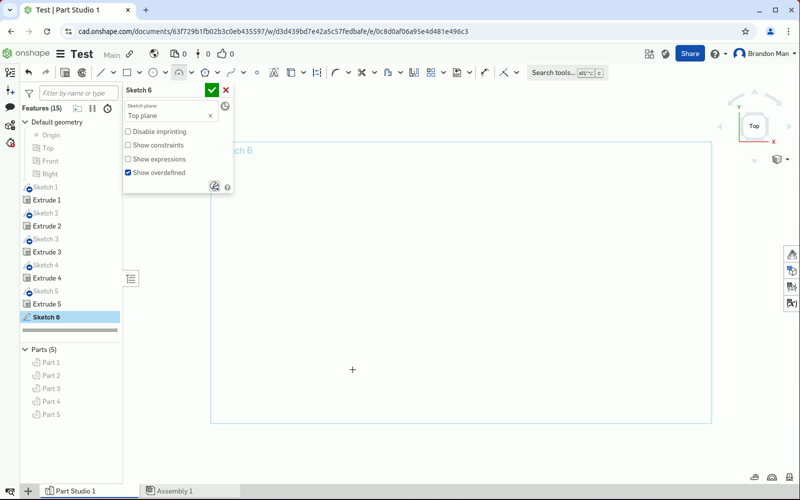
key_up(shift)
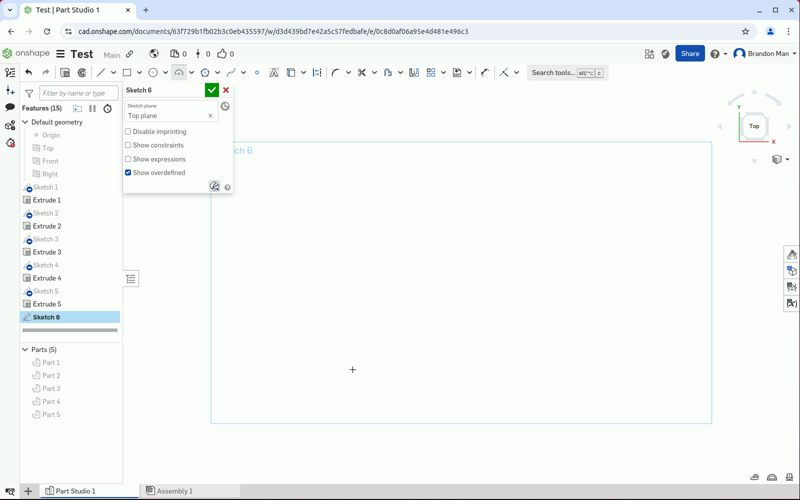
key_down(shift)
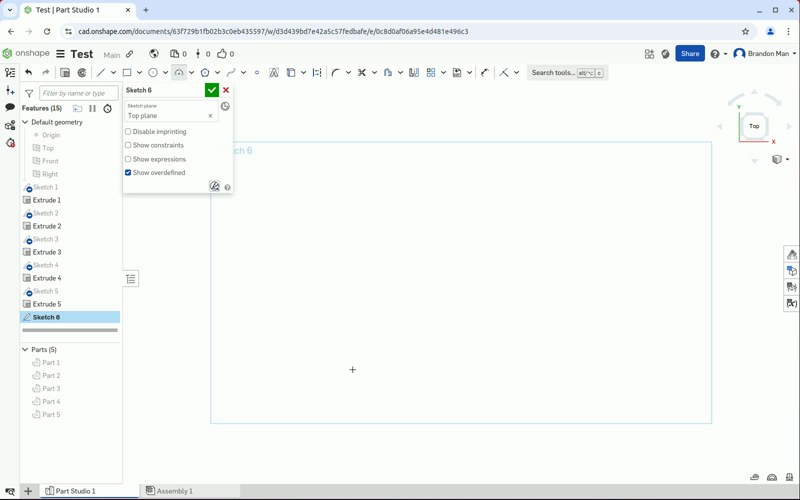
mouse_move(352, 197)
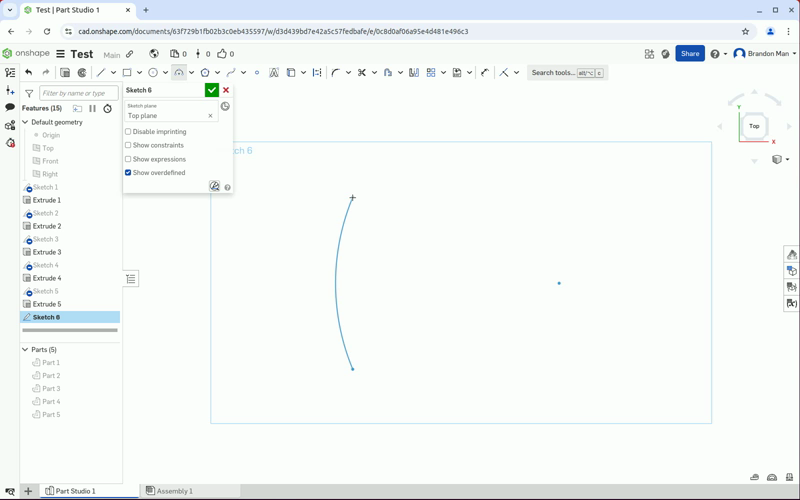
click(352, 197)
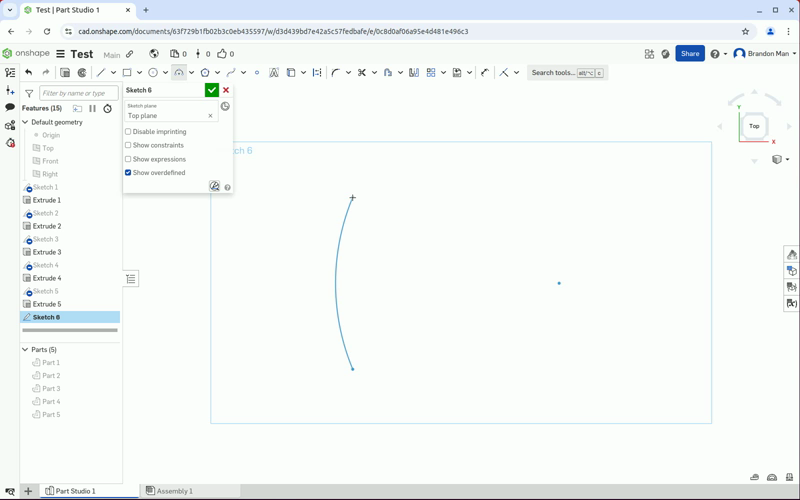
mouse_move(438, 283)
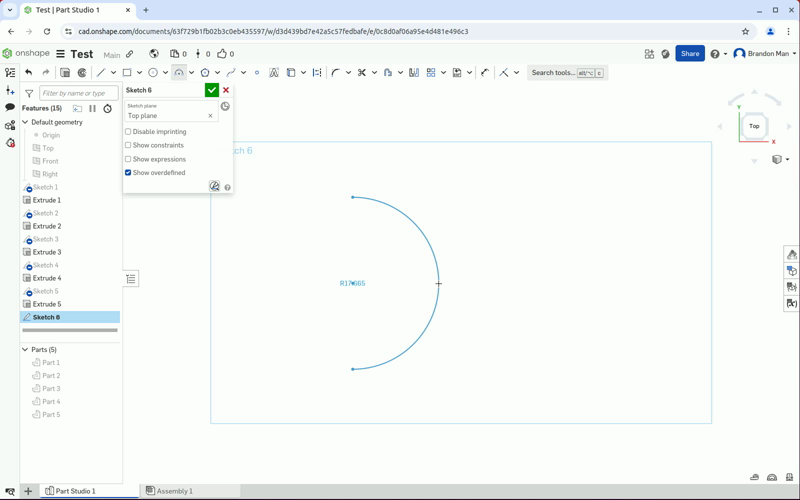
click(438, 283)
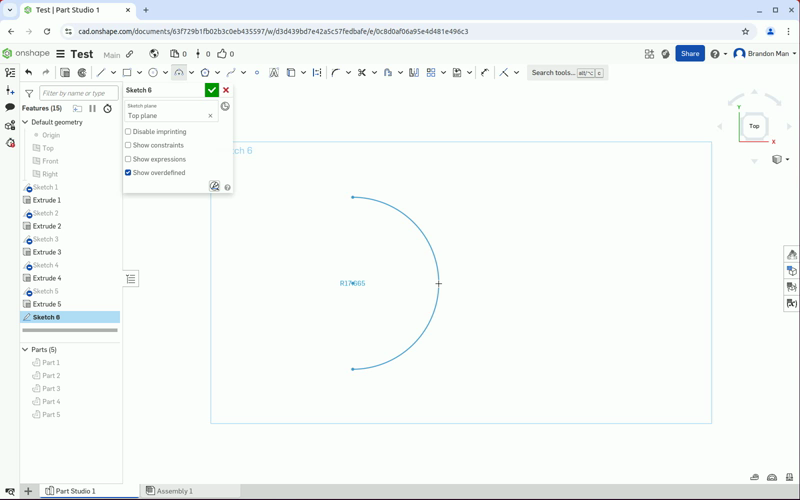
key_up(shift)
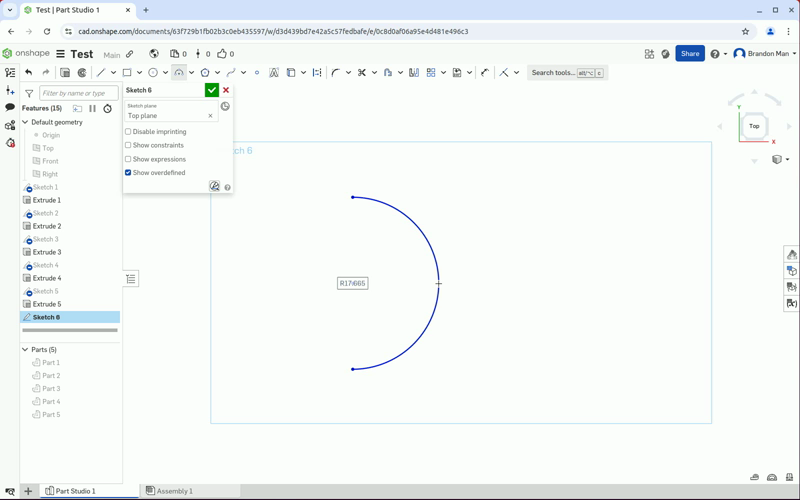
key(esc)
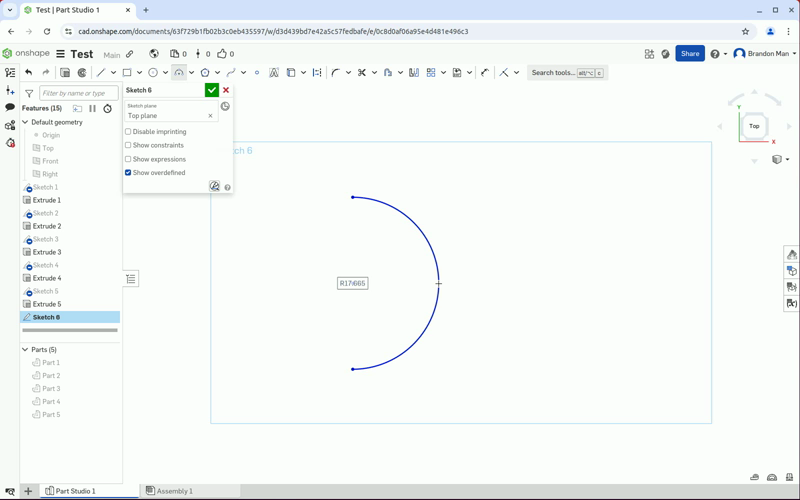
key(l)
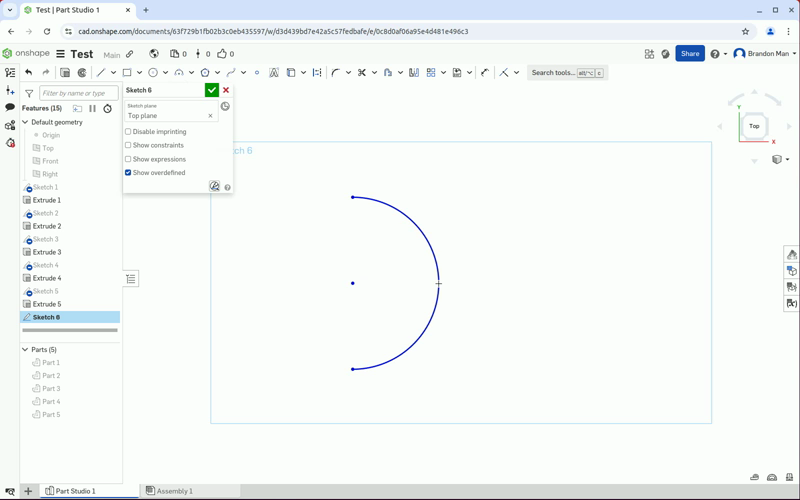
mouse_move(352, 197)
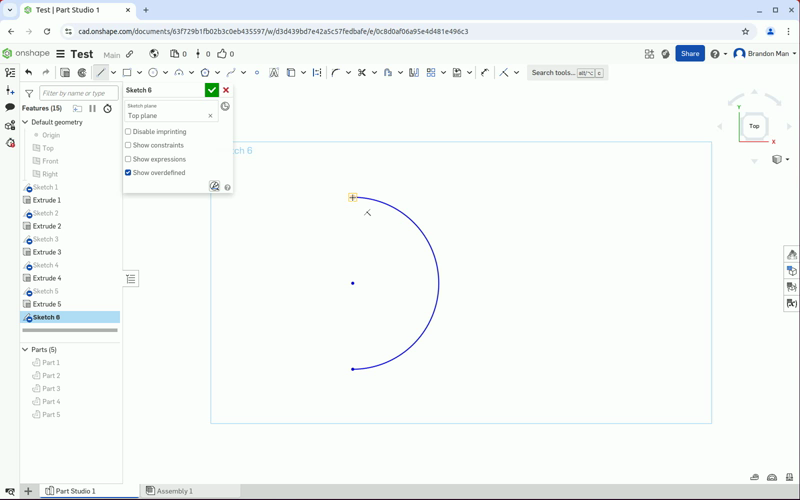
click(352, 197)
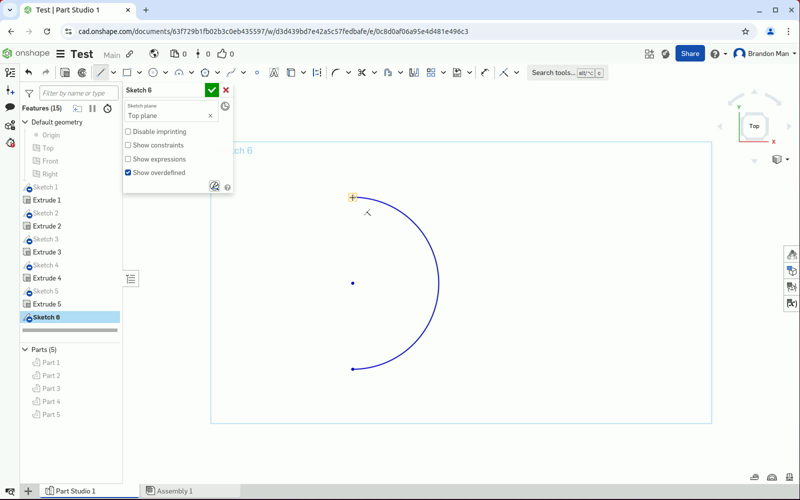
key_down(shift)
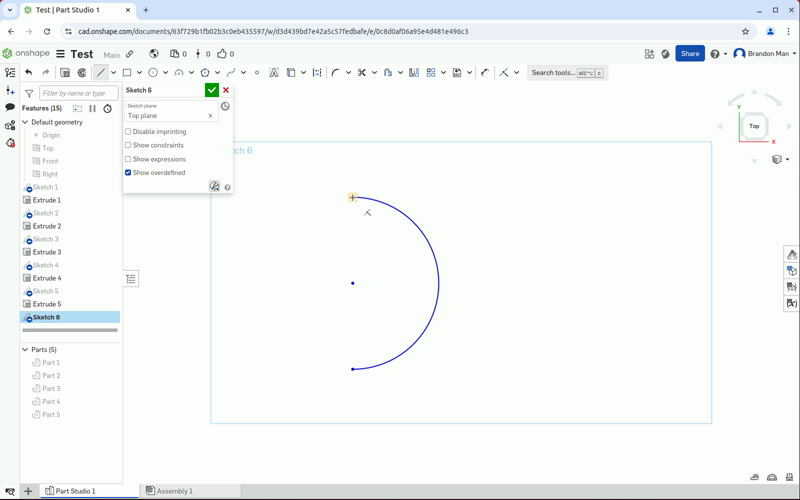
mouse_move(352, 369)
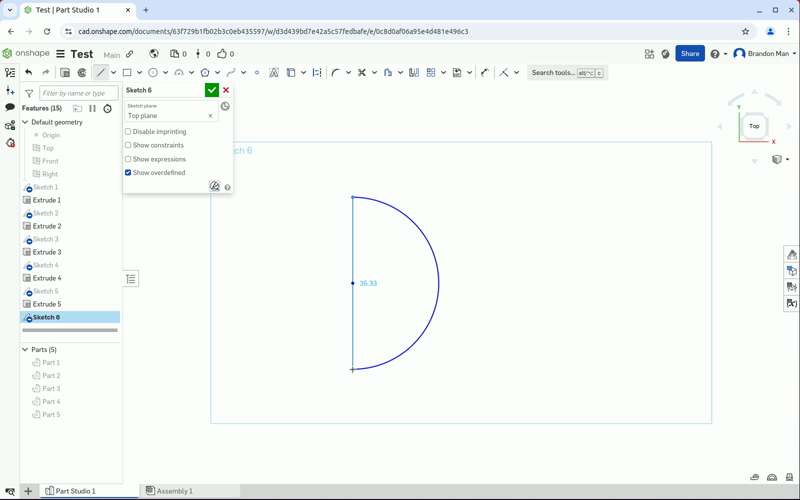
key_up(shift)
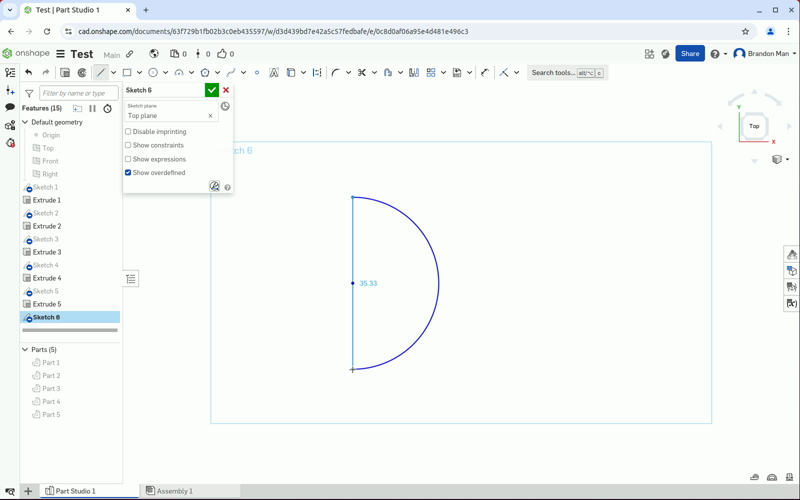
click(352, 369)
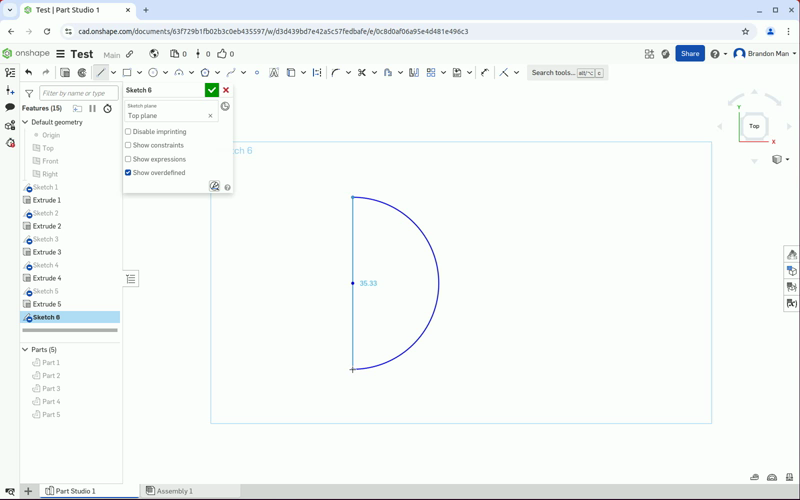
key(esc)
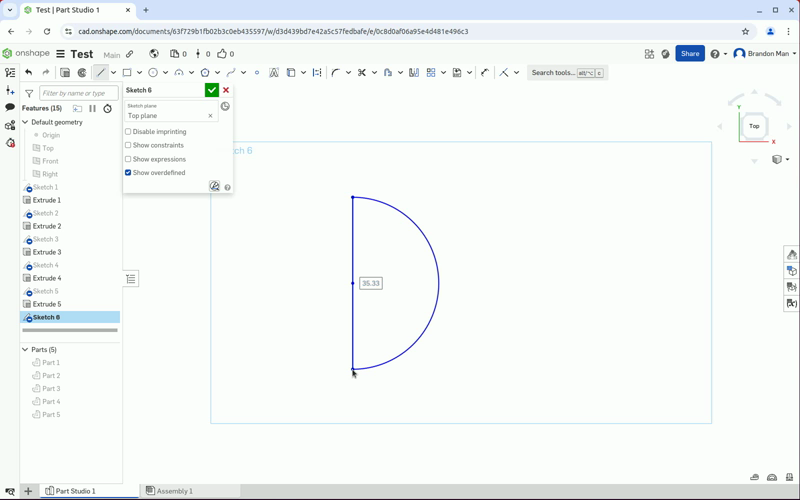
mouse_move(395, 312)
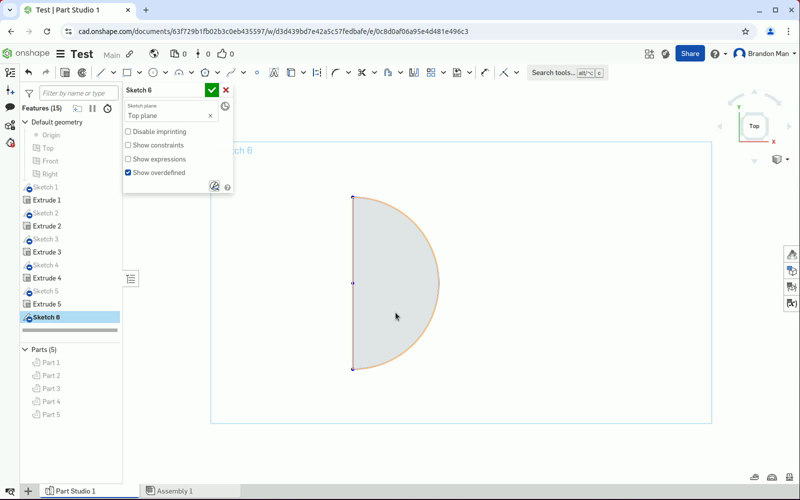
click(395, 312)
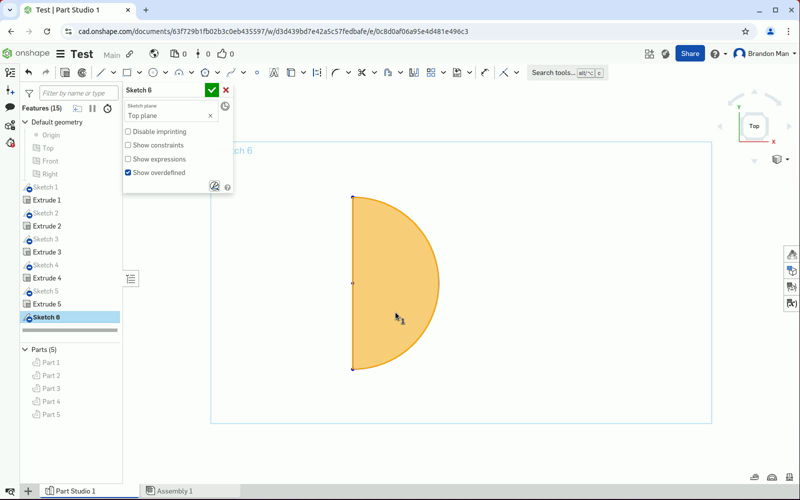
mouse_move(73, 352)
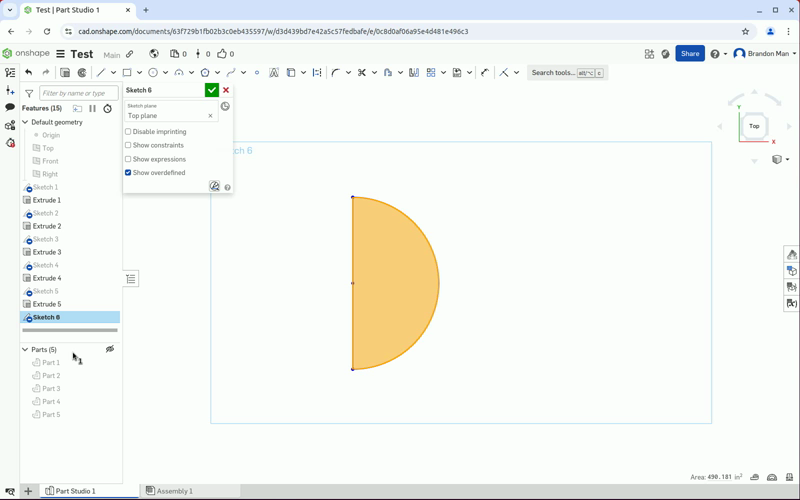
key(shift+y)
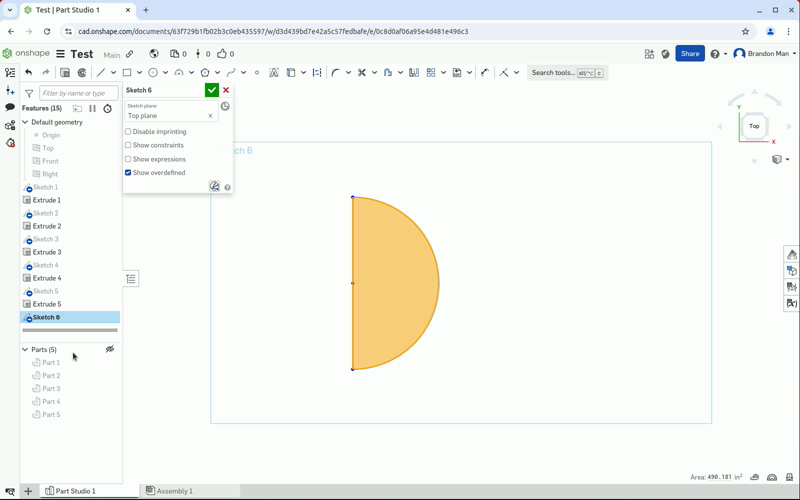
key(shift+e)
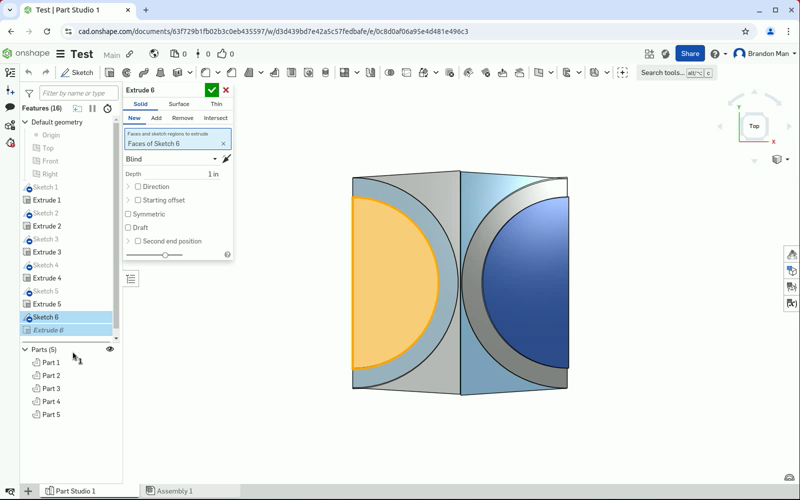
mouse_move(143, 106)
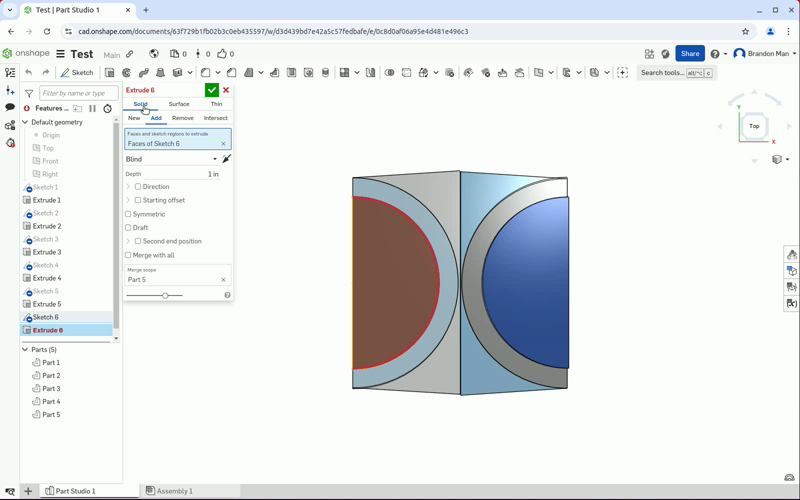
click(143, 106)
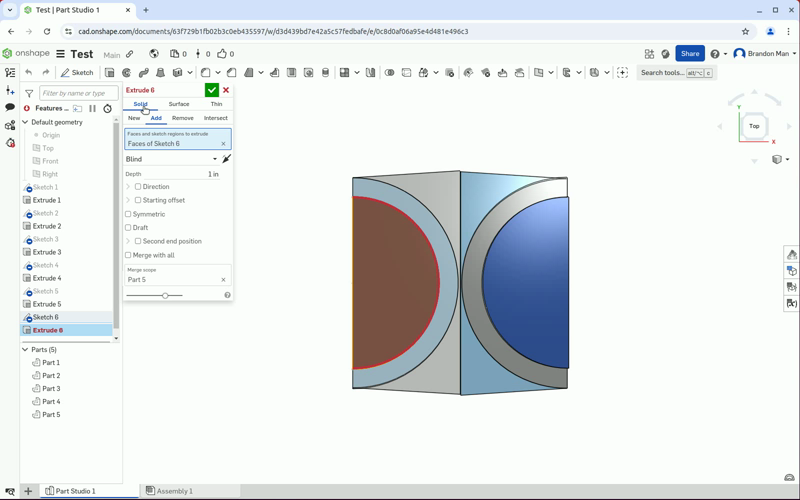
mouse_move(137, 120)
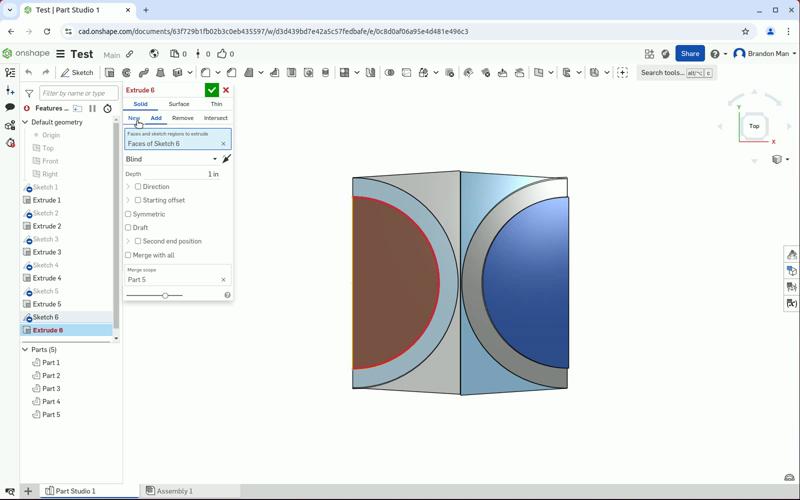
click(137, 120)
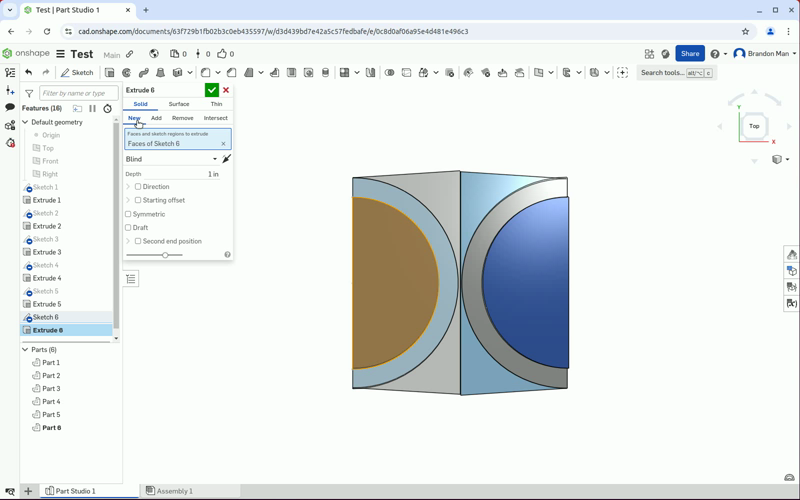
key(tab, 4)
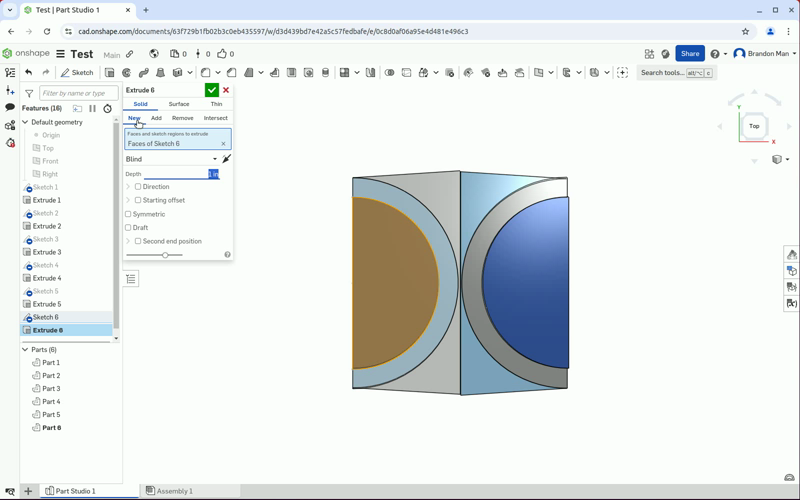
text(20.22)
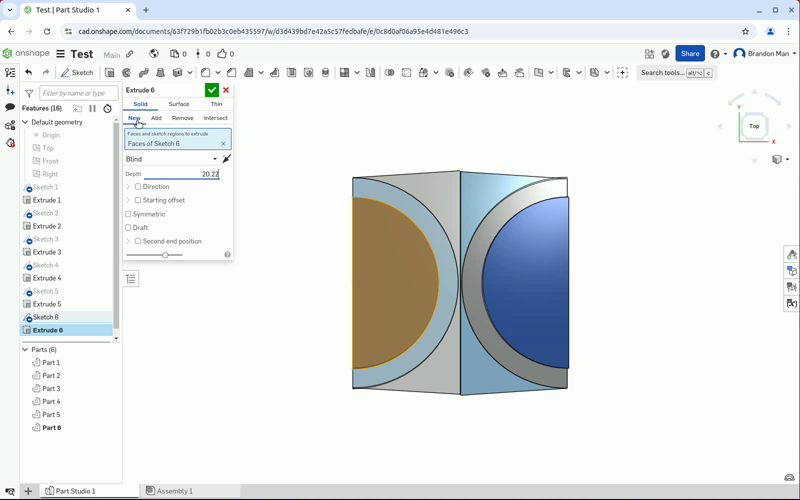
key(tab, 3)
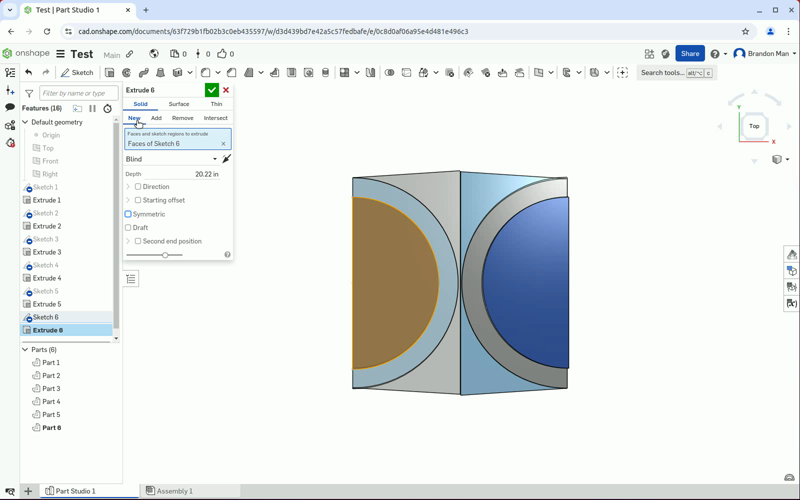
key(space)
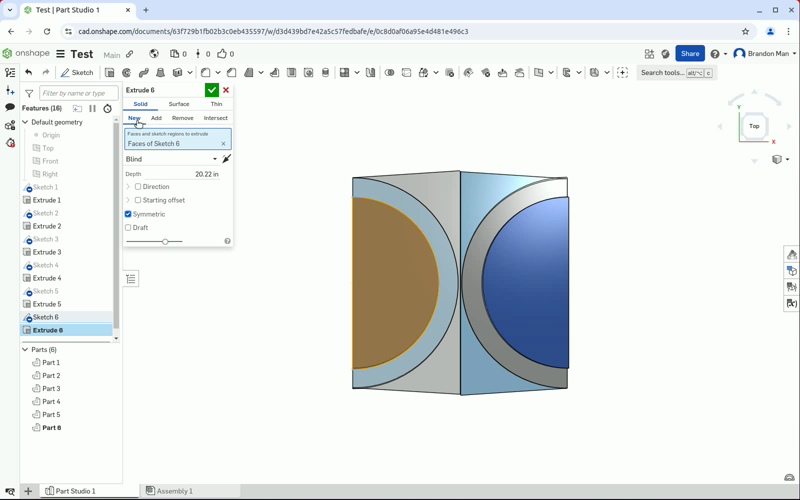
key(enter)
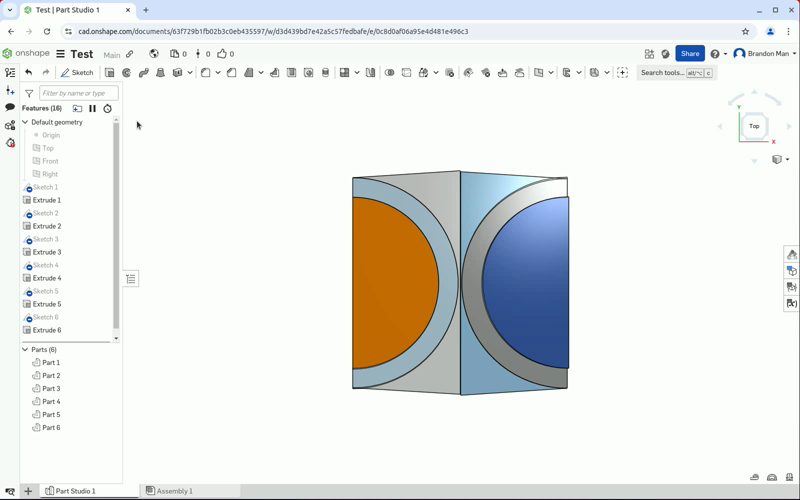
key(shift+h)
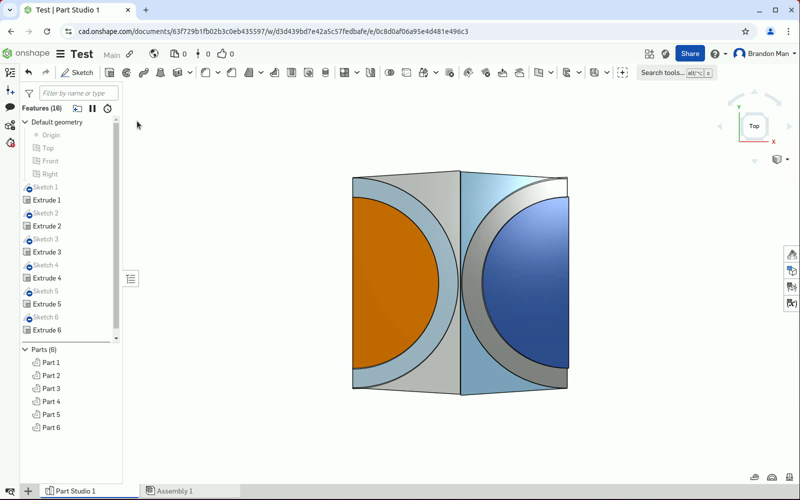
key(shift+h)
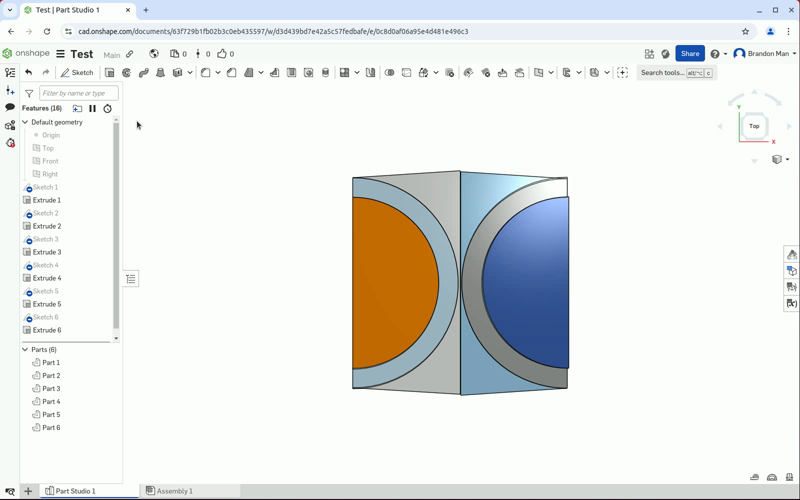
mouse_move(69, 189)
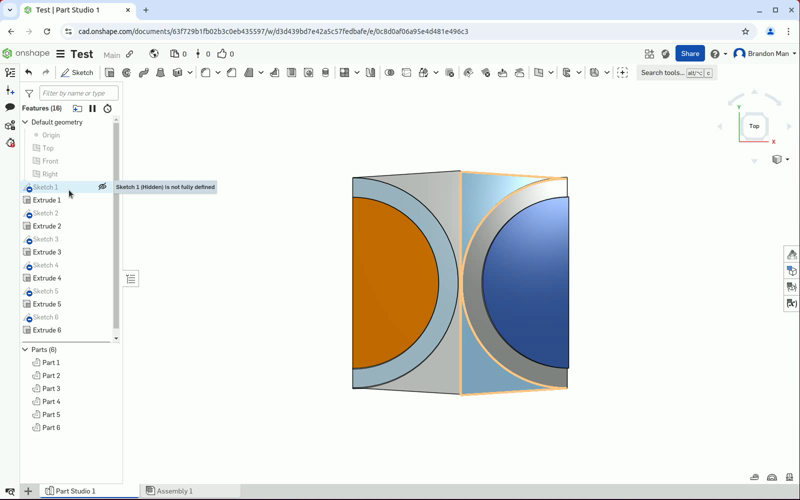
click(69, 189)
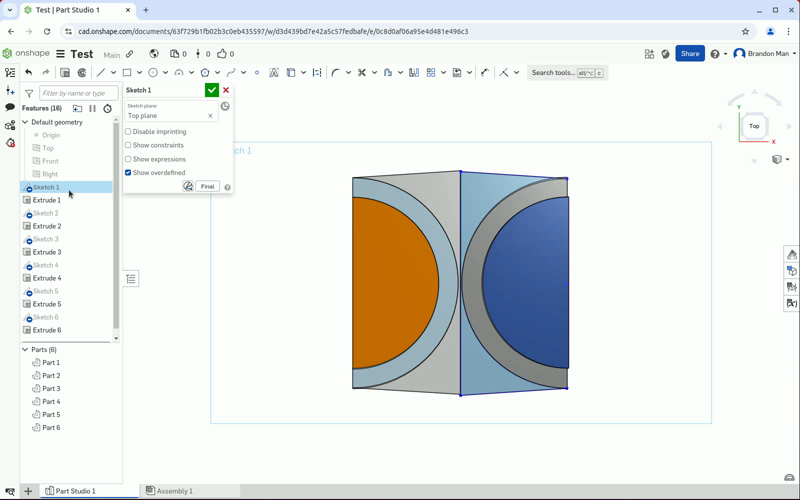
mouse_move(229, 92)
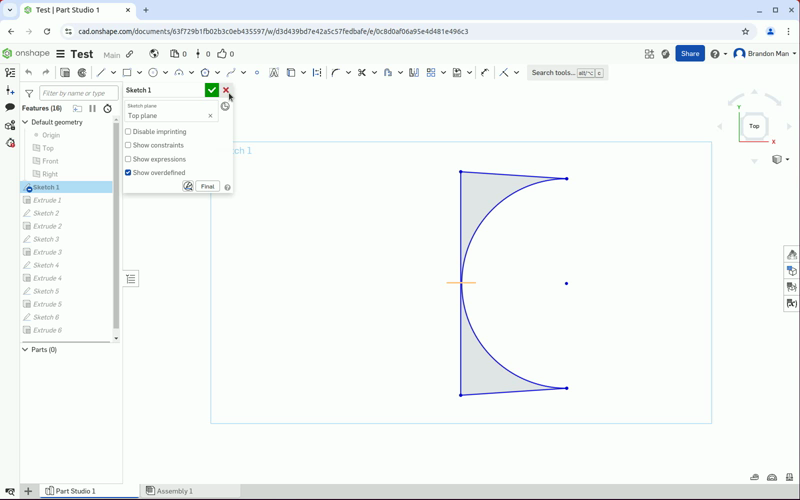
click(229, 92)
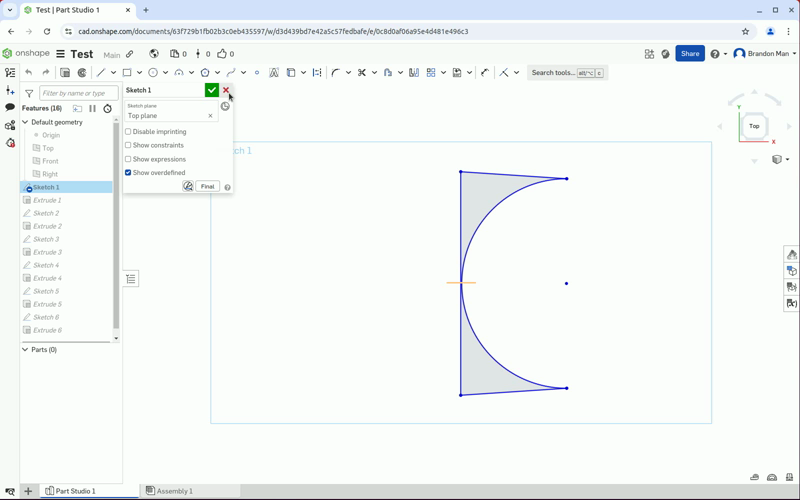
key(shift+s)
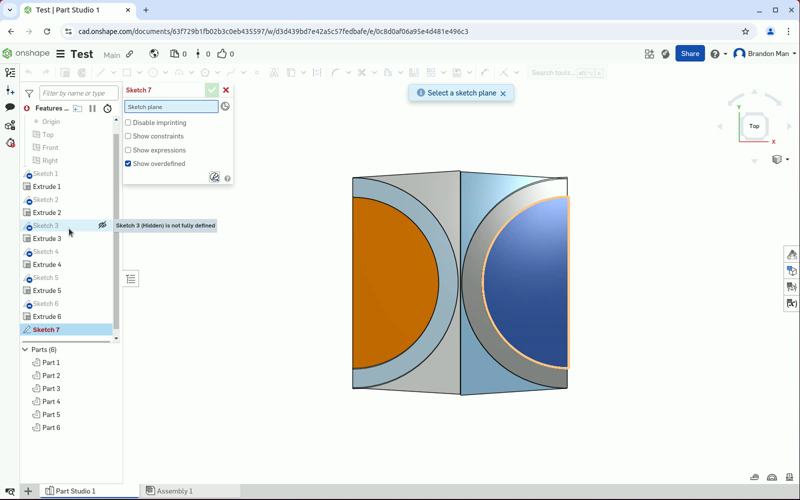
scroll(3)
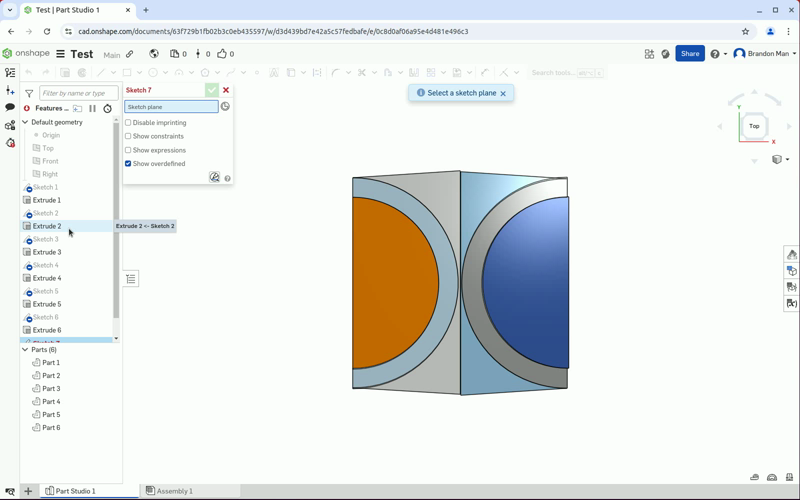
mouse_move(69, 150)
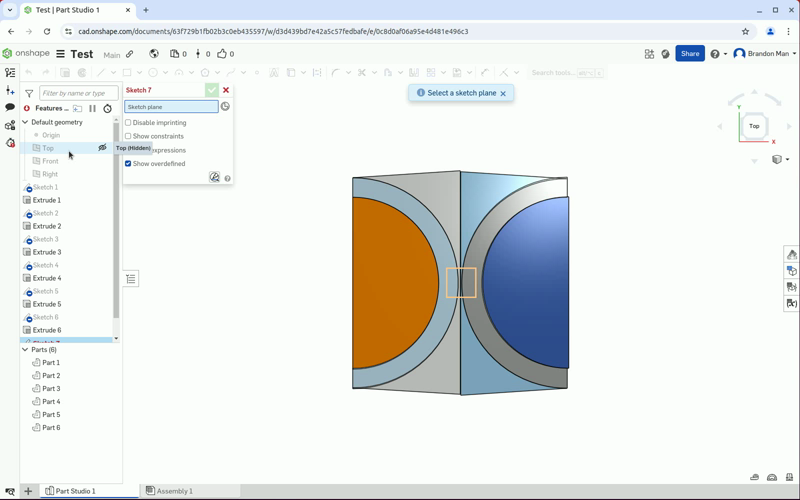
click(69, 150)
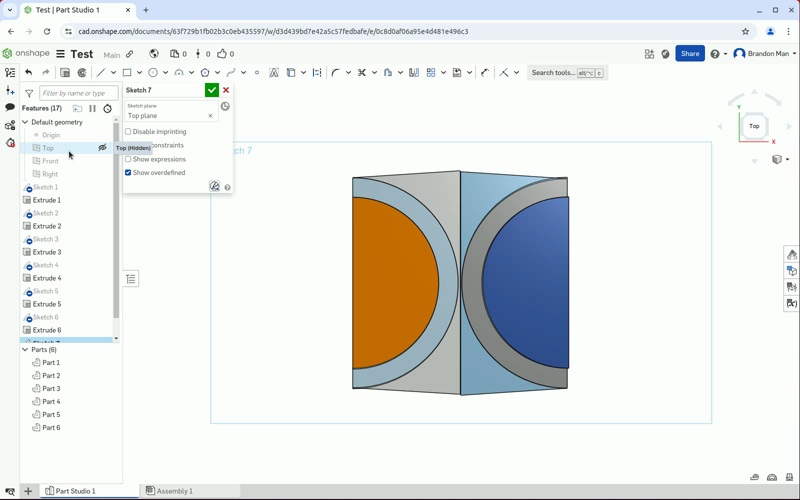
mouse_move(73, 352)
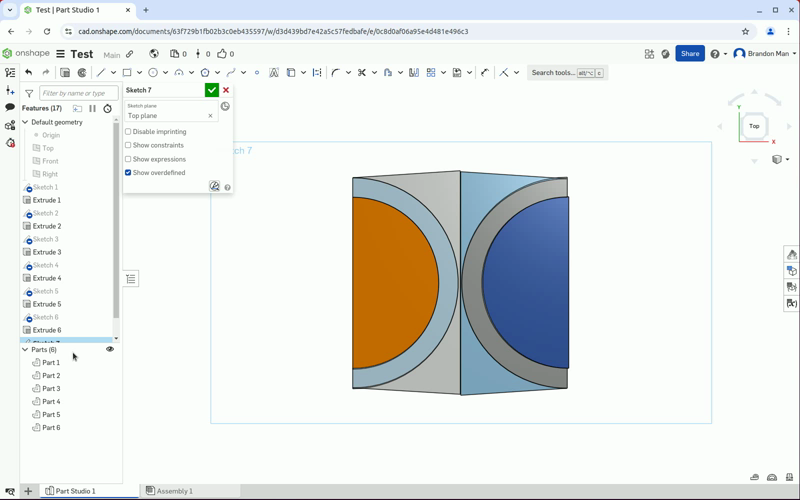
key(y)
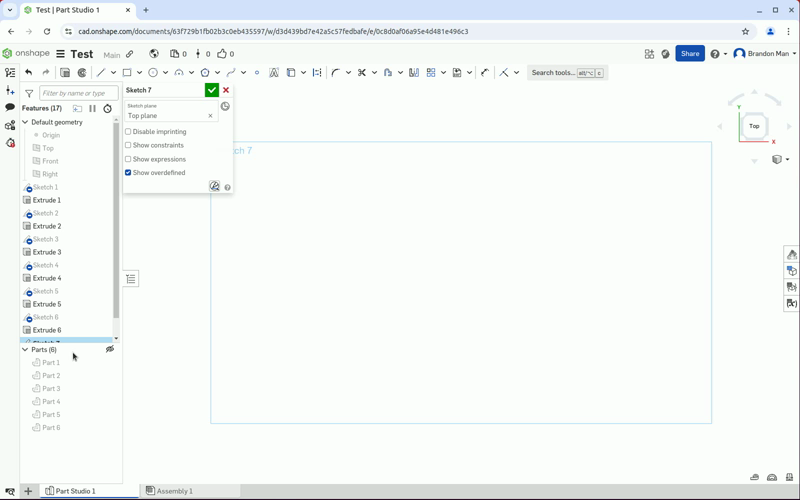
key(a)
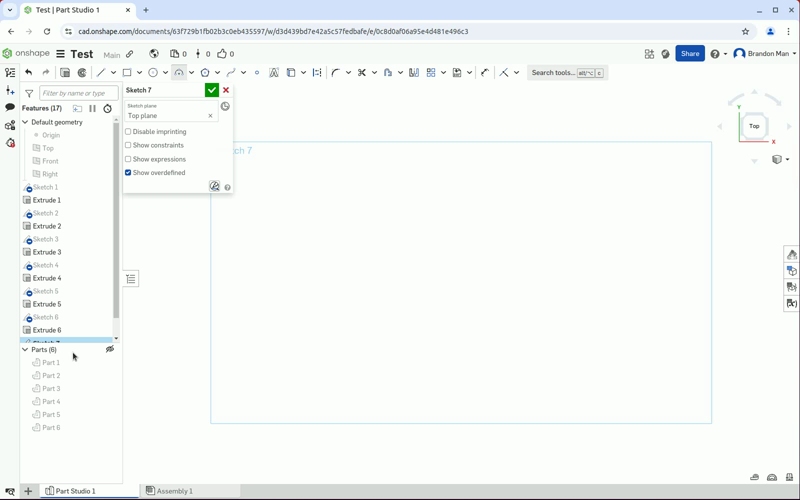
key_down(shift)
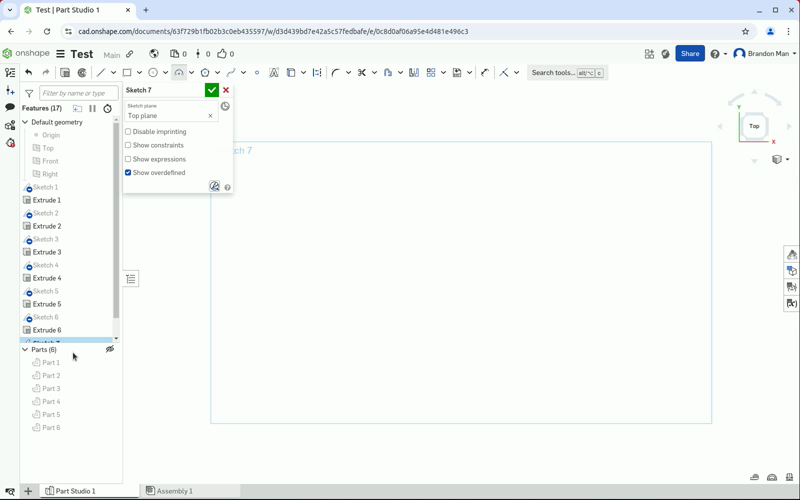
mouse_move(352, 369)
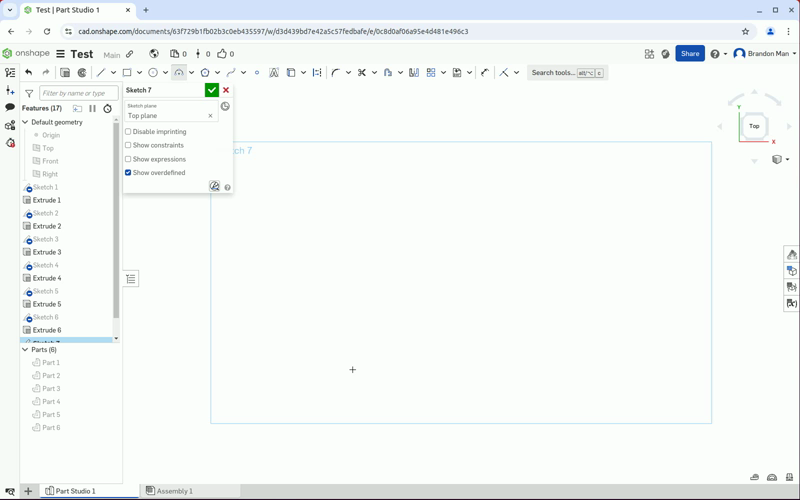
click(352, 369)
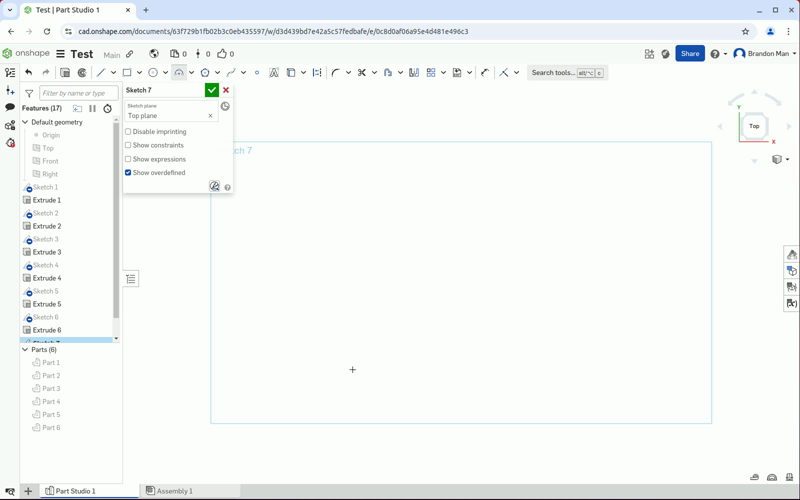
key_up(shift)
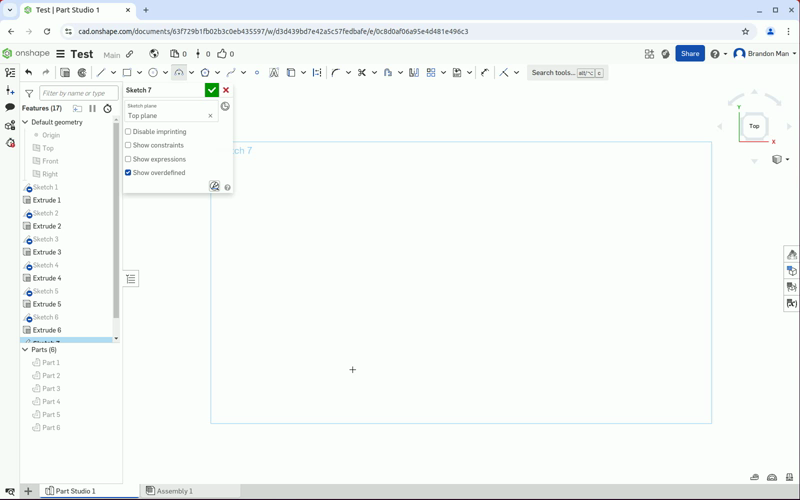
key_down(shift)
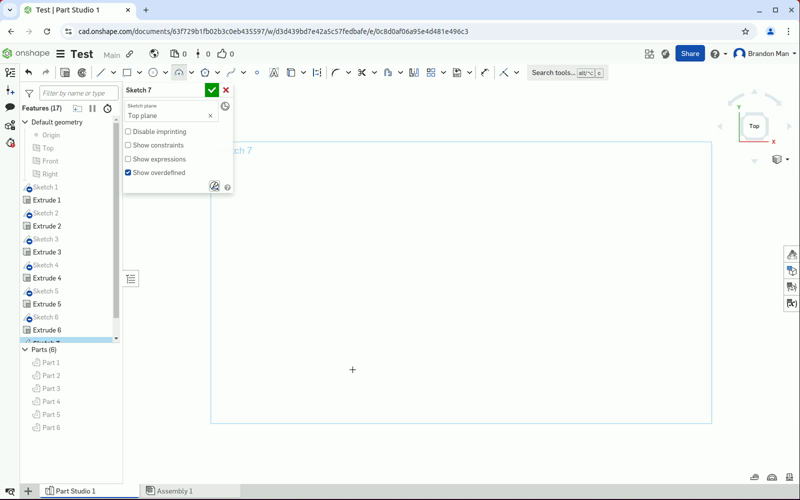
mouse_move(352, 197)
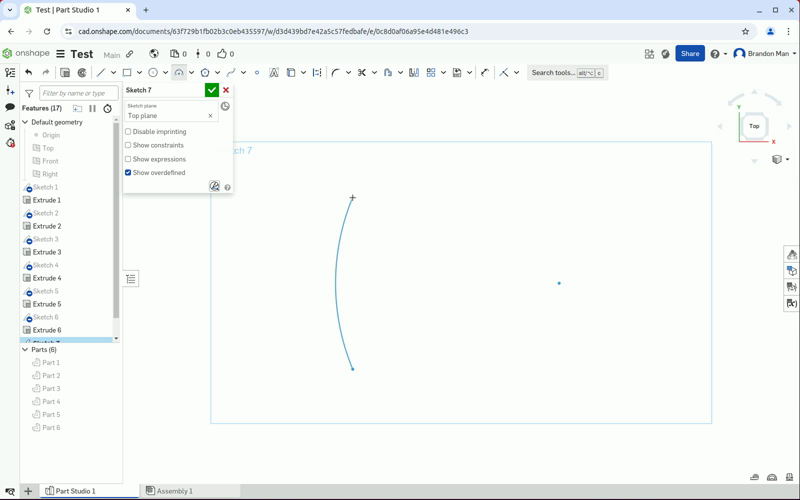
click(352, 197)
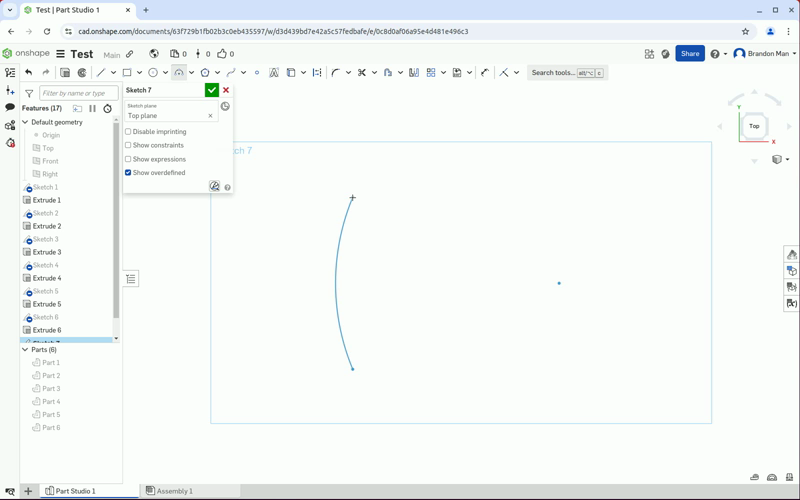
mouse_move(438, 283)
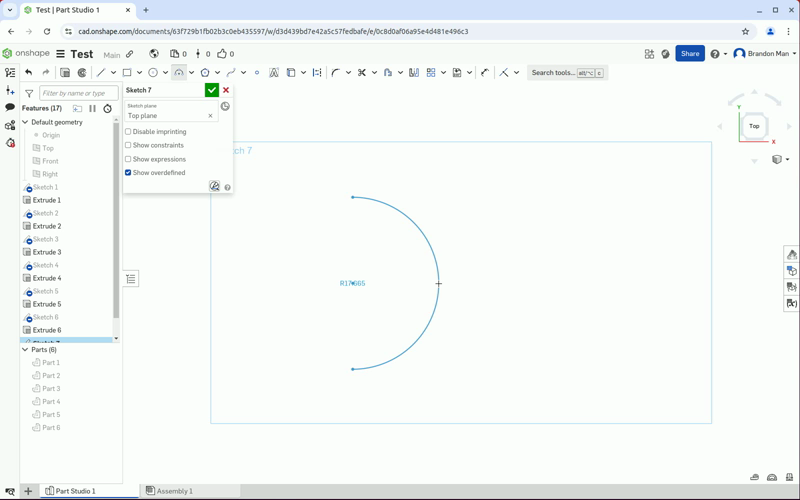
click(438, 283)
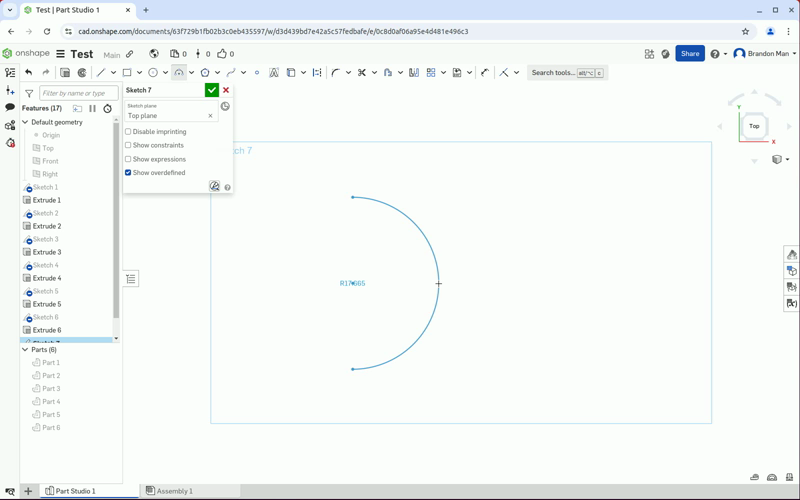
key_up(shift)
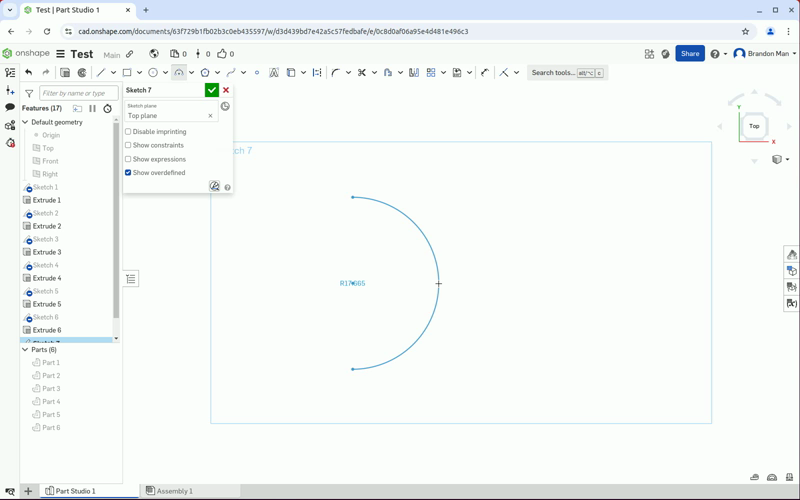
key(esc)
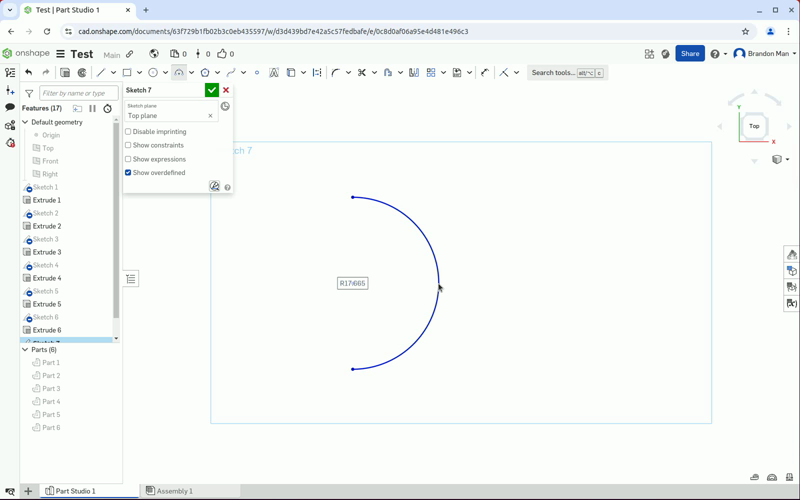
key(l)
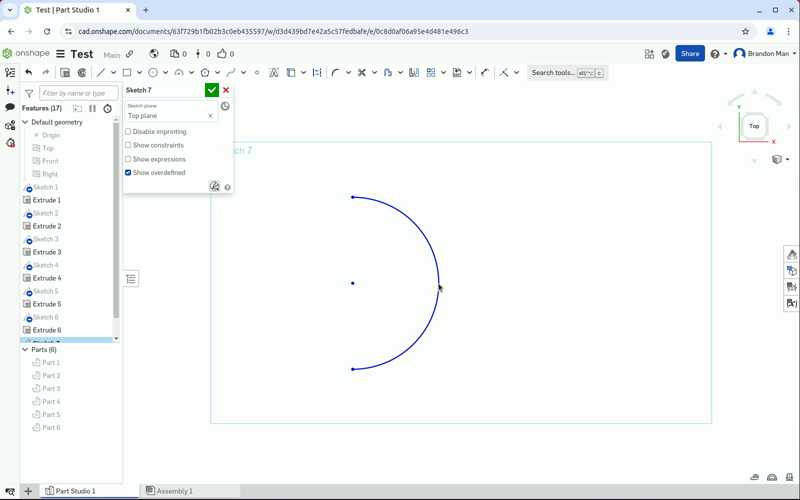
mouse_move(352, 197)
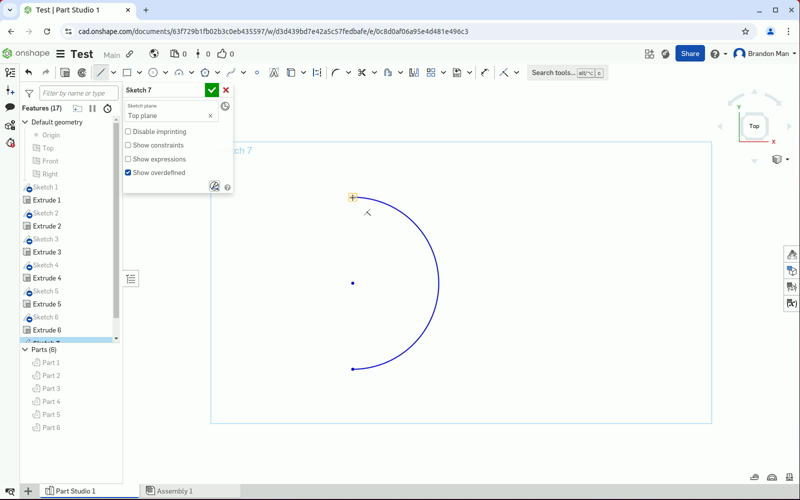
click(352, 197)
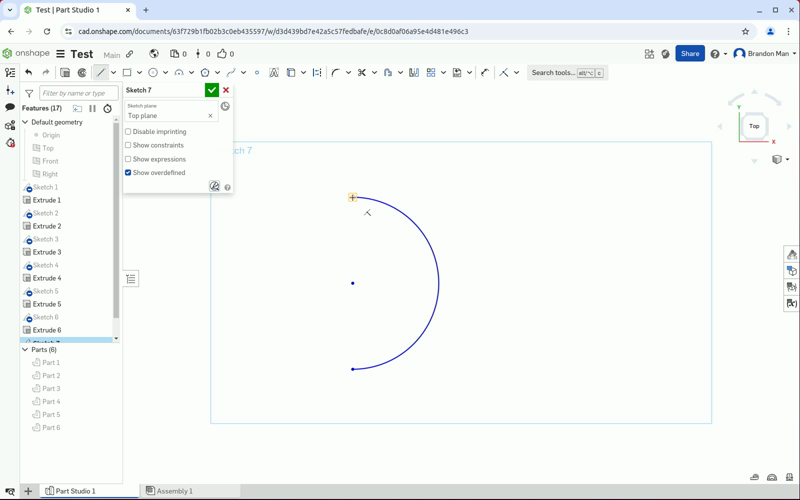
key_down(shift)
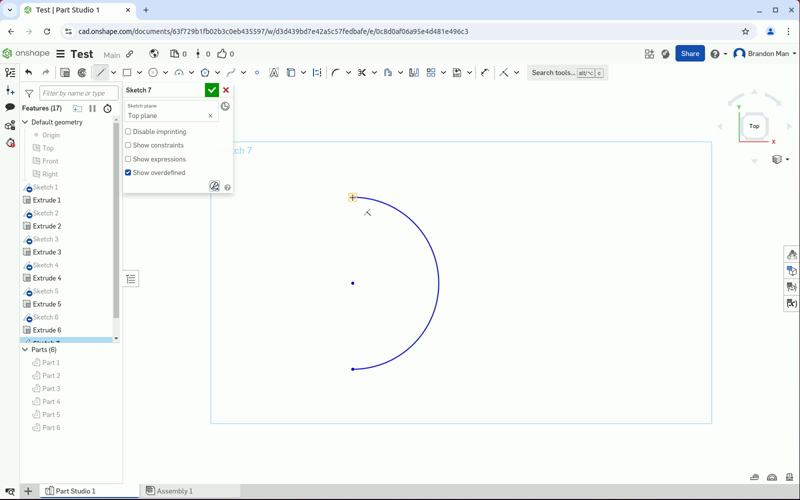
mouse_move(352, 369)
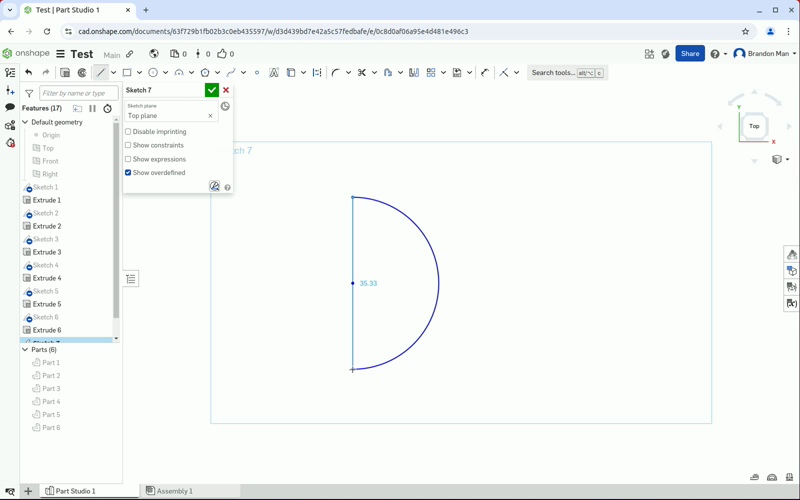
key_up(shift)
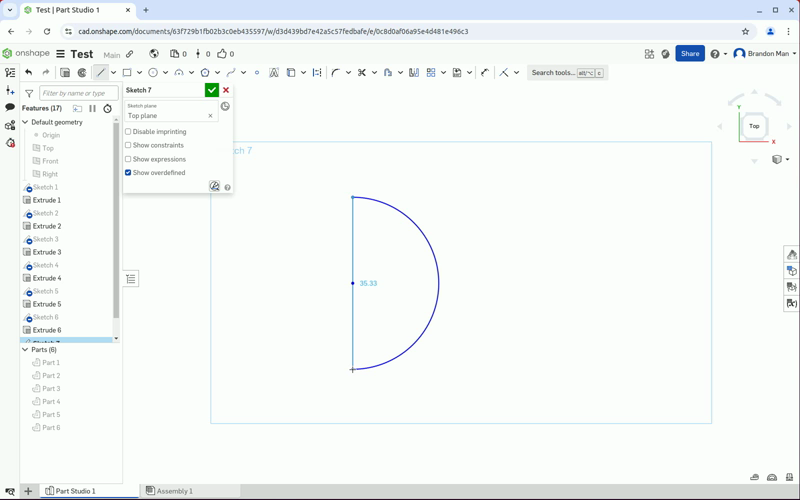
click(352, 369)
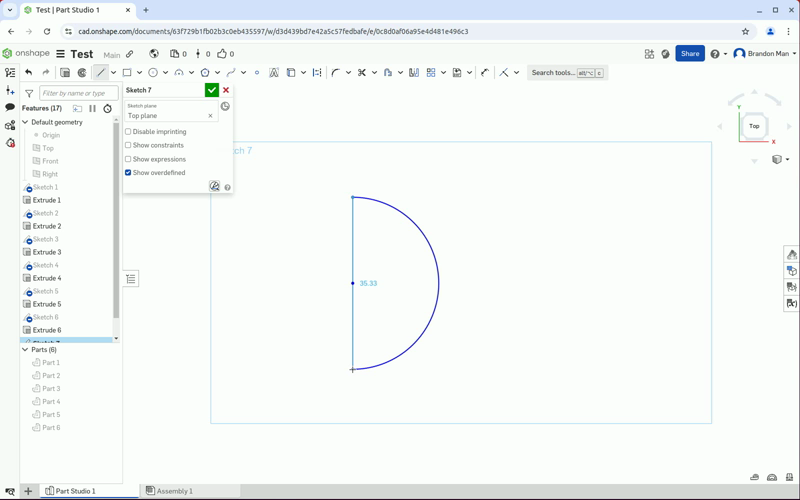
key(esc)
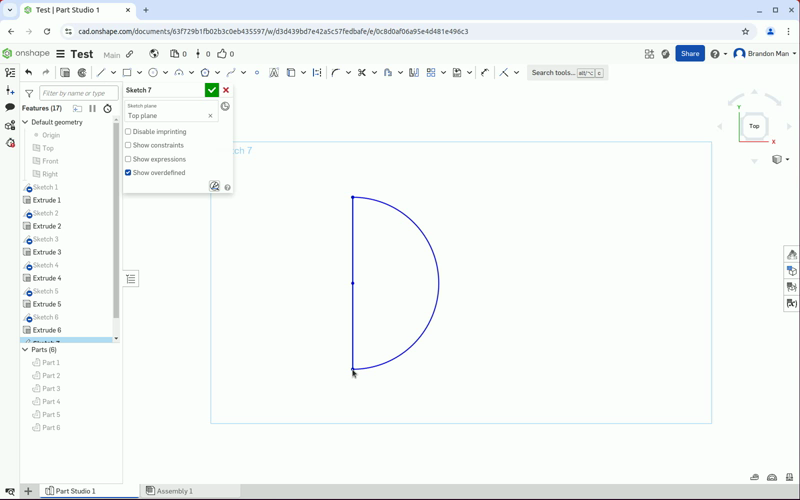
mouse_move(365, 315)
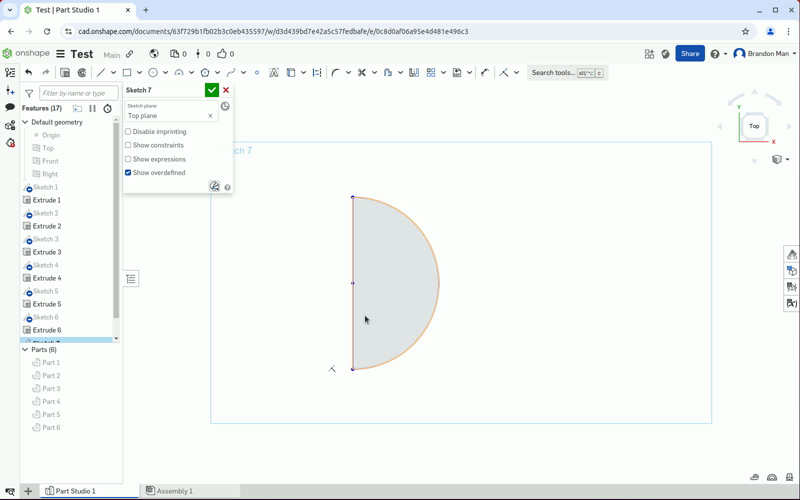
click(365, 315)
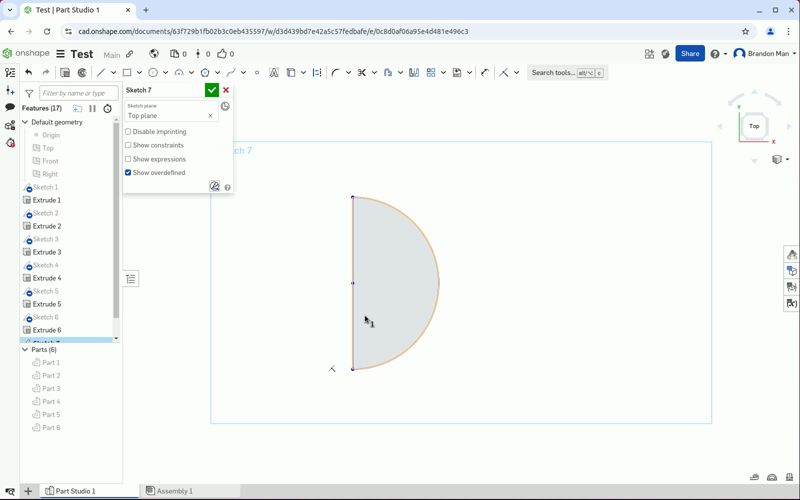
mouse_move(73, 352)
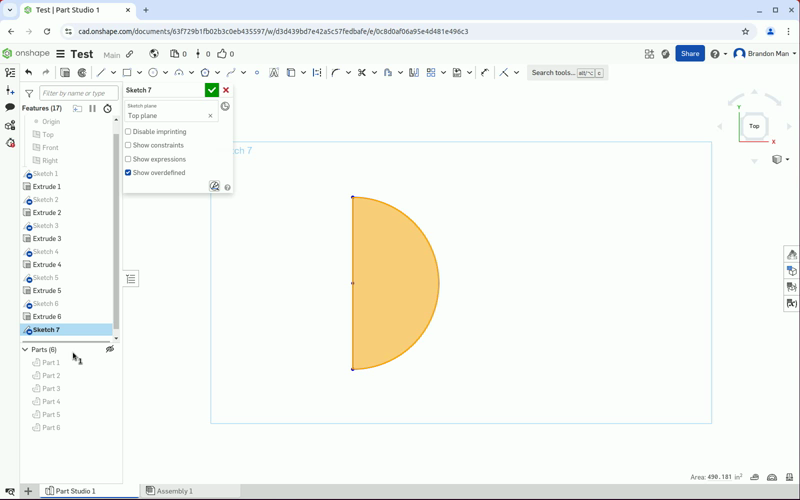
key(shift+y)
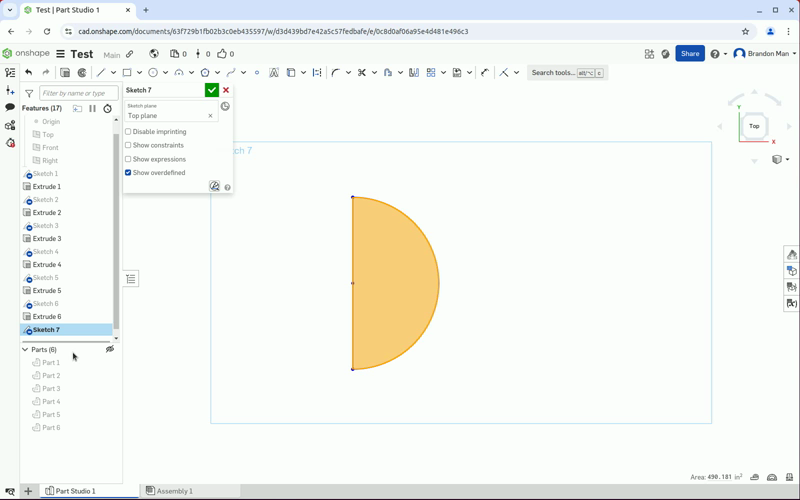
key(shift+e)
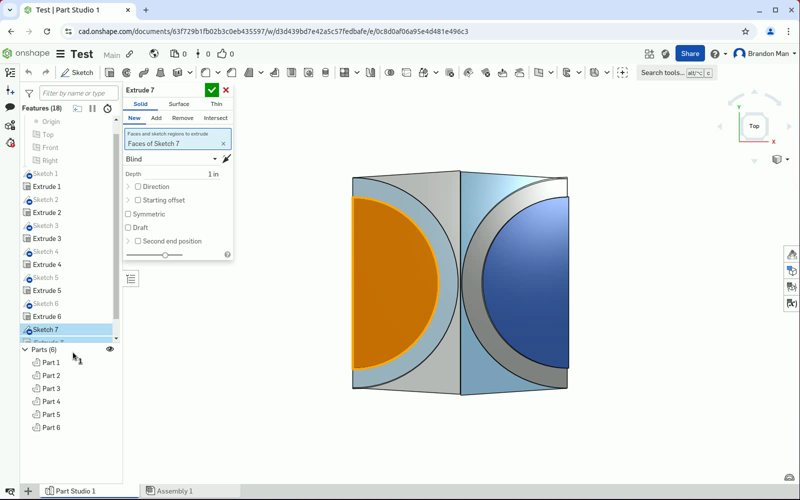
mouse_move(143, 106)
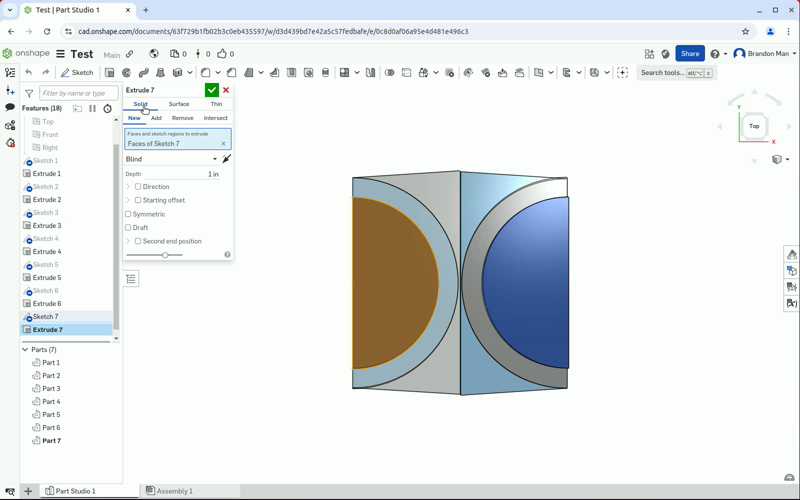
click(143, 106)
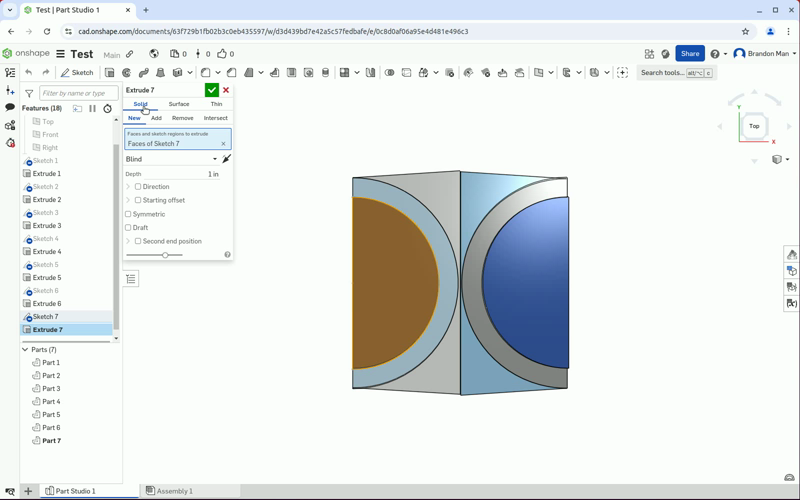
mouse_move(186, 120)
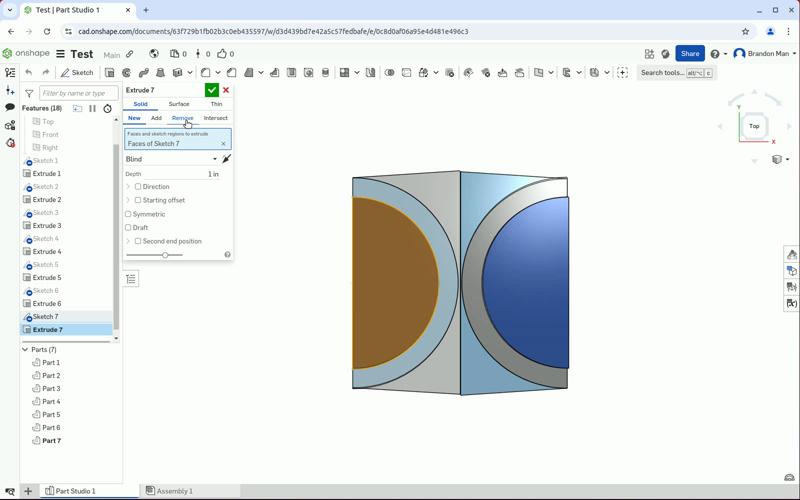
click(186, 120)
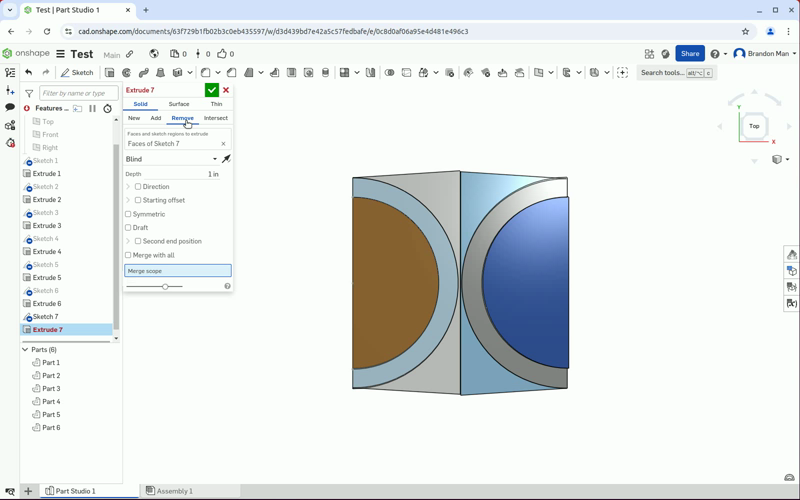
key(tab, 4)
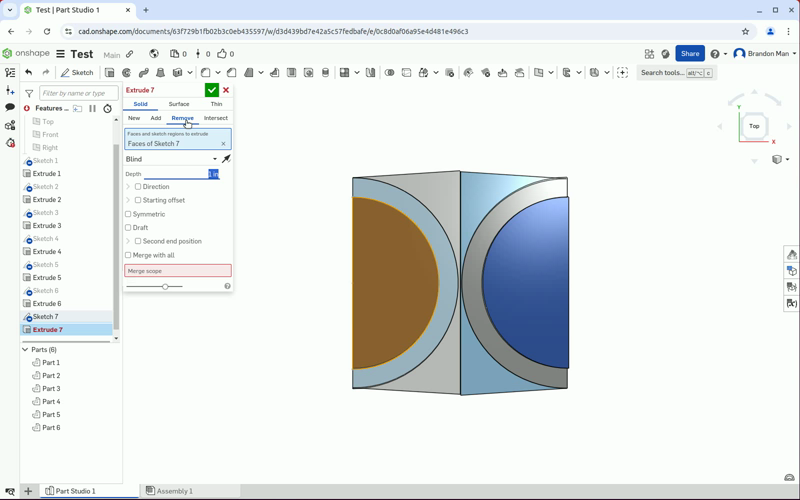
text(-34.18)
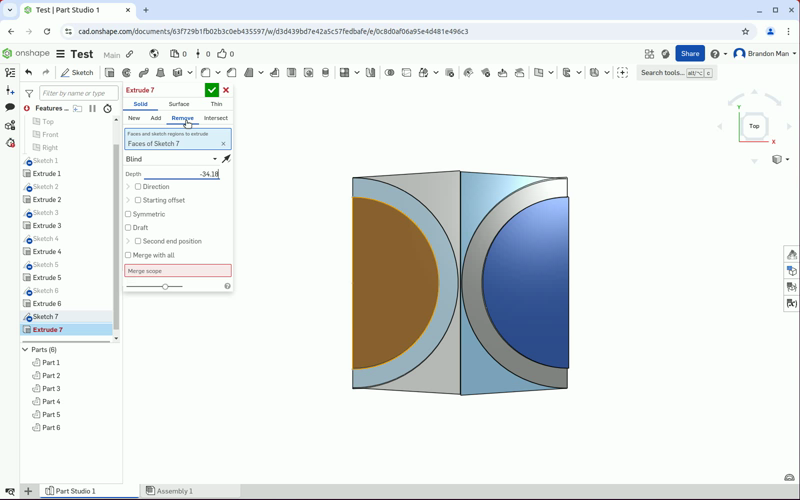
key(tab, 3)
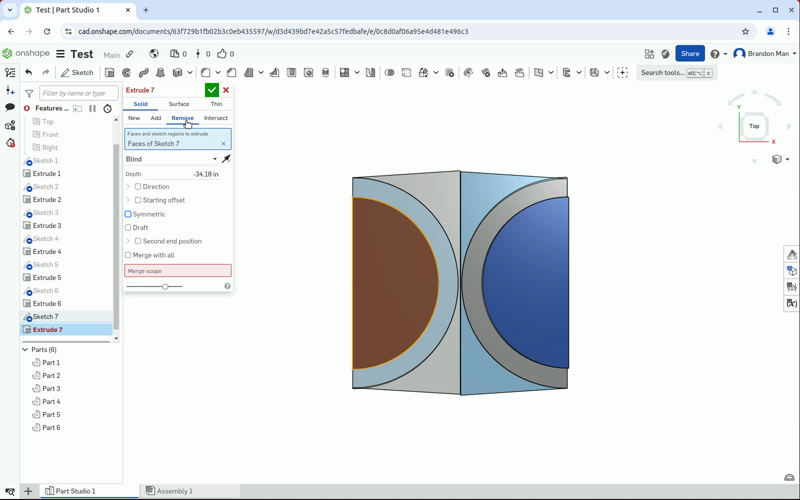
key(space)
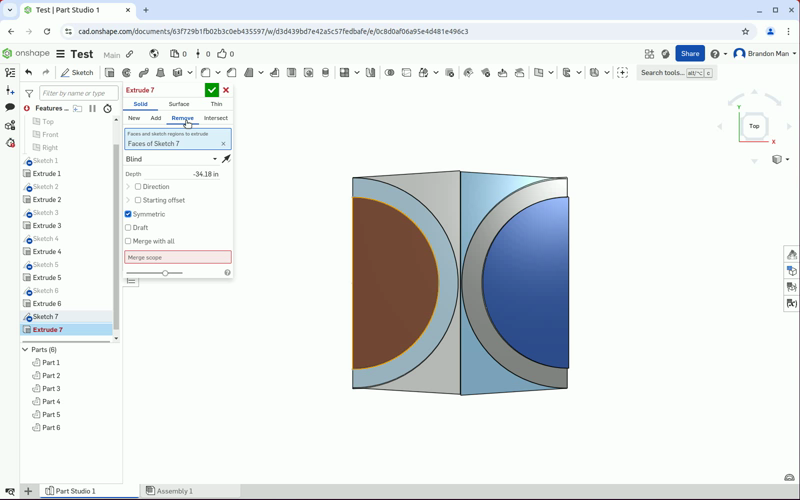
key(tab, 2)
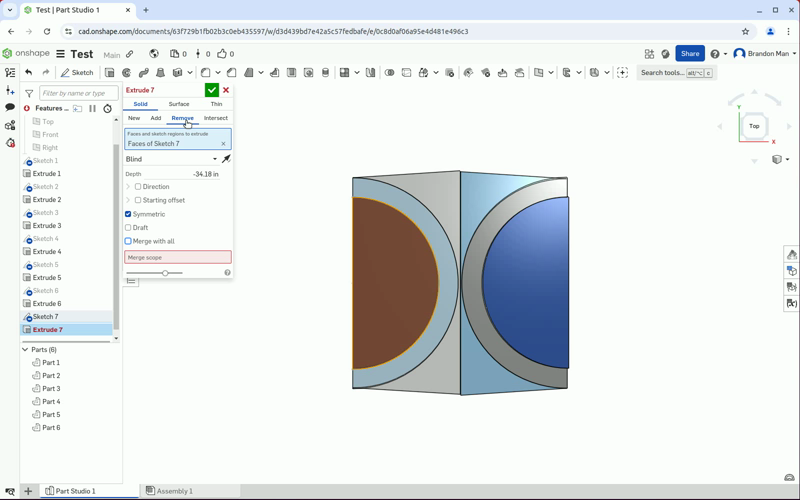
key(space)
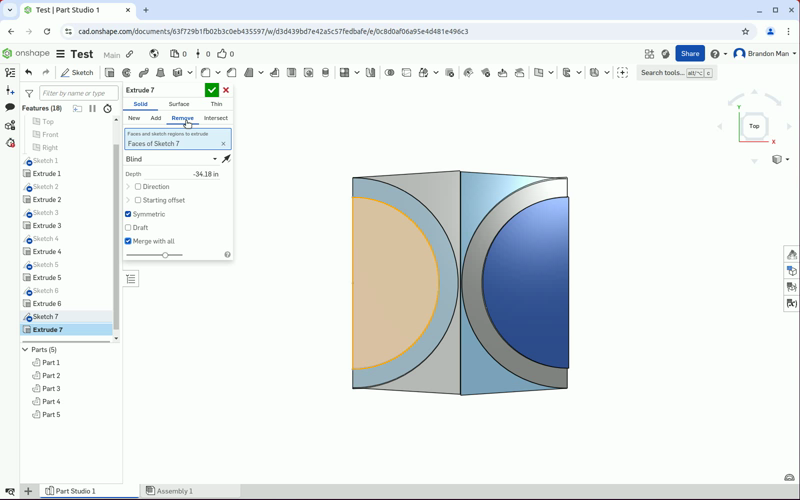
key(enter)
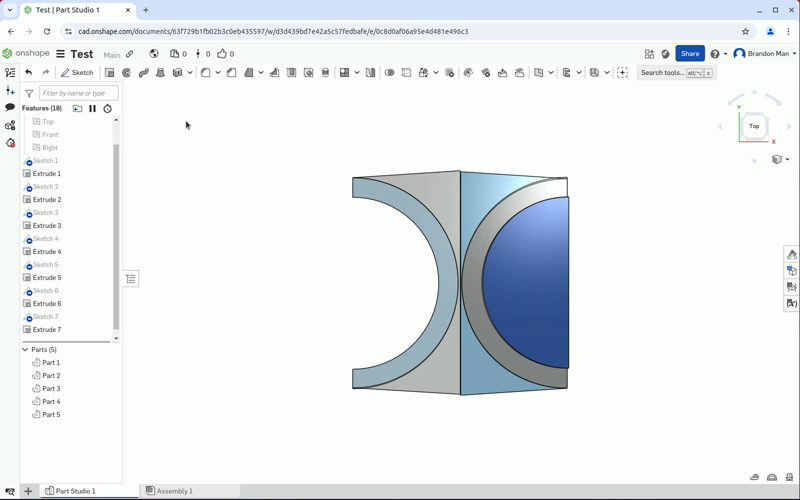
key(shift+h)
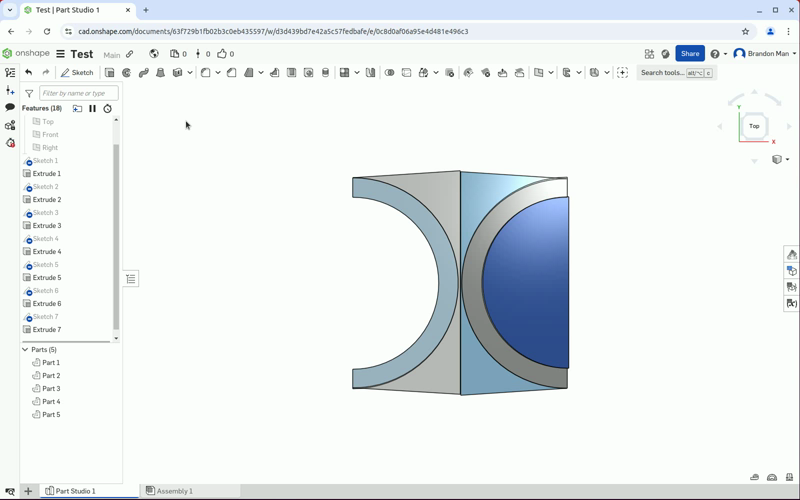
key(shift+h)
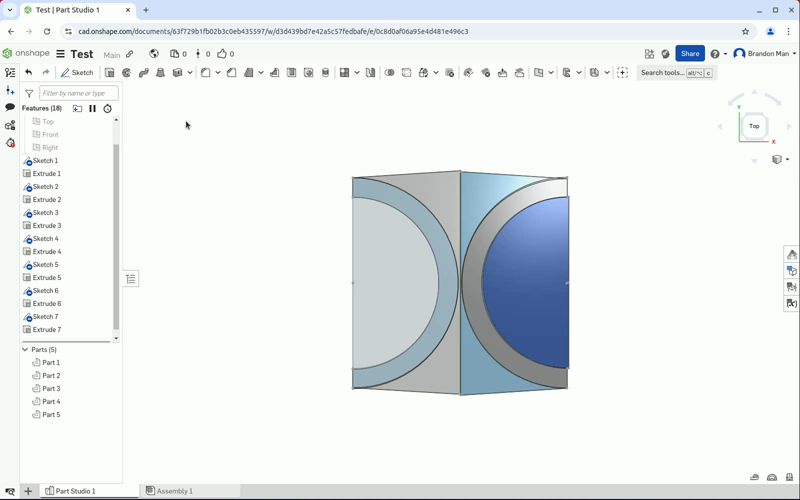
key(shift+7)
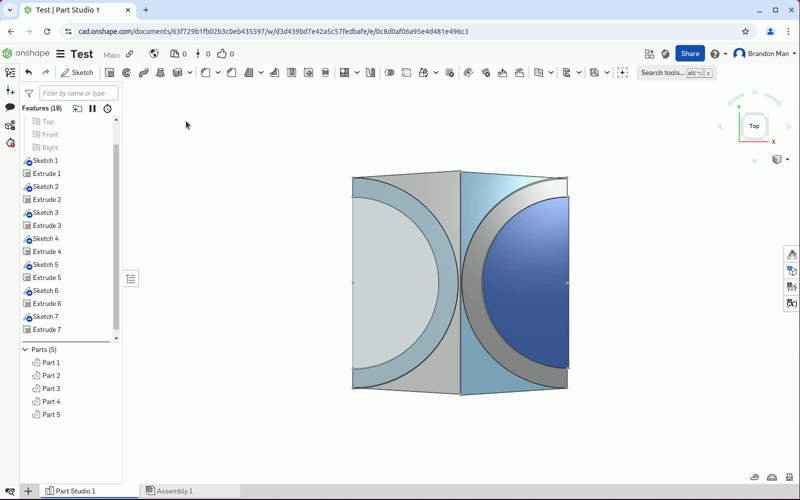
key(up, 3)
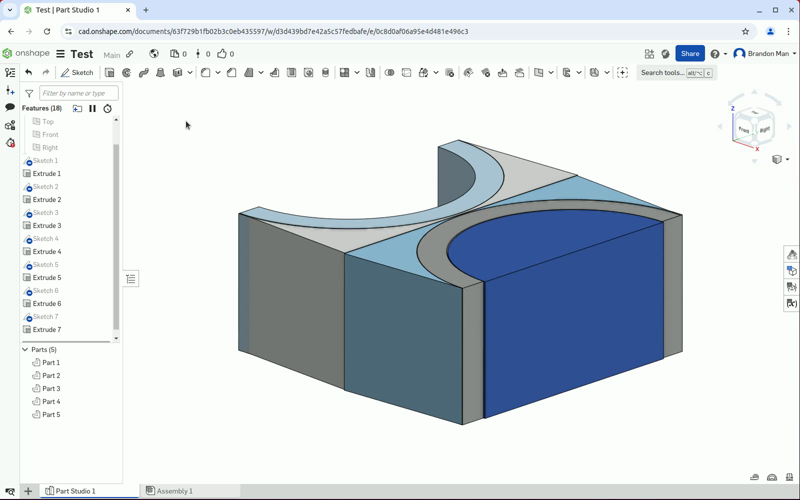
key(left, 3)
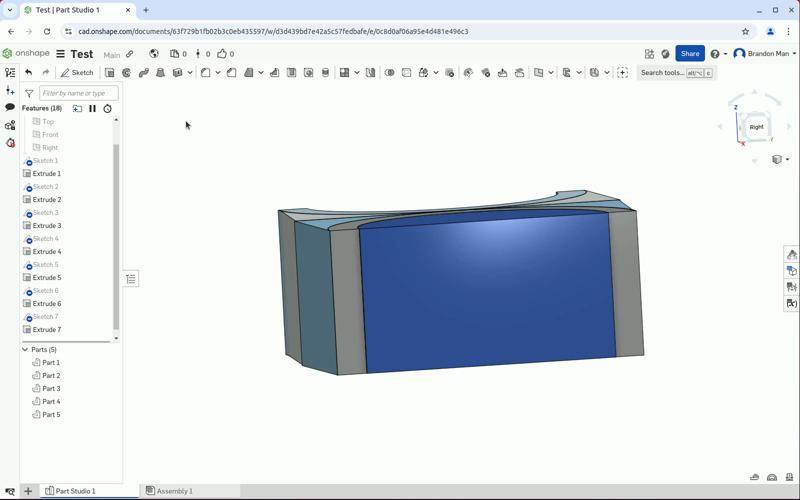
key(right, 3)
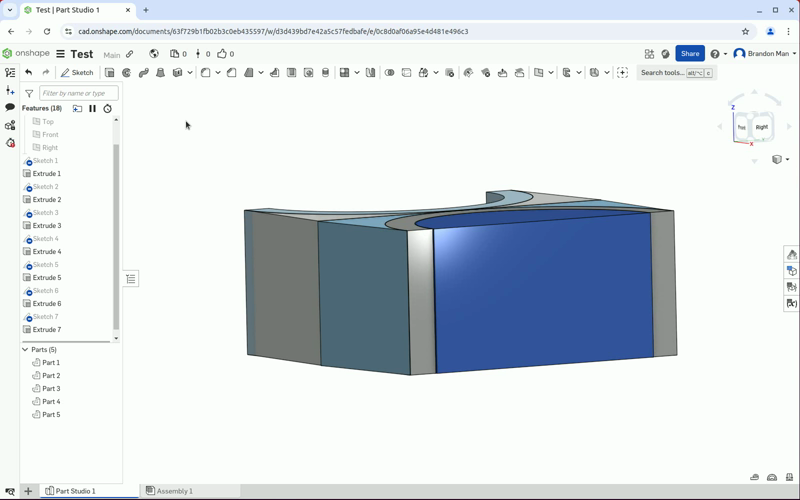
key(down, 3)
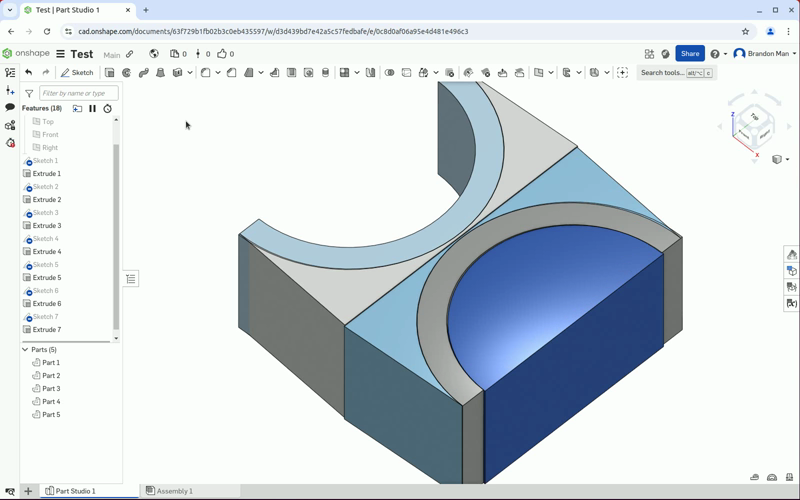
mouse_move(69, 163)
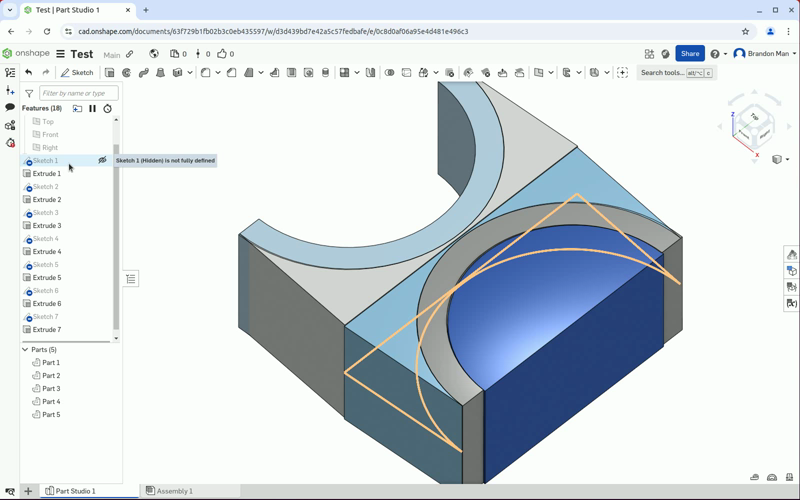
click(69, 163)